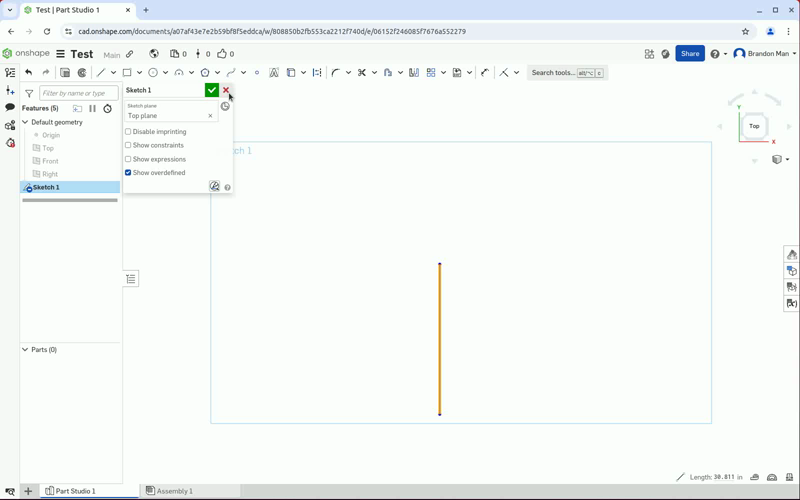
key(shift+h)
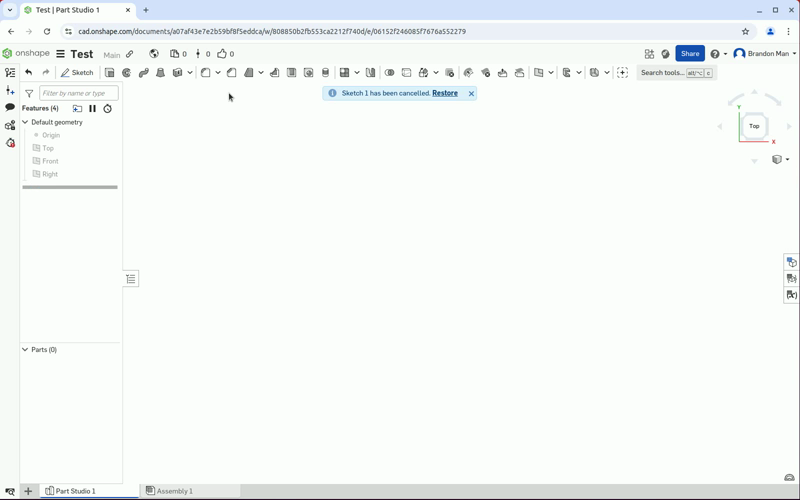
mouse_move(73, 352)
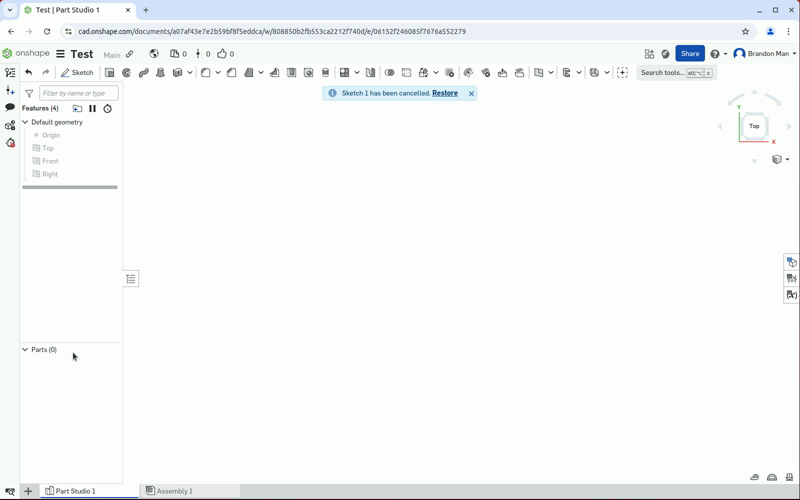
key(y)
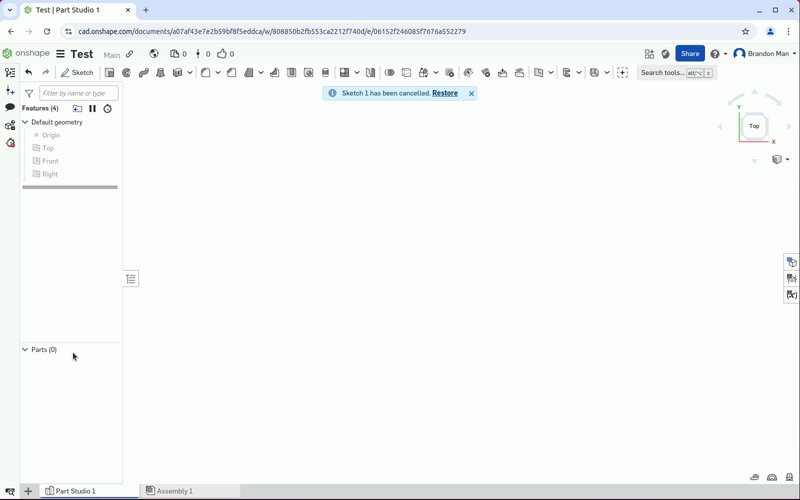
key(shift+p)
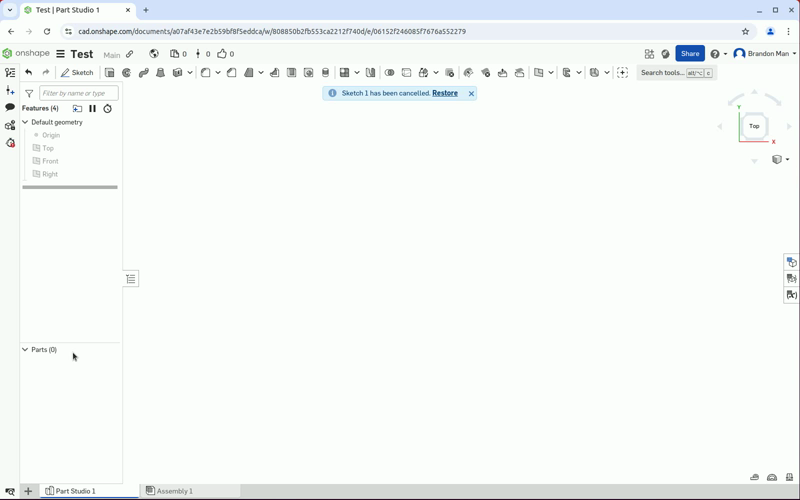
key(space)
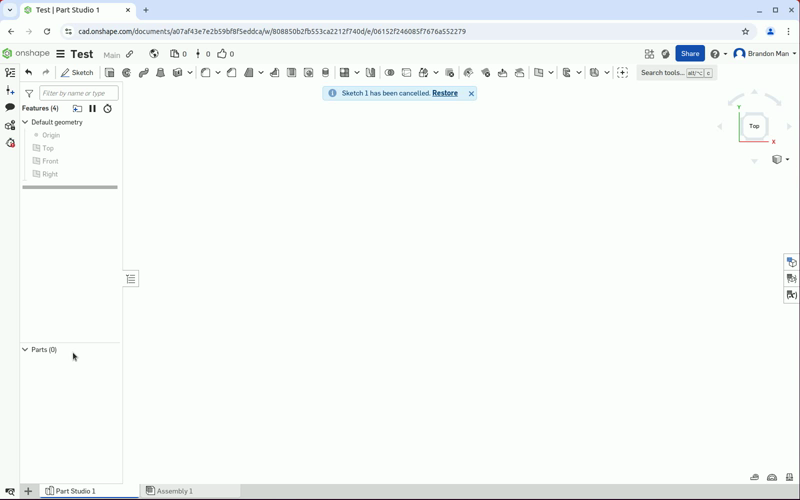
key_down(shift)
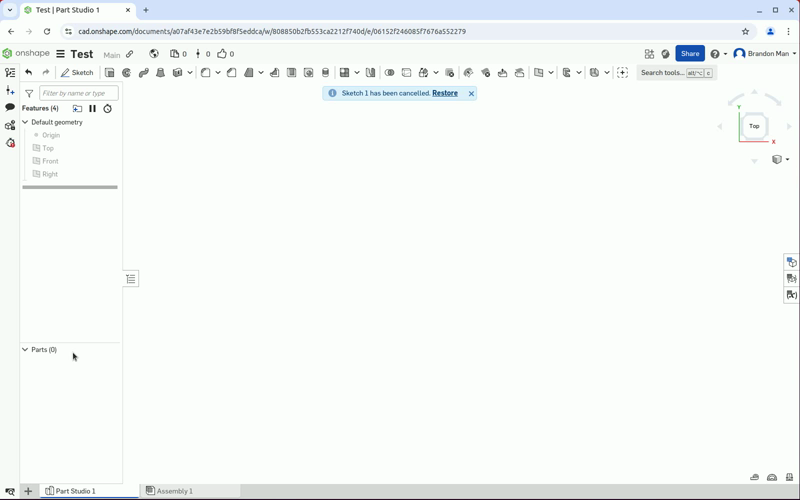
key(up)
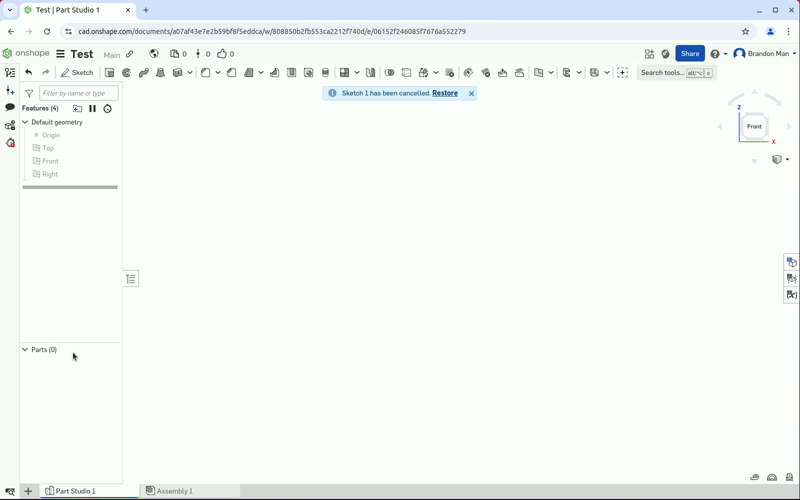
key_up(shift)
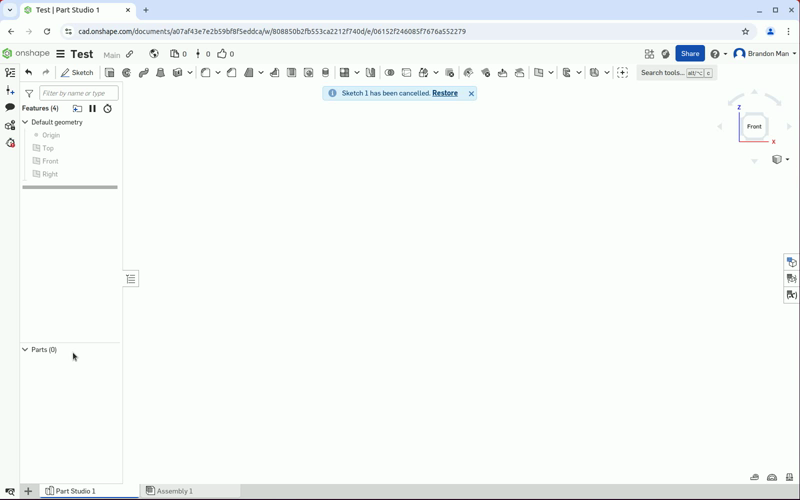
mouse_move(73, 352)
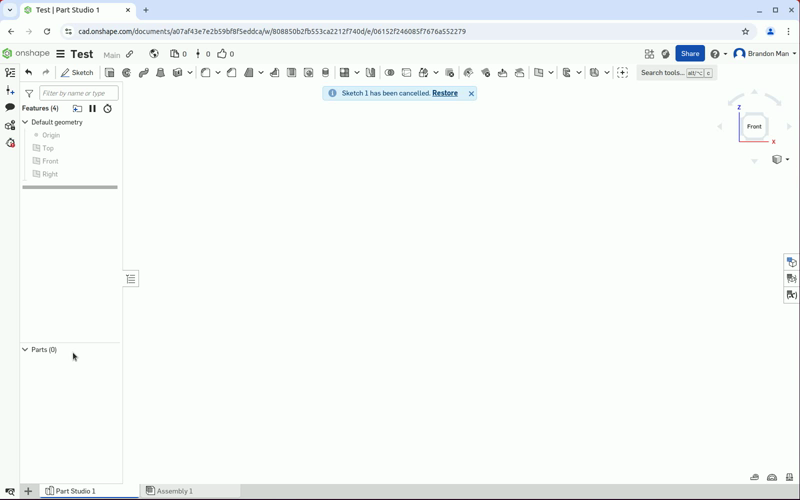
key(shift+y)
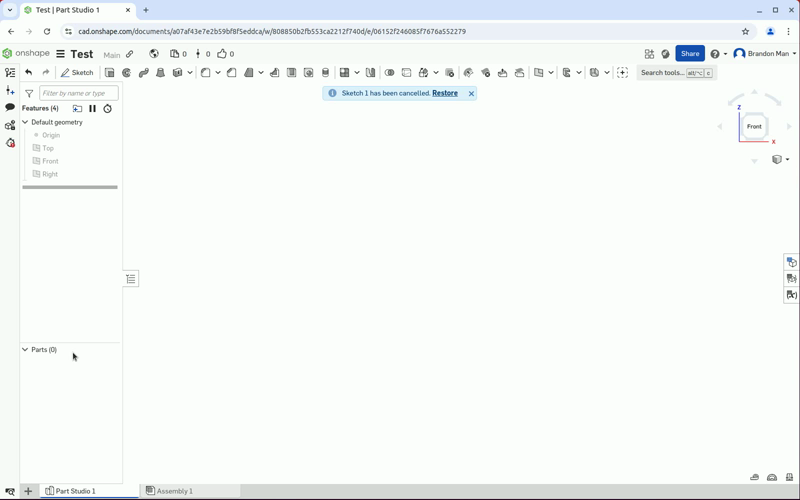
key(shift+s)
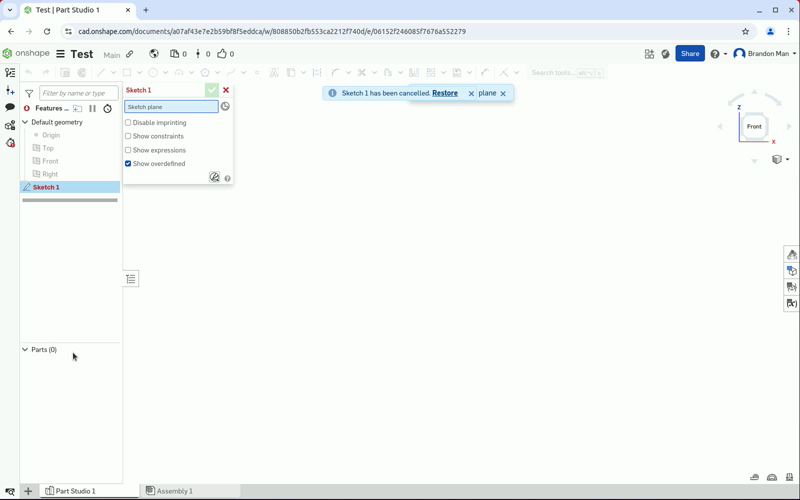
mouse_move(73, 163)
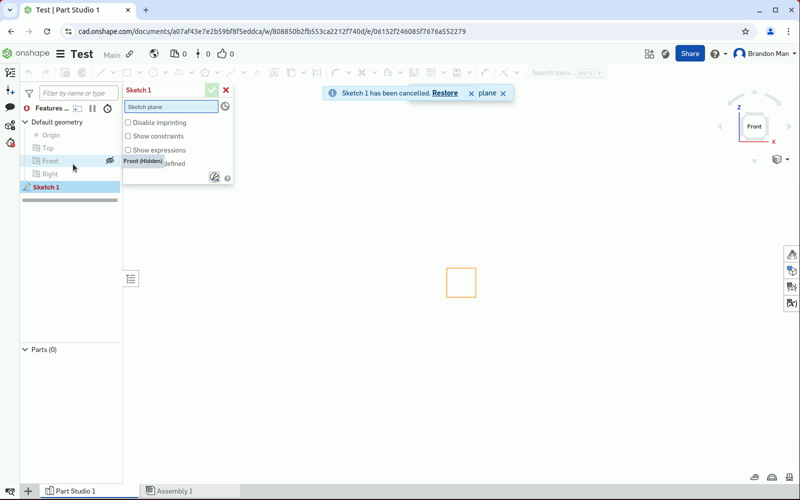
click(73, 163)
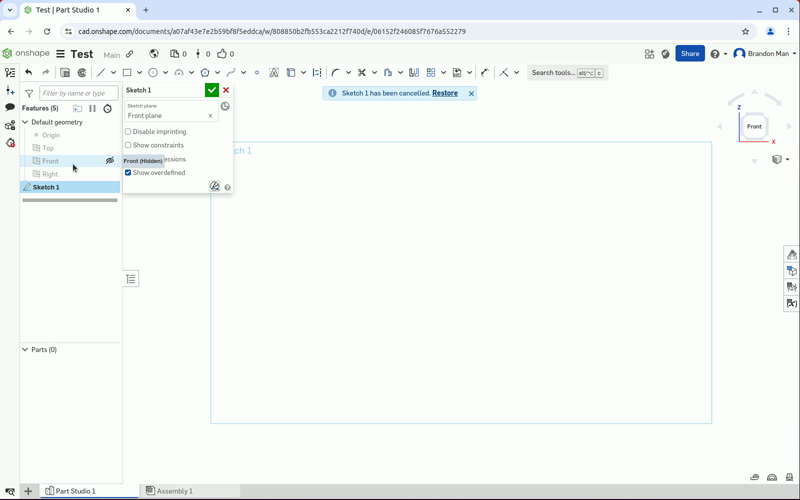
mouse_move(73, 352)
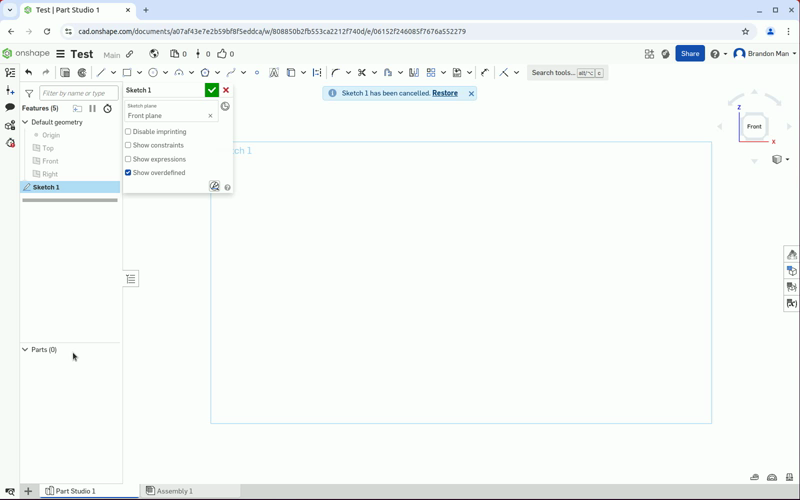
key(y)
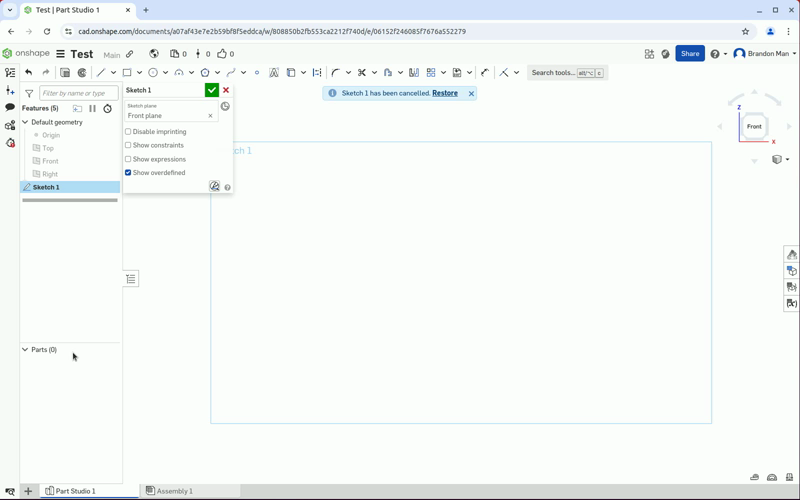
key(l)
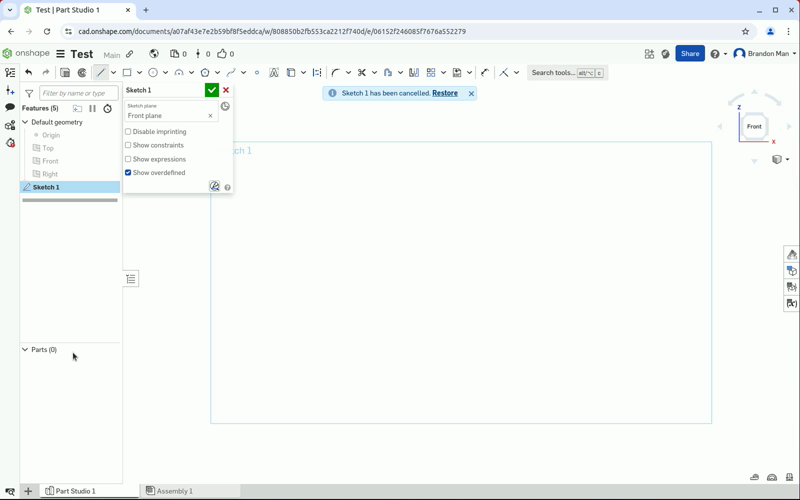
key_down(shift)
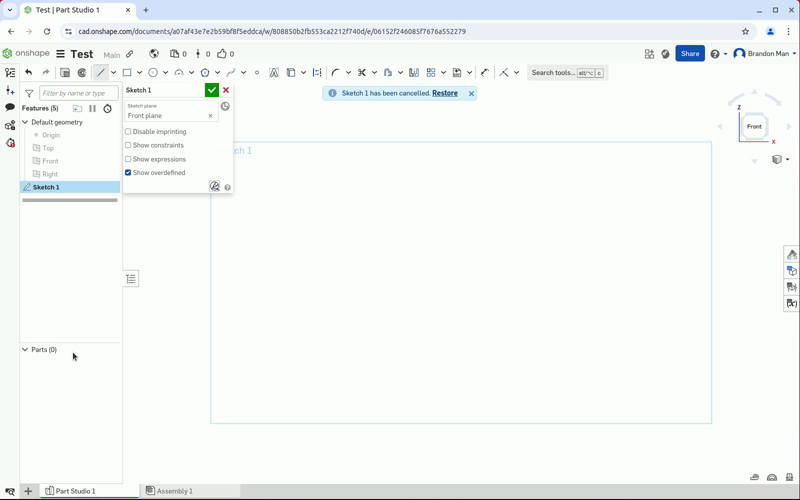
mouse_move(349, 282)
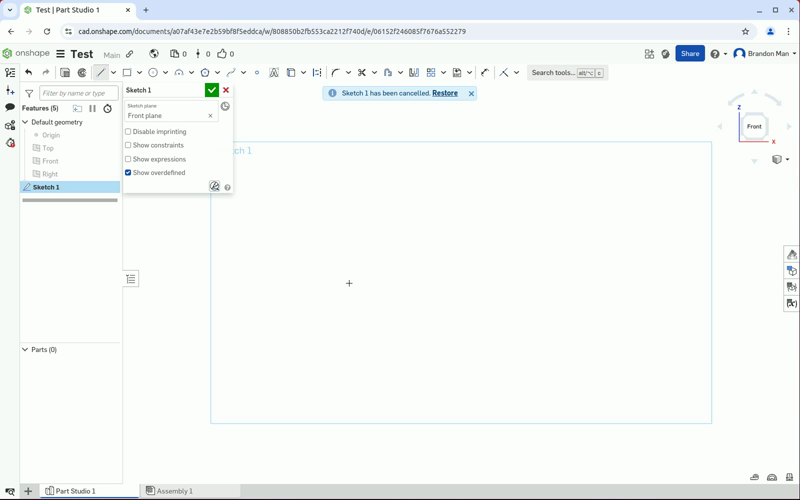
click(349, 282)
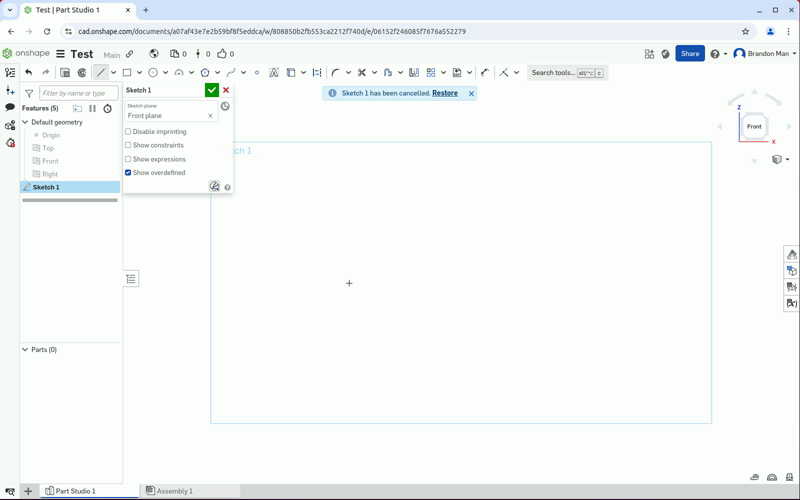
key_up(shift)
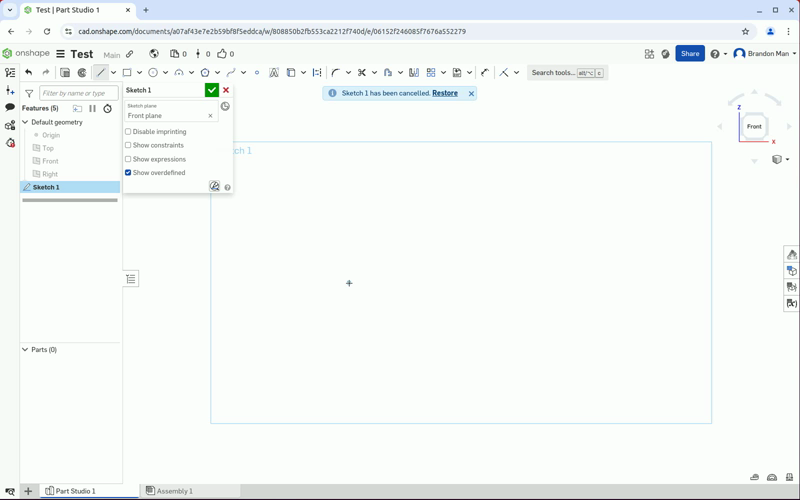
key_down(shift)
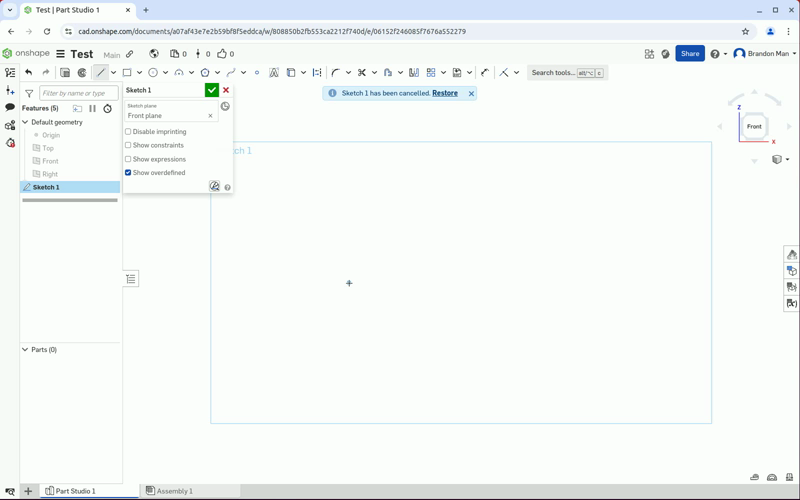
mouse_move(565, 282)
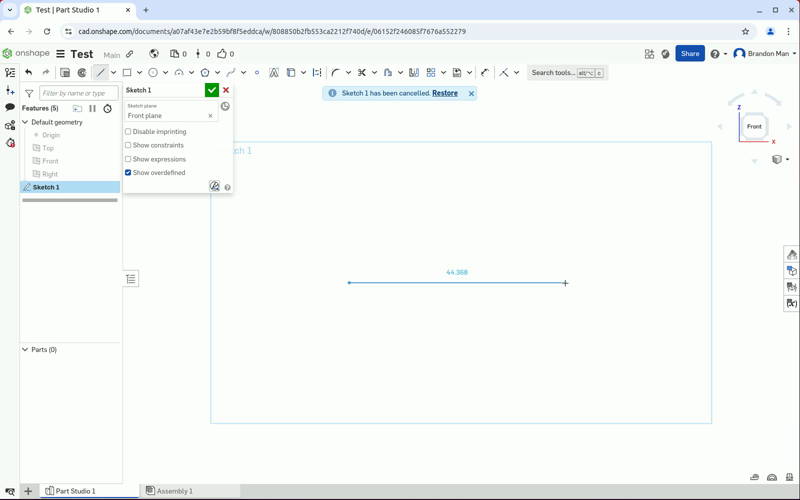
click(565, 282)
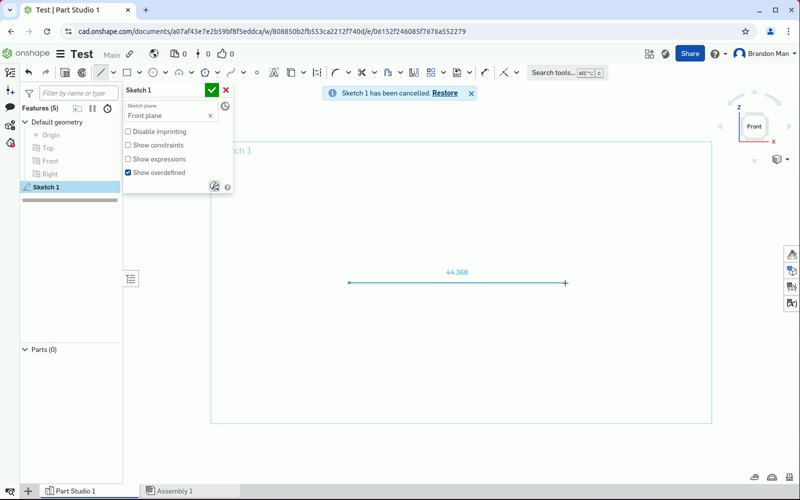
key_up(shift)
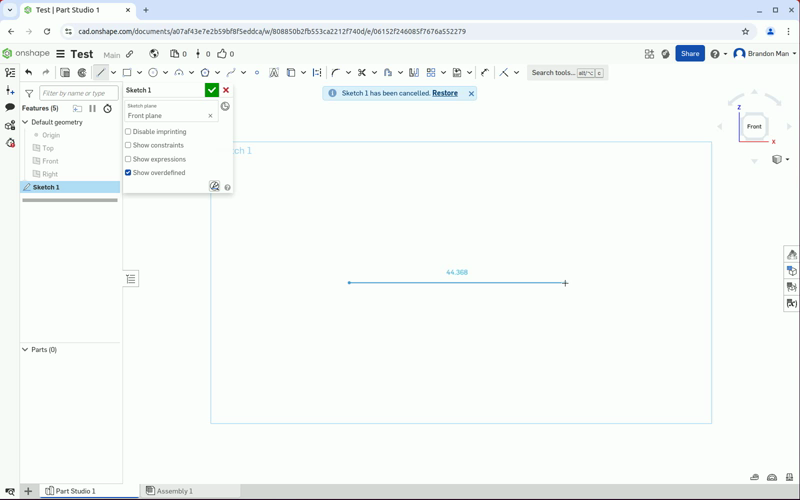
key_down(shift)
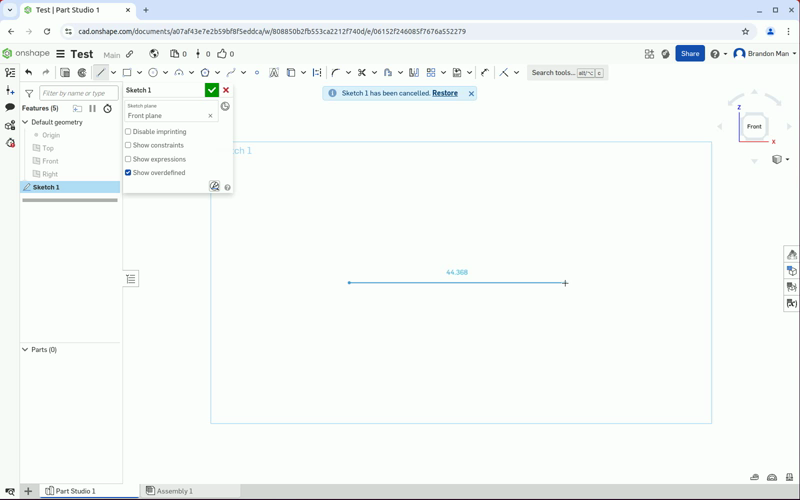
mouse_move(589, 282)
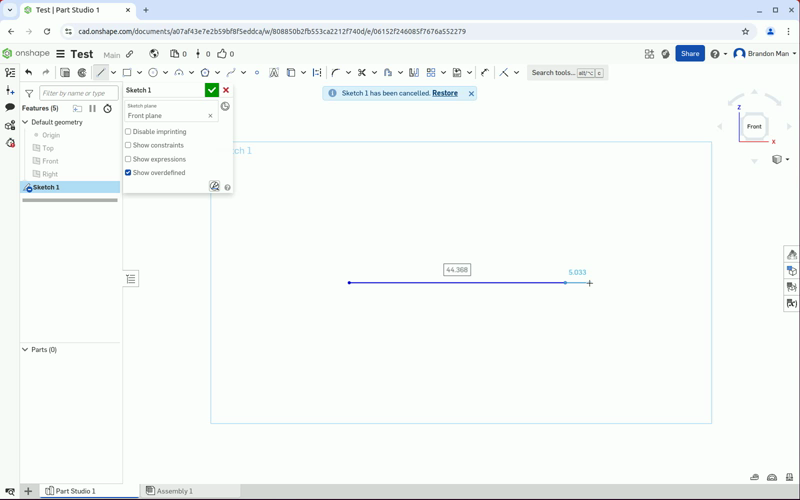
mouse_move(565, 228)
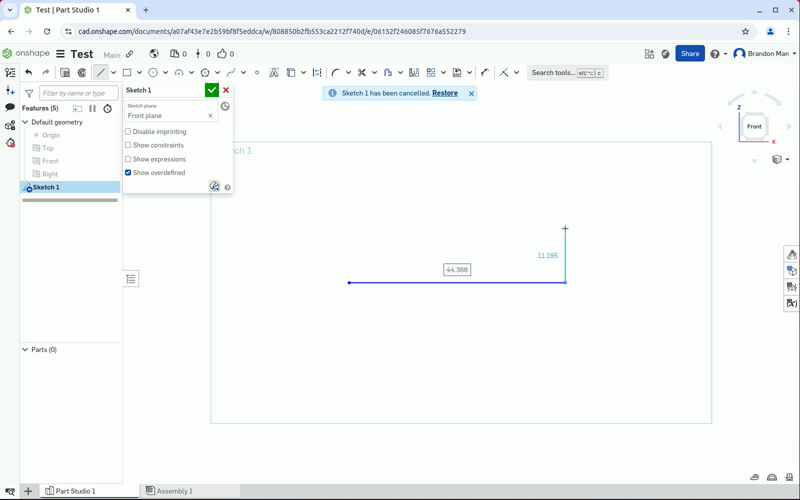
click(565, 228)
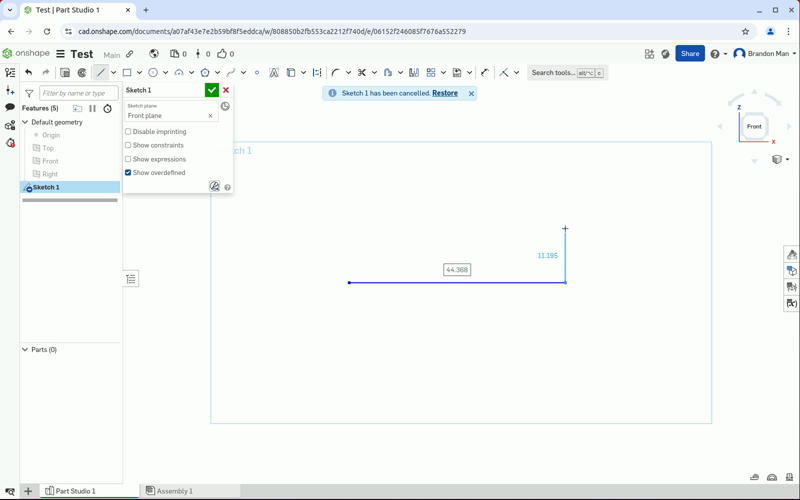
key_up(shift)
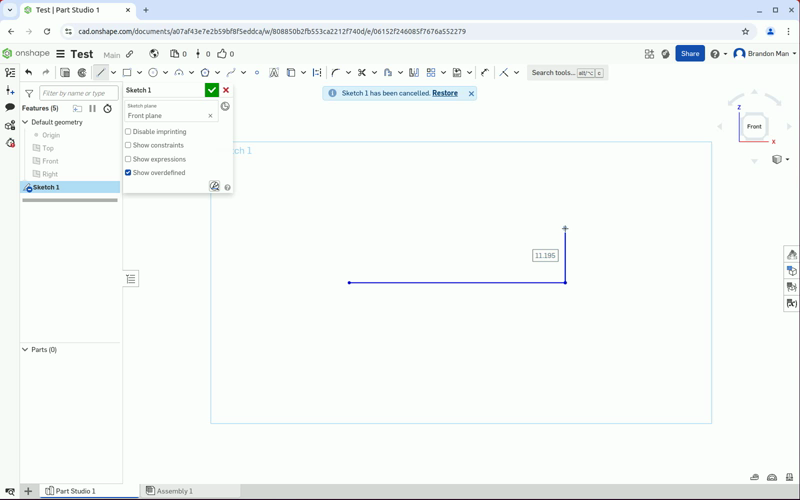
key_down(shift)
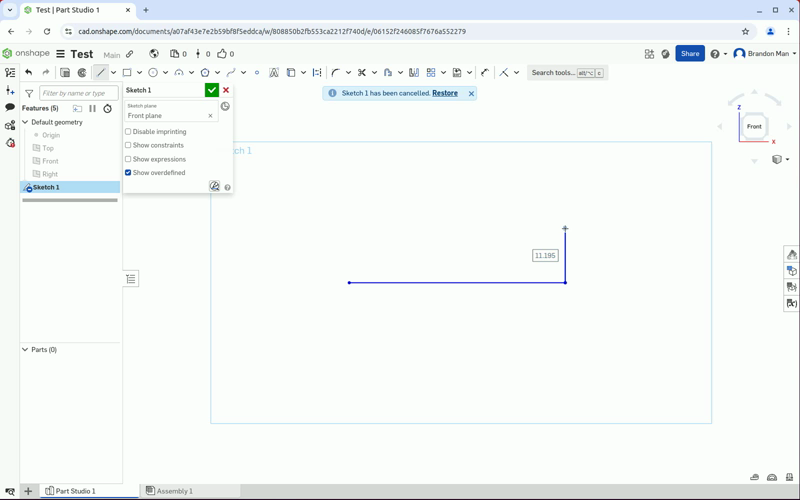
mouse_move(589, 228)
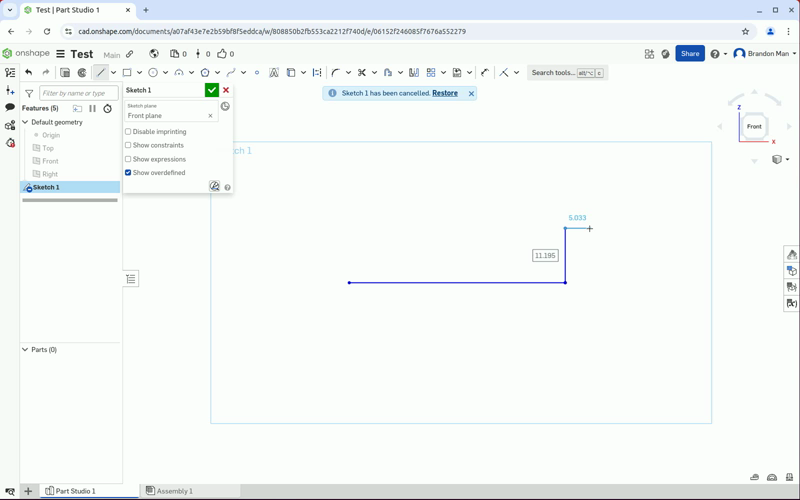
mouse_move(526, 192)
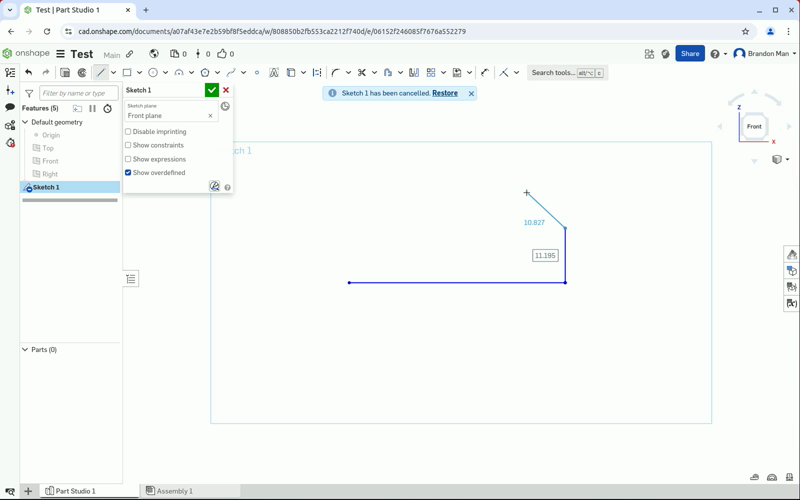
click(526, 192)
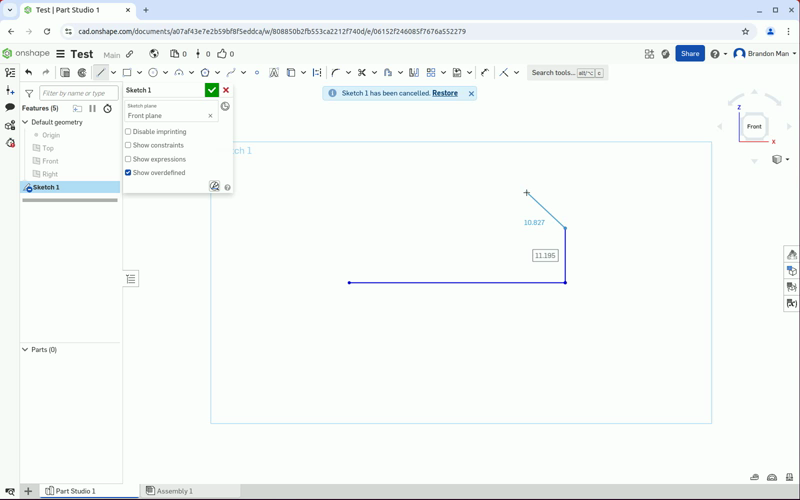
key_up(shift)
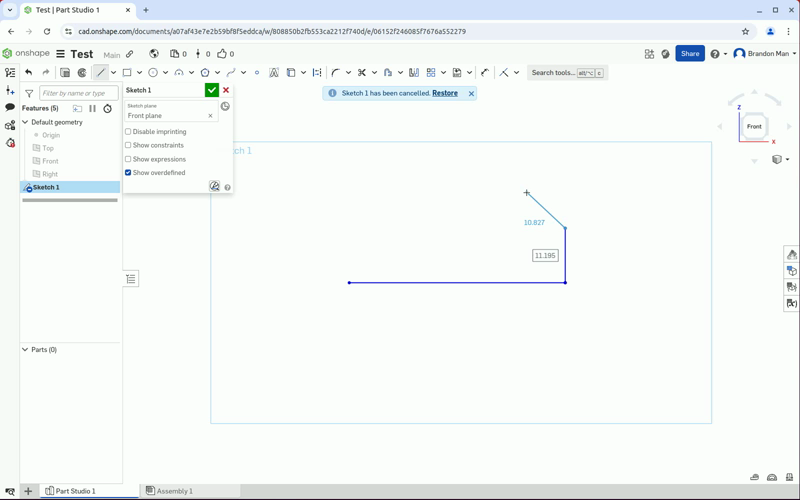
key_down(shift)
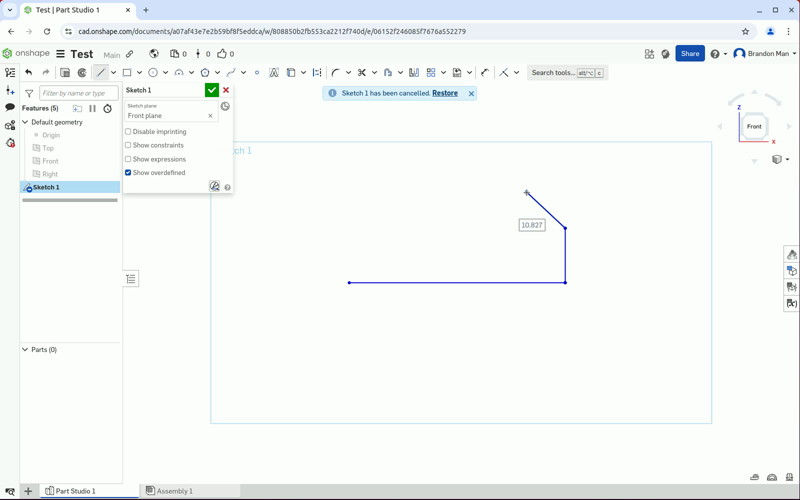
mouse_move(394, 192)
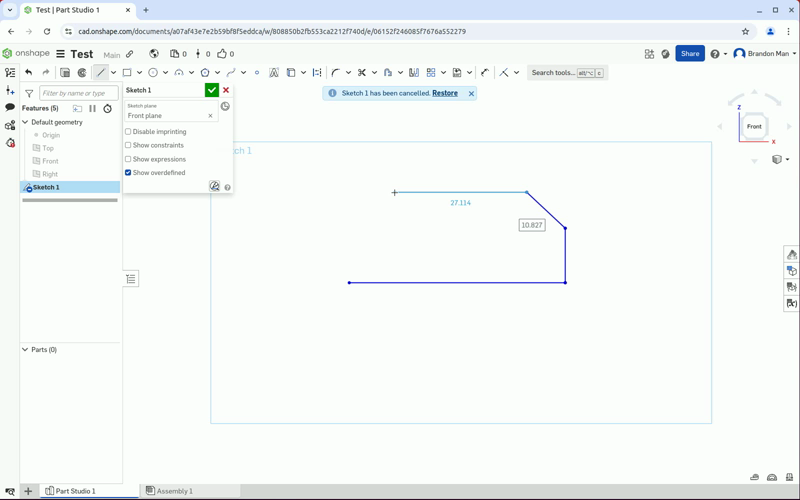
click(394, 192)
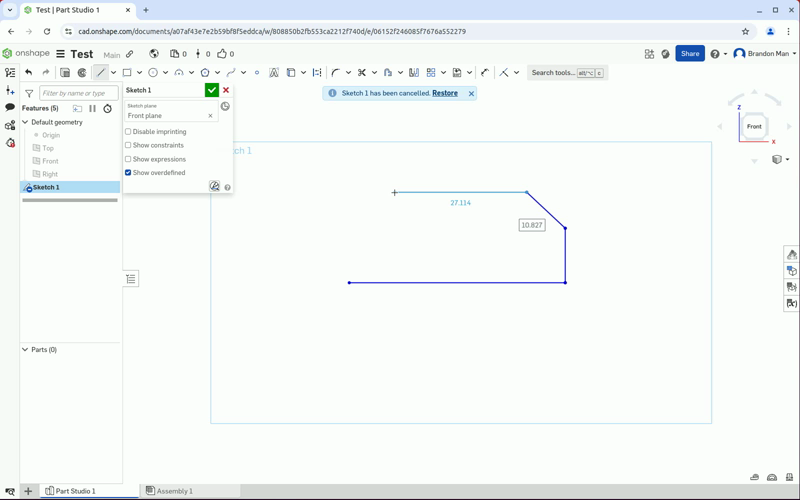
key_up(shift)
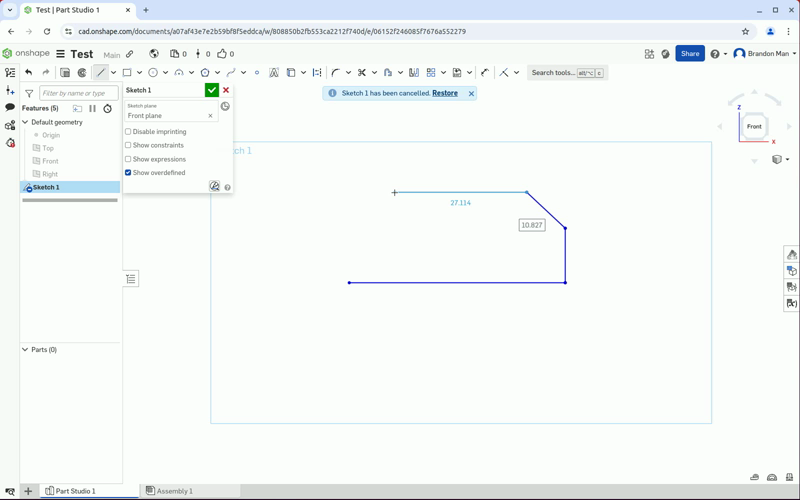
key_down(shift)
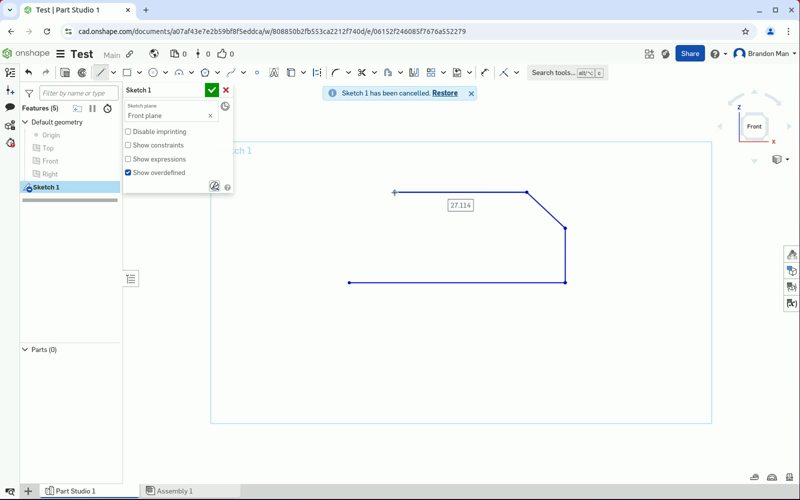
mouse_move(424, 192)
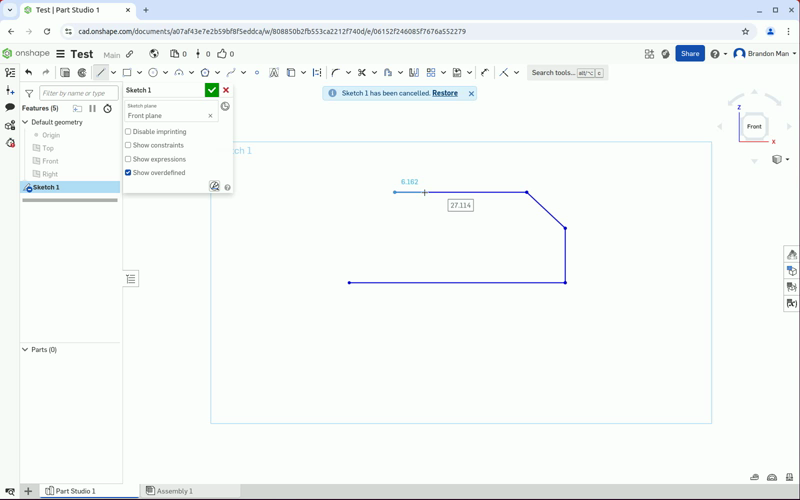
mouse_move(349, 228)
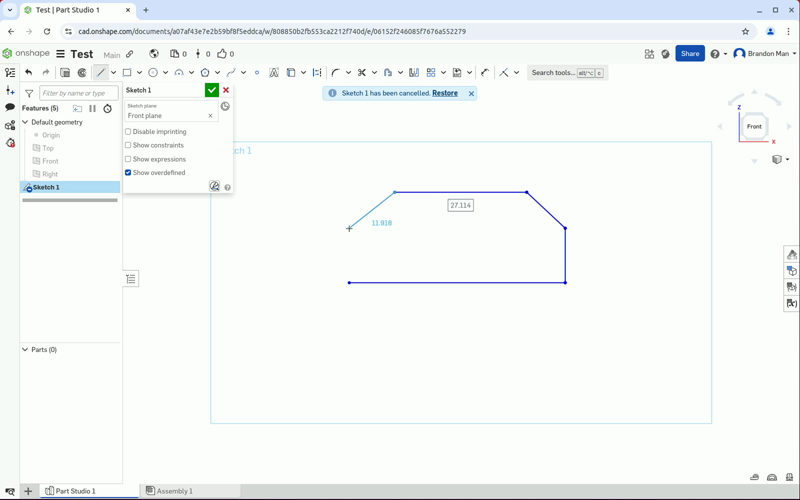
click(349, 228)
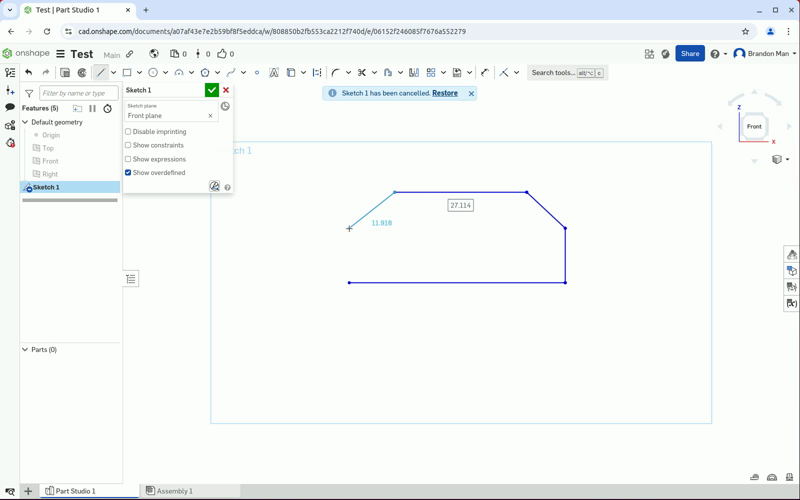
key_up(shift)
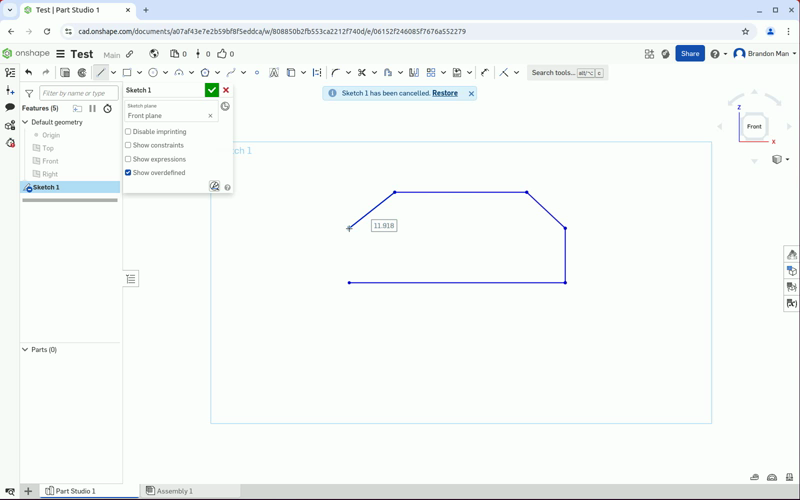
mouse_move(379, 228)
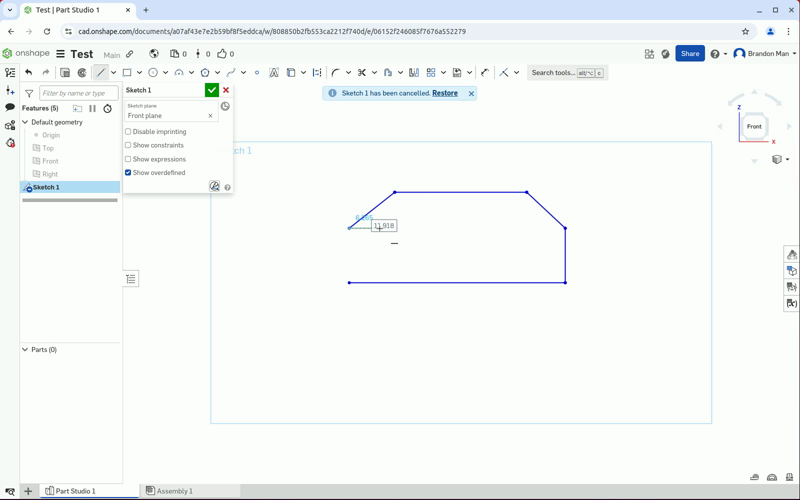
key_down(shift)
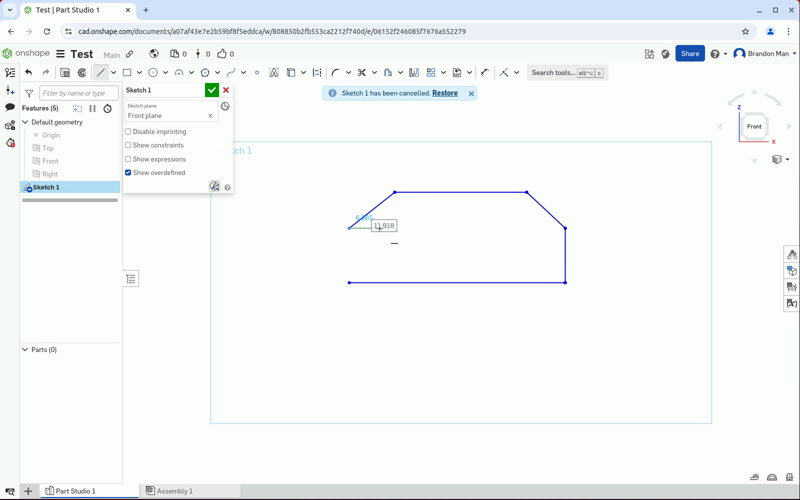
mouse_move(349, 282)
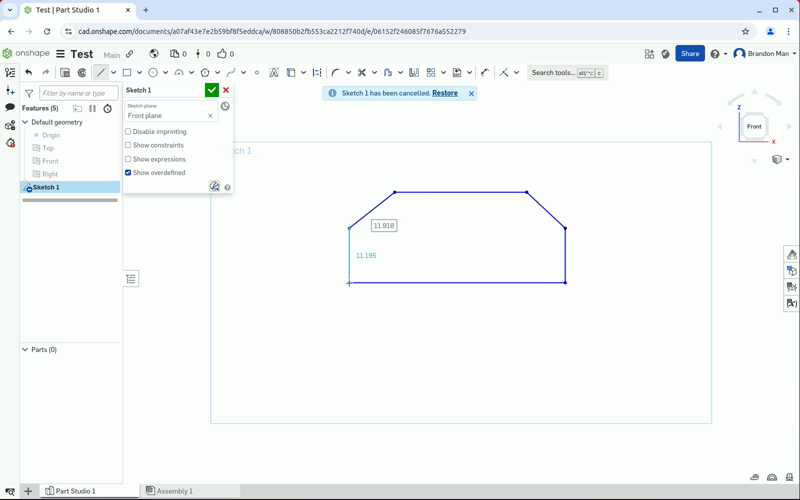
key_up(shift)
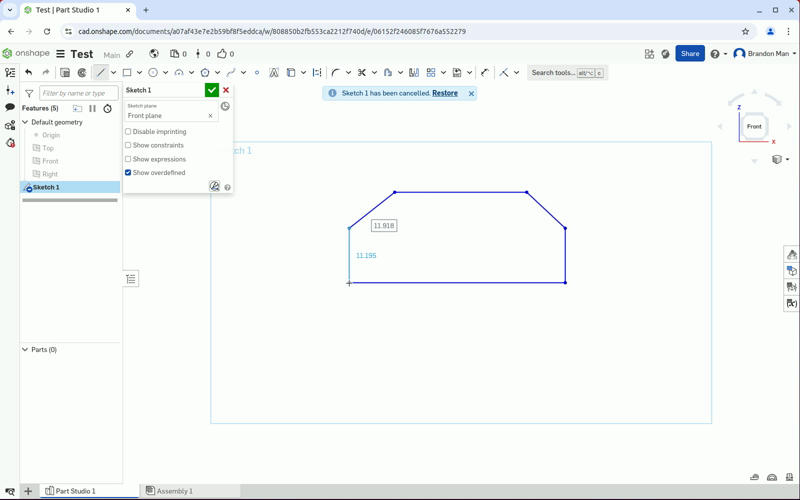
click(349, 282)
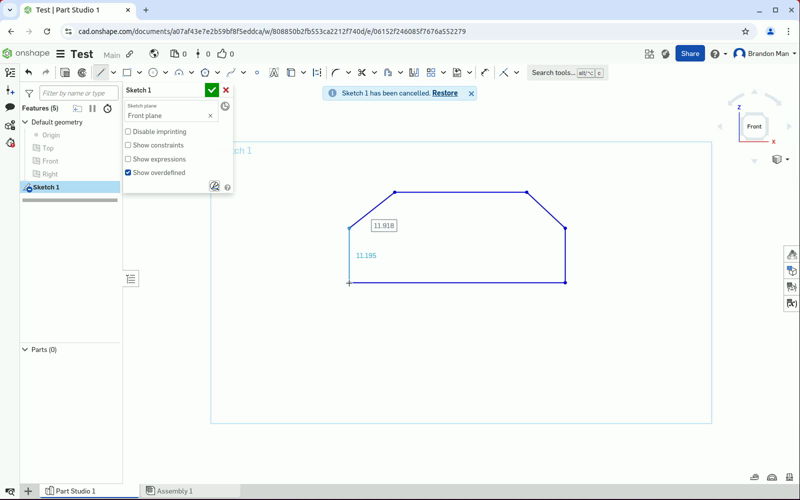
key(esc)
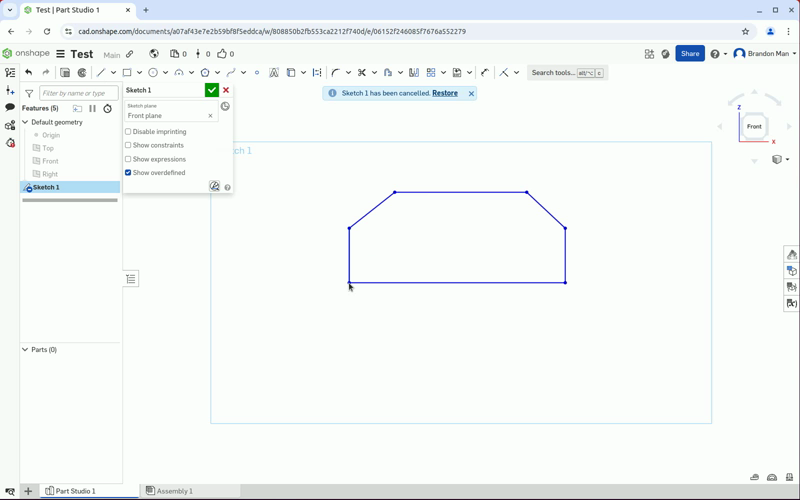
mouse_move(378, 245)
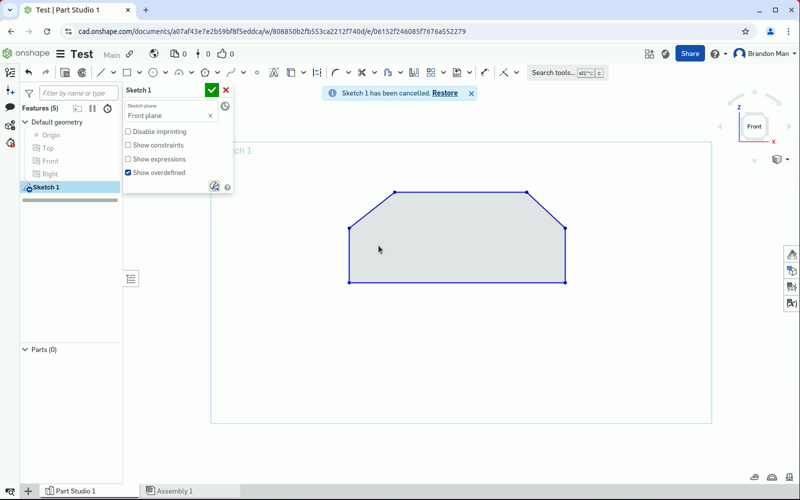
click(378, 245)
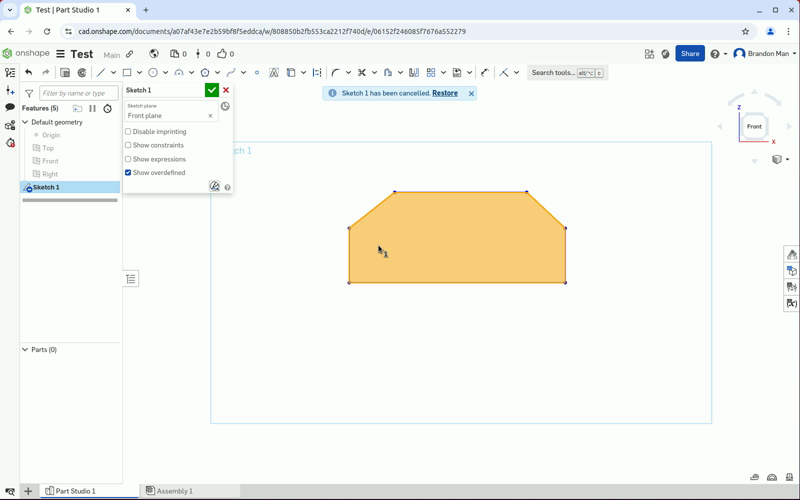
mouse_move(73, 352)
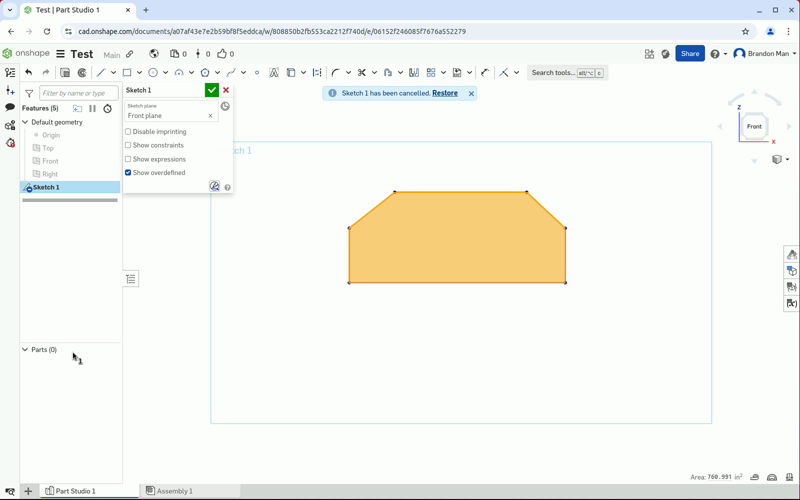
key(shift+y)
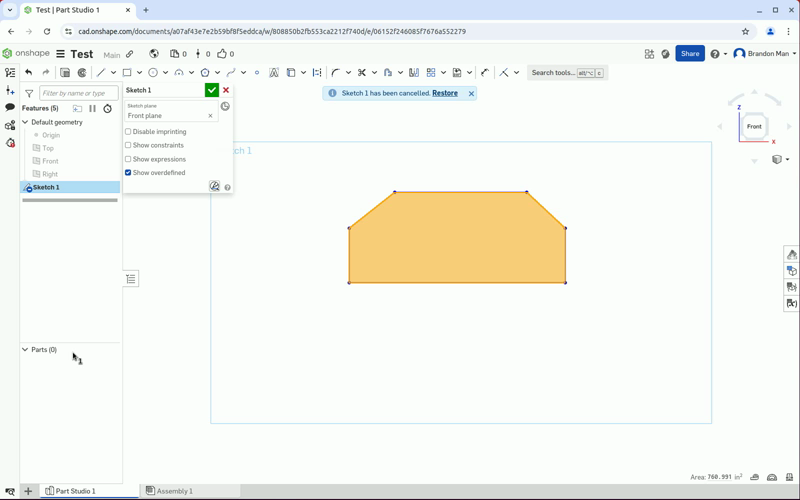
key(shift+e)
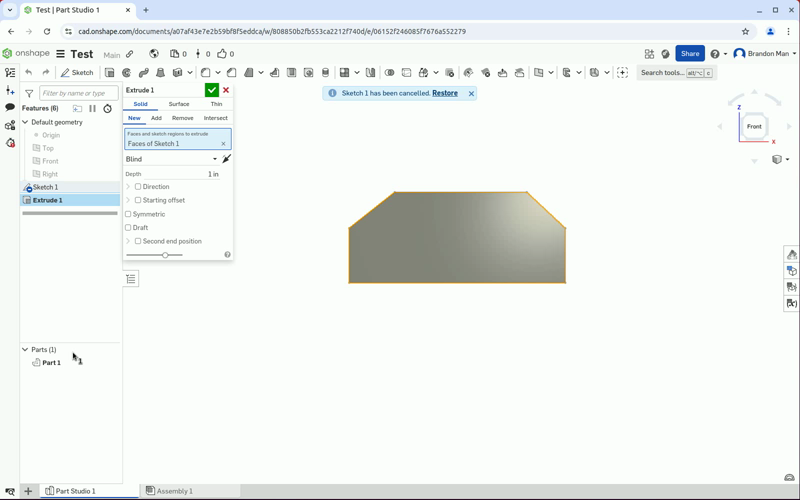
mouse_move(143, 106)
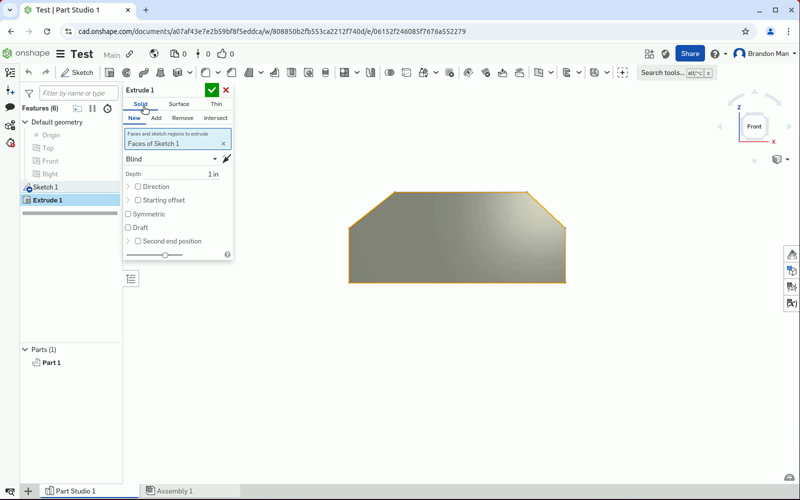
click(143, 106)
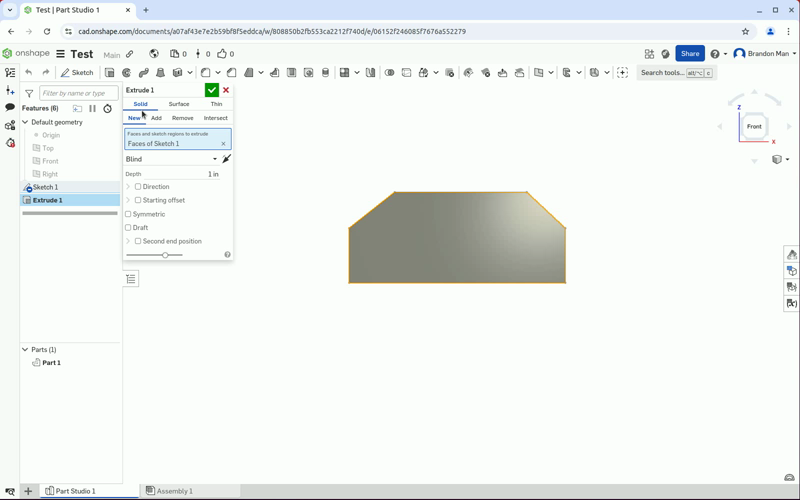
mouse_move(137, 120)
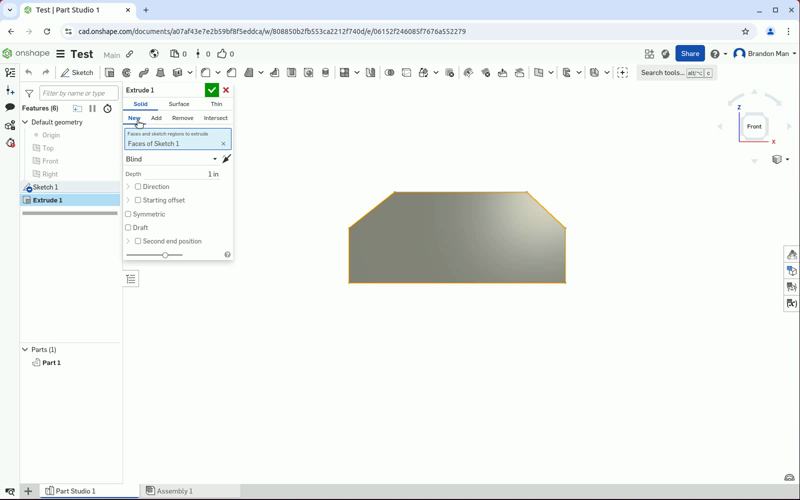
click(137, 120)
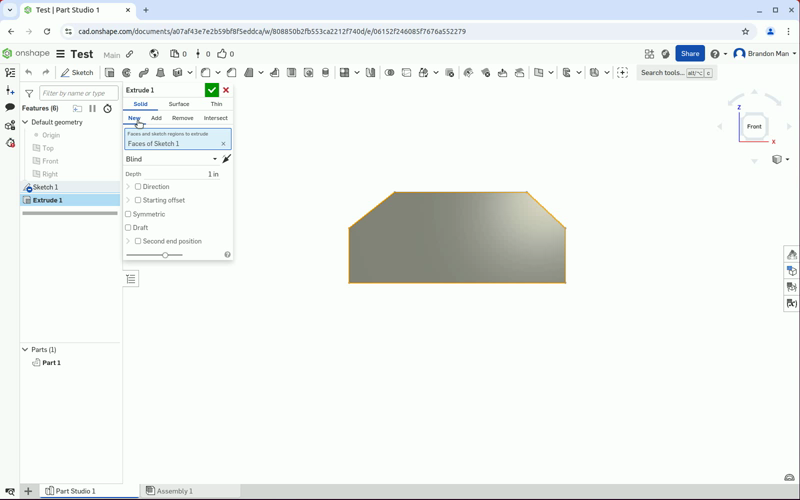
key(tab, 4)
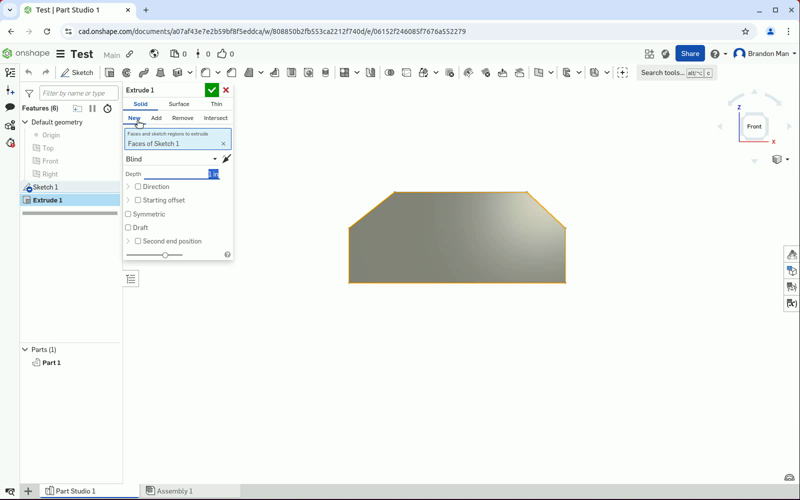
text(6.74)
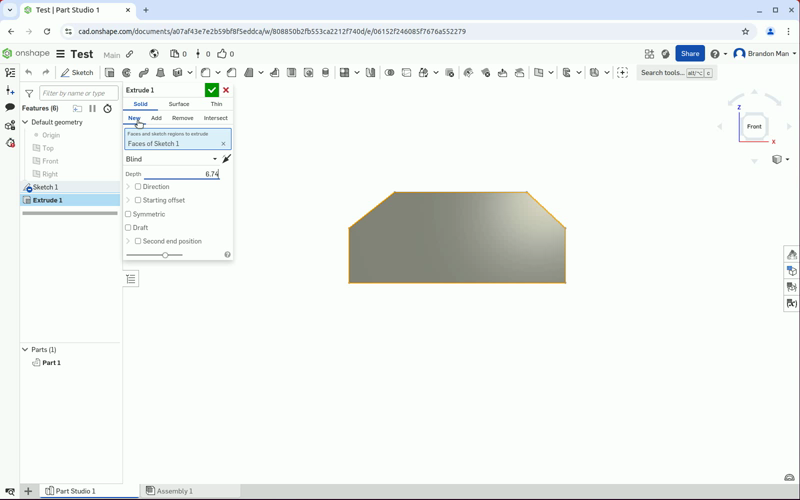
key(enter)
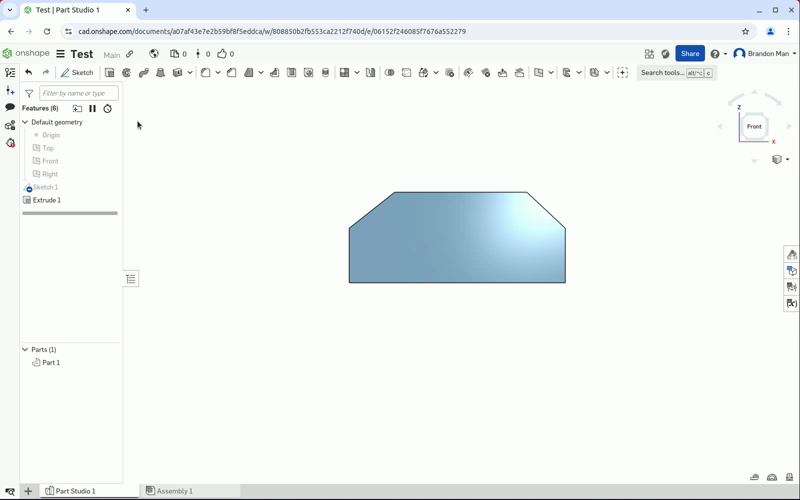
key(shift+h)
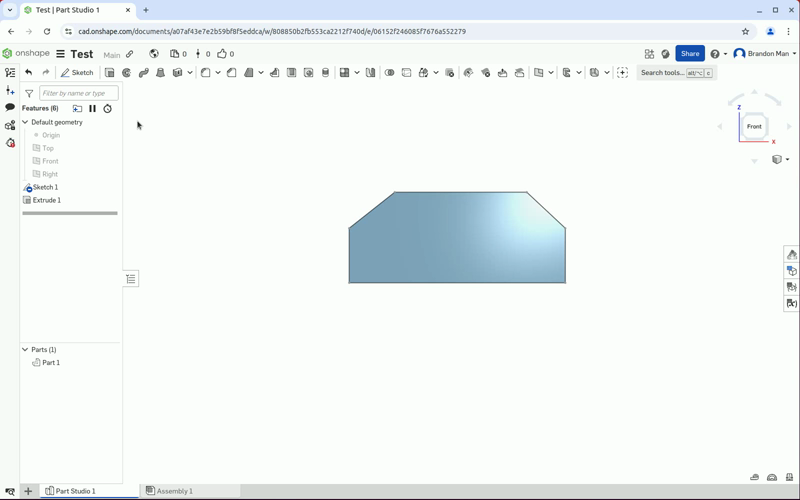
key(shift+h)
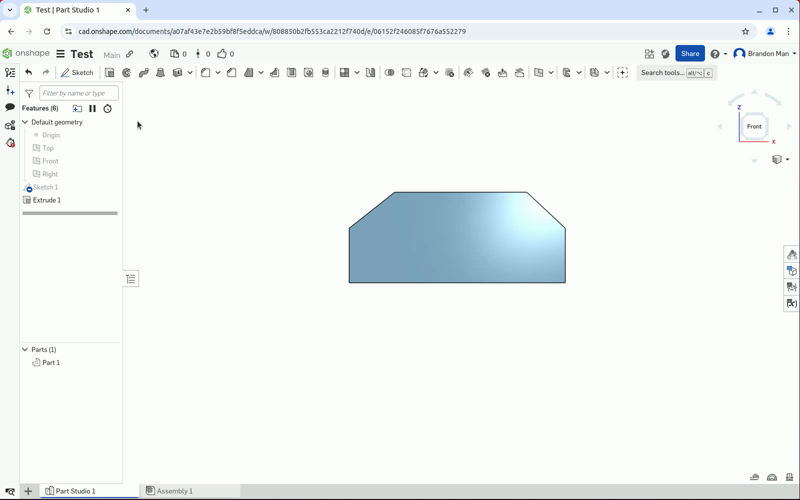
mouse_move(73, 189)
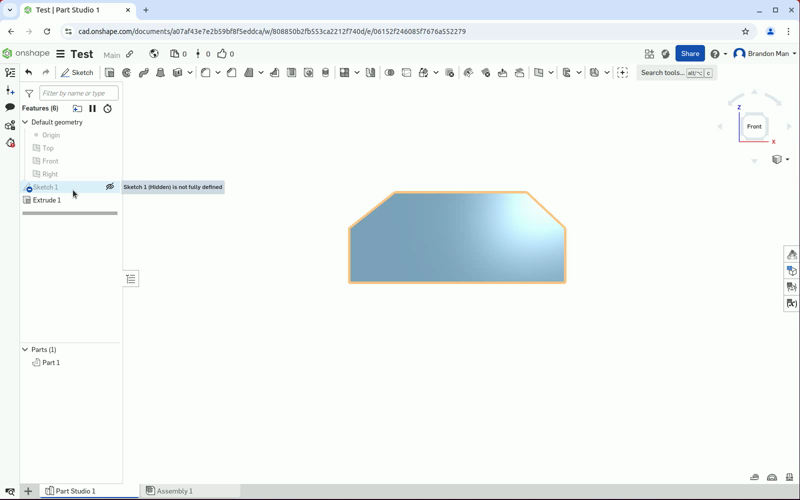
click(73, 189)
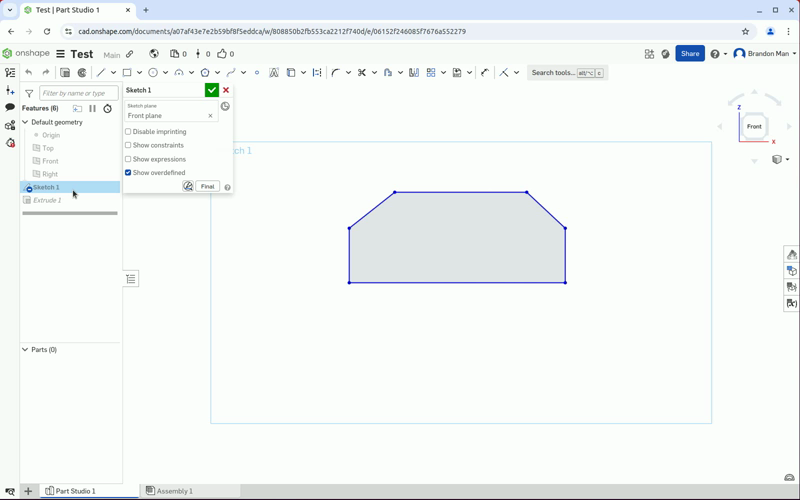
mouse_move(229, 92)
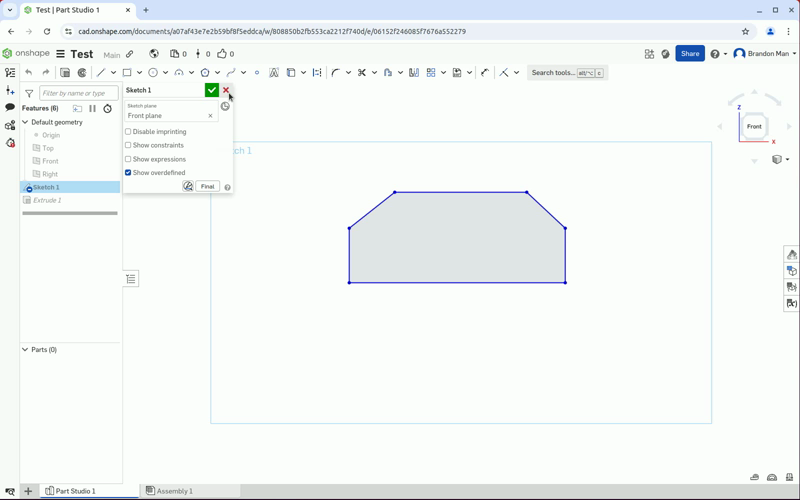
click(229, 92)
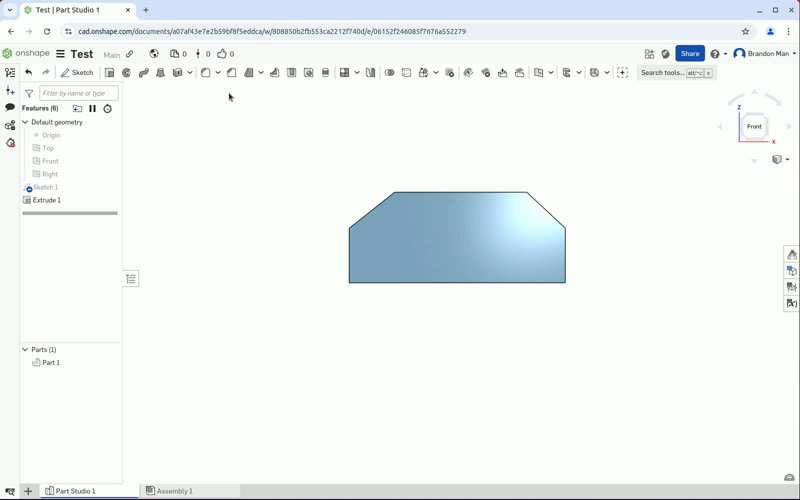
mouse_move(73, 352)
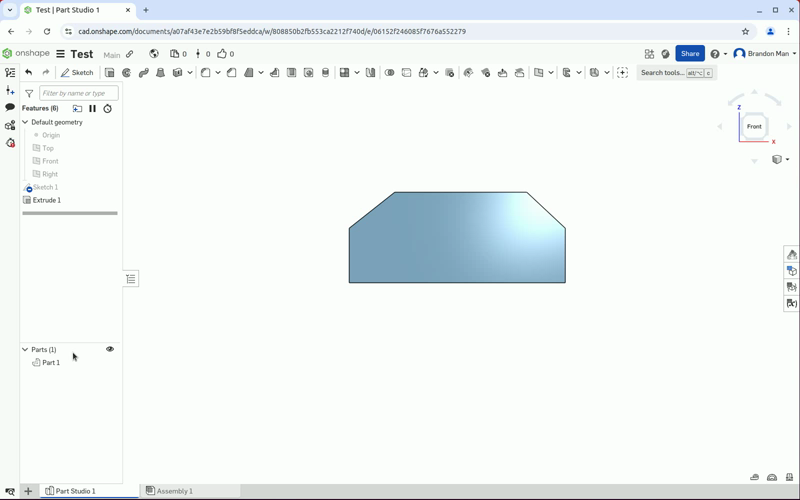
key(y)
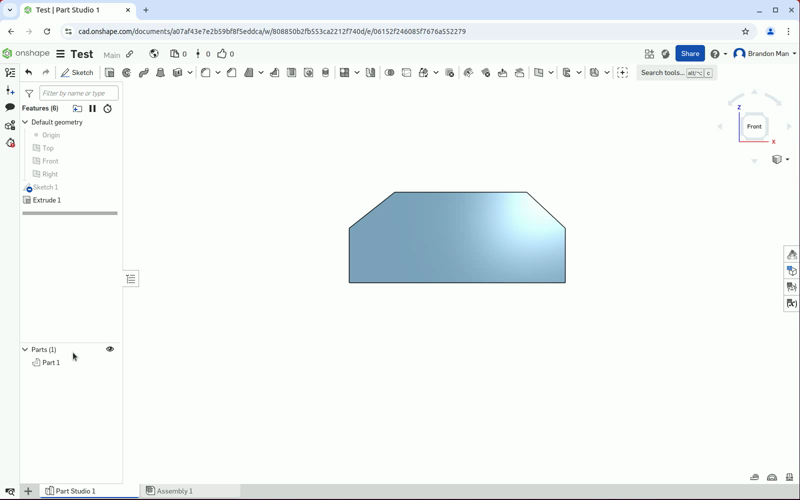
key(shift+p)
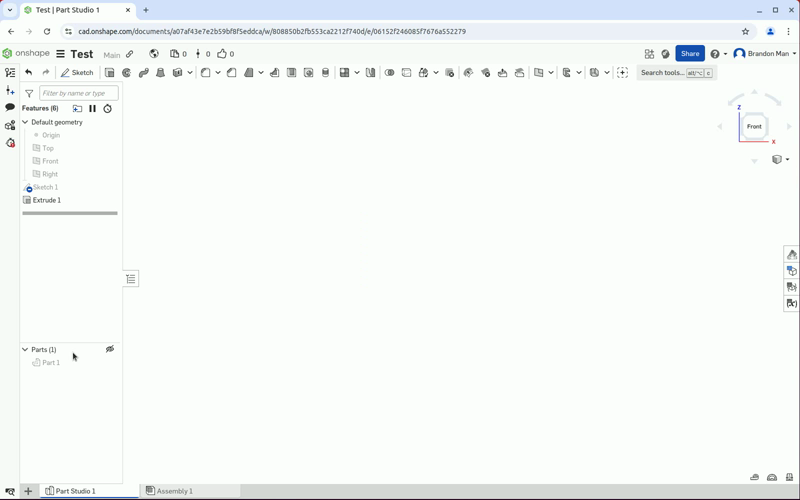
key(space)
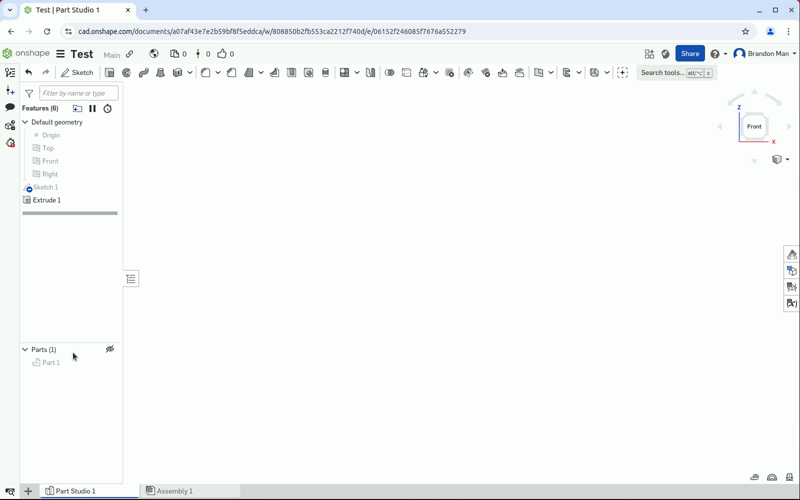
key_down(shift)
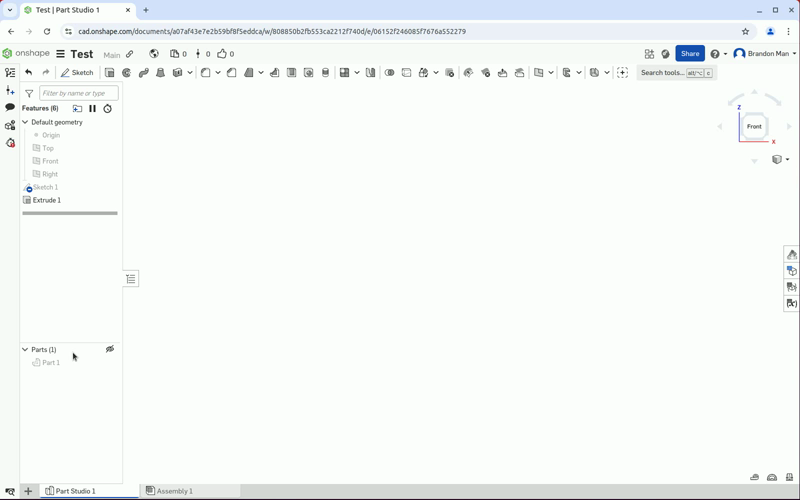
key(down)
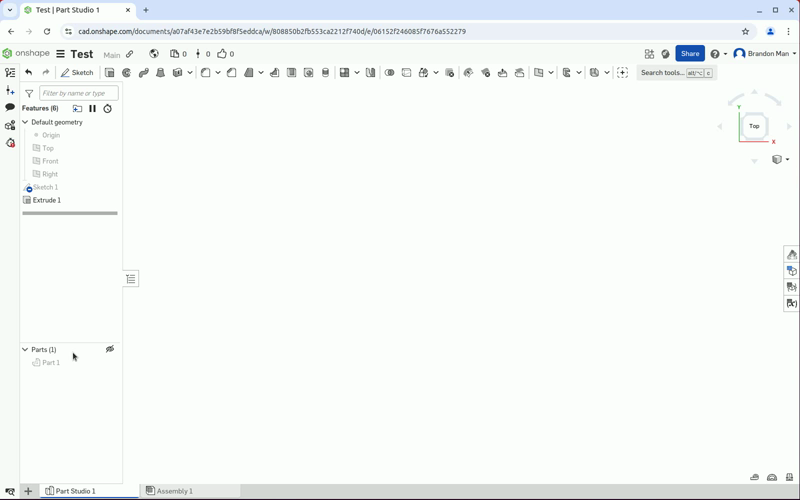
key_up(shift)
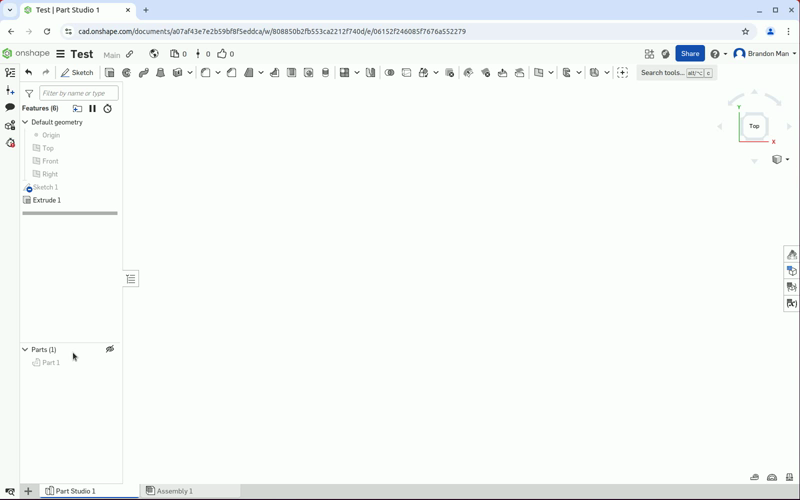
mouse_move(73, 352)
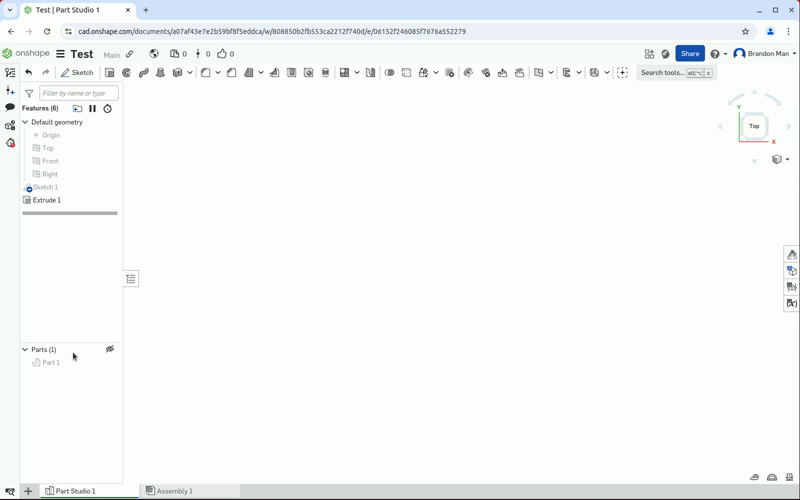
key(shift+y)
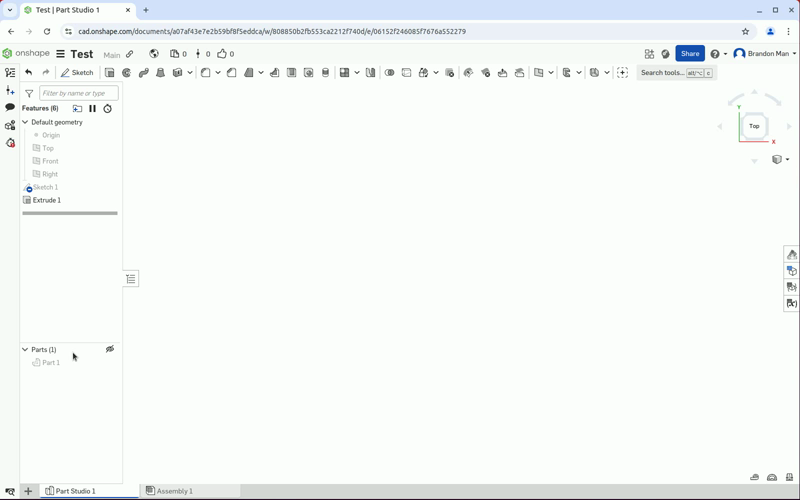
key(shift+s)
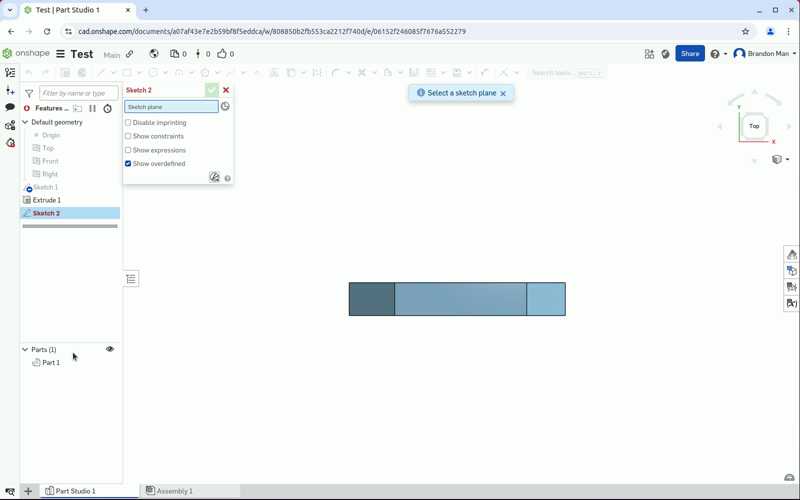
mouse_move(73, 150)
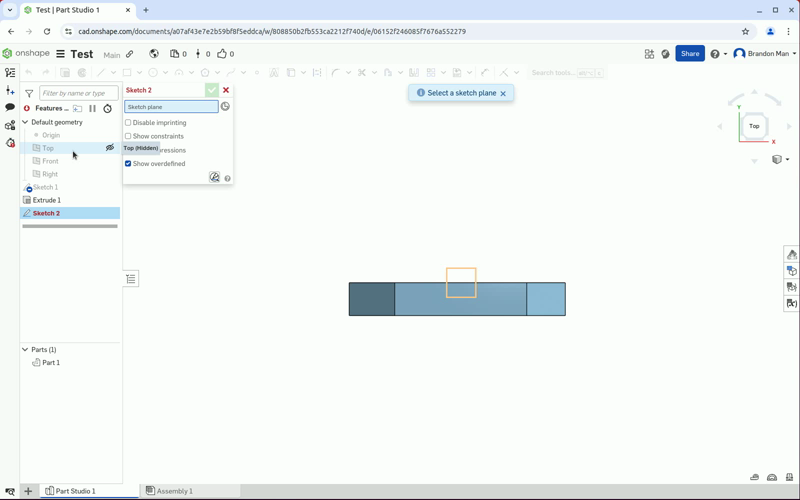
click(73, 150)
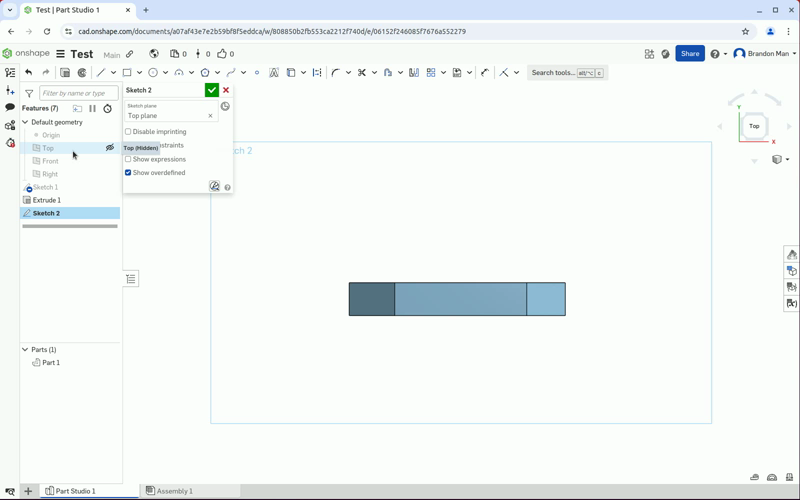
mouse_move(73, 352)
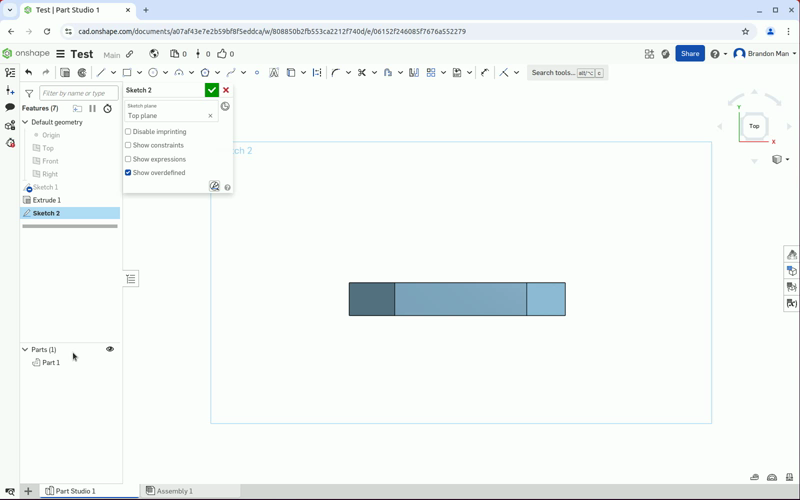
key(y)
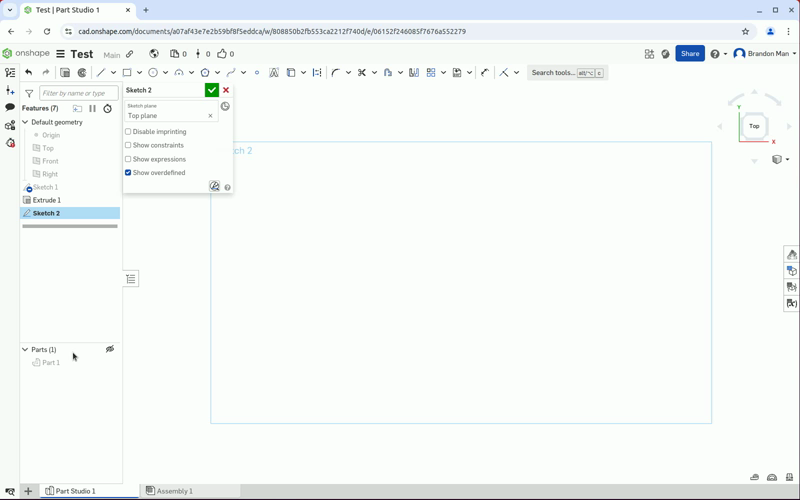
key(l)
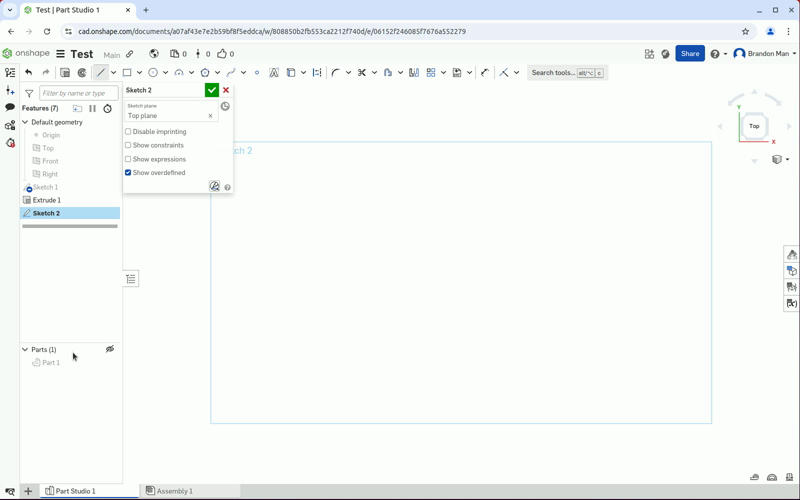
key_down(shift)
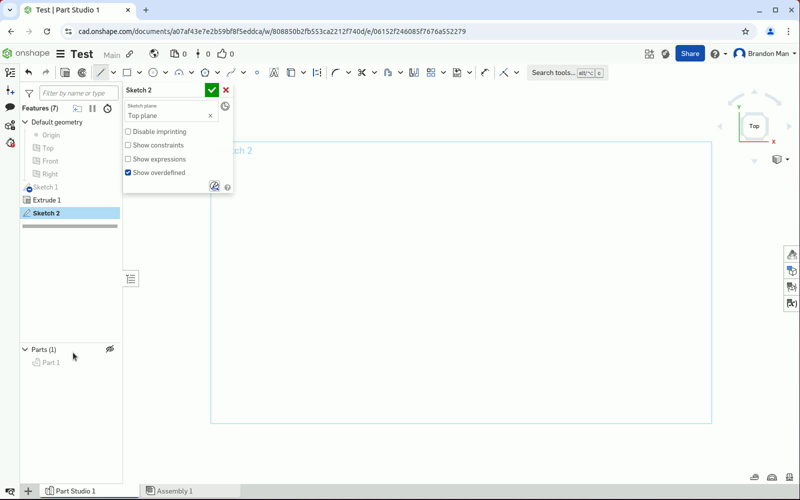
mouse_move(348, 363)
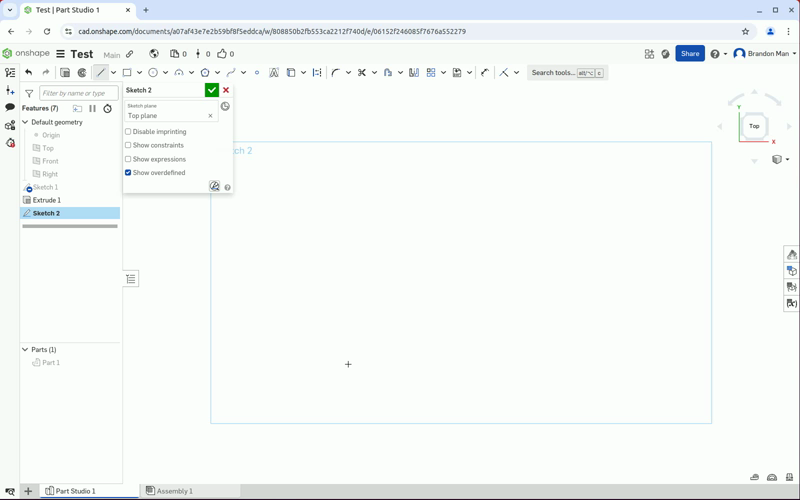
click(348, 363)
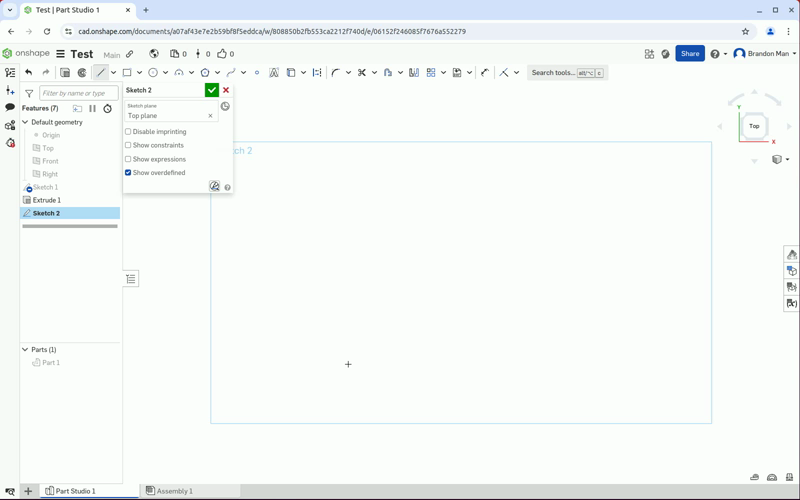
key_up(shift)
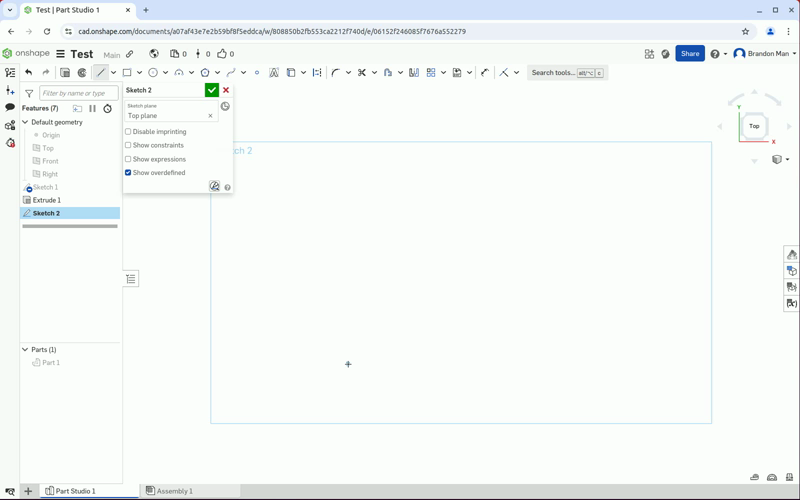
key_down(shift)
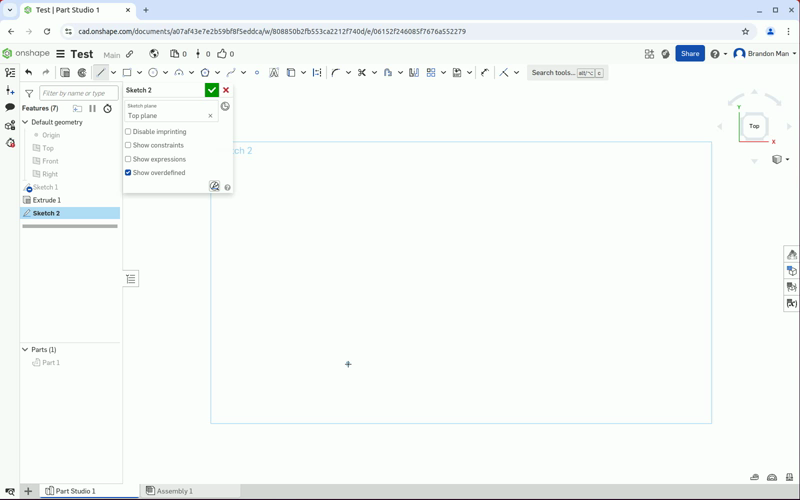
mouse_move(565, 363)
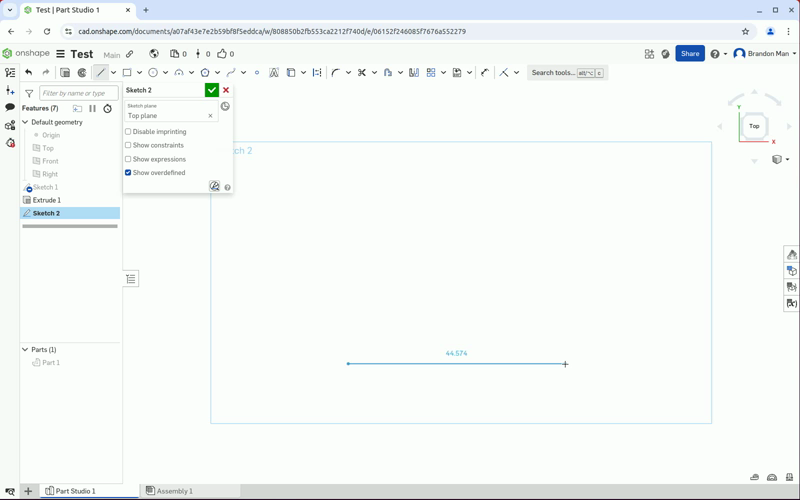
click(565, 363)
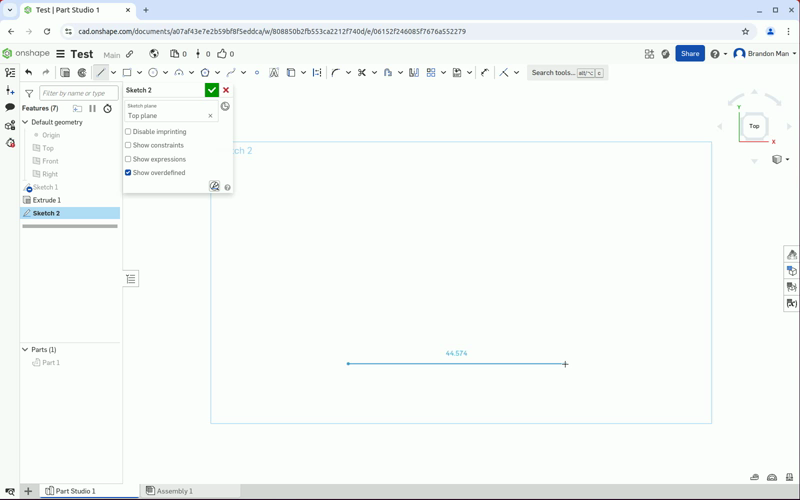
key_up(shift)
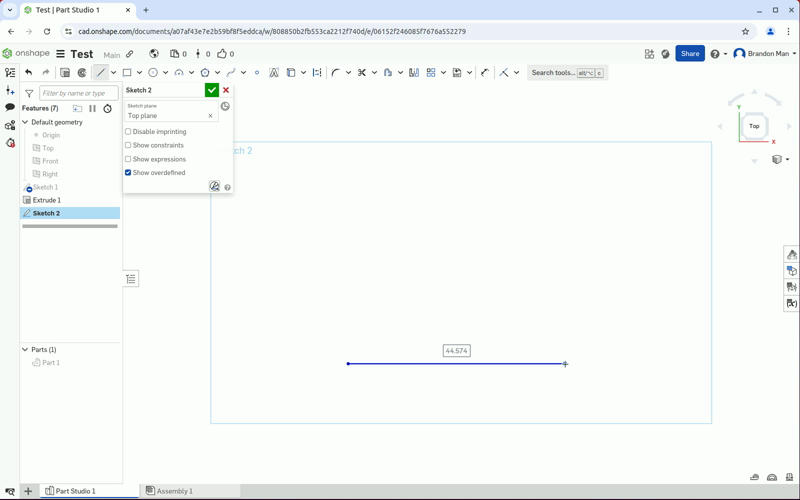
key_down(shift)
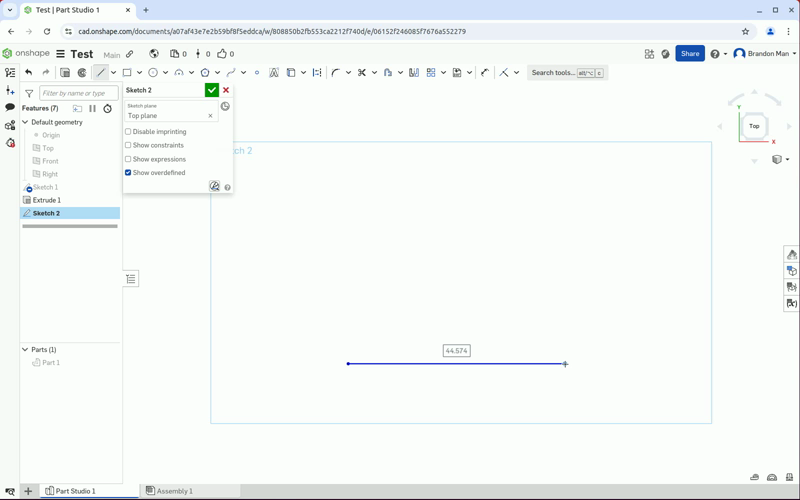
mouse_move(565, 283)
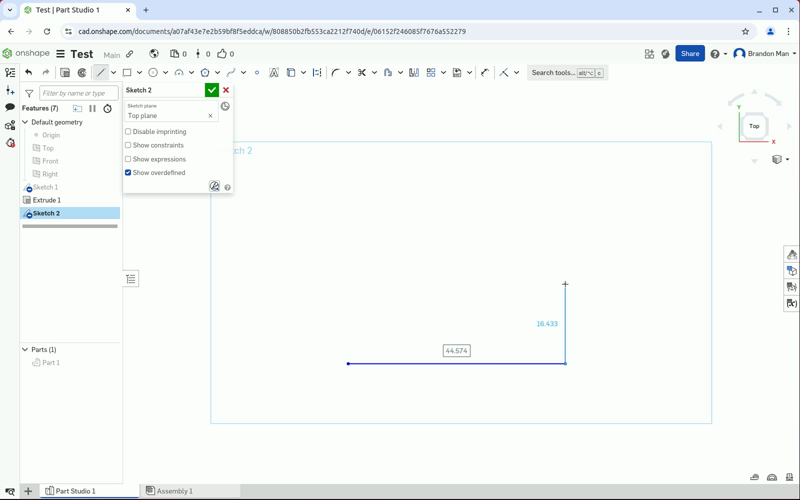
click(565, 283)
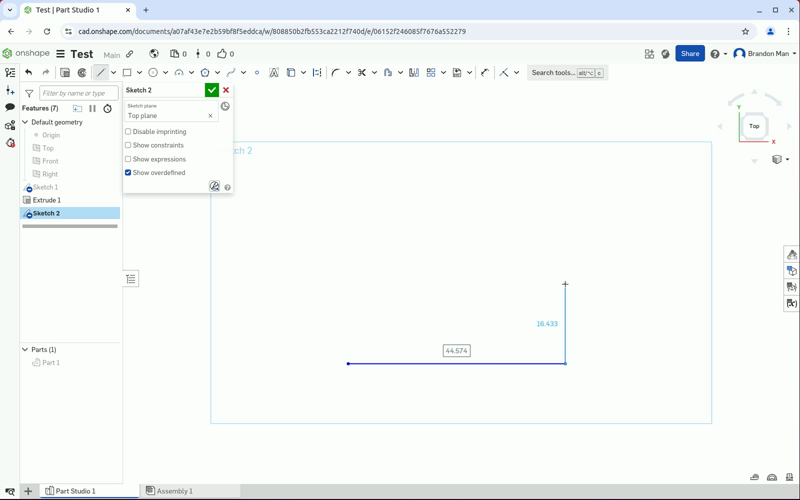
key_up(shift)
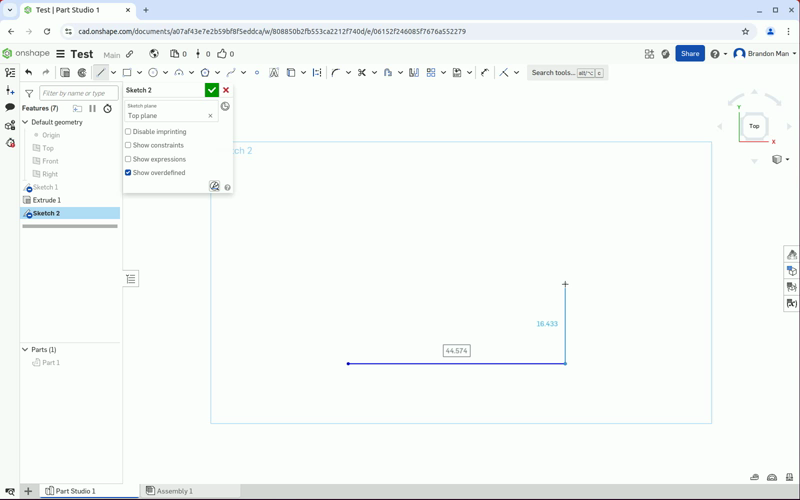
key_down(shift)
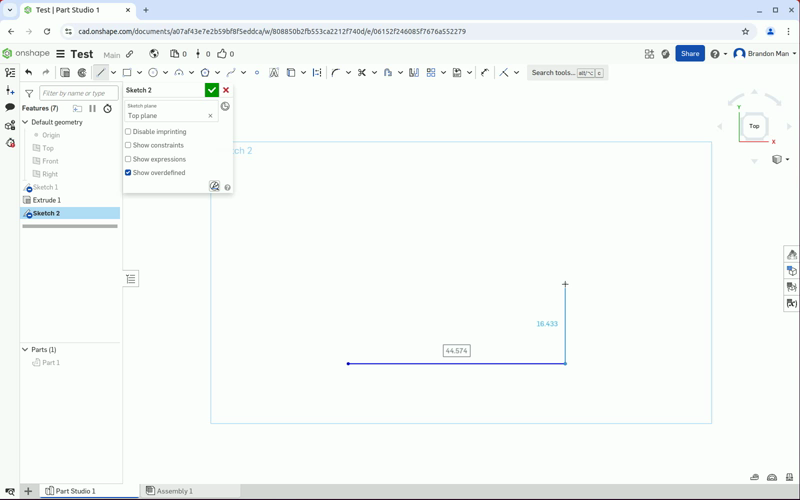
mouse_move(348, 283)
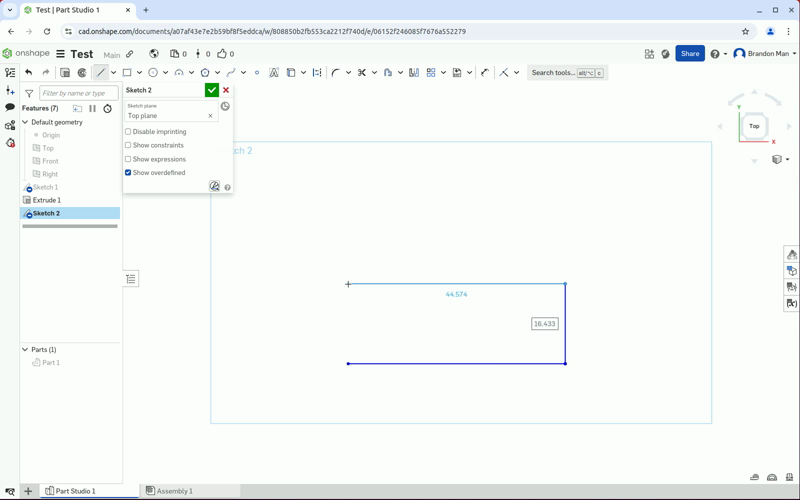
click(348, 283)
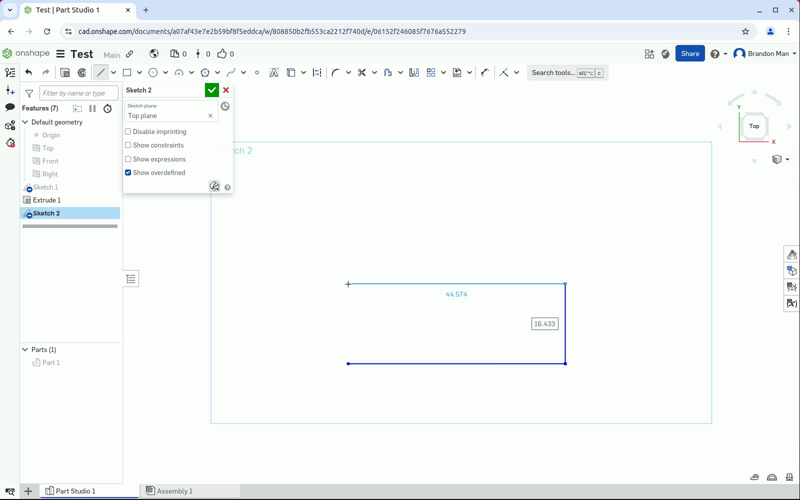
key_up(shift)
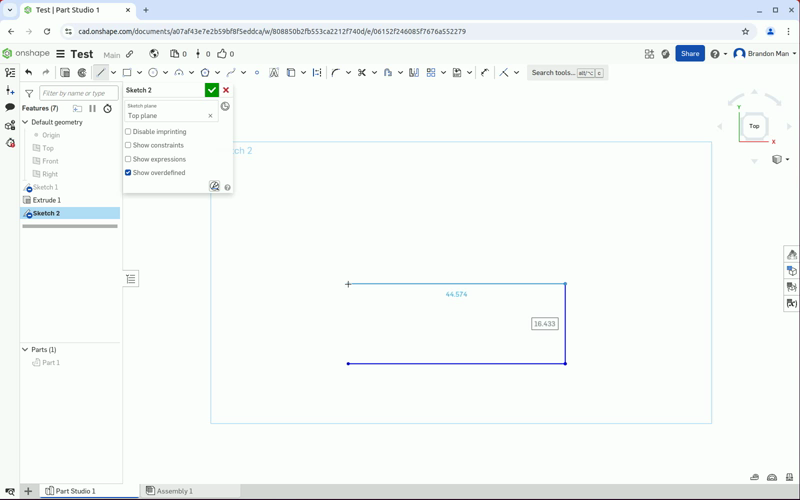
key_down(shift)
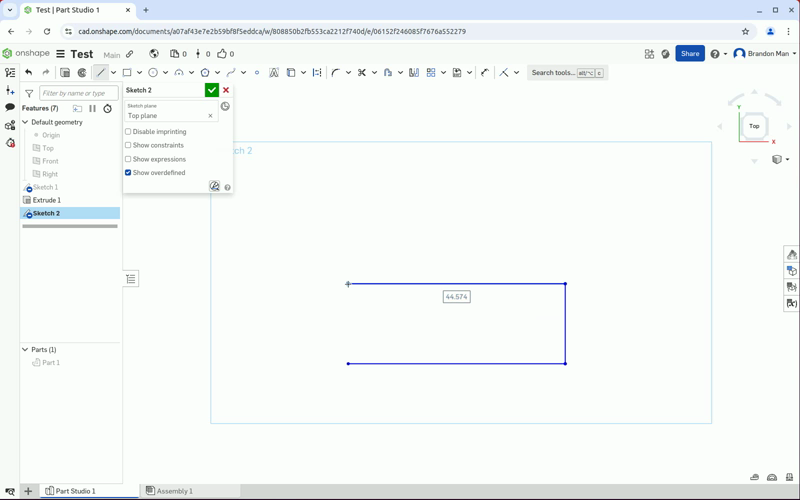
mouse_move(348, 363)
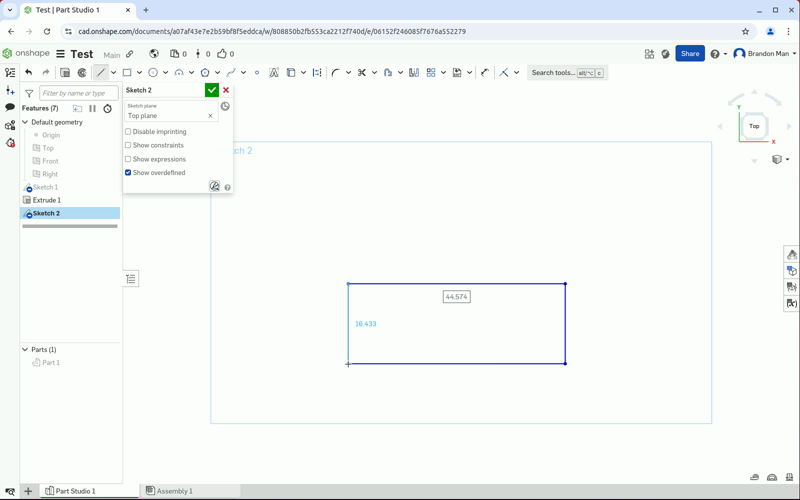
key_up(shift)
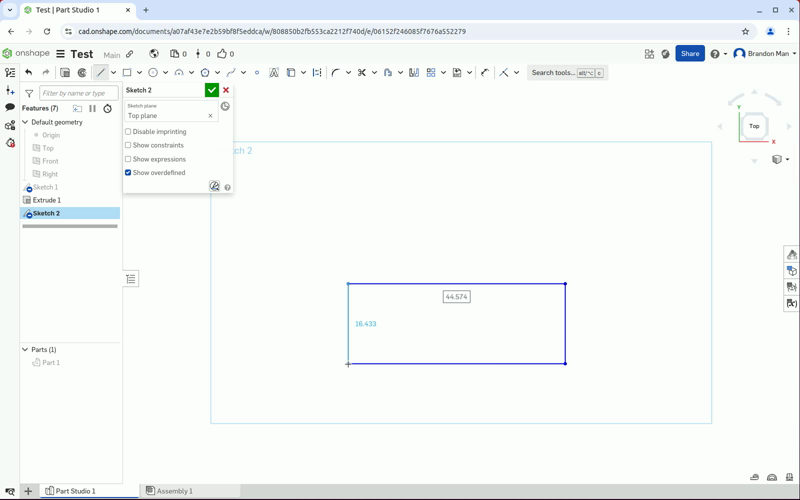
click(348, 363)
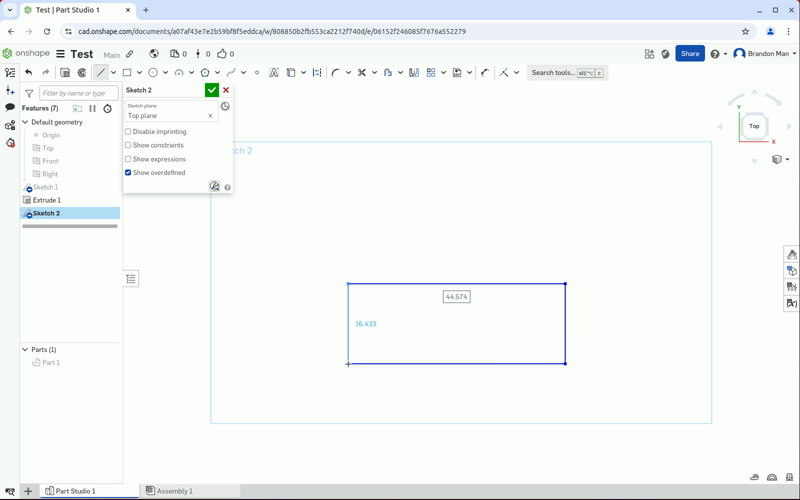
key(esc)
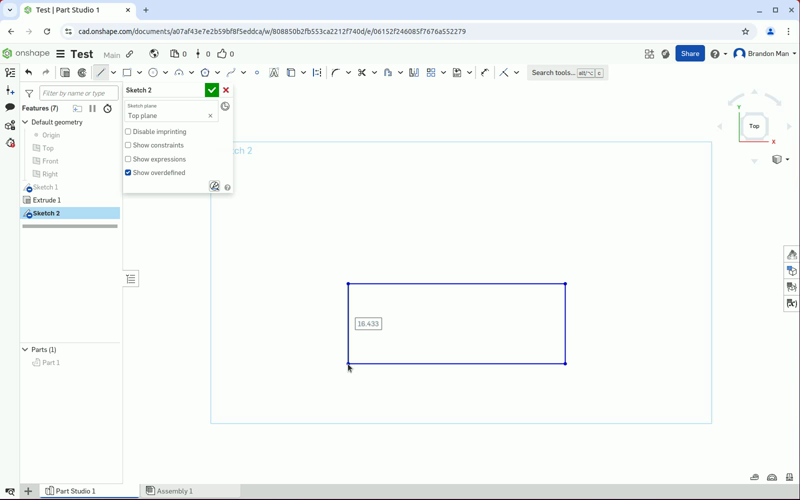
mouse_move(377, 337)
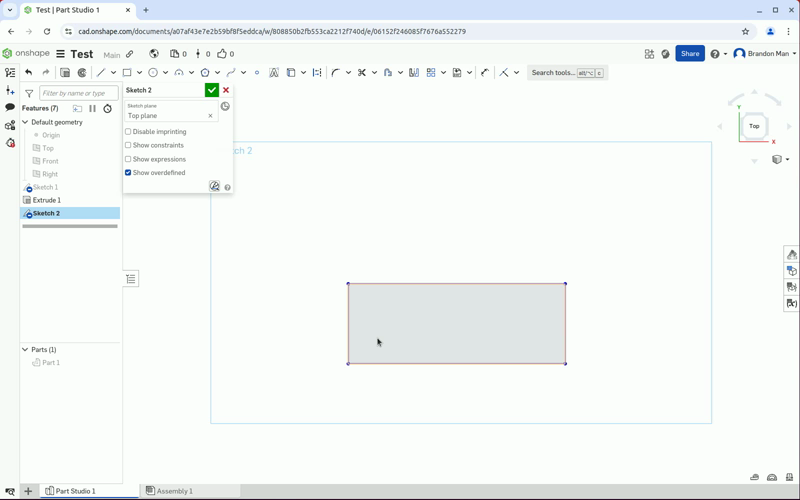
click(377, 337)
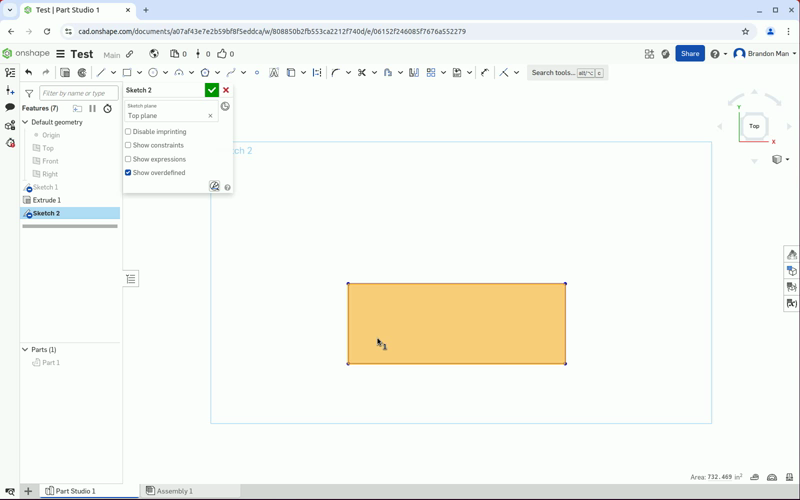
mouse_move(73, 352)
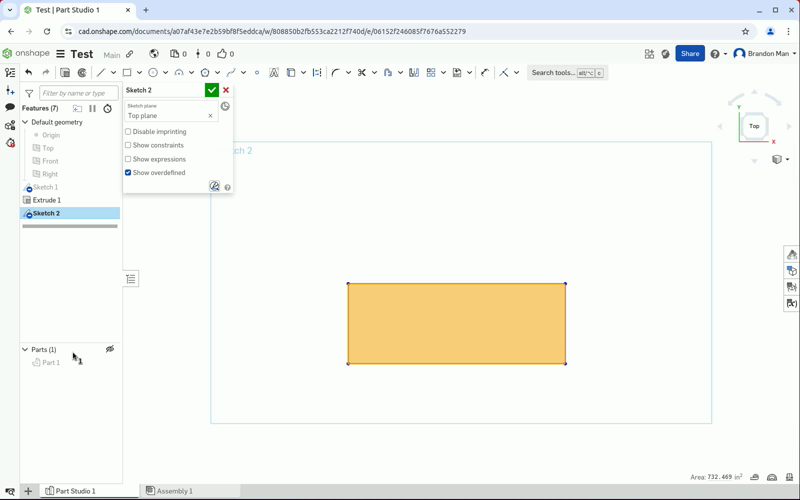
key(shift+y)
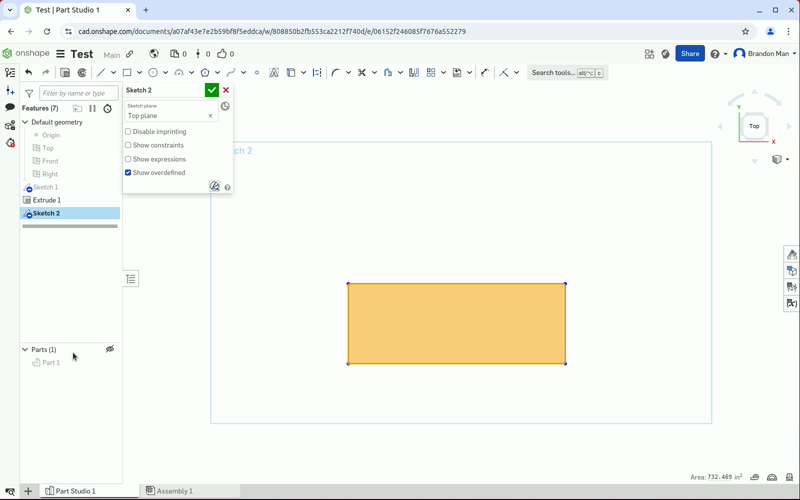
key(shift+e)
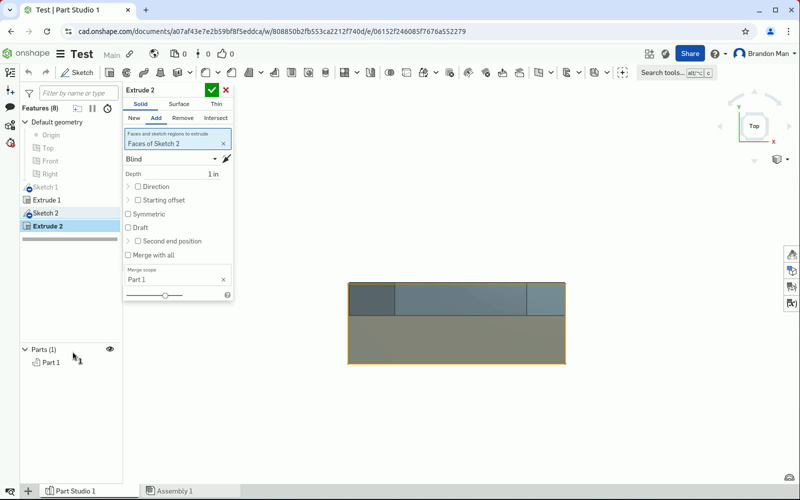
mouse_move(143, 106)
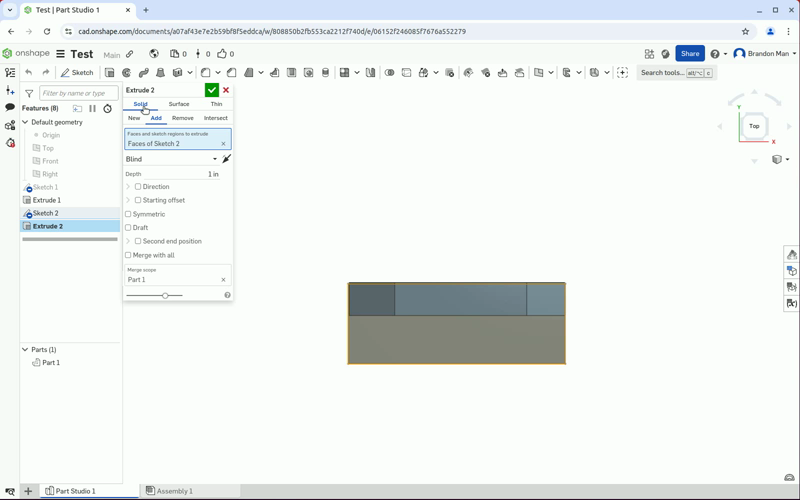
click(143, 106)
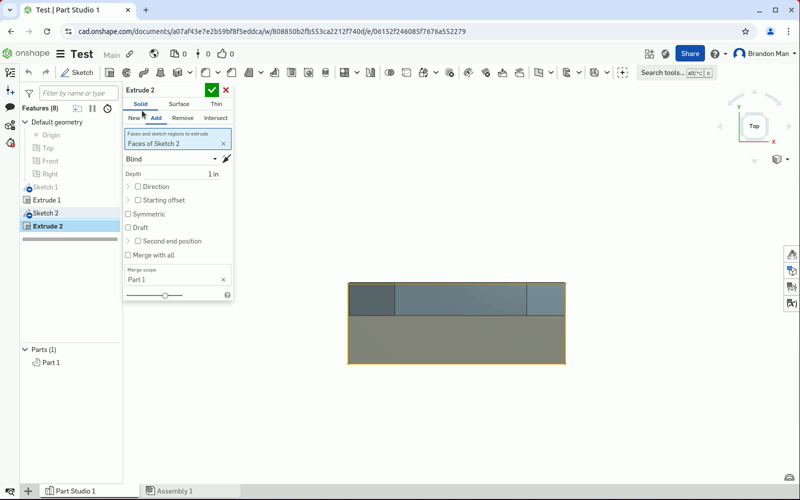
mouse_move(137, 120)
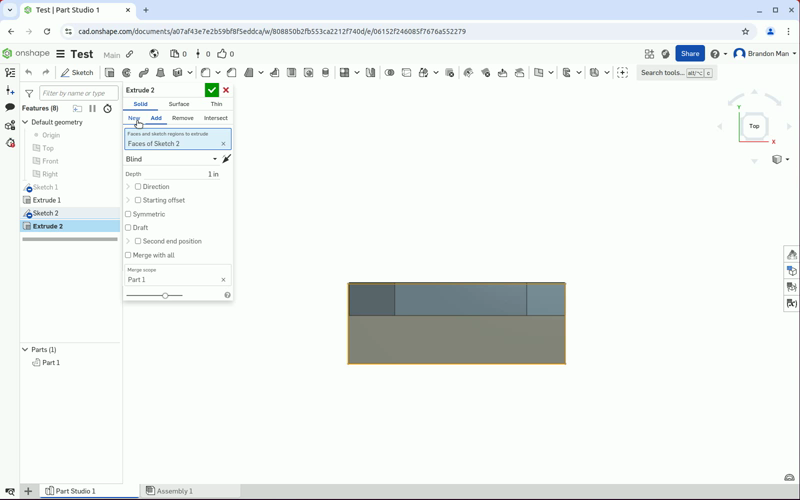
click(137, 120)
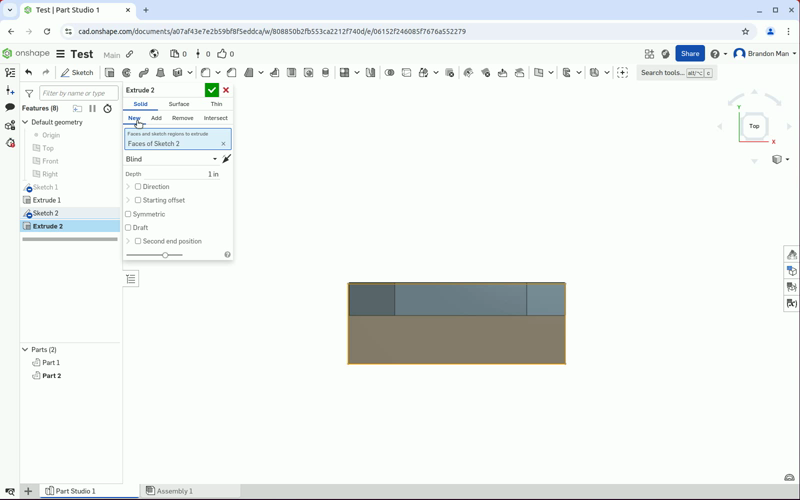
key(tab, 4)
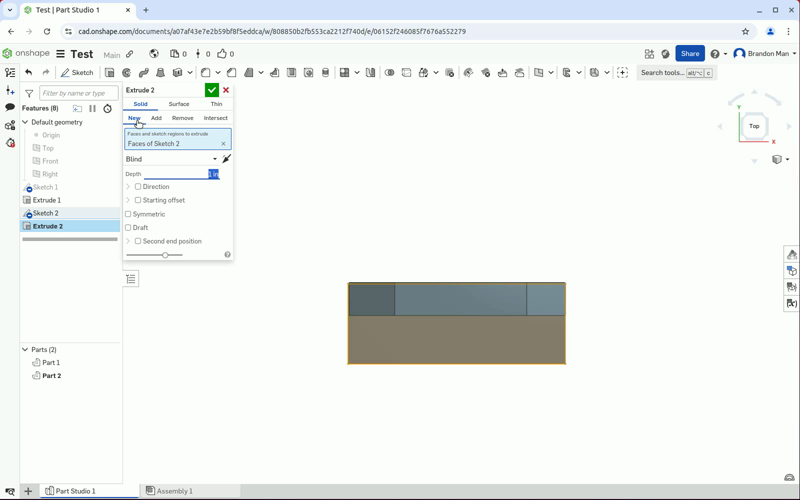
text(6.499)
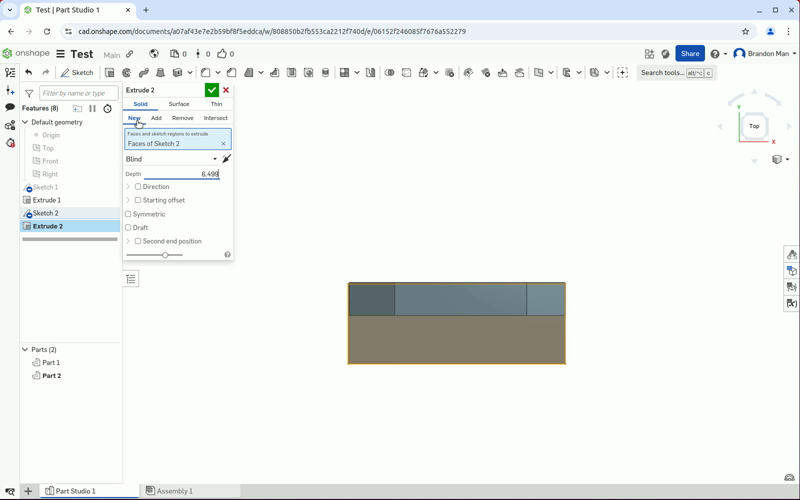
key(enter)
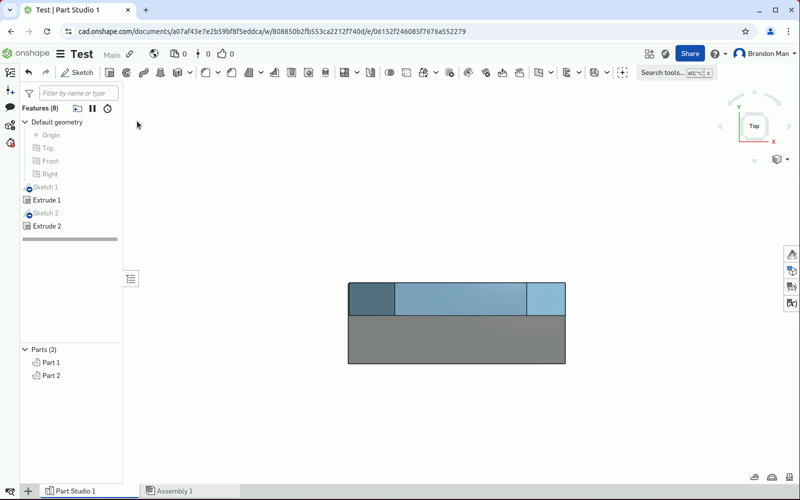
key(shift+h)
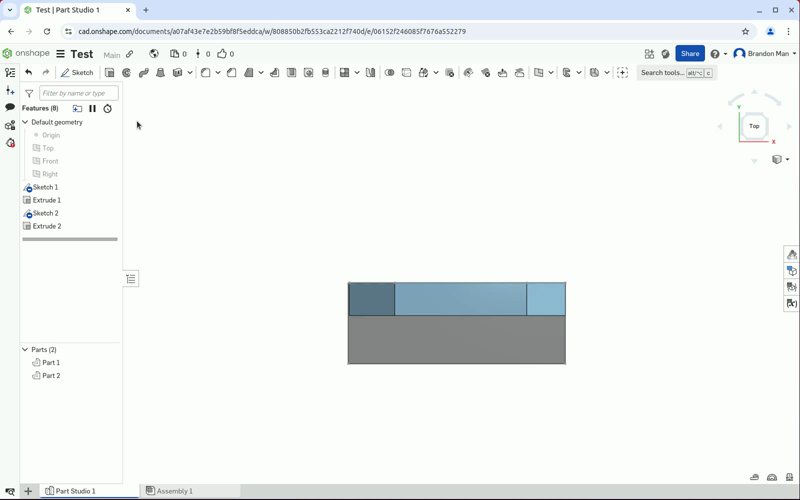
key(shift+h)
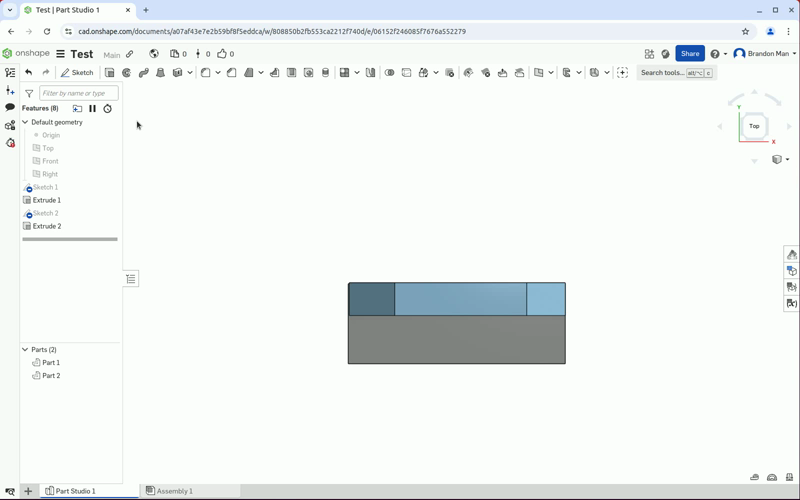
mouse_move(73, 189)
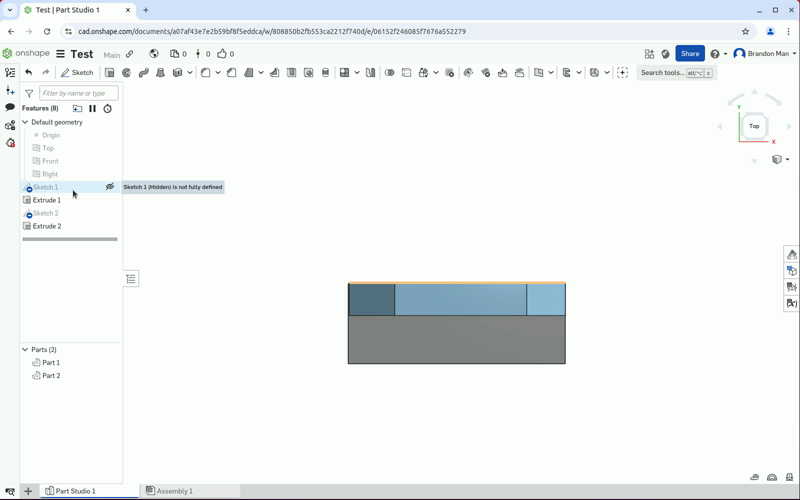
click(73, 189)
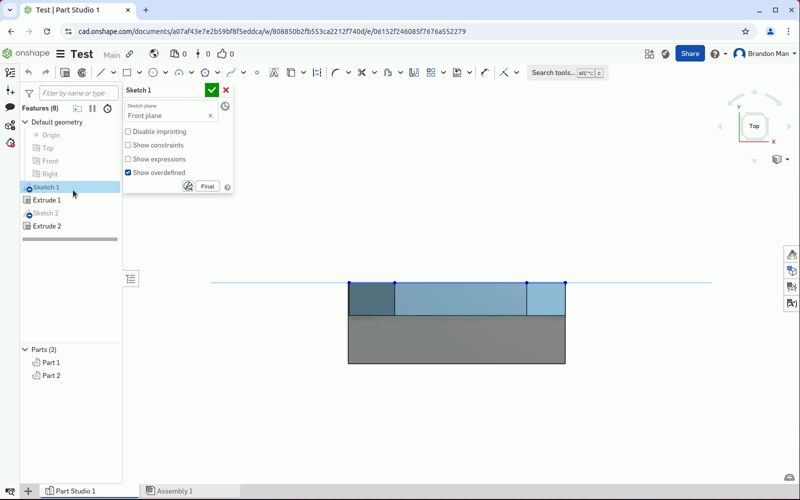
mouse_move(229, 92)
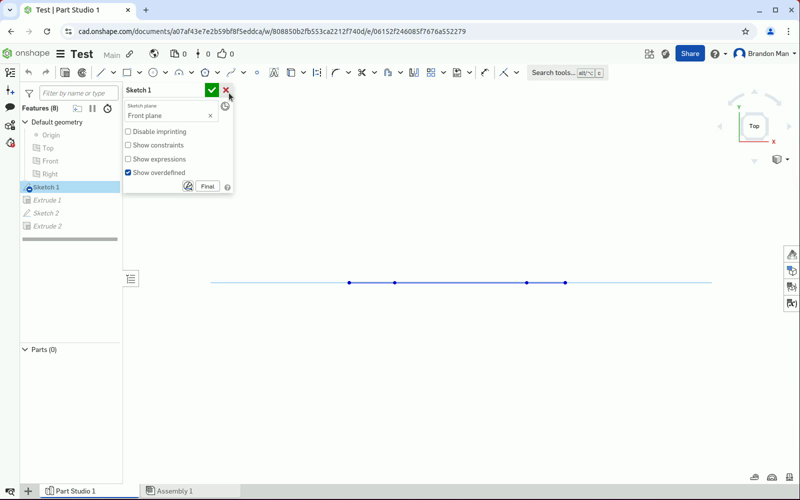
click(229, 92)
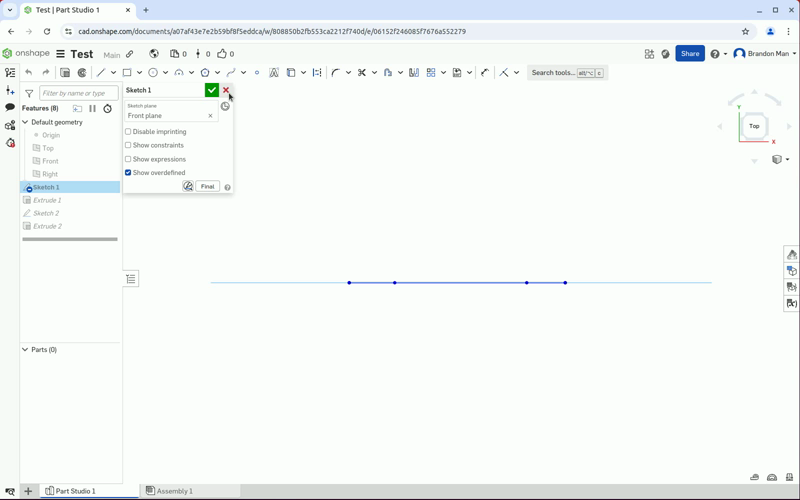
key(shift+s)
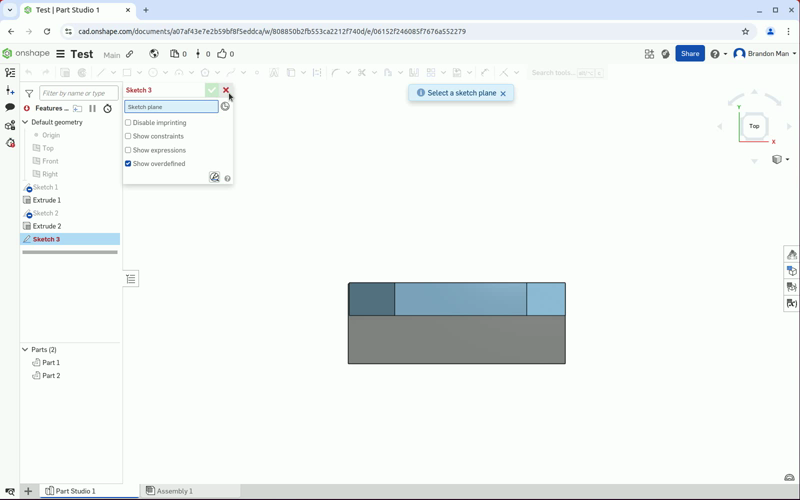
mouse_move(73, 150)
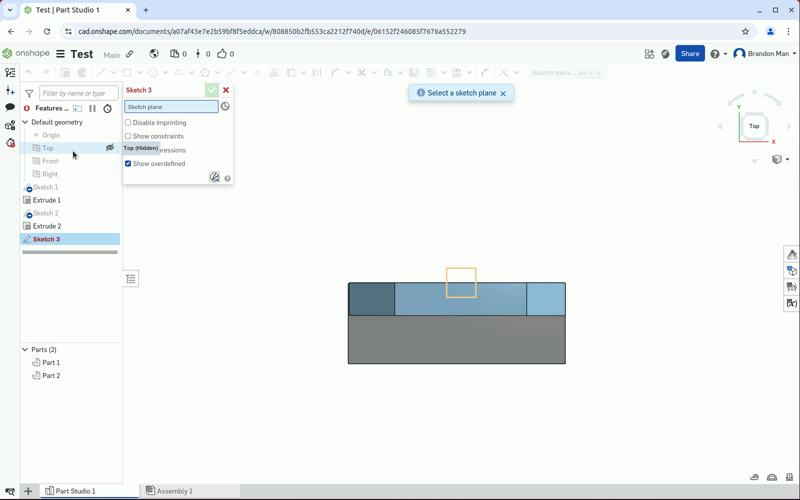
click(73, 150)
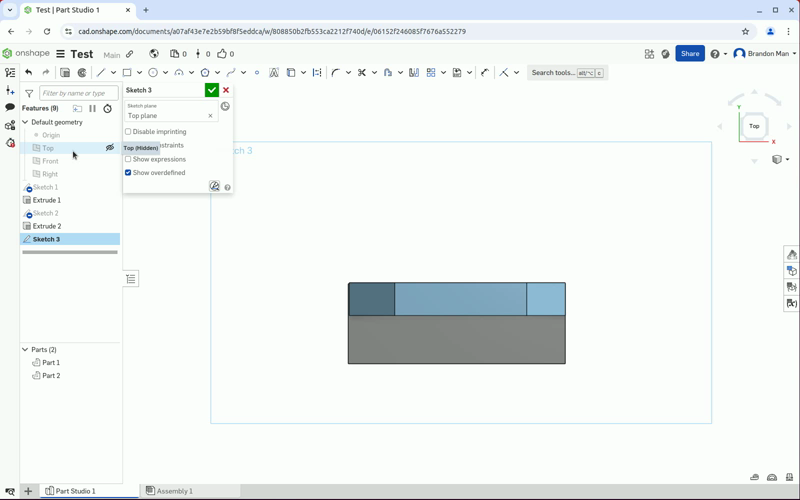
mouse_move(73, 352)
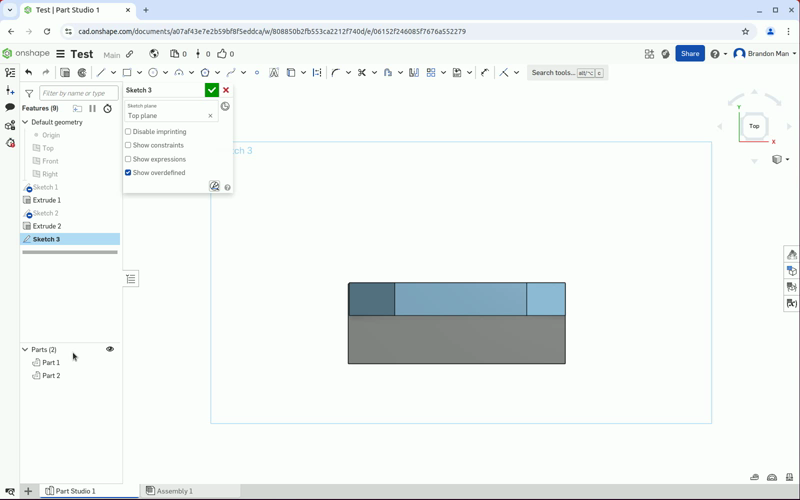
key(y)
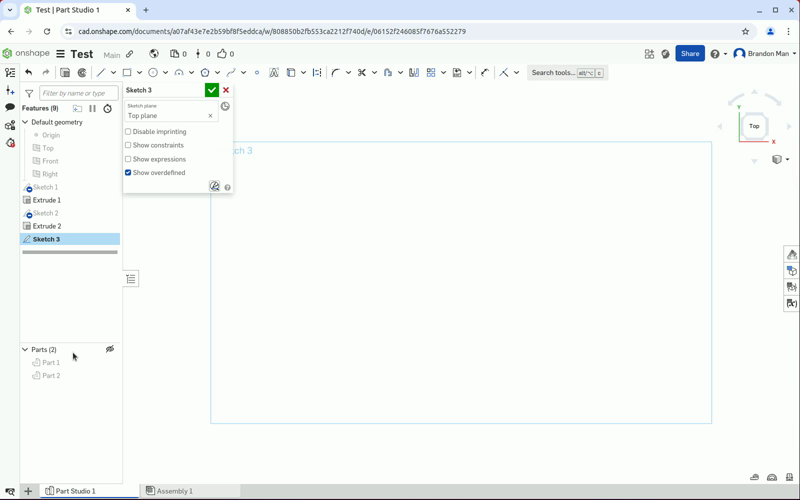
key(c)
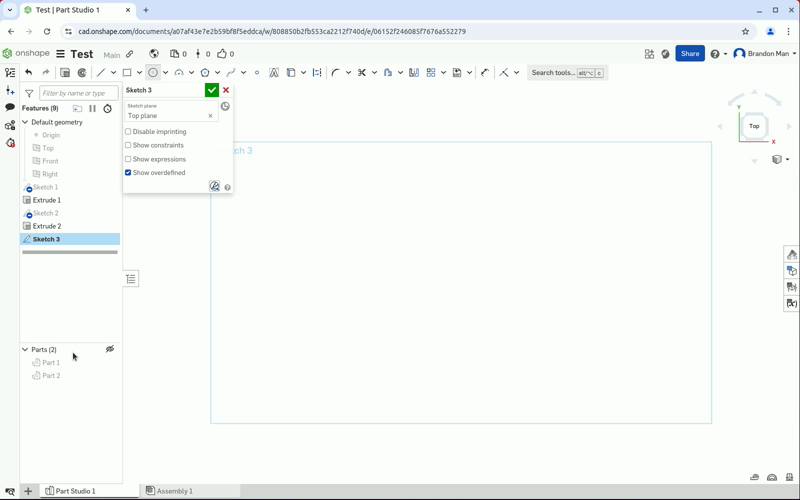
key_down(shift)
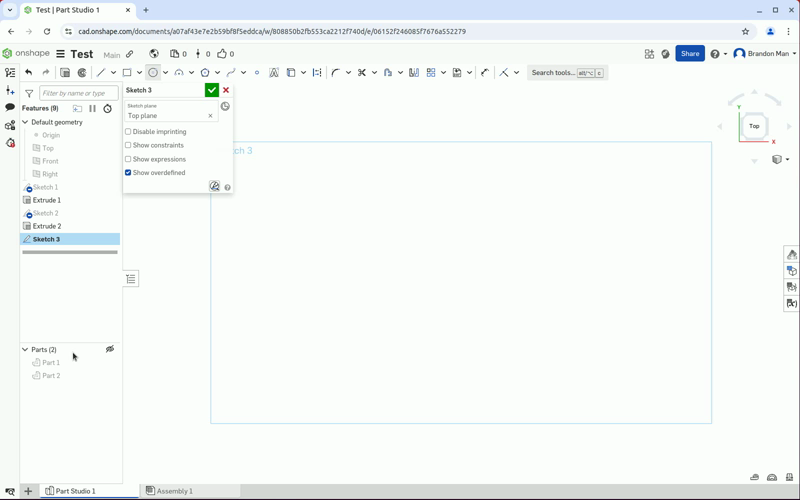
mouse_move(449, 337)
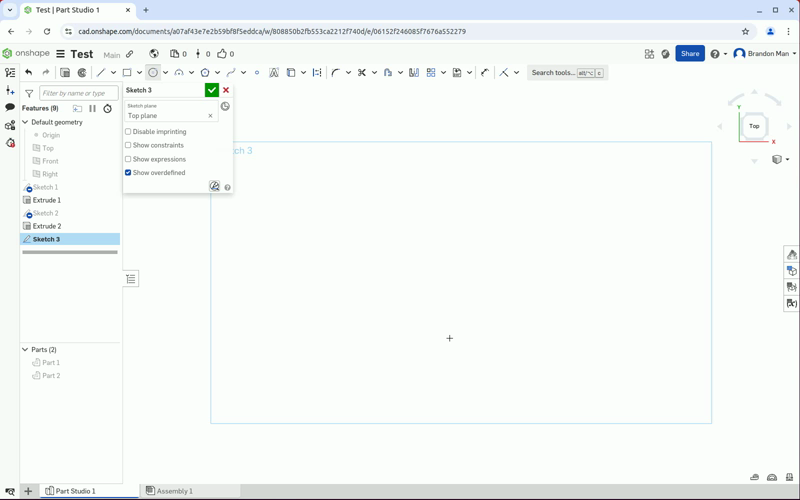
click(449, 337)
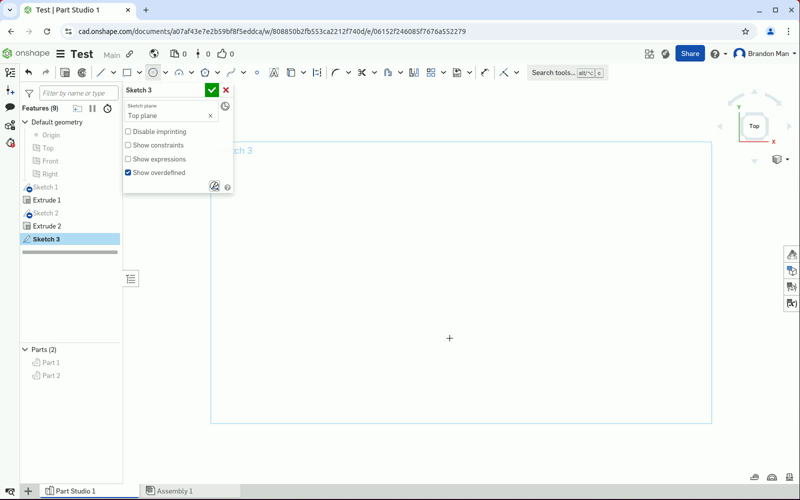
key_up(shift)
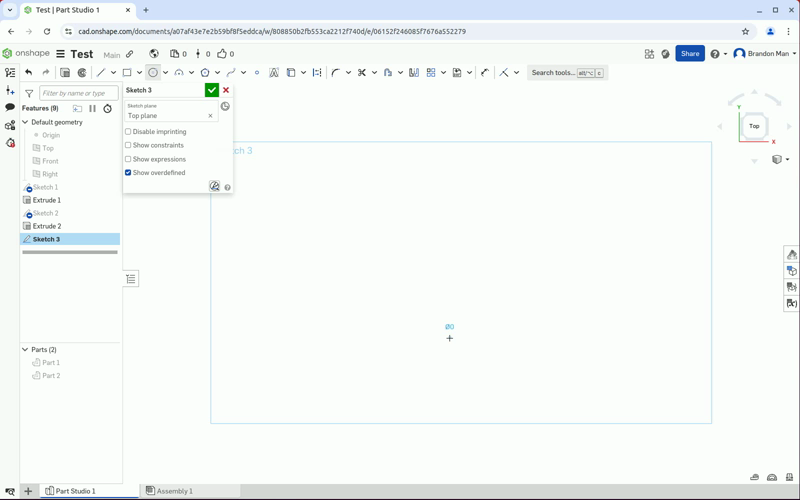
mouse_move(468, 337)
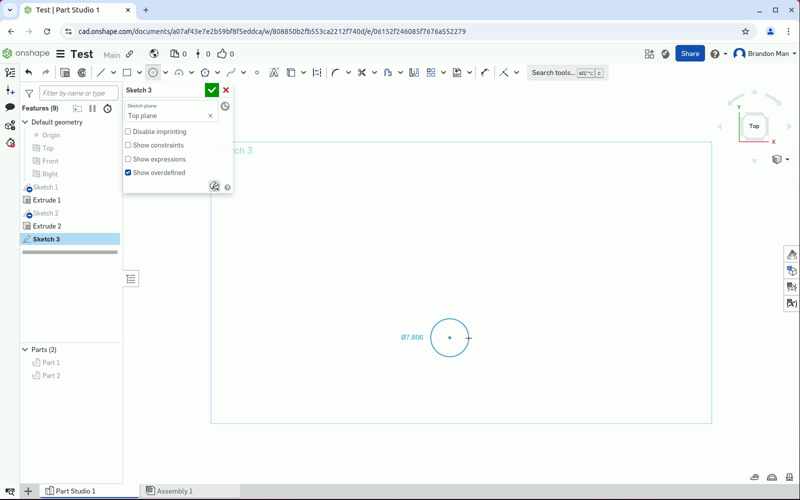
click(468, 337)
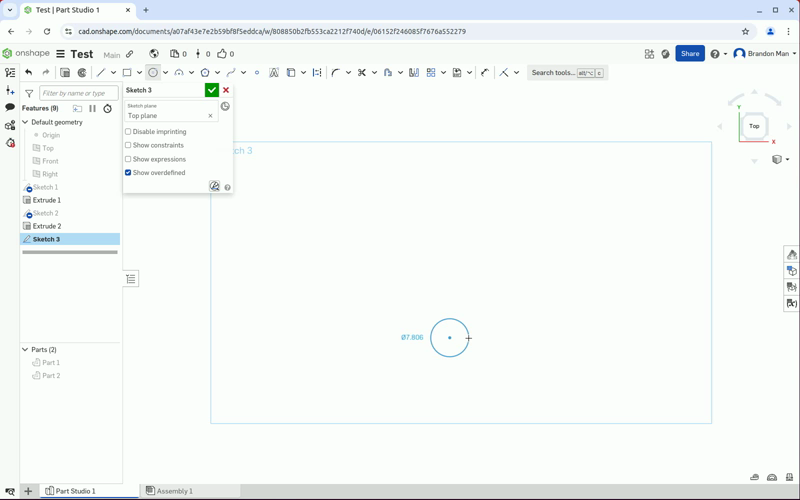
key(esc)
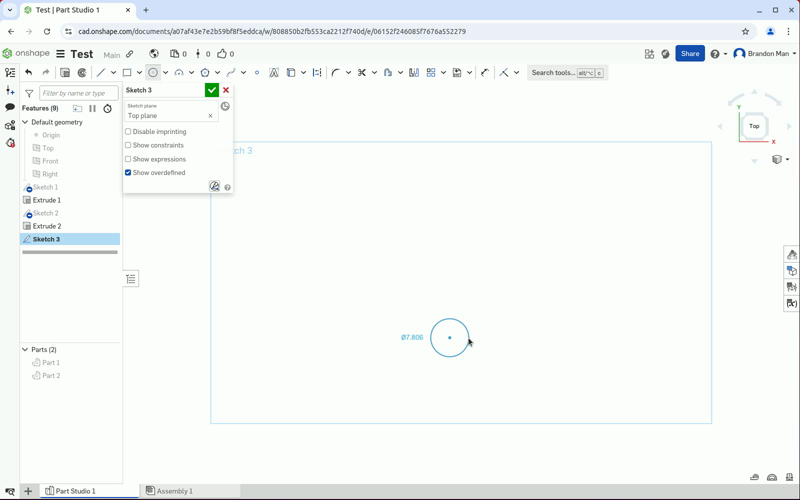
mouse_move(463, 326)
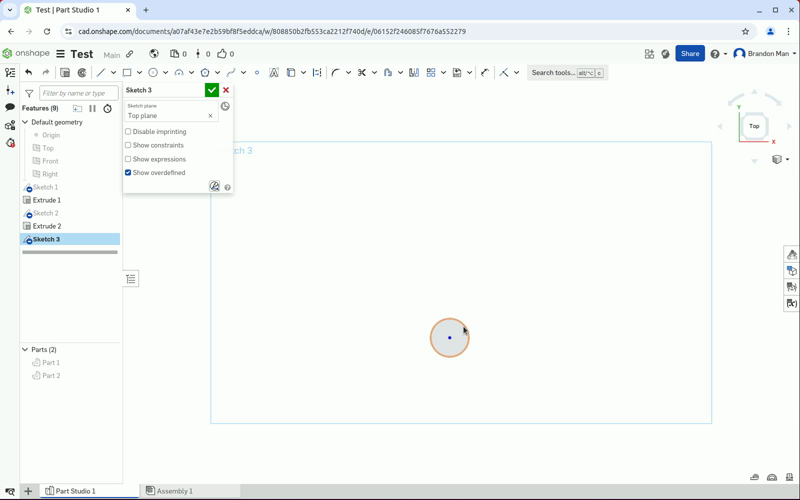
scroll(6)
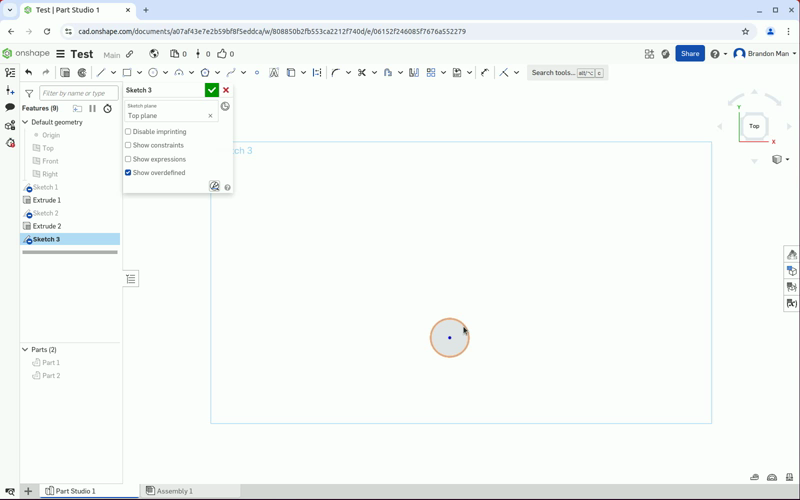
scroll(6)
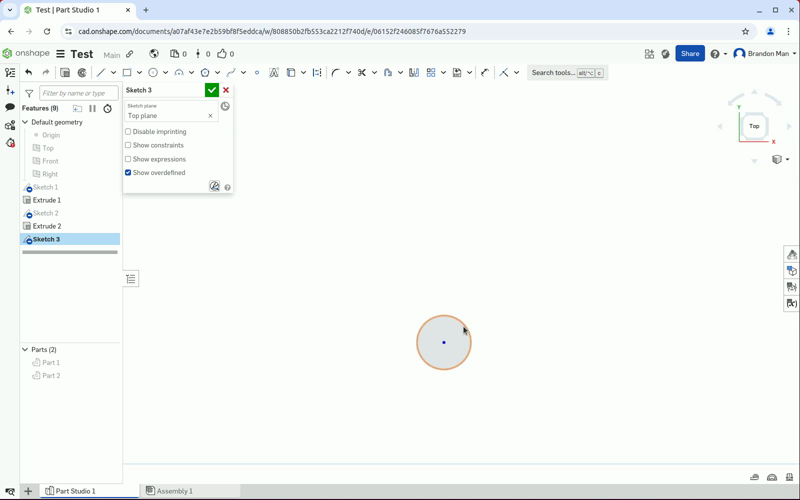
scroll(6)
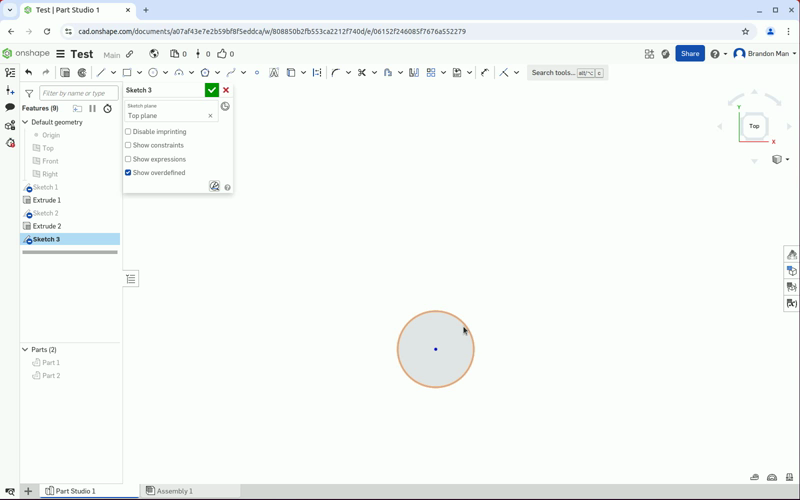
scroll(6)
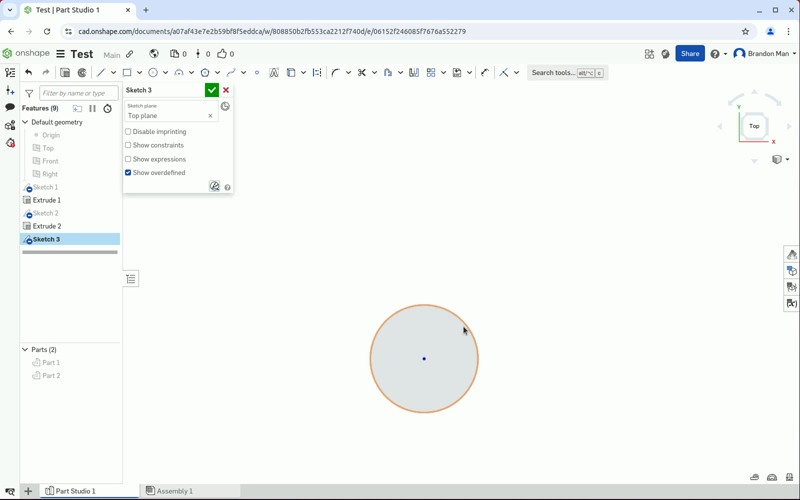
scroll(6)
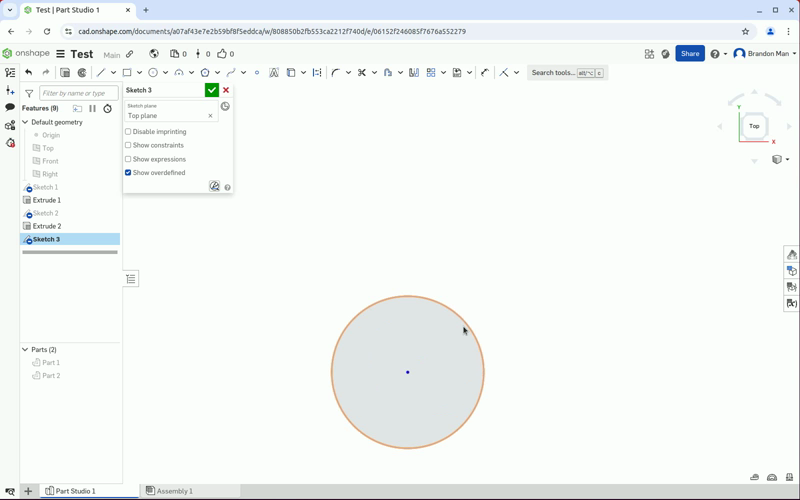
scroll(6)
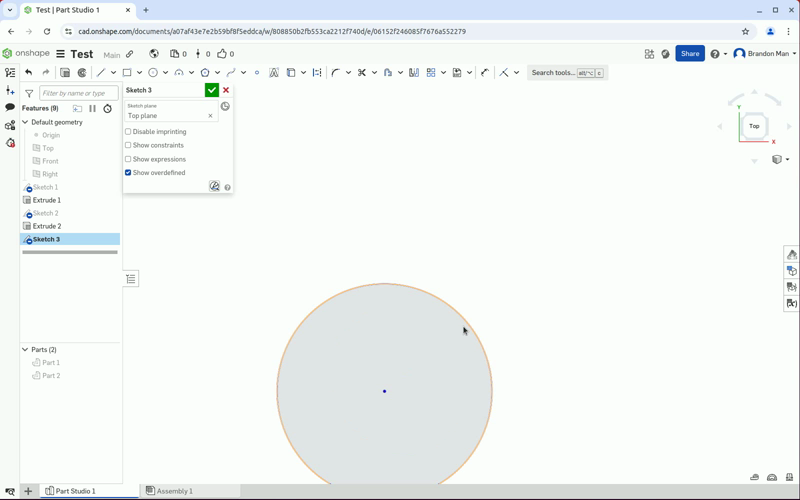
scroll(6)
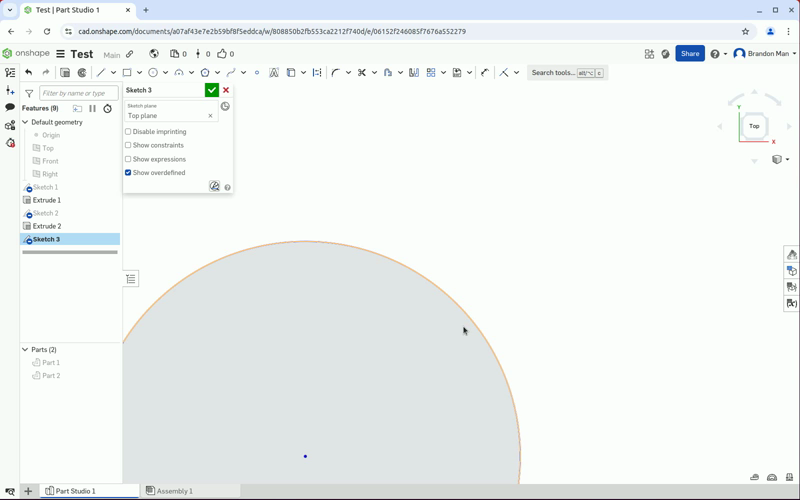
click(463, 326)
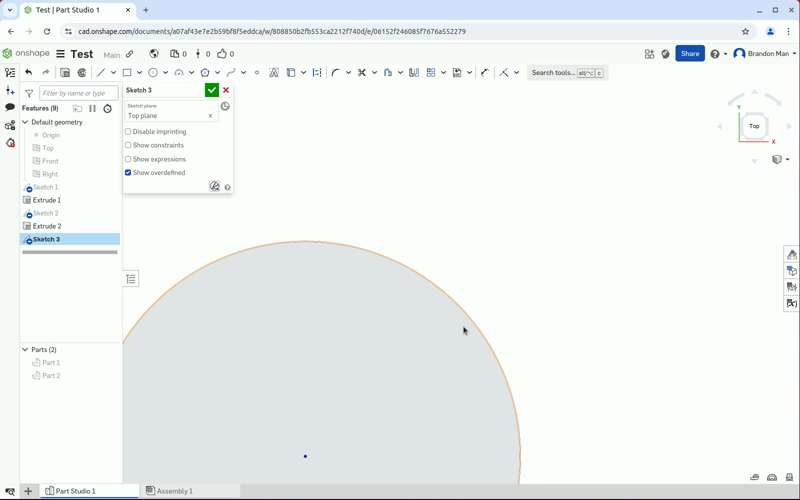
scroll(-6)
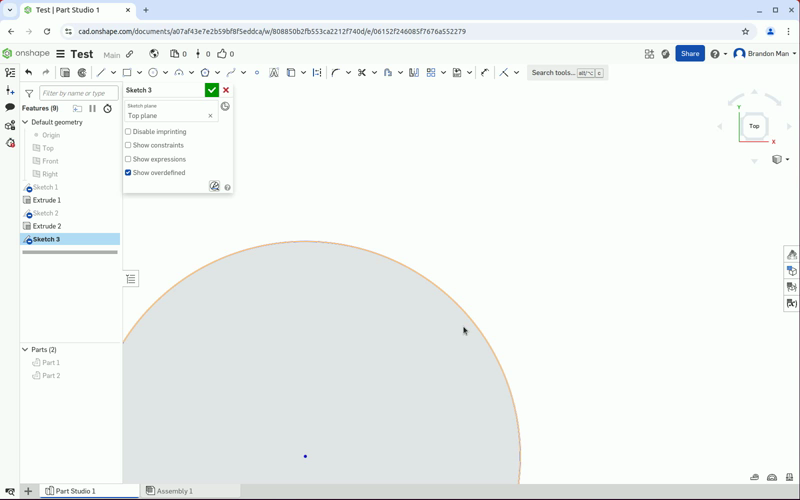
scroll(-6)
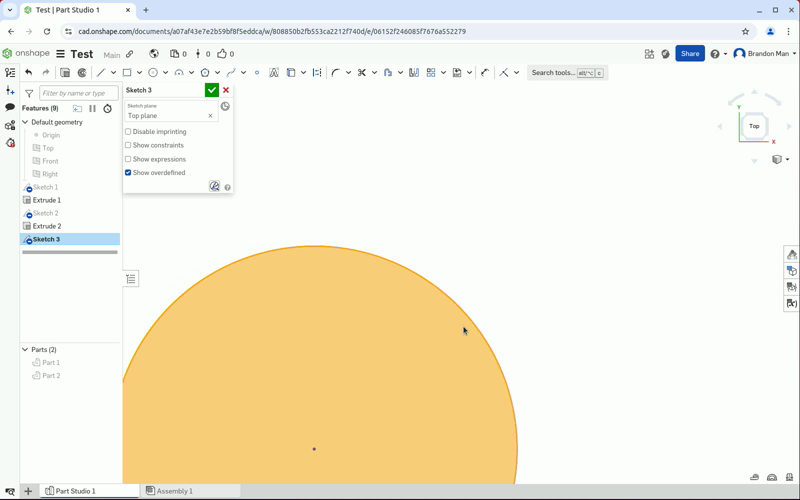
scroll(-6)
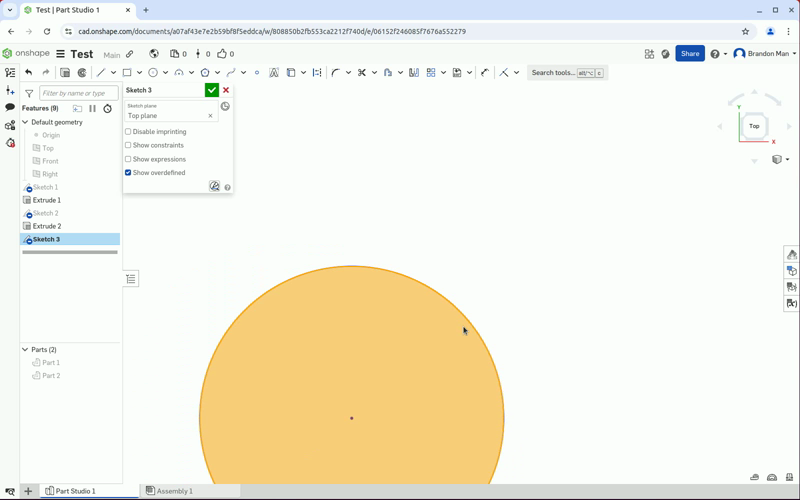
scroll(-6)
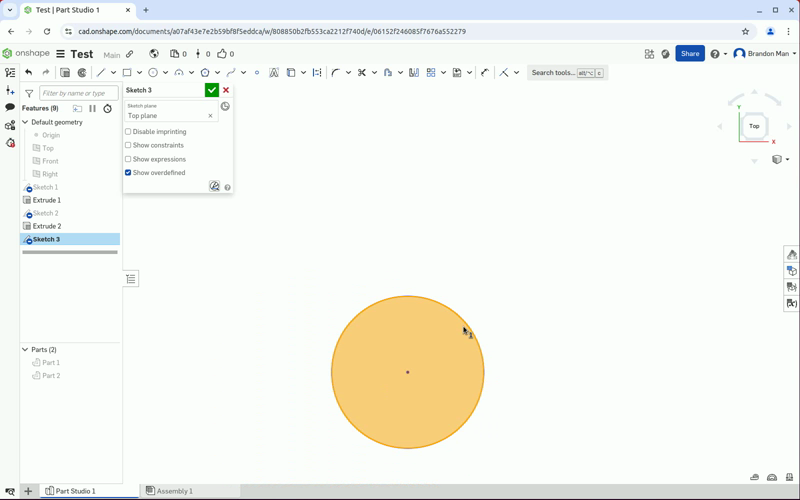
scroll(-6)
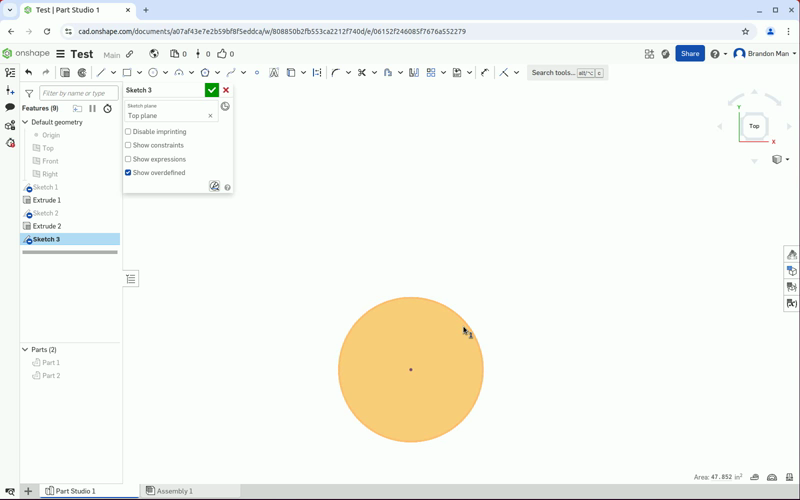
scroll(-6)
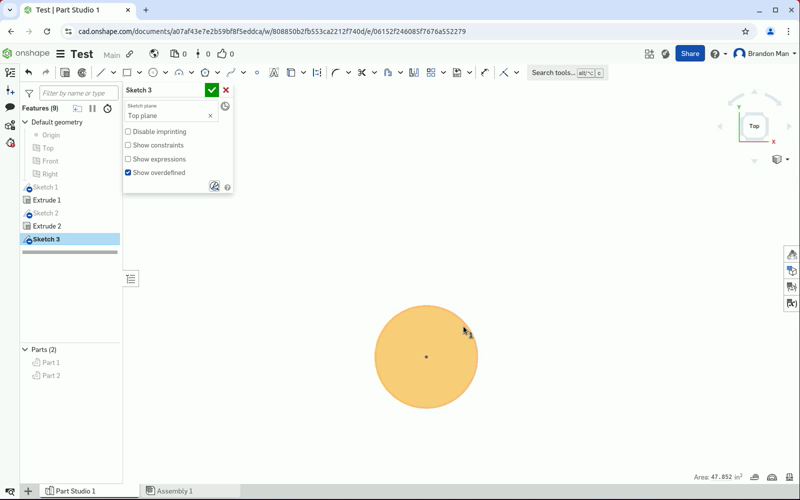
scroll(-6)
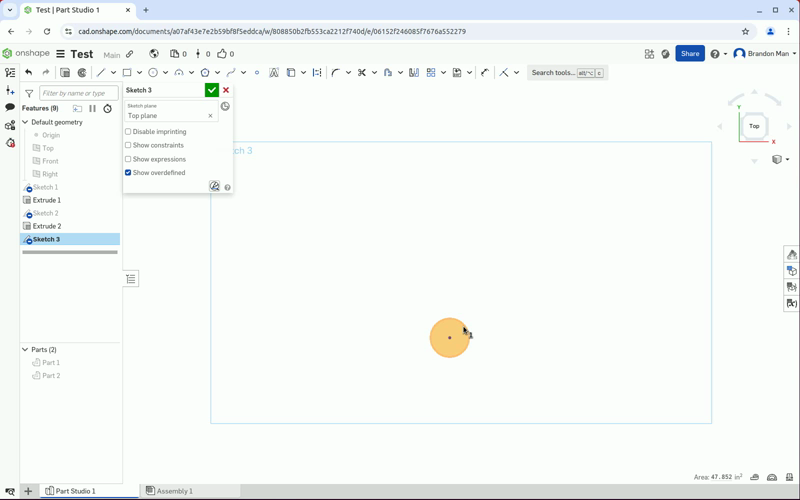
mouse_move(73, 352)
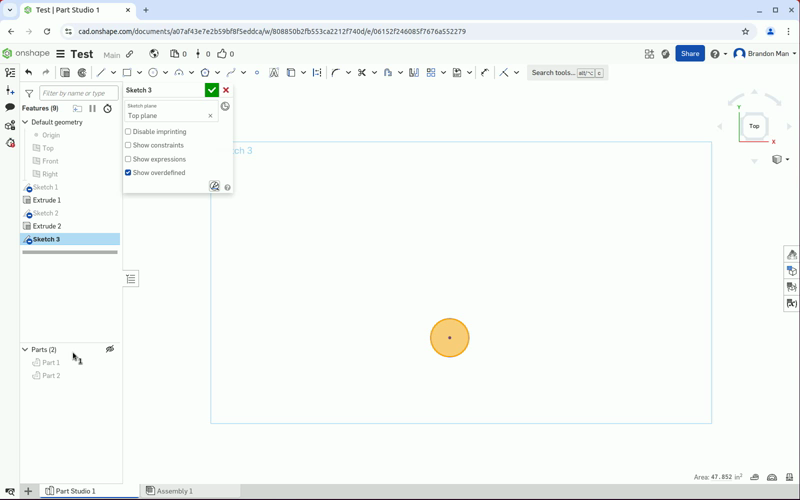
key(shift+y)
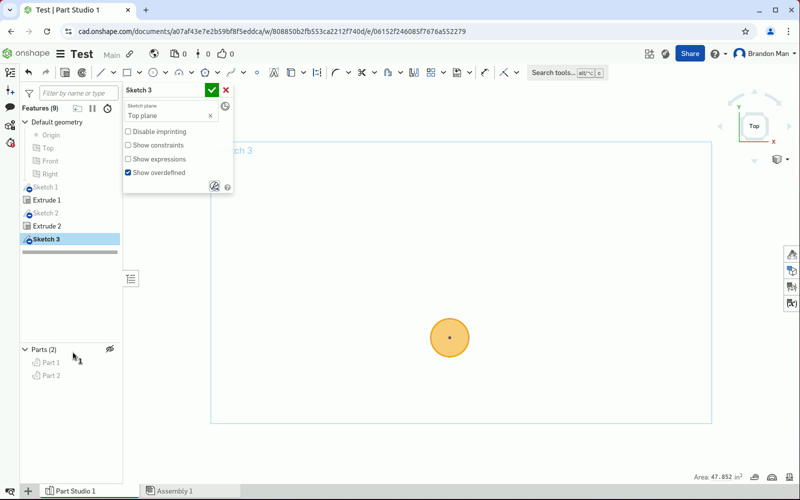
key(shift+e)
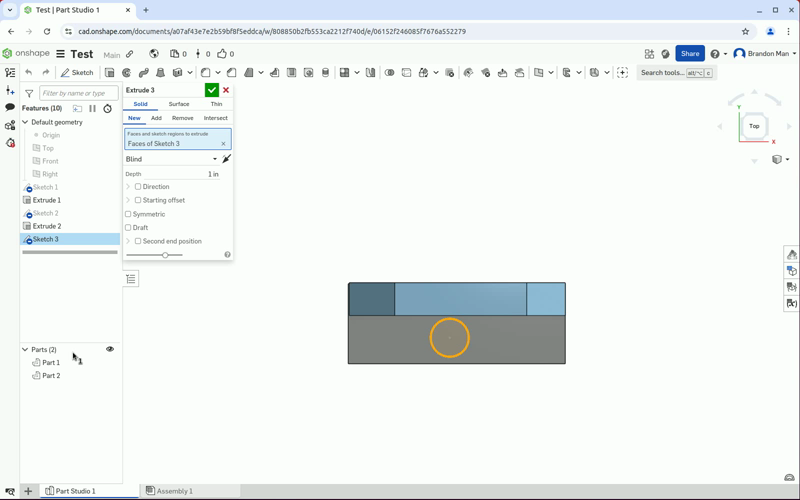
mouse_move(143, 106)
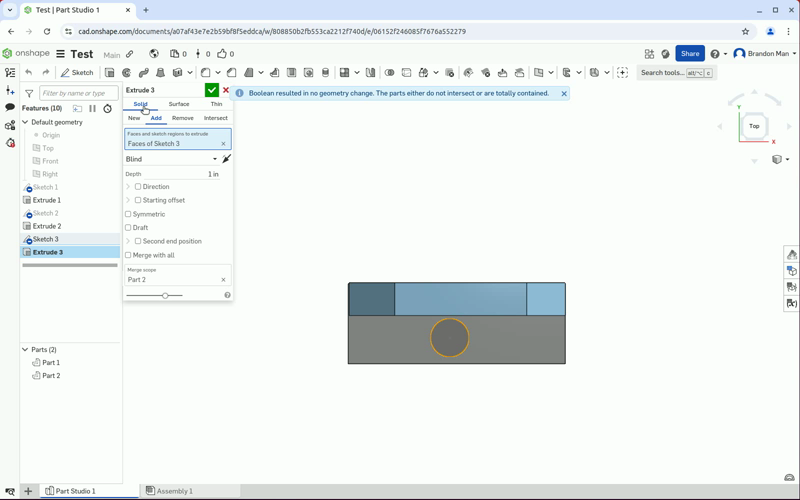
click(143, 106)
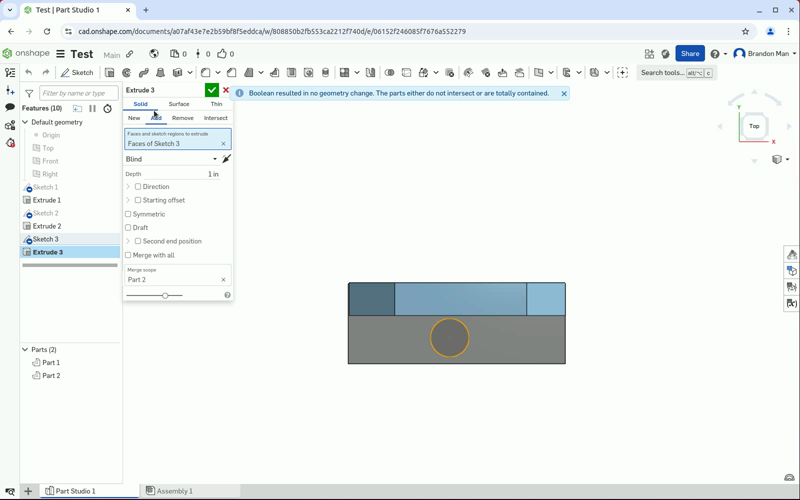
mouse_move(186, 120)
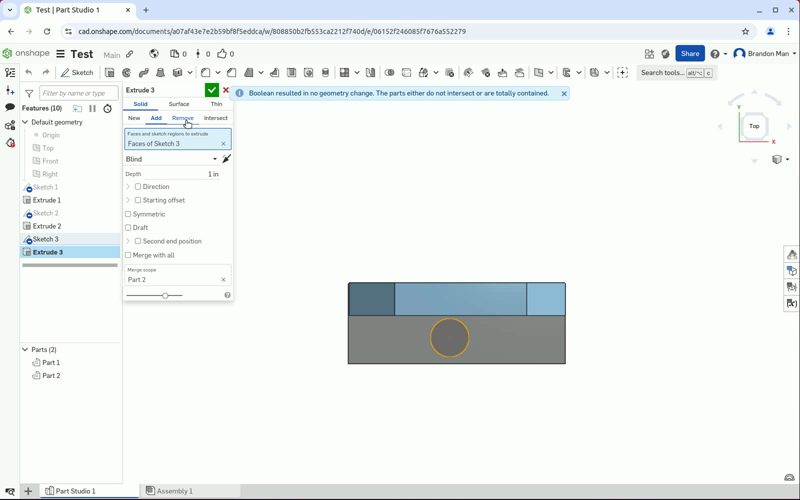
click(186, 120)
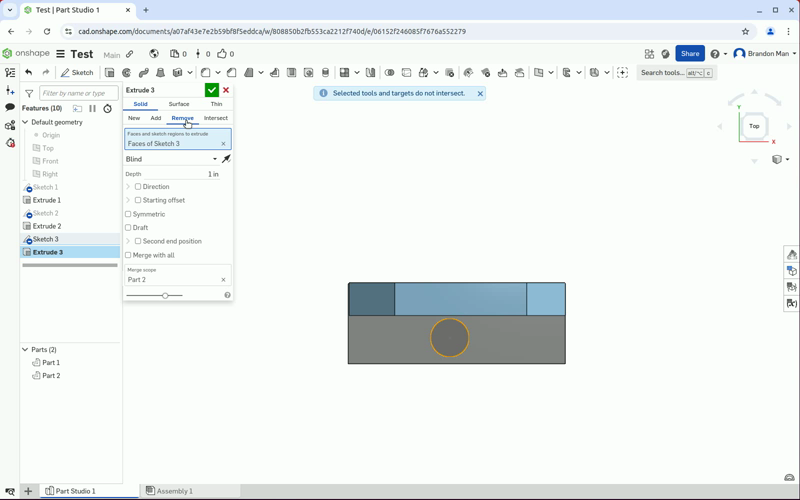
key(tab, 4)
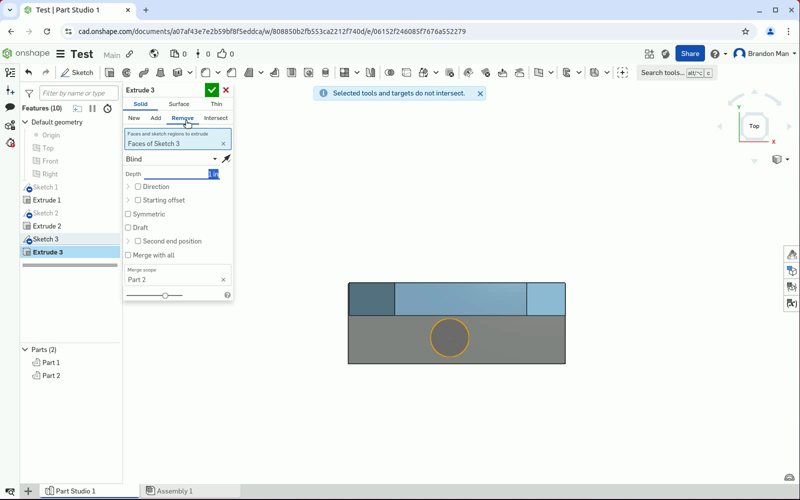
text(-30.57)
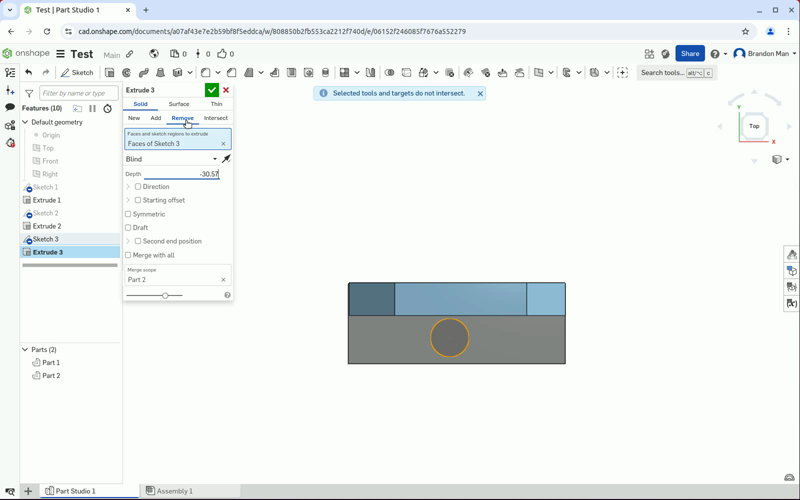
key(tab, 6)
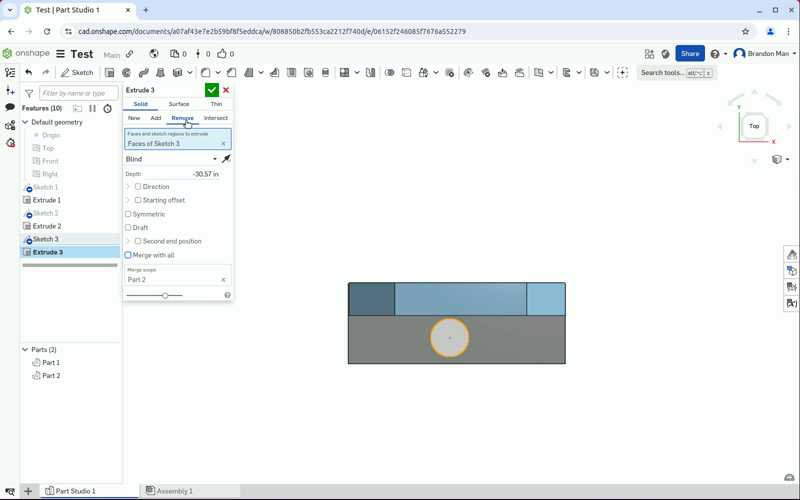
key(space)
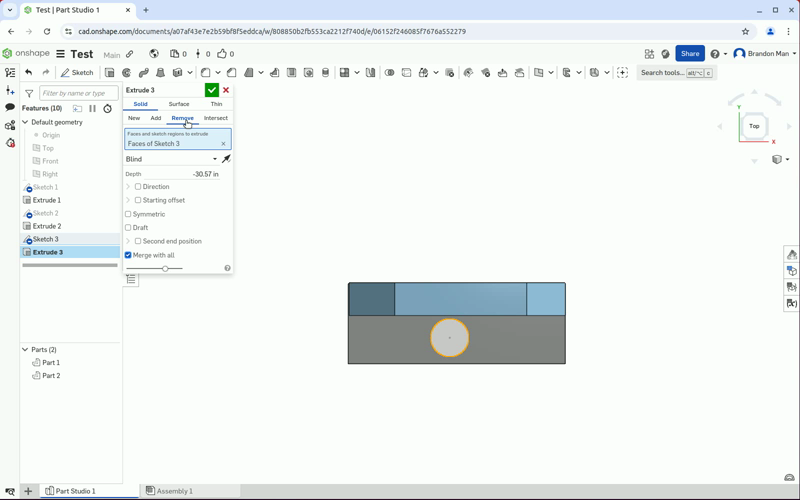
key(enter)
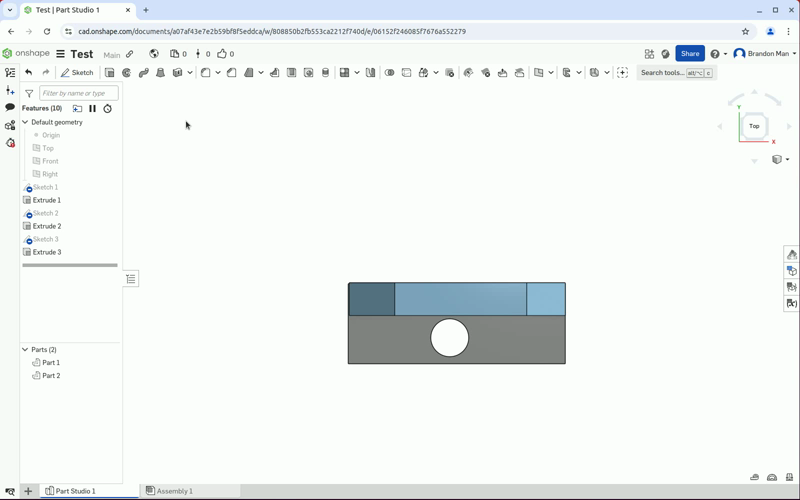
key(shift+h)
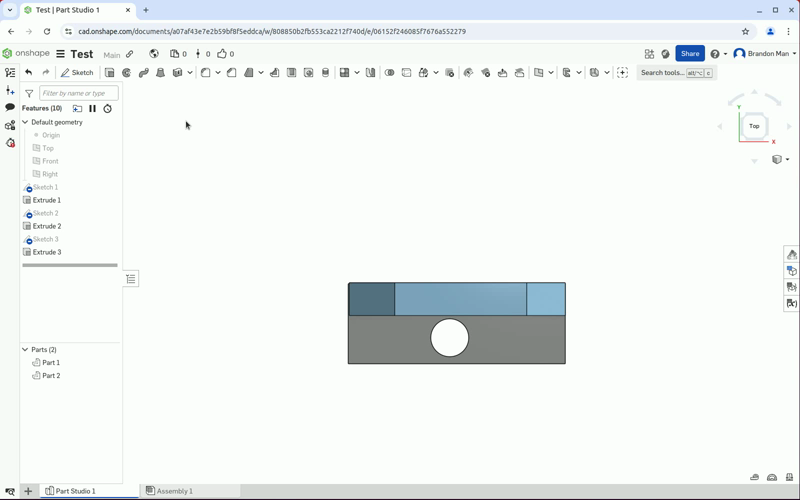
key(shift+h)
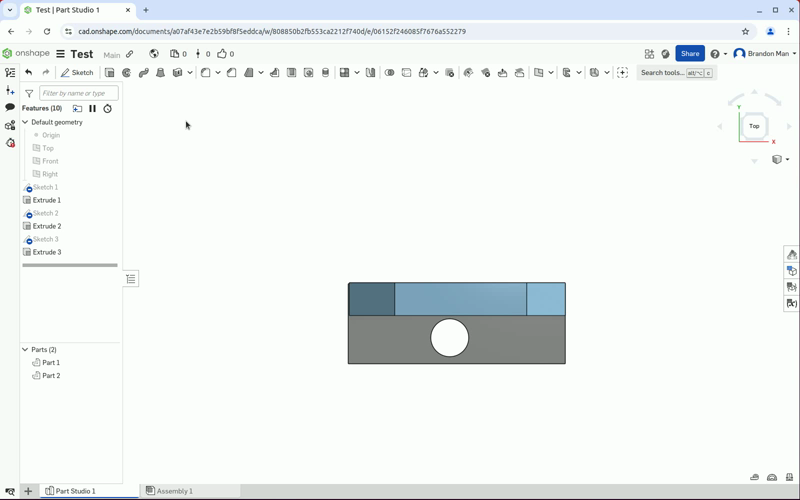
mouse_move(73, 189)
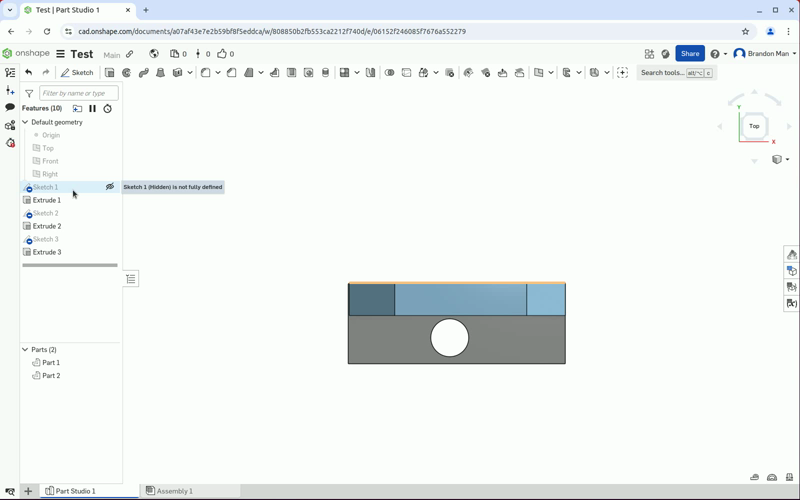
click(73, 189)
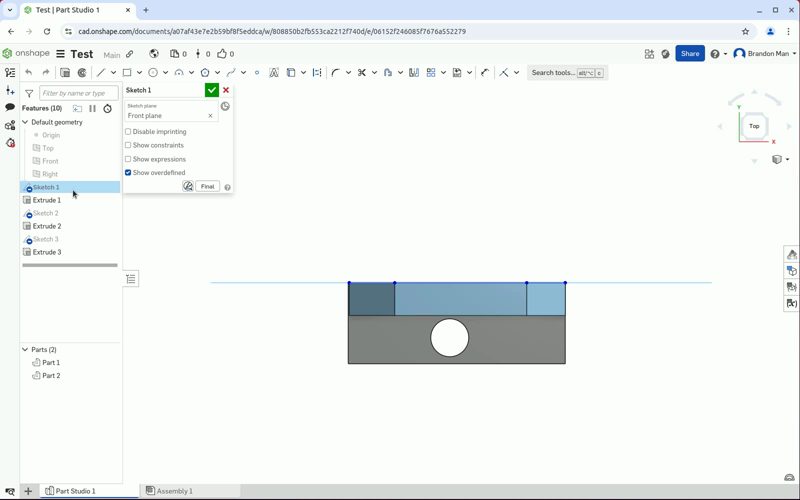
mouse_move(229, 92)
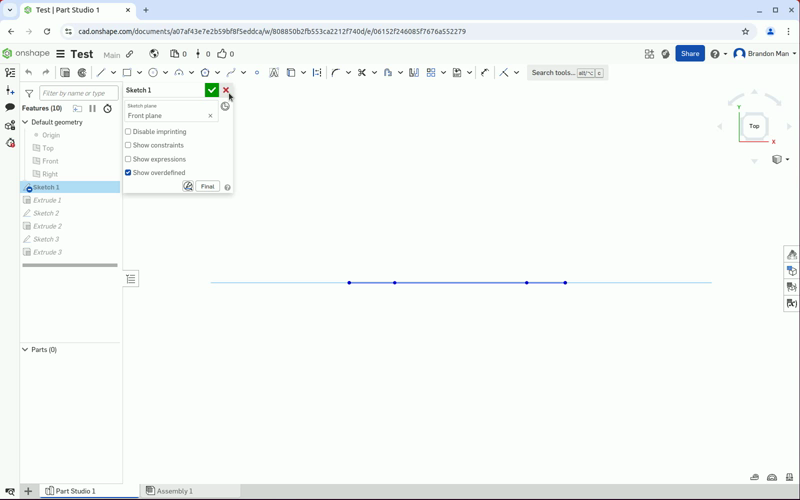
click(229, 92)
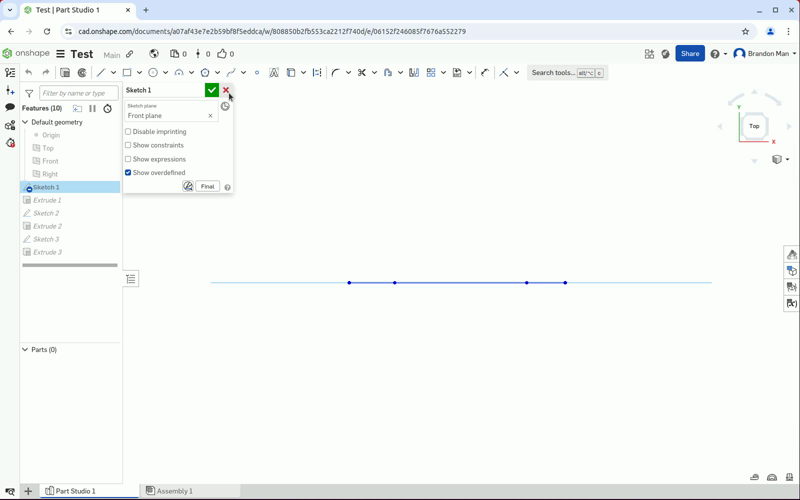
key(shift+s)
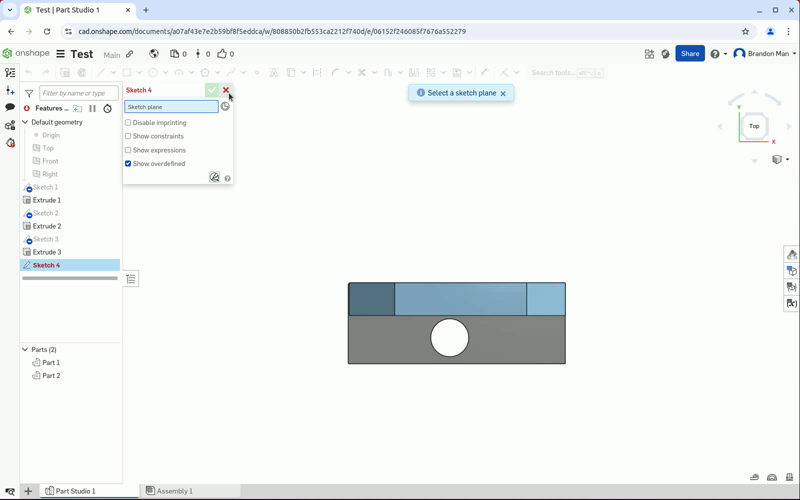
mouse_move(73, 150)
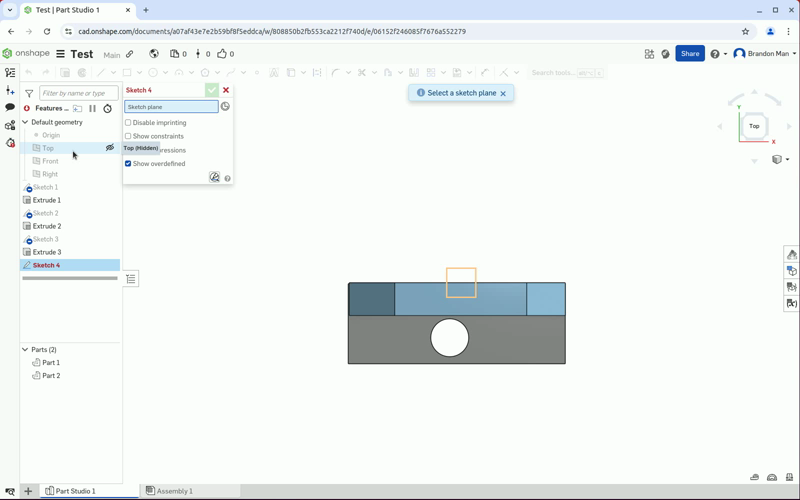
click(73, 150)
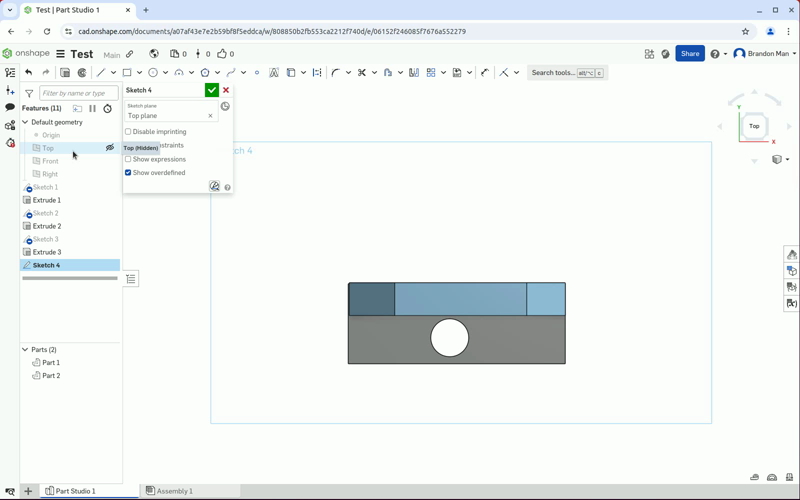
mouse_move(73, 352)
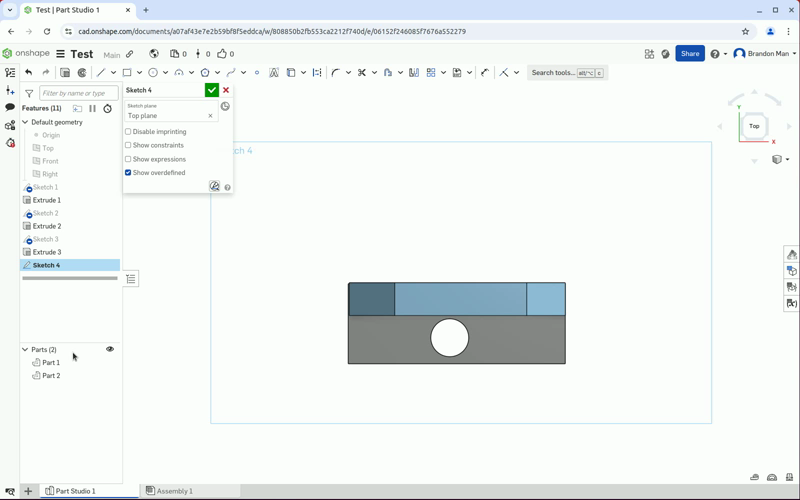
key(y)
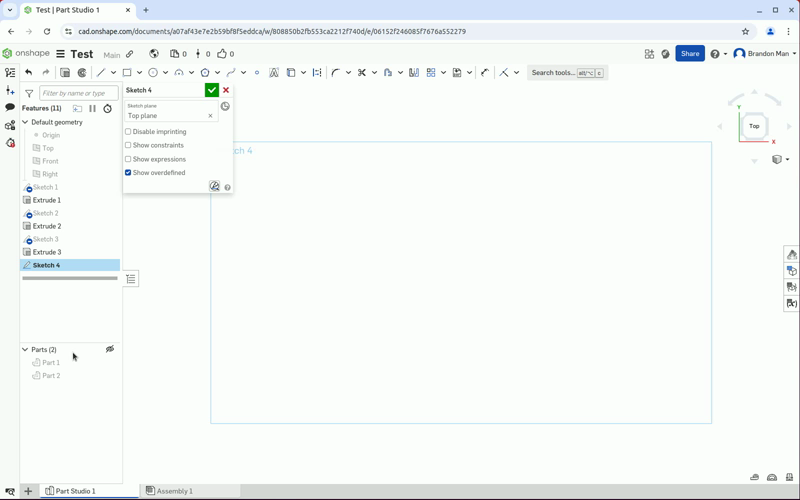
key(l)
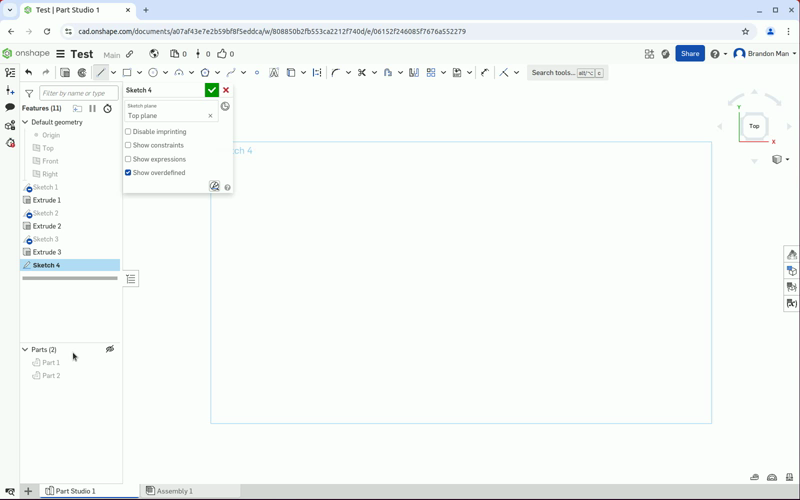
key_down(shift)
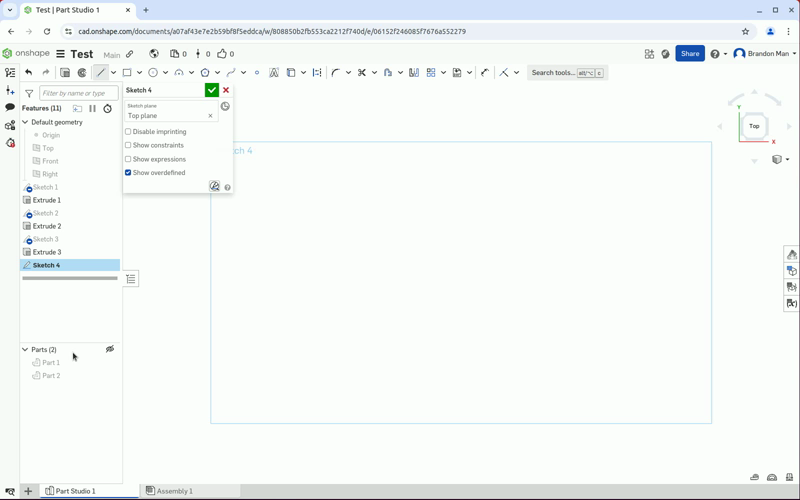
mouse_move(348, 362)
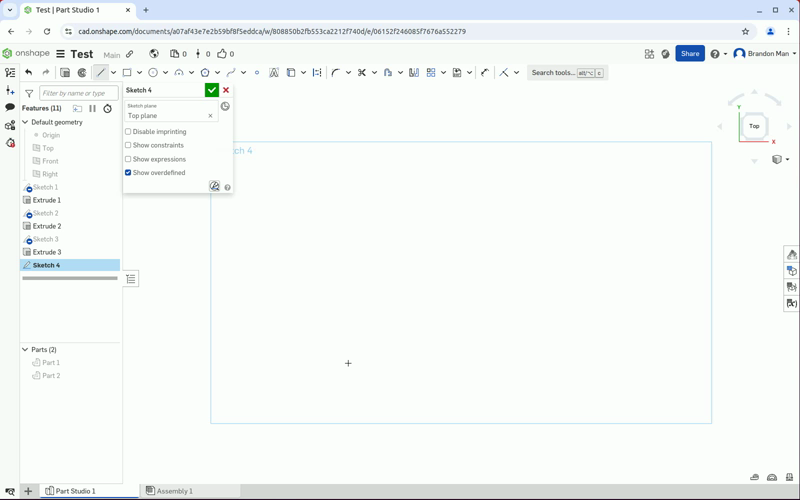
click(348, 362)
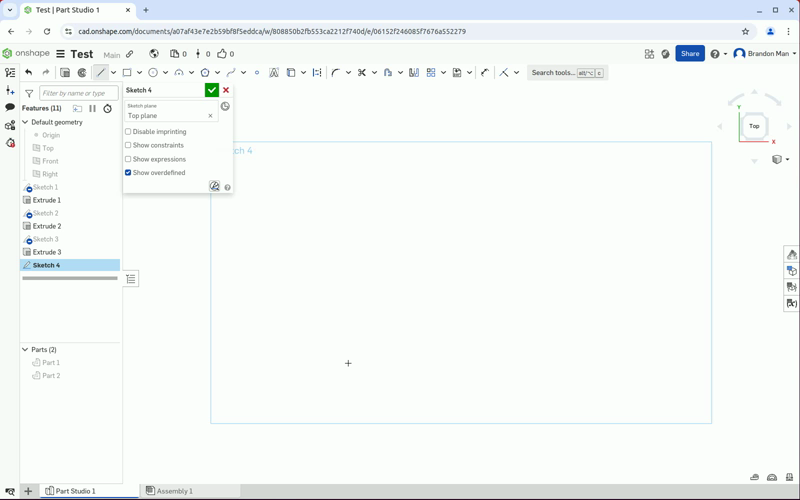
key_up(shift)
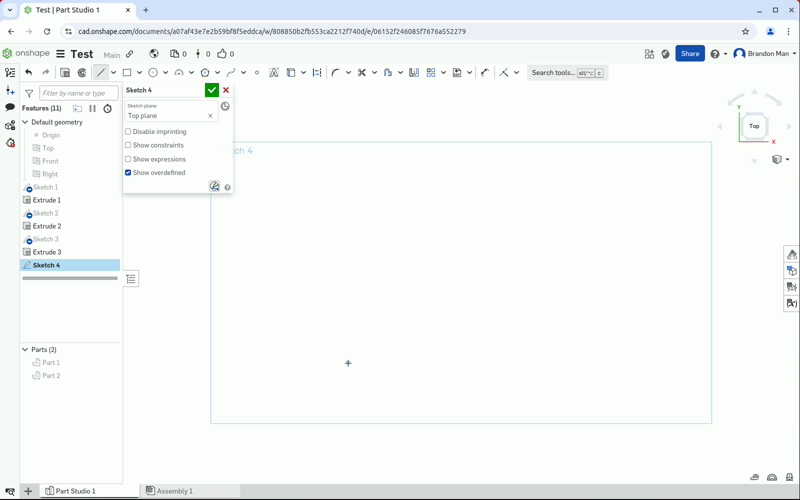
key_down(shift)
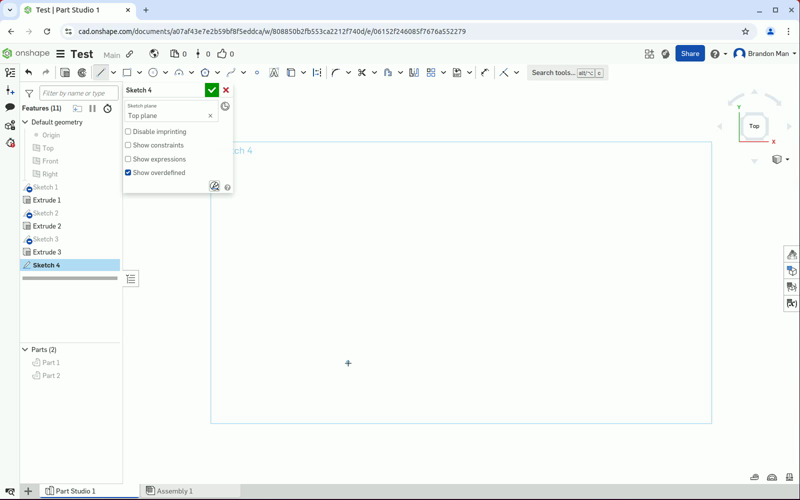
mouse_move(378, 362)
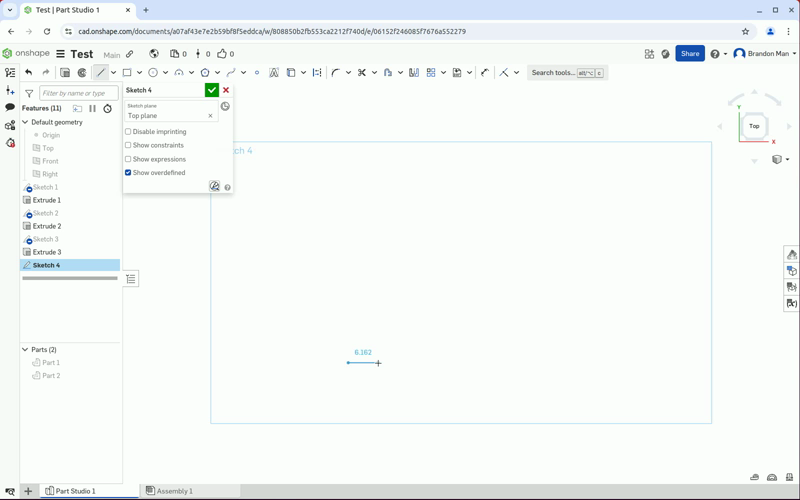
mouse_move(383, 362)
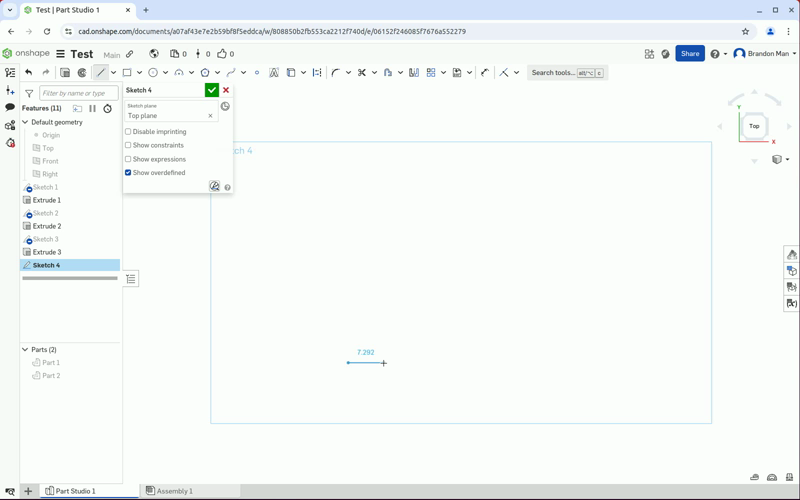
click(383, 362)
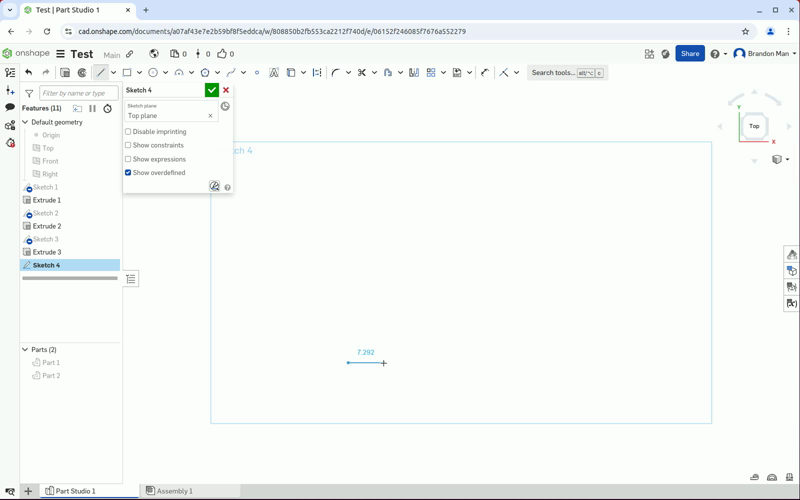
key_up(shift)
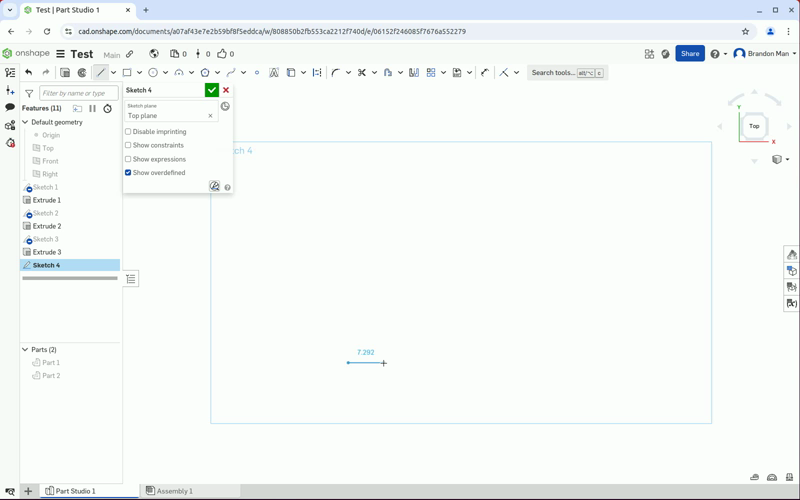
key_down(shift)
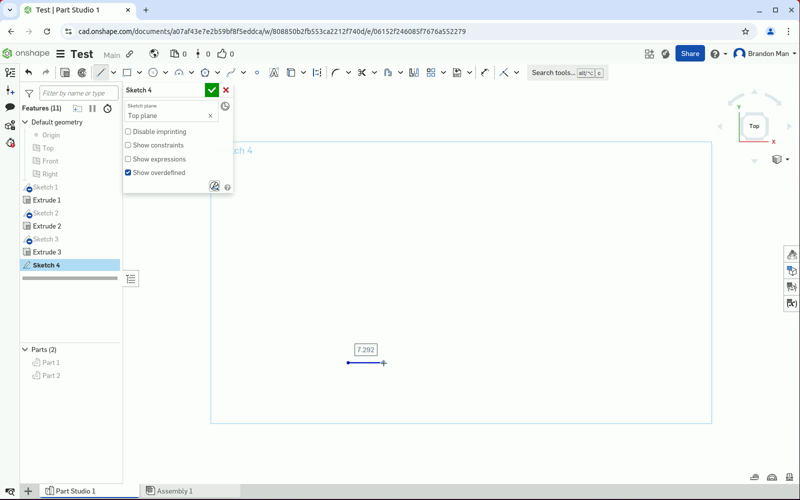
mouse_move(383, 282)
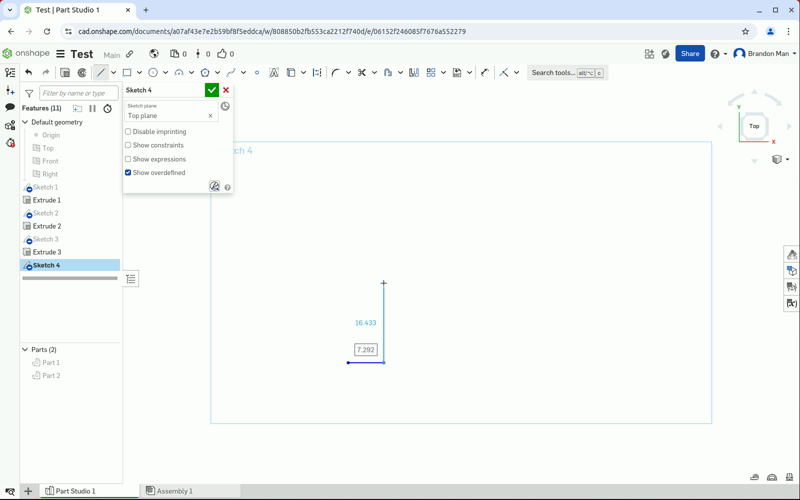
click(383, 282)
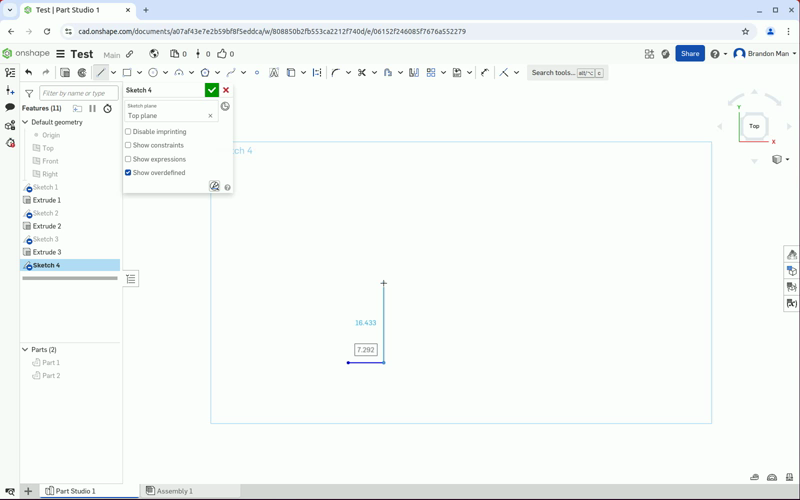
key_up(shift)
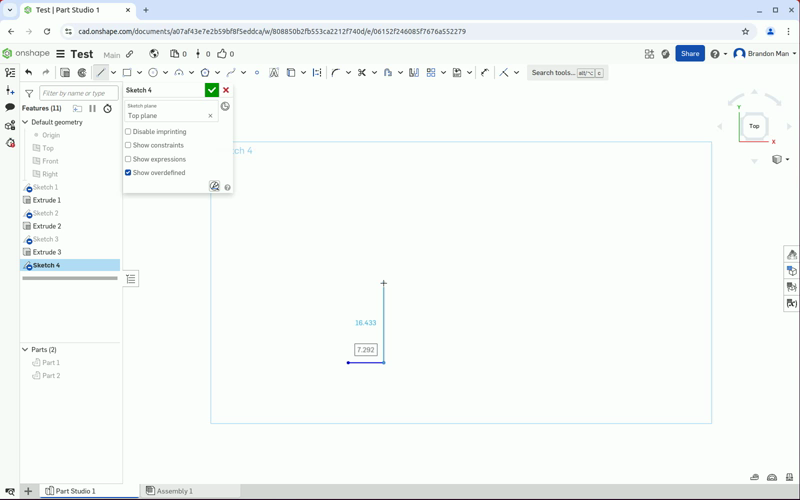
key_down(shift)
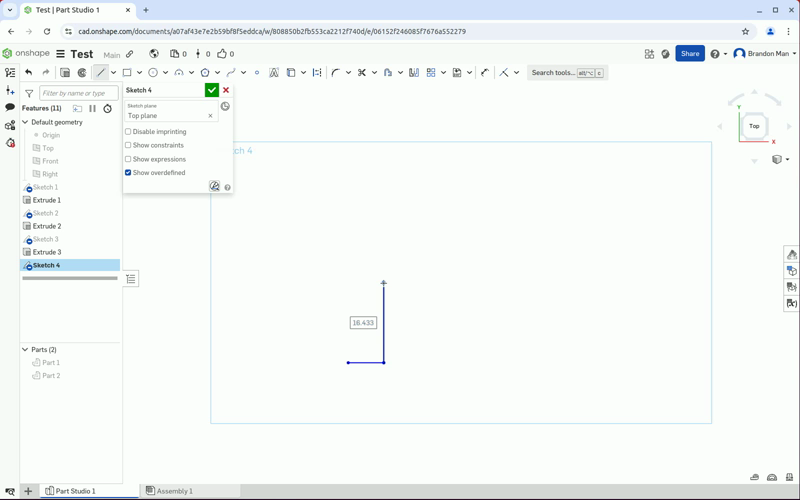
mouse_move(413, 282)
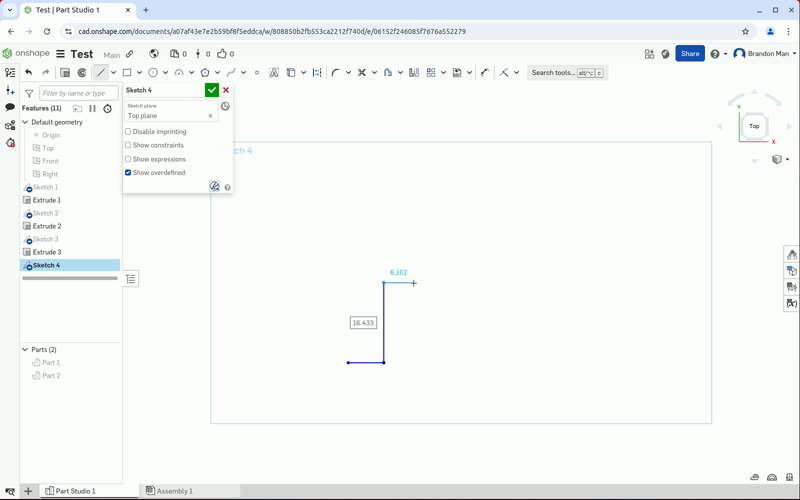
mouse_move(348, 282)
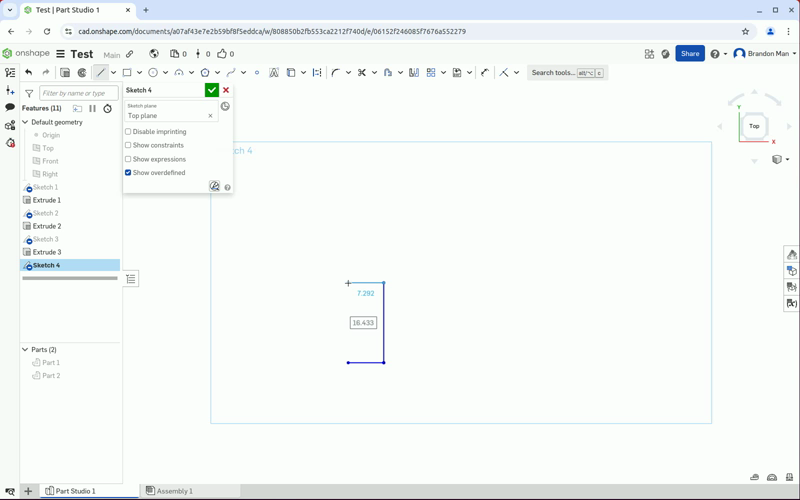
click(348, 282)
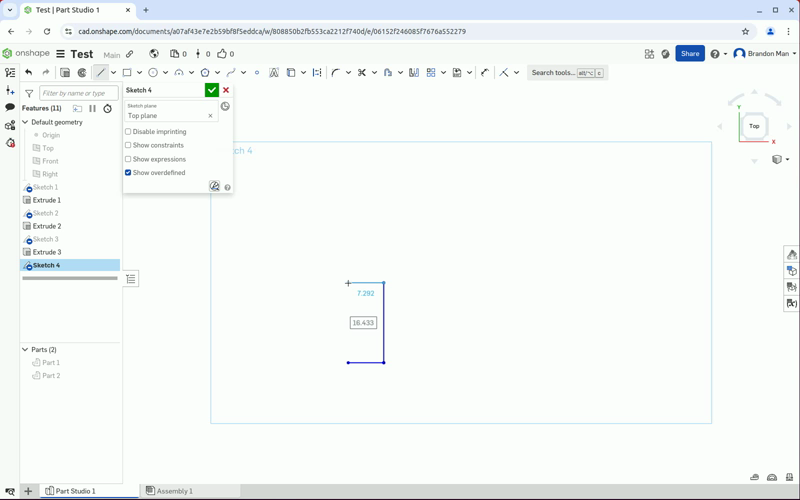
key_up(shift)
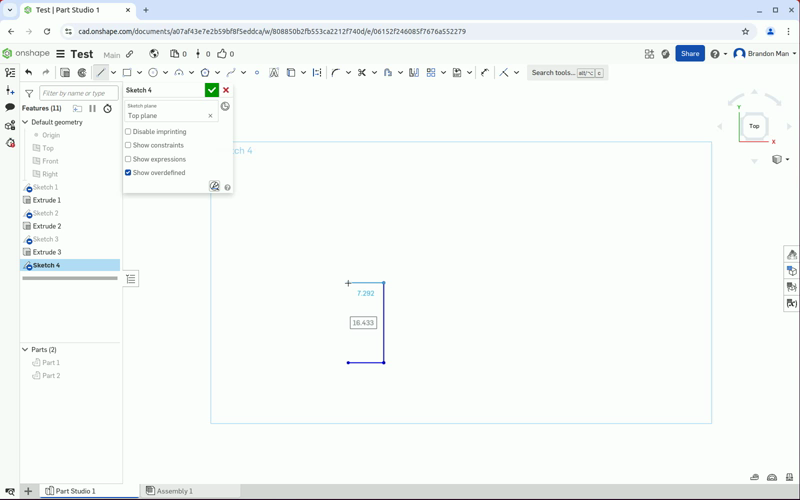
key_down(shift)
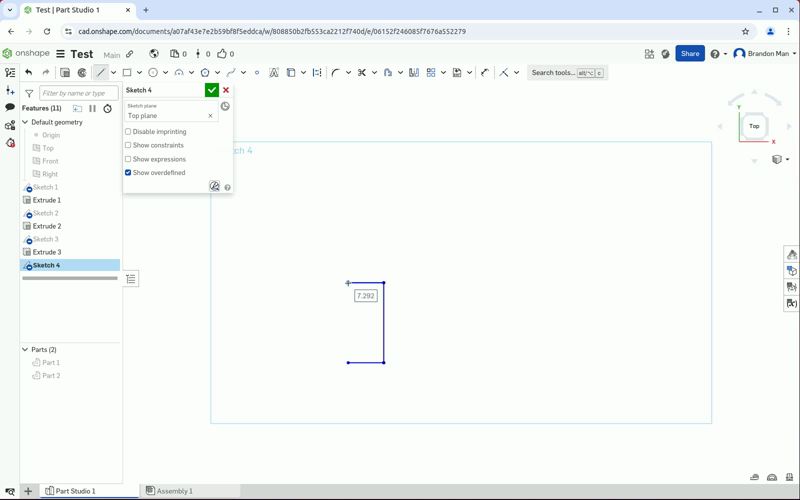
mouse_move(348, 362)
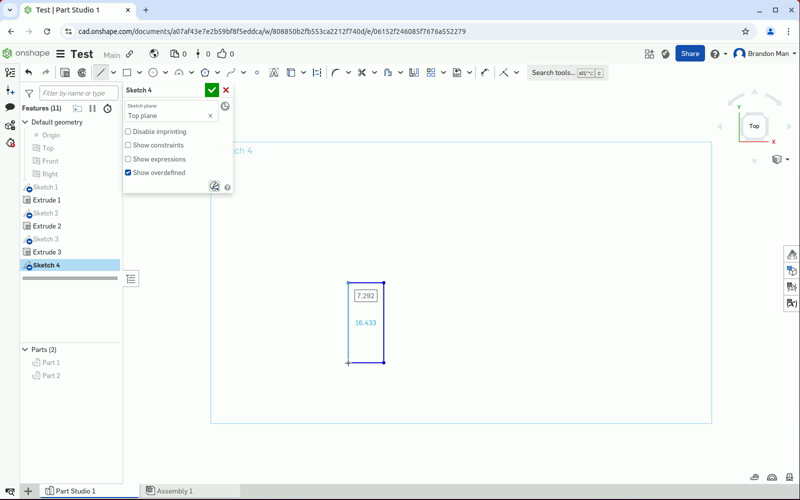
key_up(shift)
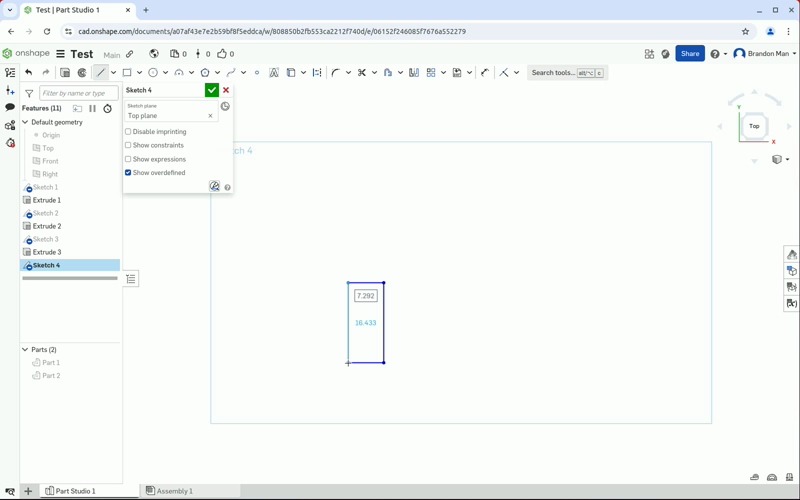
click(348, 362)
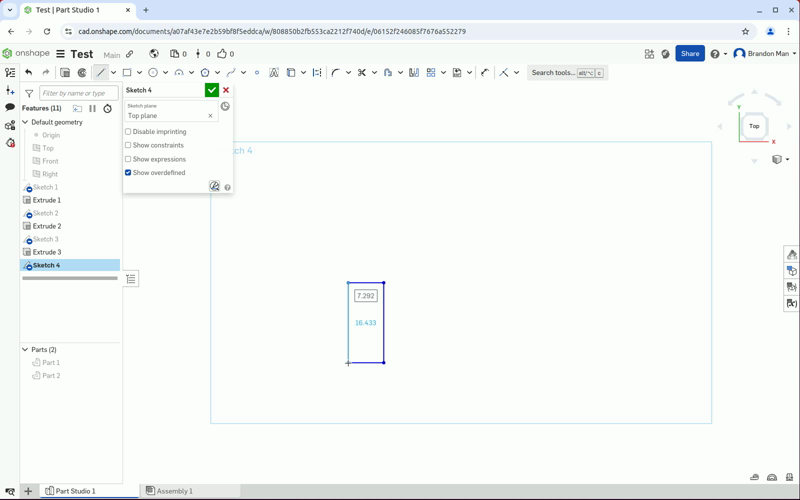
key(esc)
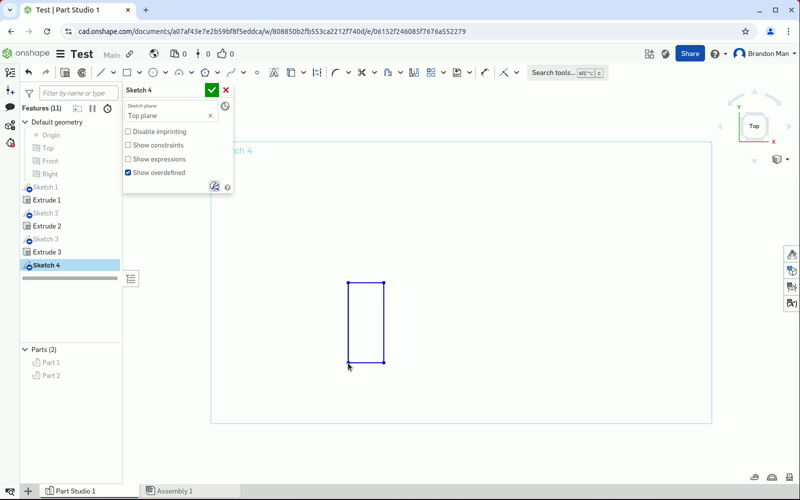
mouse_move(357, 304)
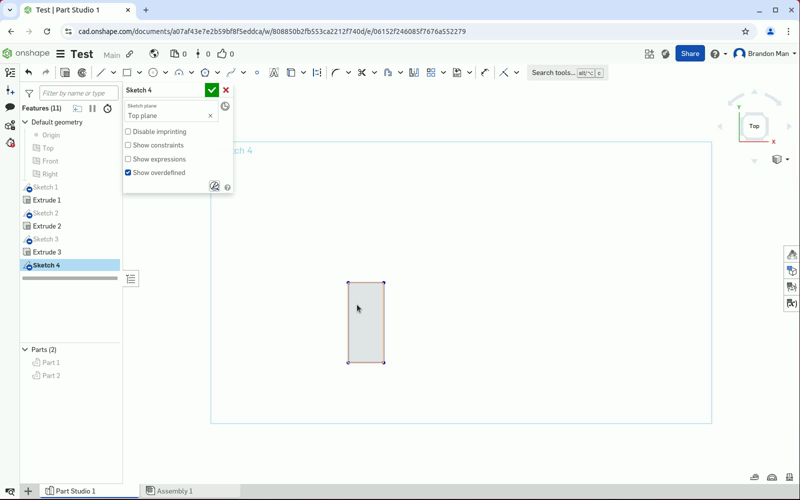
click(357, 304)
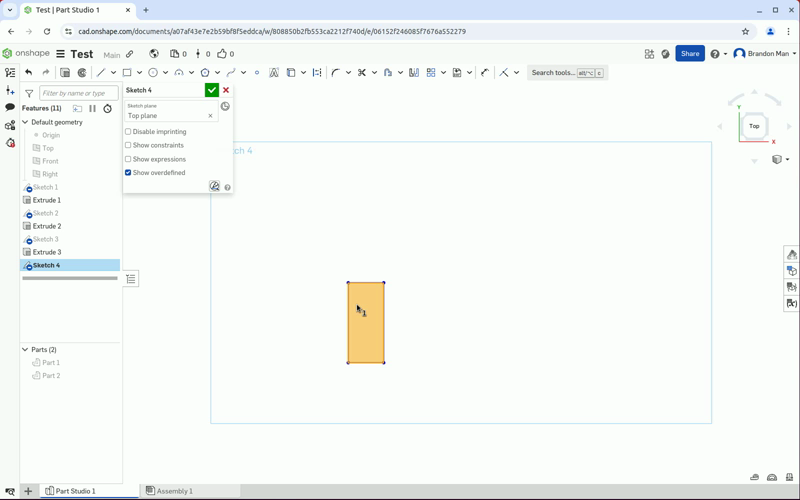
mouse_move(73, 352)
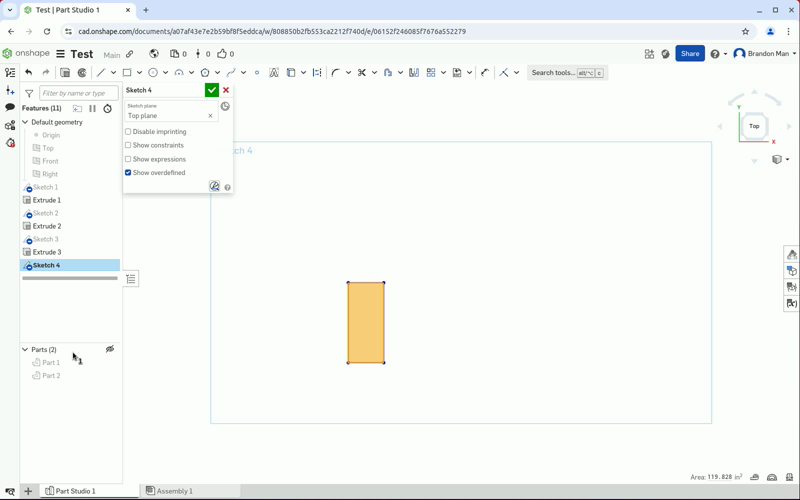
key(shift+y)
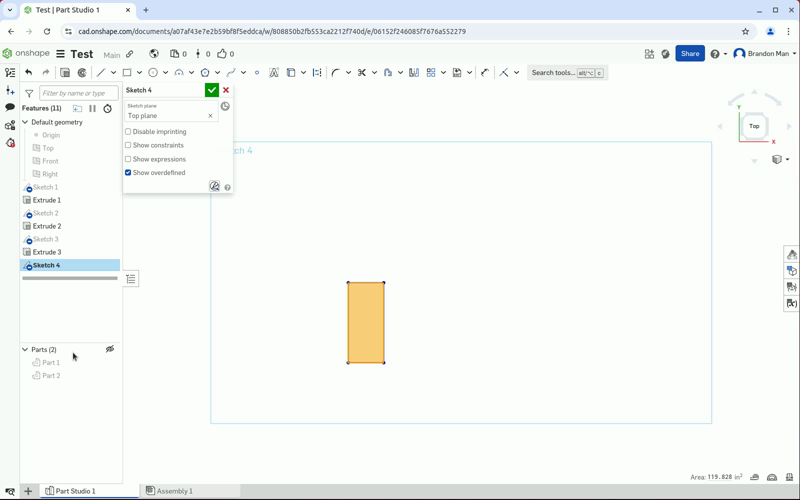
key(shift+e)
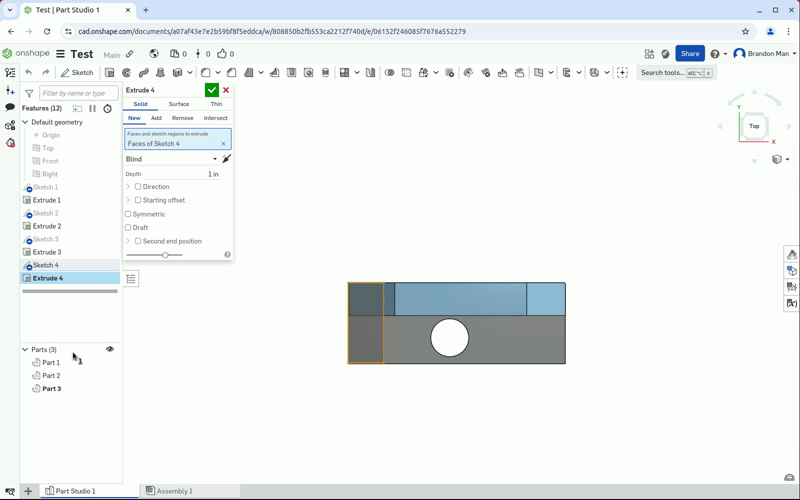
mouse_move(143, 106)
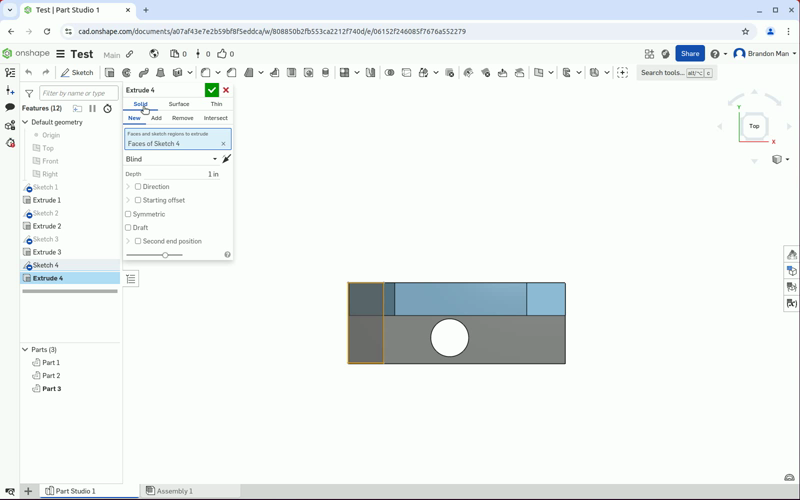
click(143, 106)
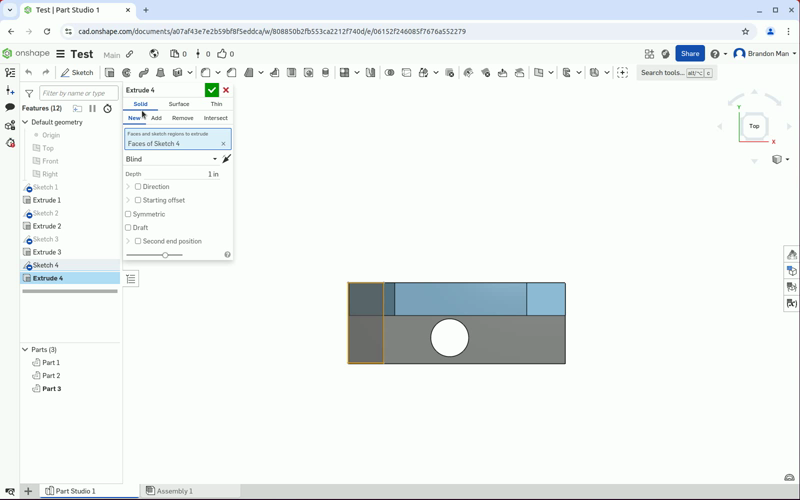
mouse_move(137, 120)
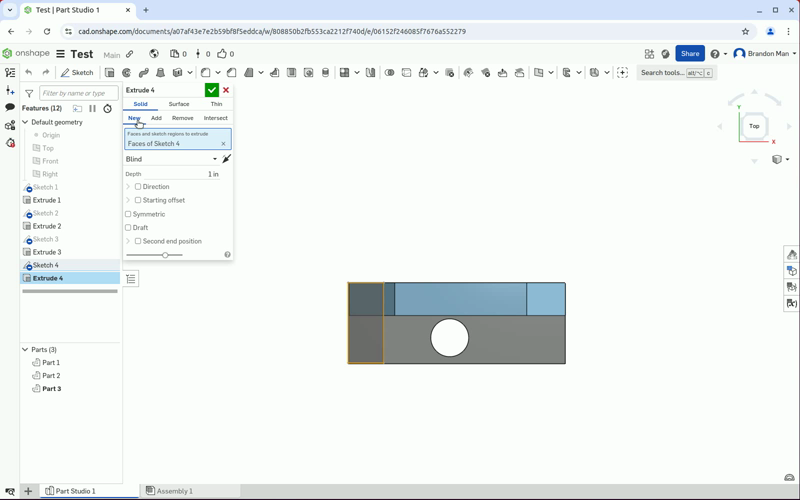
click(137, 120)
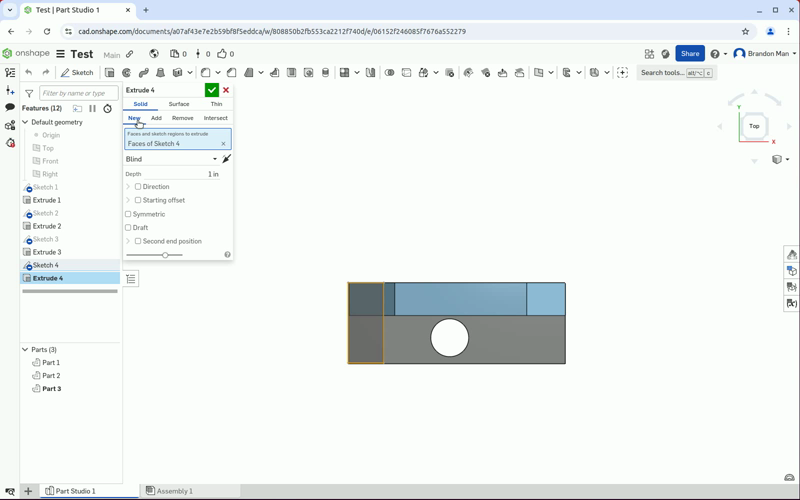
key(tab, 4)
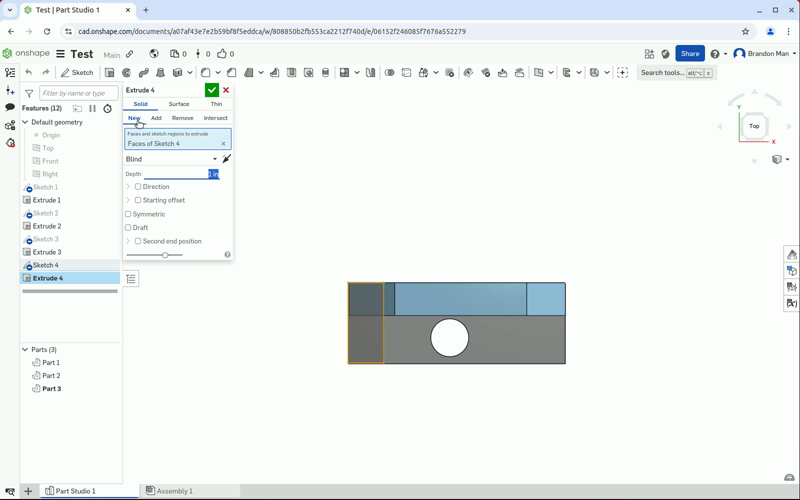
text(-5.055)
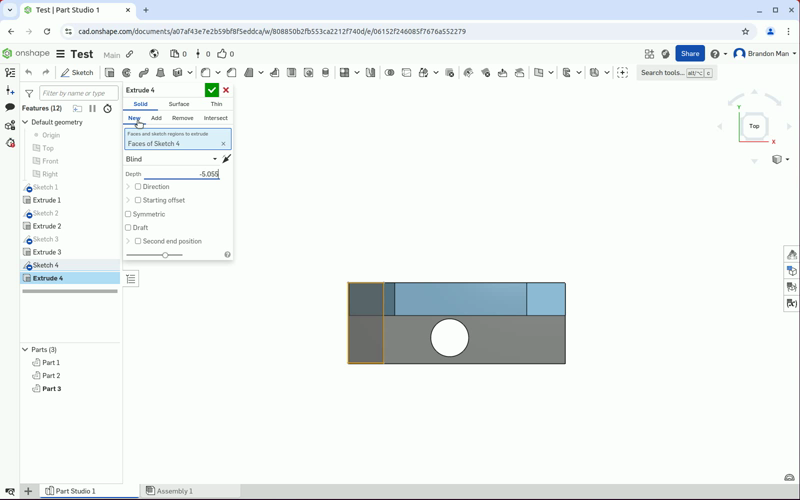
key(enter)
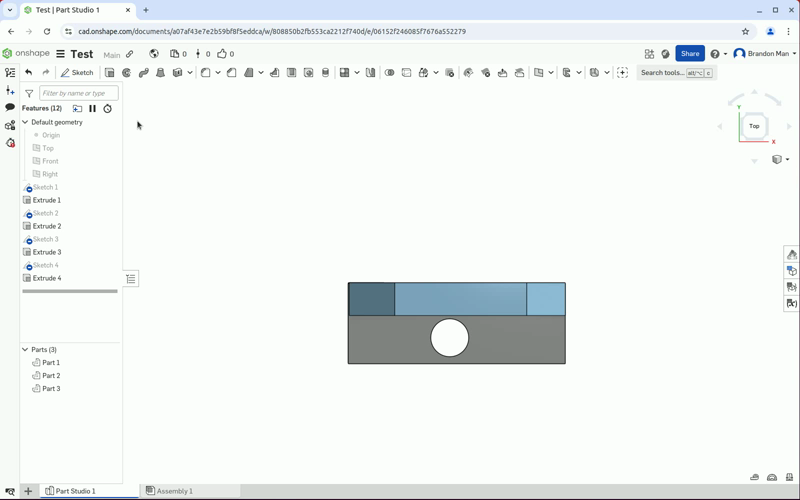
key(shift+h)
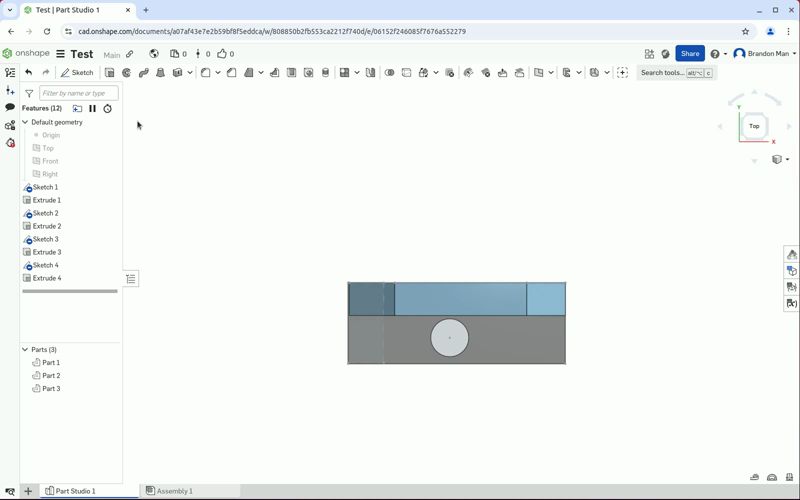
key(shift+h)
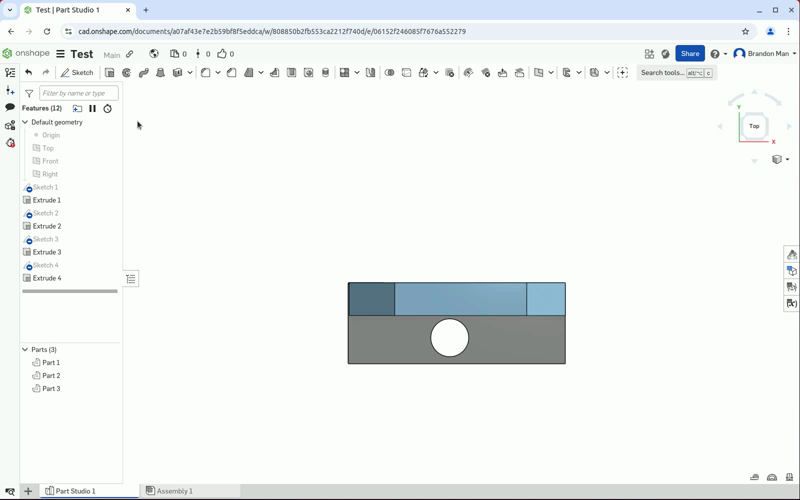
mouse_move(73, 189)
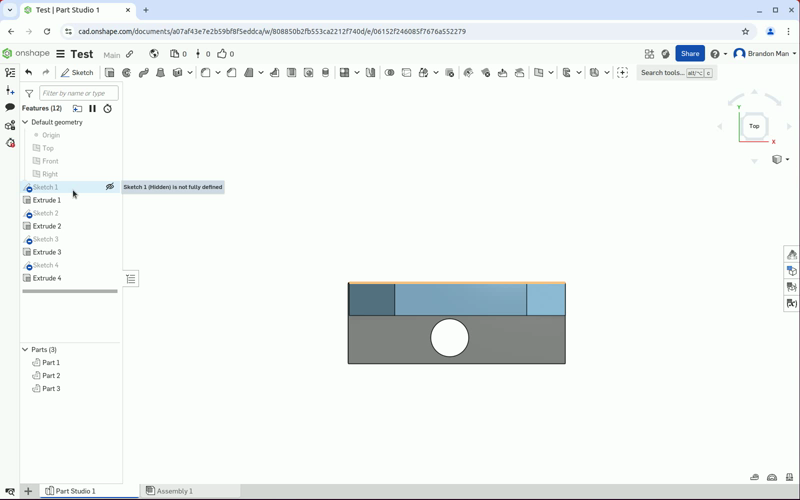
click(73, 189)
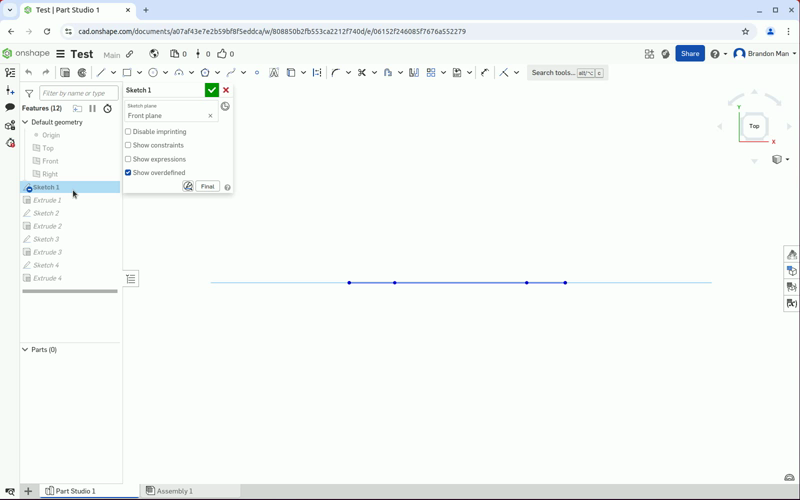
mouse_move(229, 92)
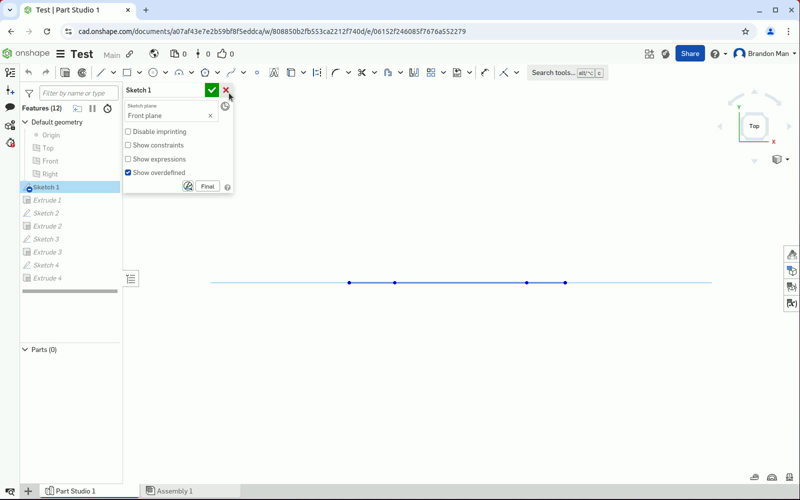
click(229, 92)
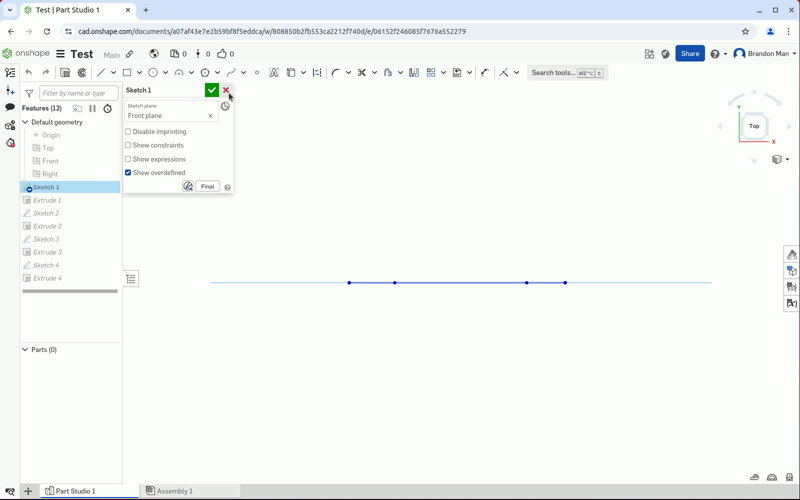
key(shift+s)
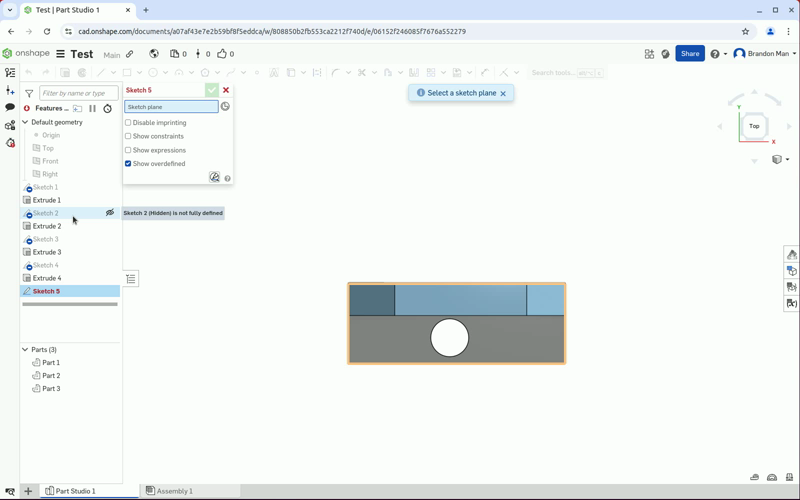
scroll(3)
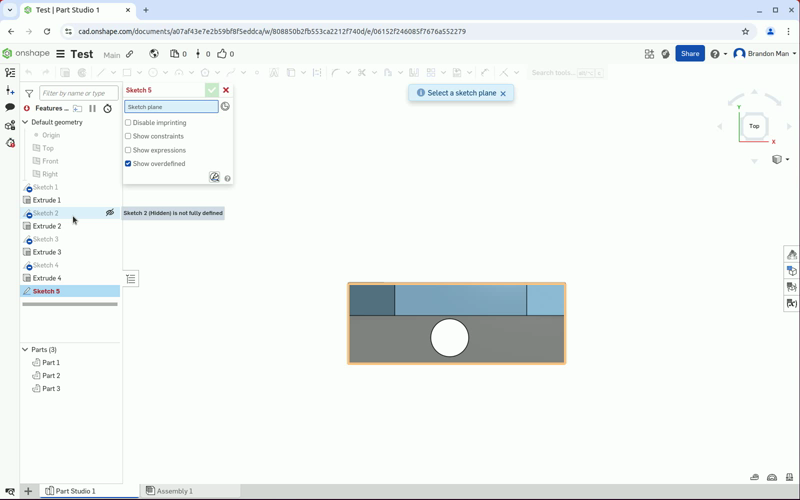
mouse_move(73, 150)
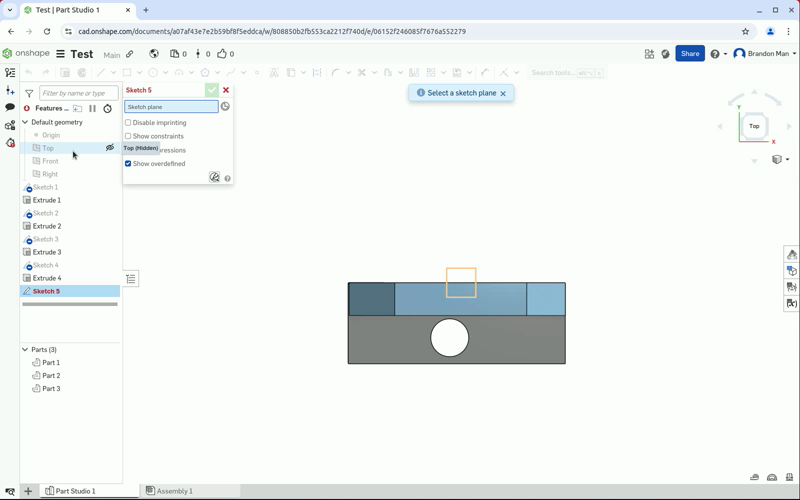
click(73, 150)
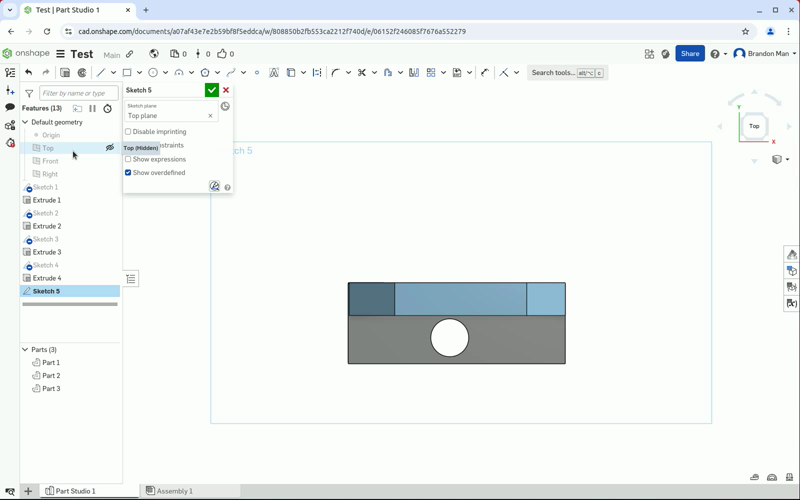
mouse_move(73, 352)
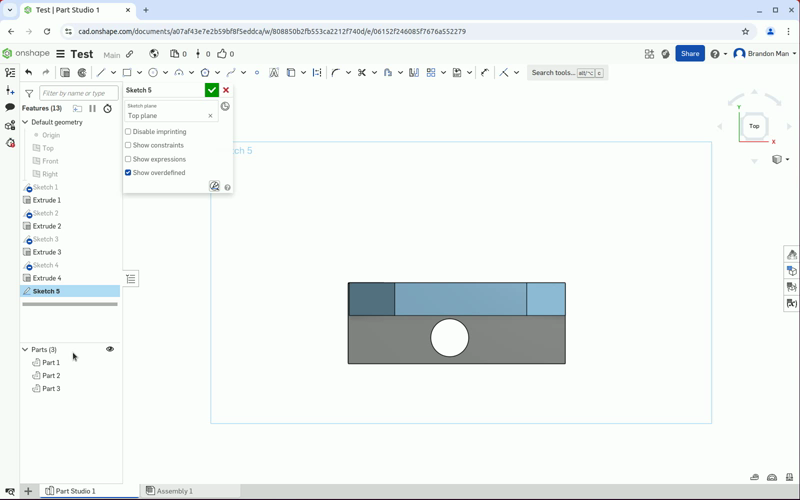
key(y)
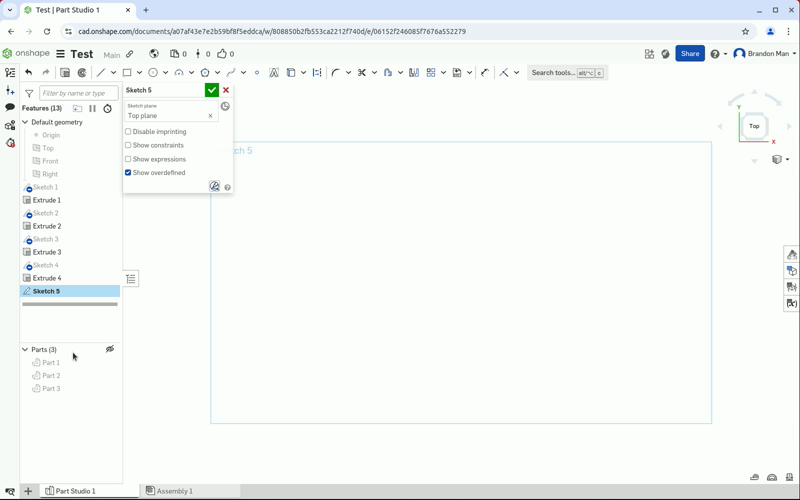
key(l)
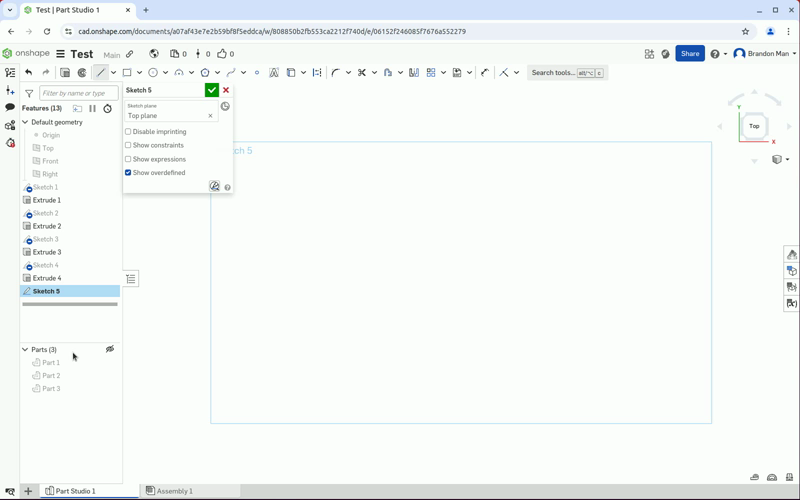
key_down(shift)
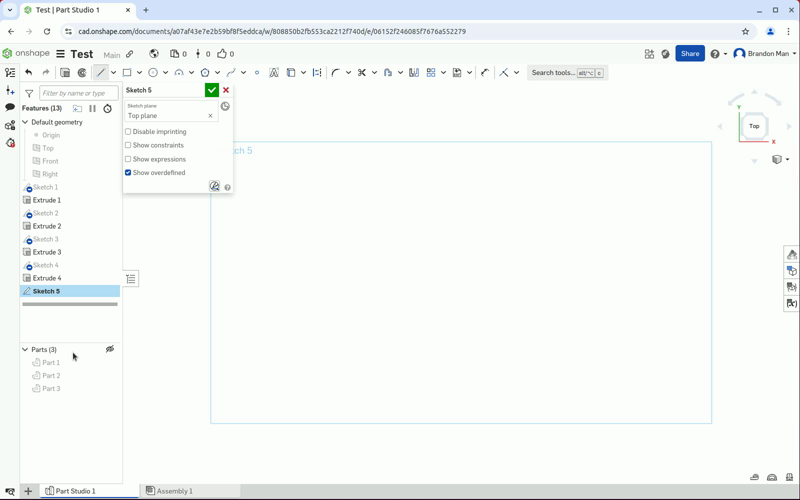
mouse_move(383, 362)
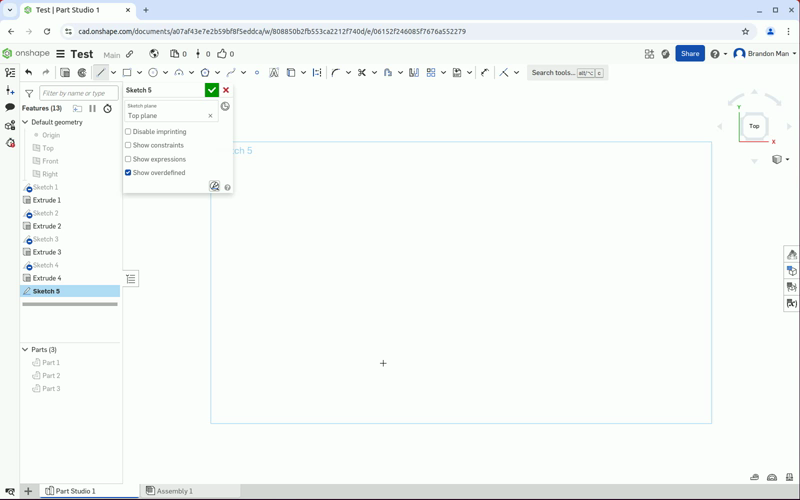
click(383, 362)
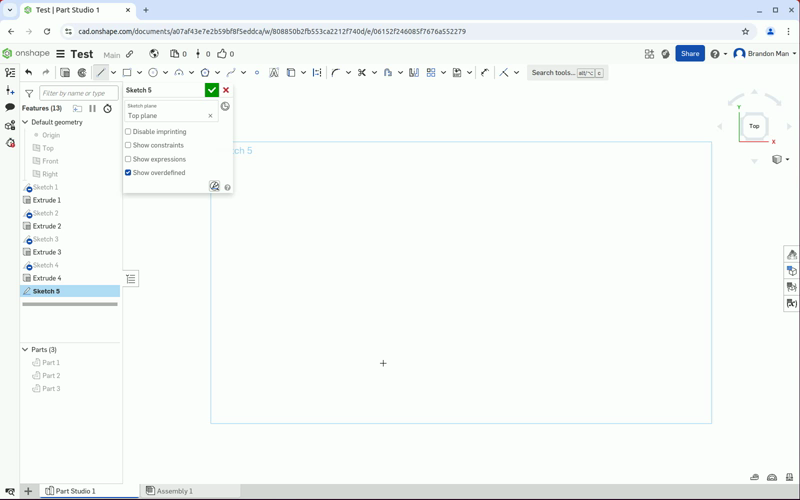
key_up(shift)
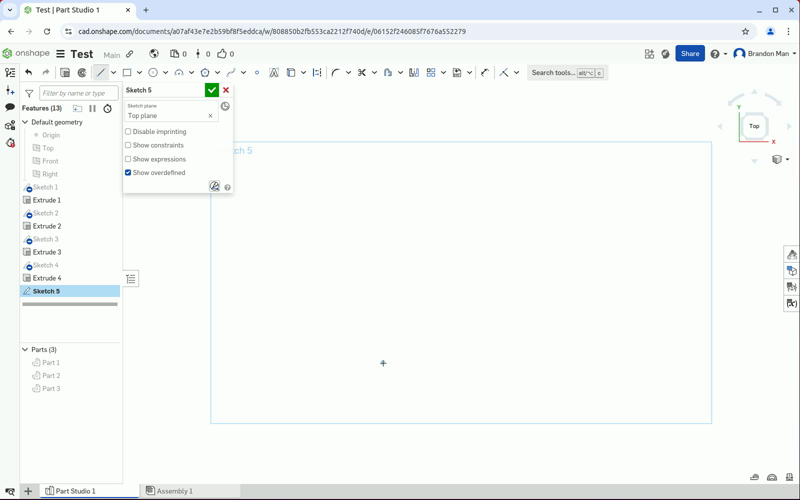
key_down(shift)
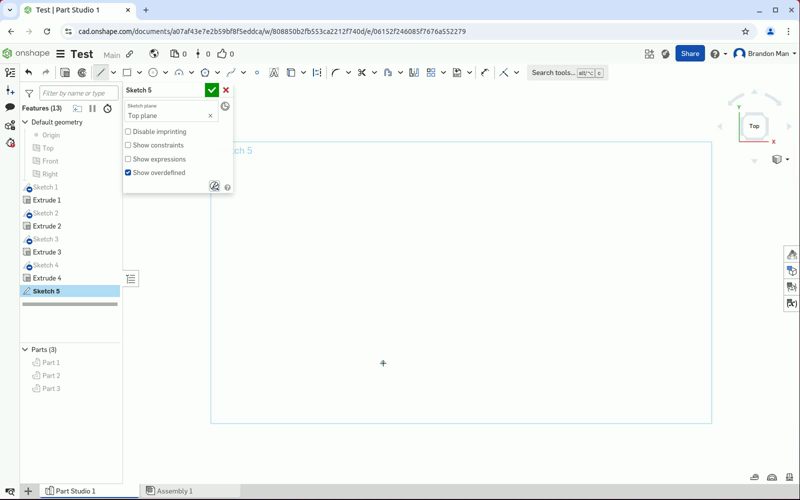
mouse_move(412, 282)
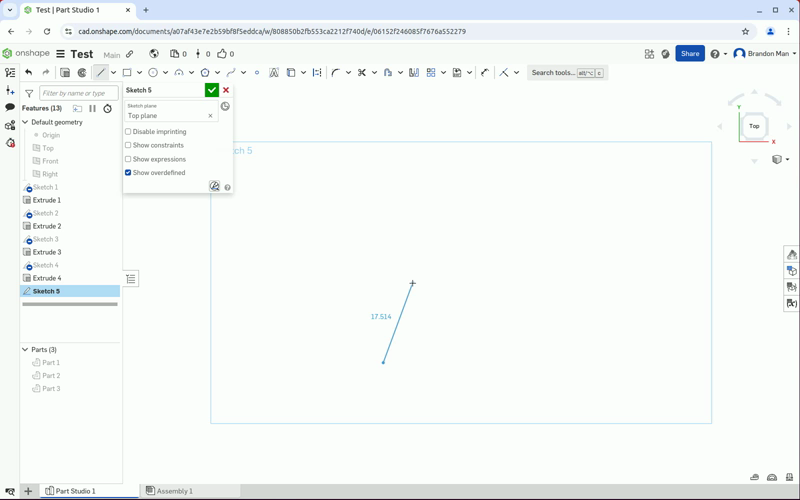
click(412, 282)
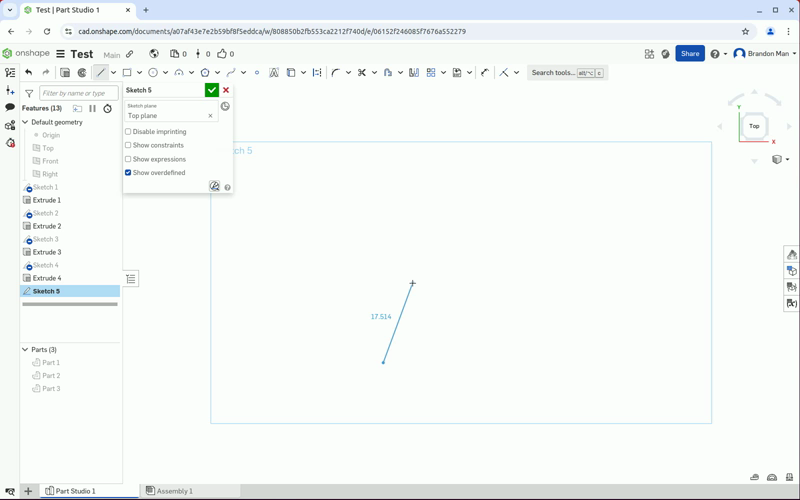
key_up(shift)
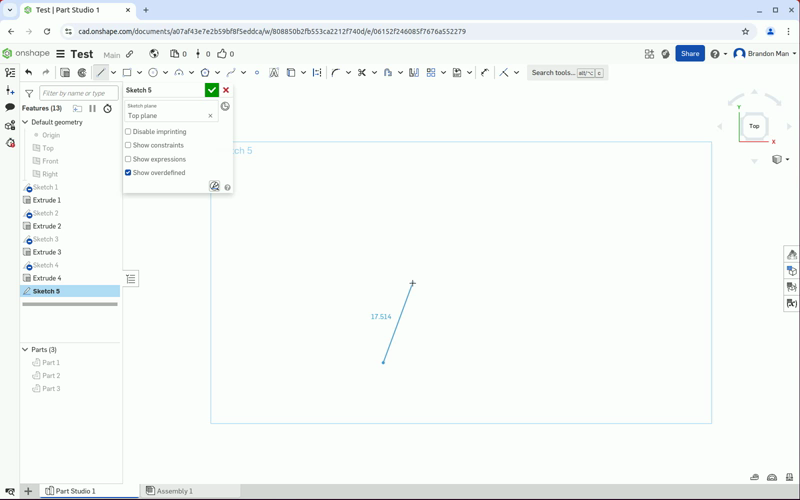
key_down(shift)
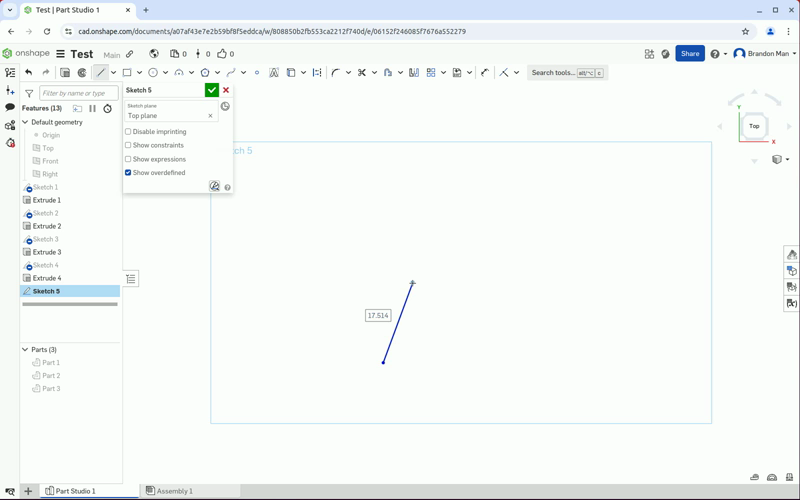
mouse_move(442, 282)
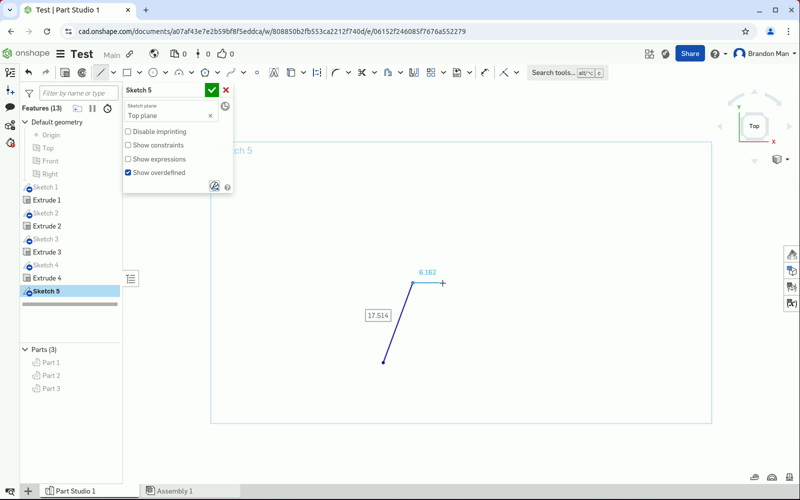
mouse_move(383, 282)
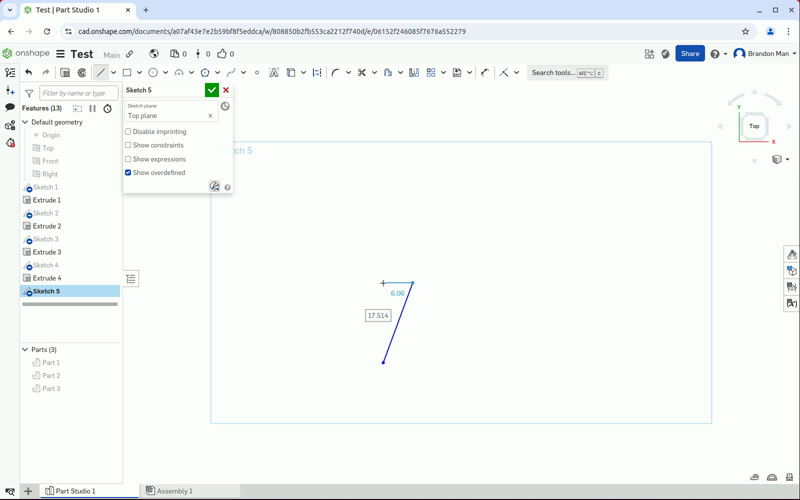
click(383, 282)
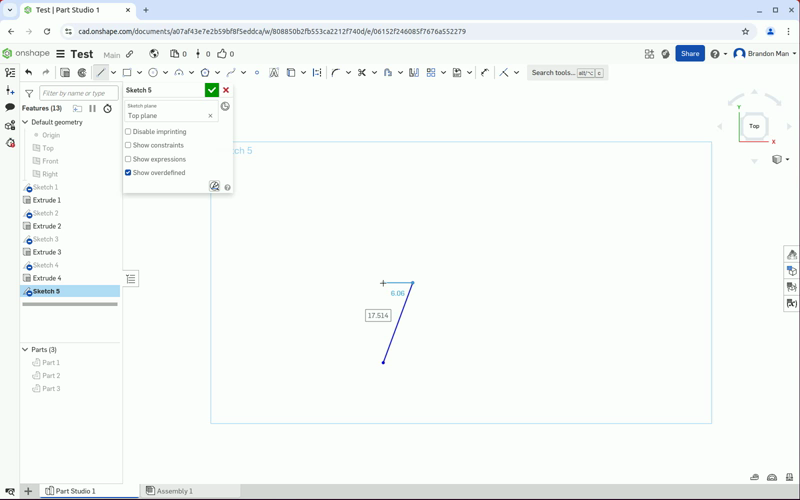
key_up(shift)
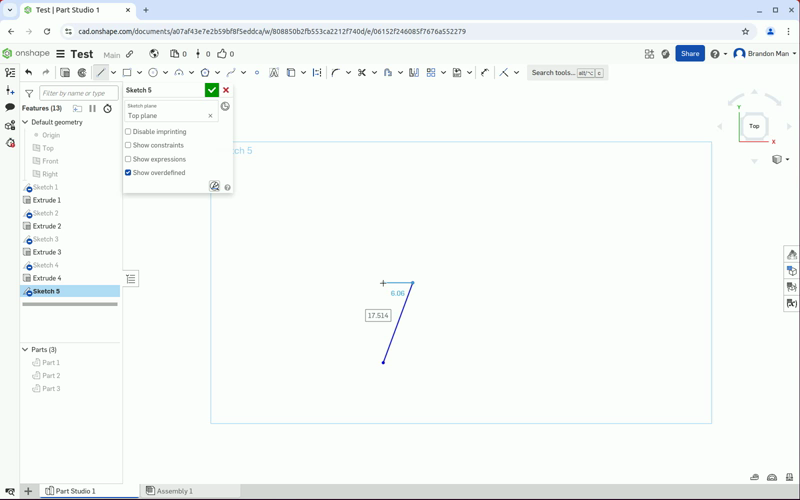
key_down(shift)
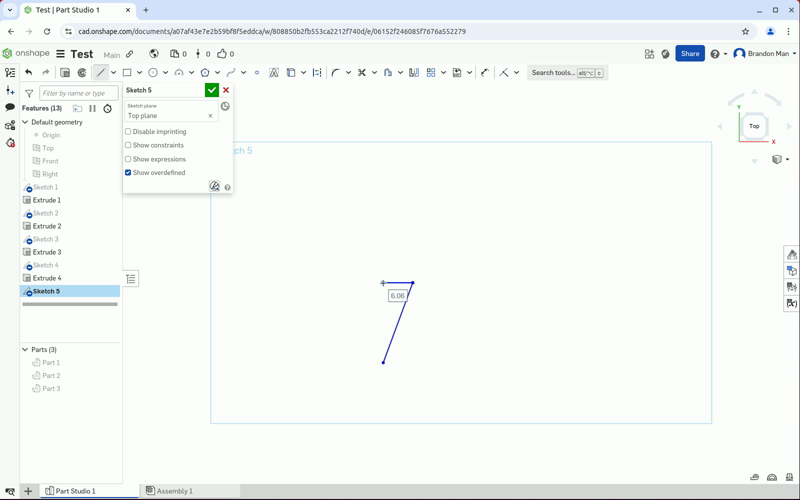
mouse_move(383, 362)
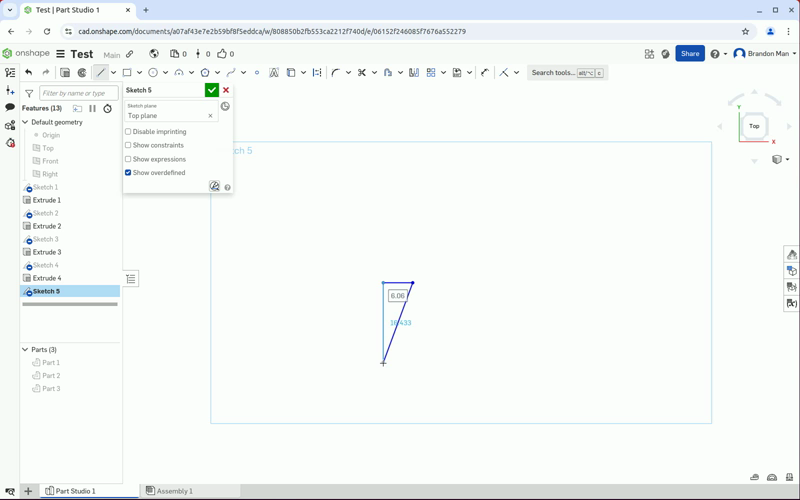
key_up(shift)
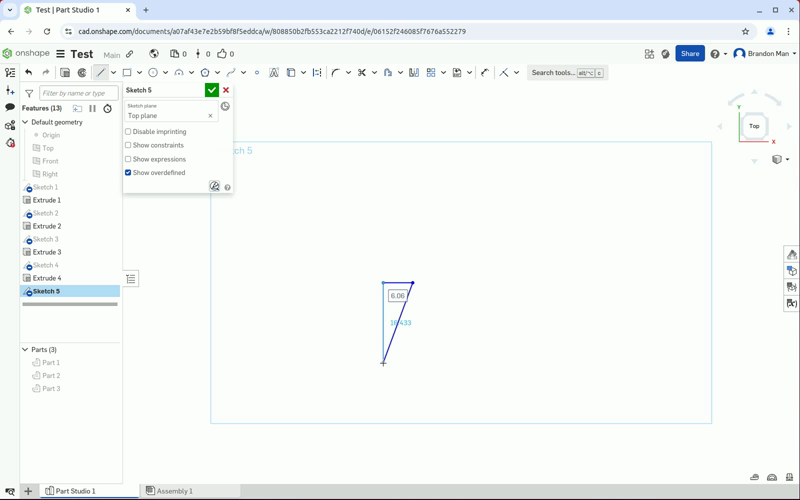
click(383, 362)
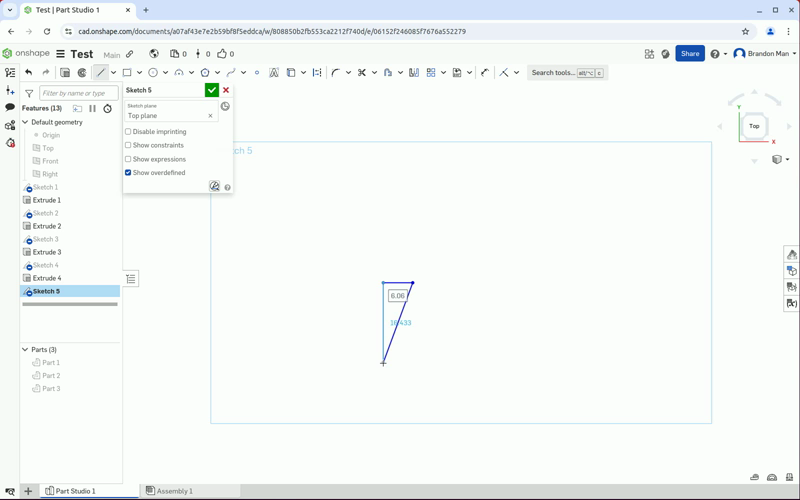
key(esc)
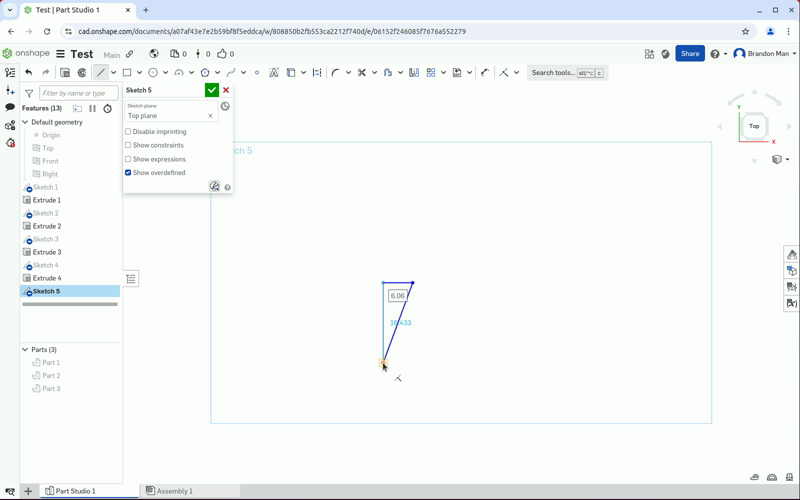
mouse_move(385, 329)
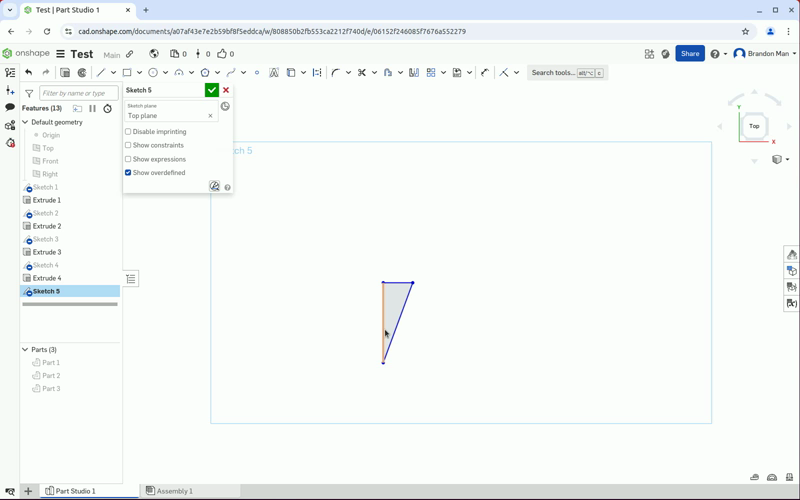
scroll(6)
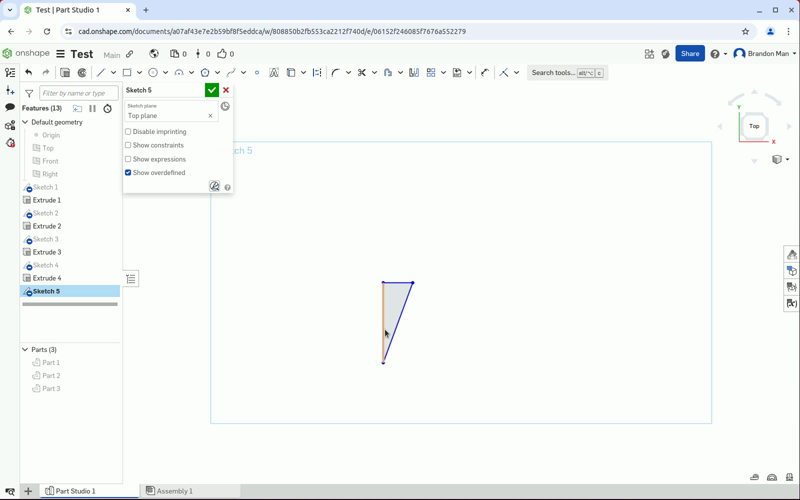
scroll(6)
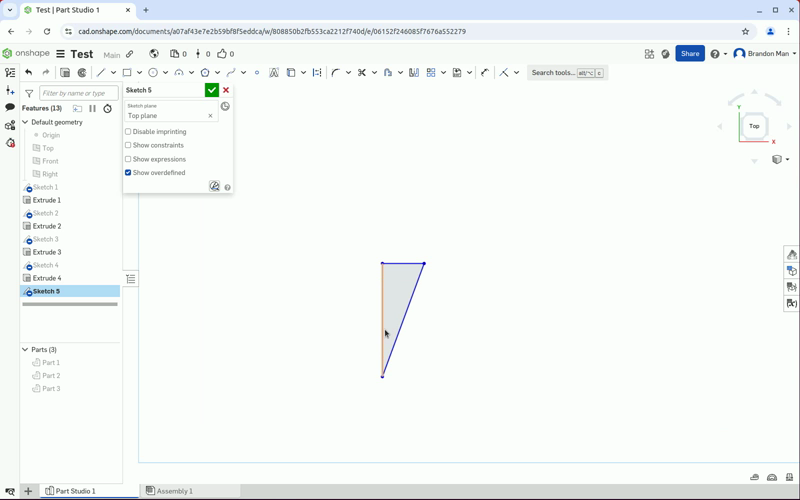
scroll(6)
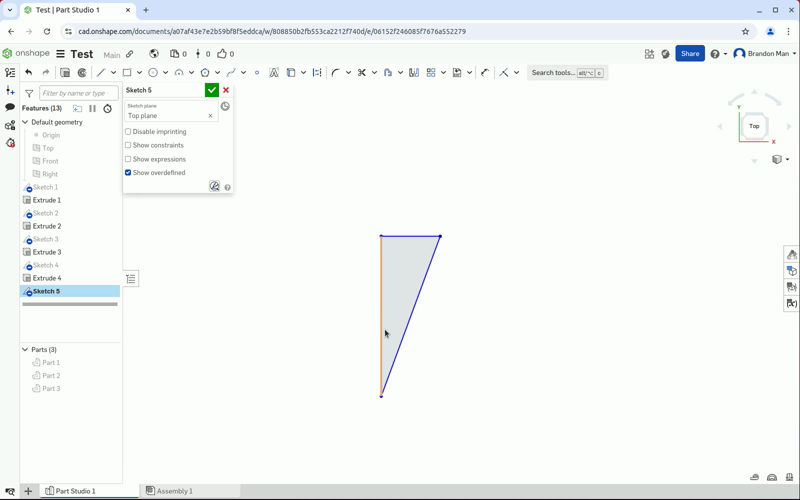
scroll(6)
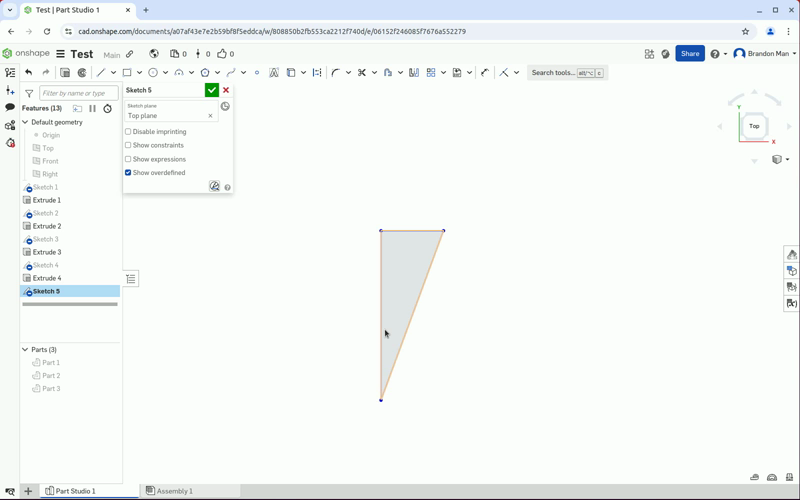
scroll(6)
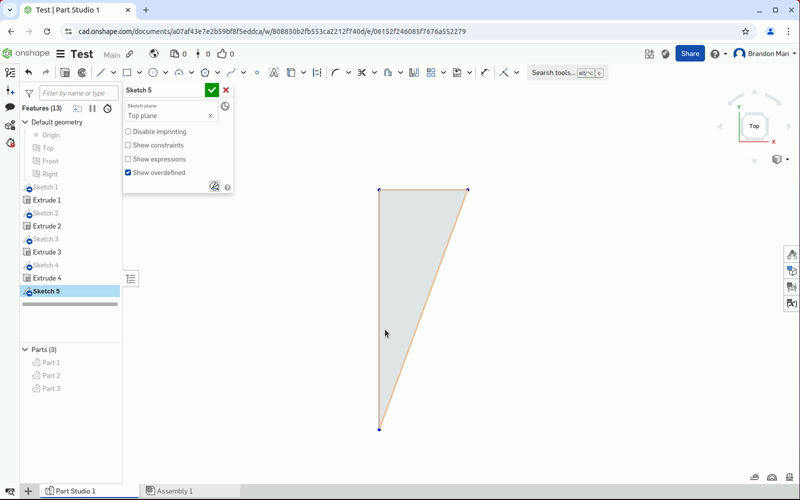
scroll(6)
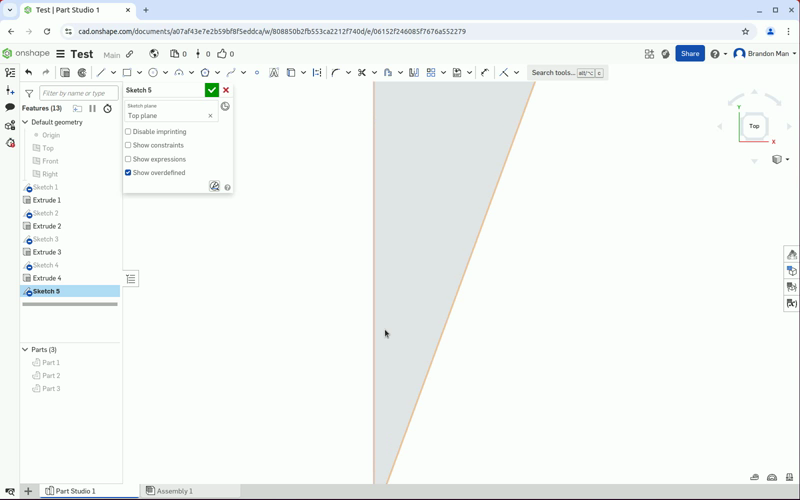
scroll(6)
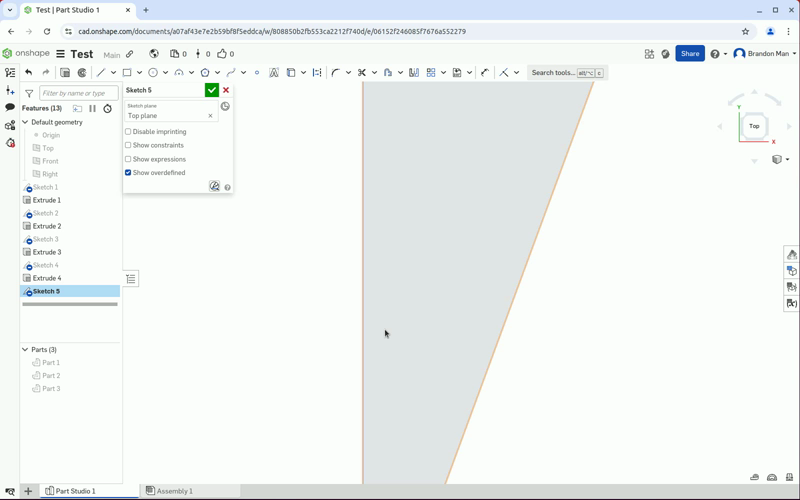
click(385, 329)
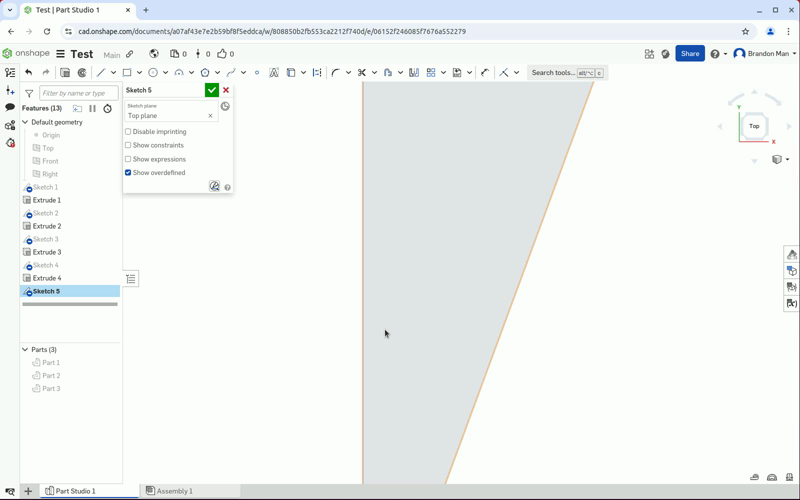
scroll(-6)
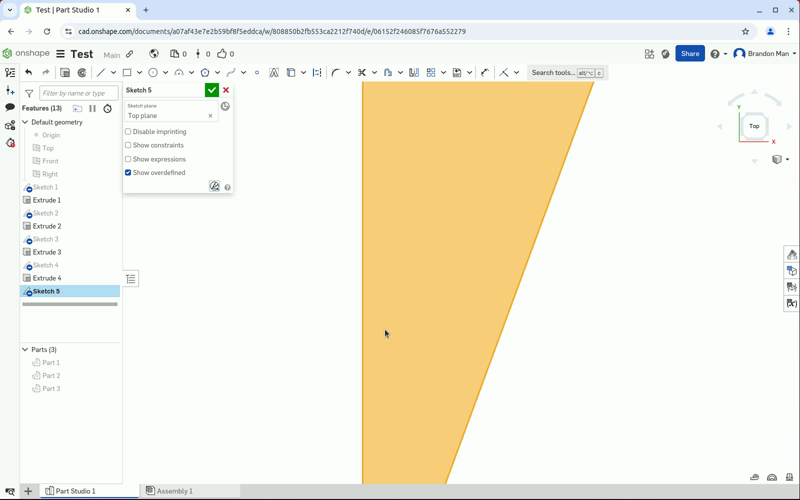
scroll(-6)
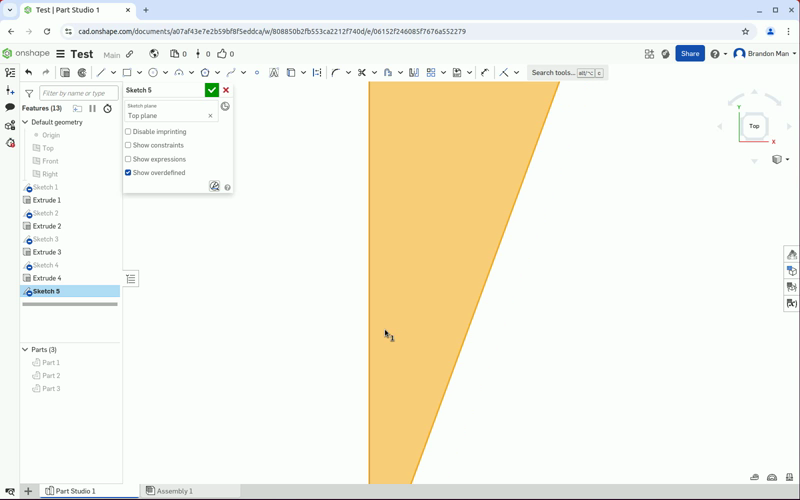
scroll(-6)
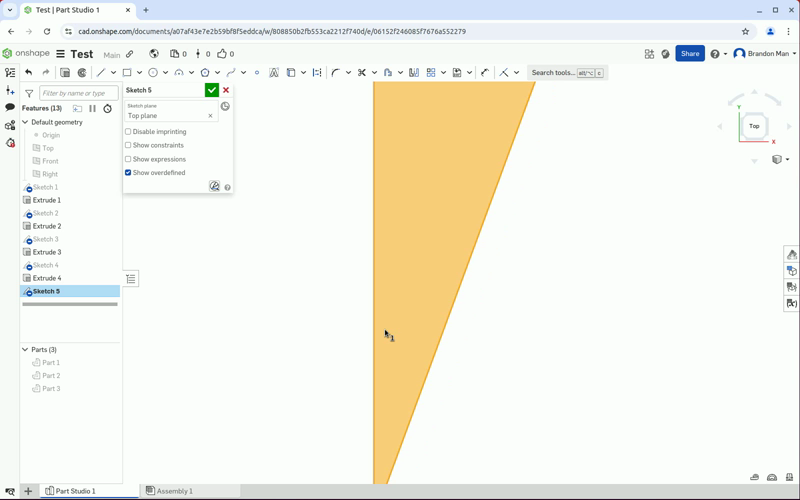
scroll(-6)
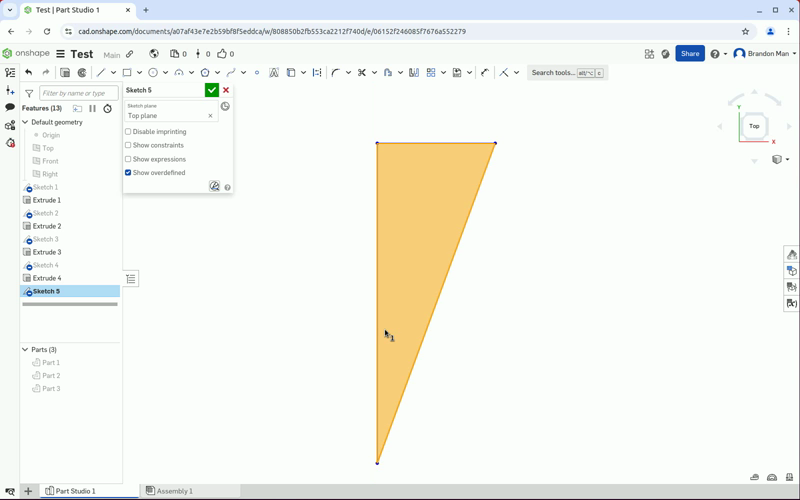
scroll(-6)
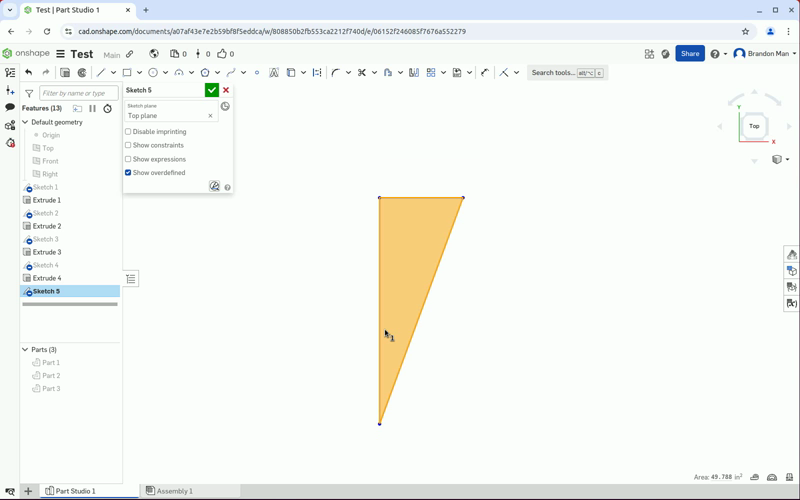
scroll(-6)
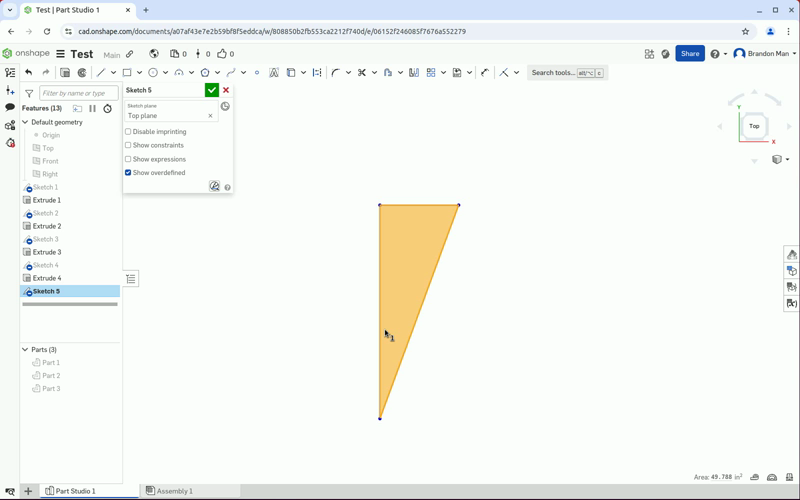
scroll(-6)
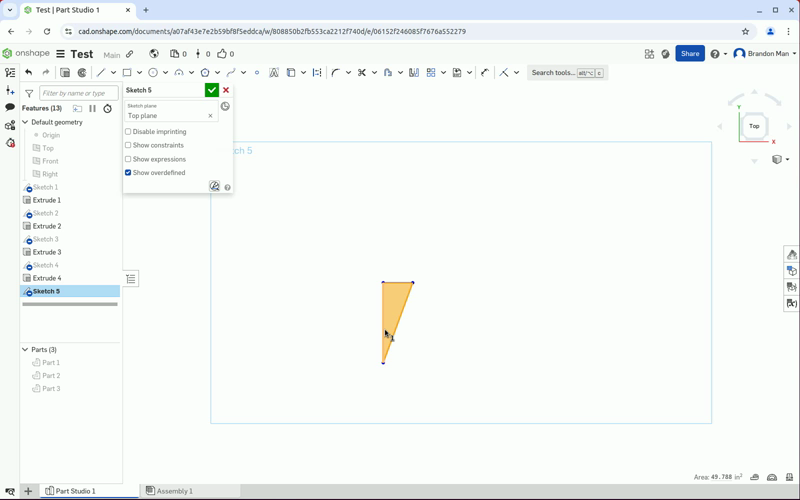
mouse_move(73, 352)
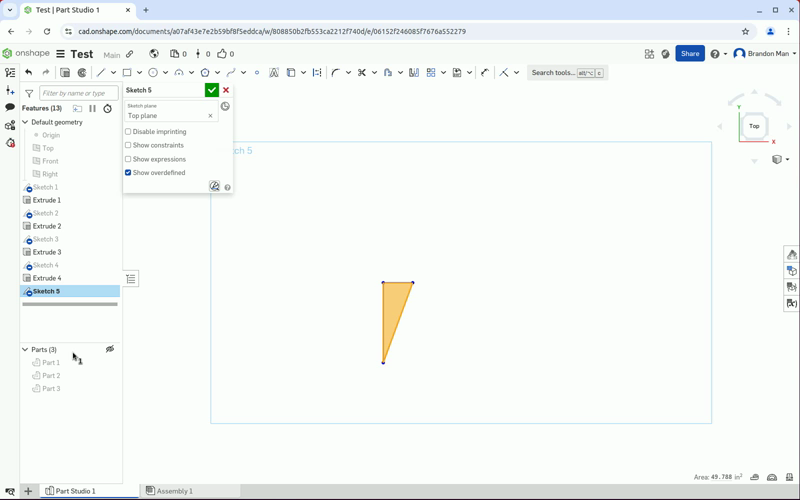
key(shift+y)
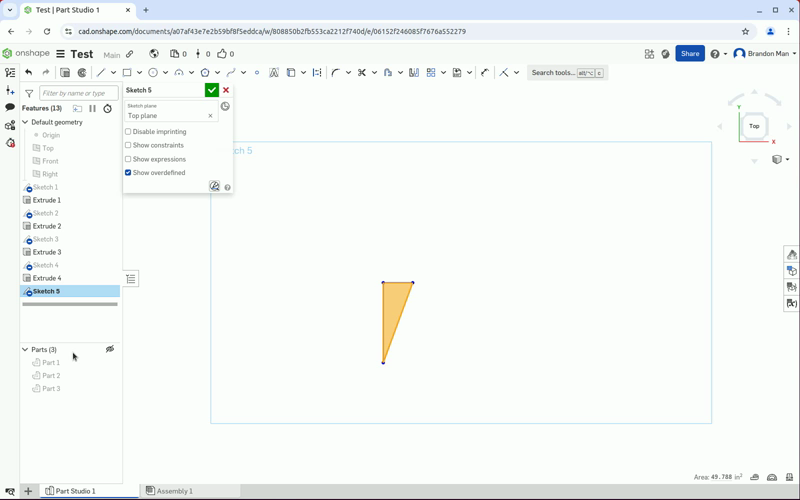
key(shift+e)
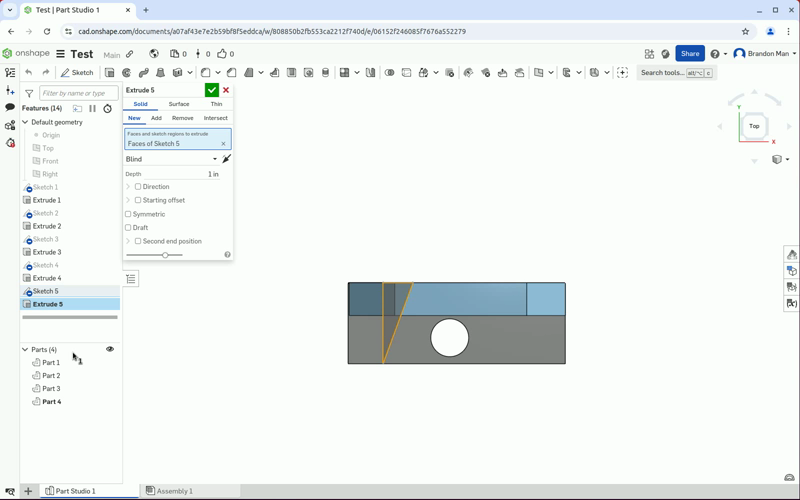
mouse_move(143, 106)
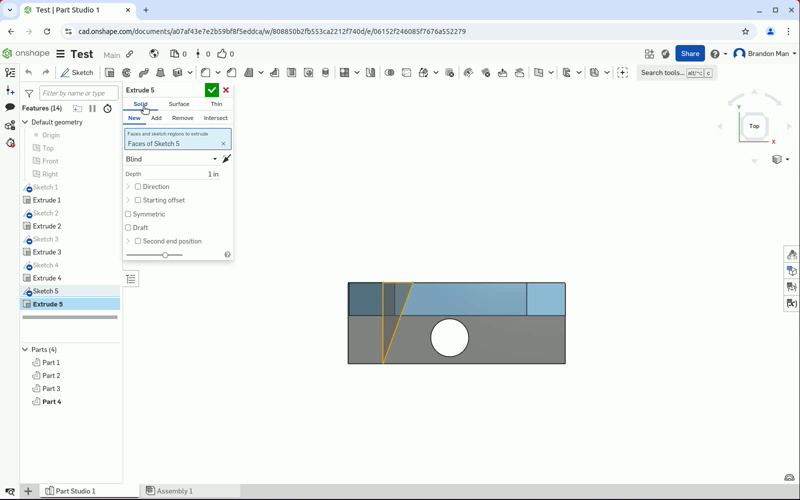
click(143, 106)
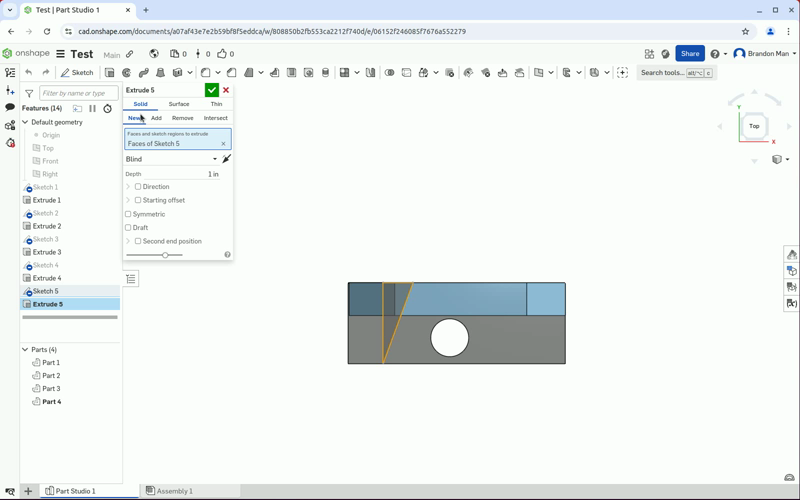
mouse_move(137, 120)
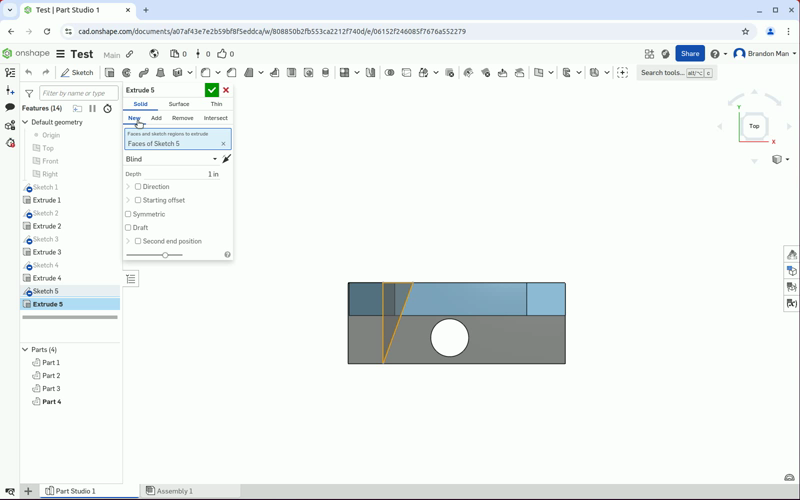
click(137, 120)
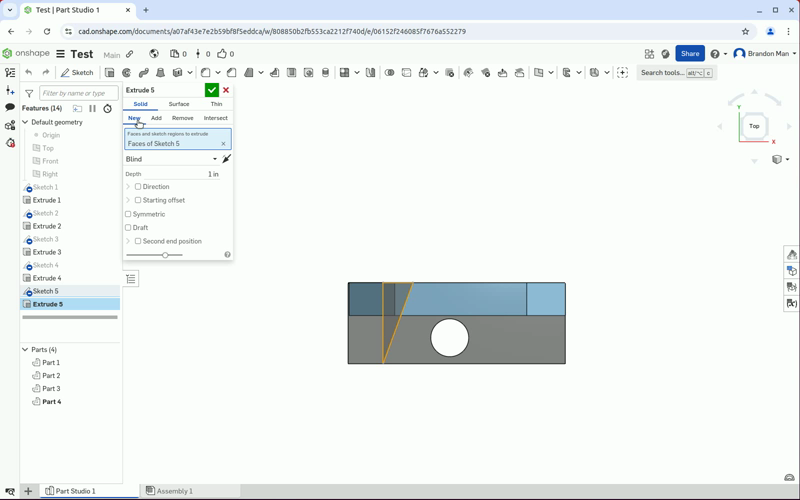
key(tab, 4)
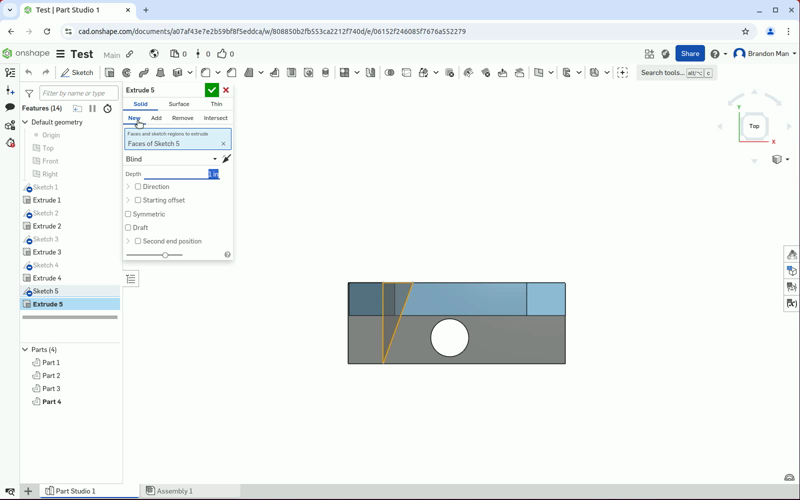
text(-5.055)
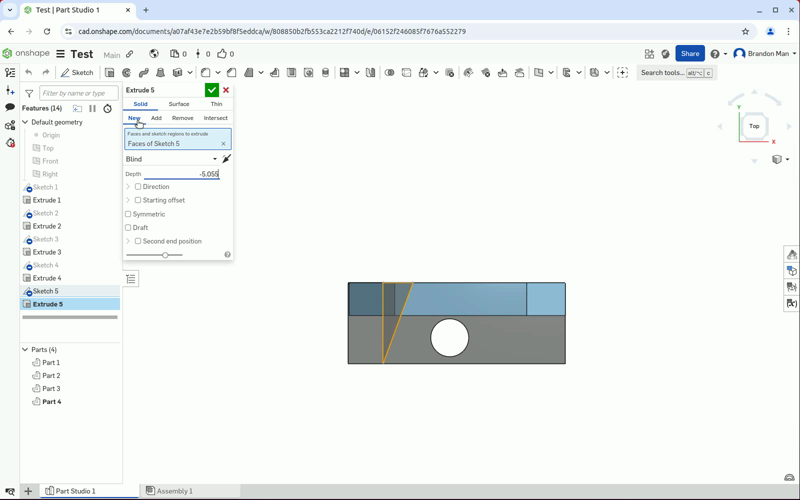
key(enter)
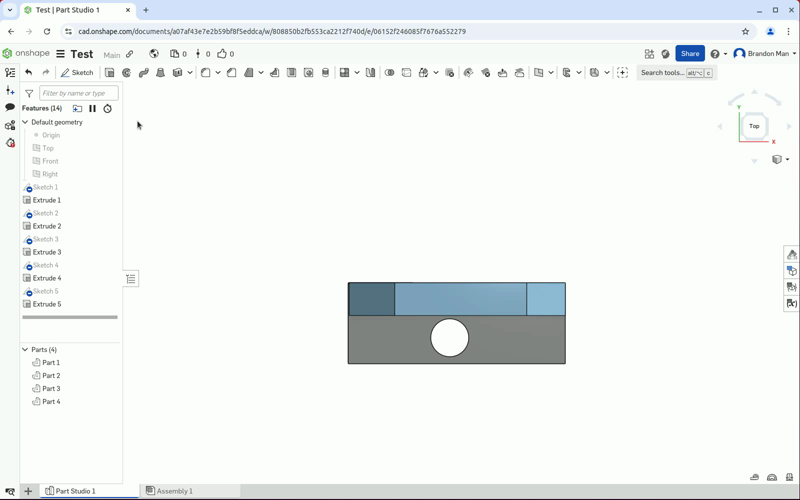
key(shift+h)
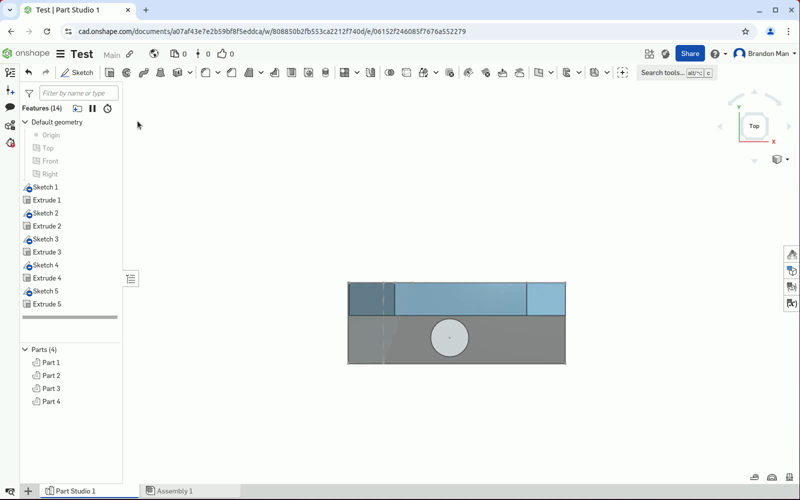
key(shift+h)
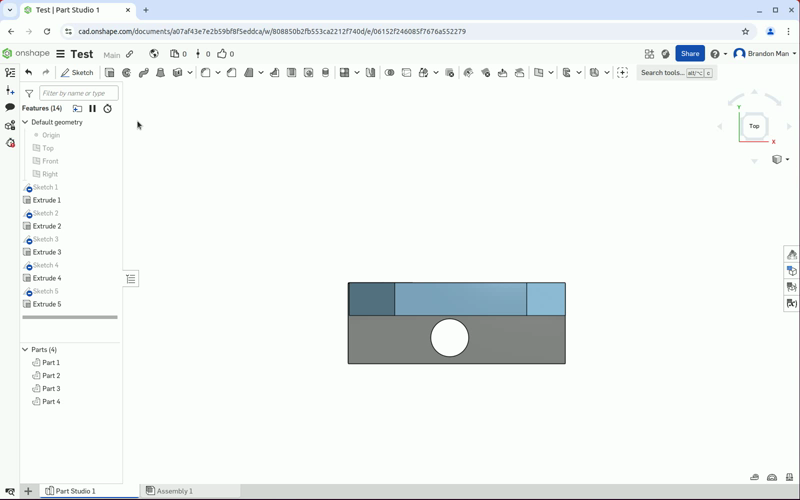
mouse_move(73, 189)
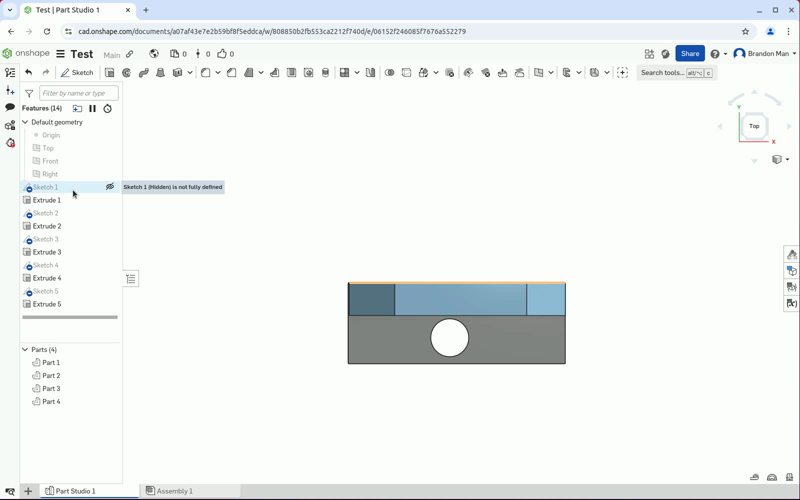
click(73, 189)
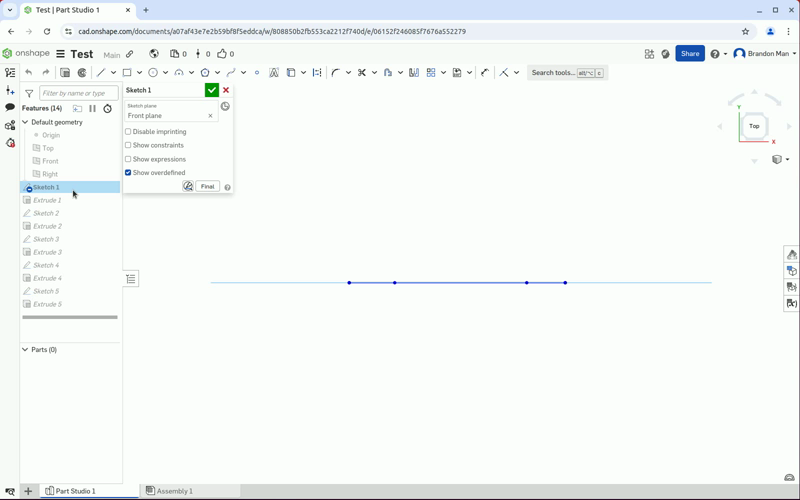
mouse_move(229, 92)
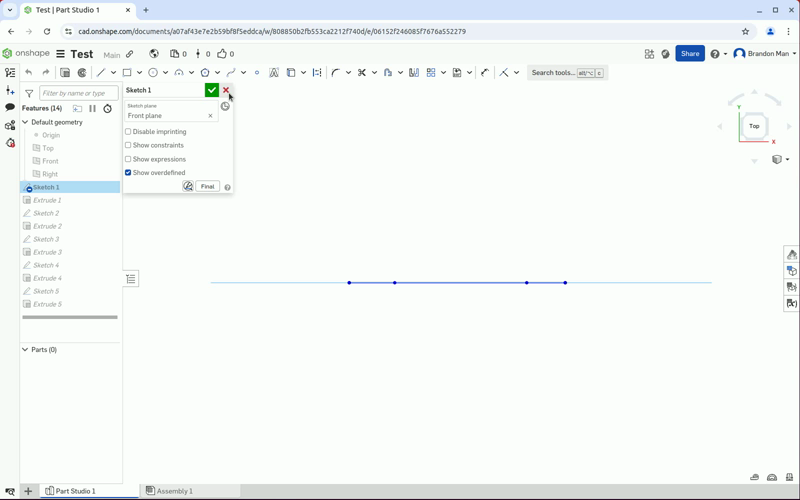
click(229, 92)
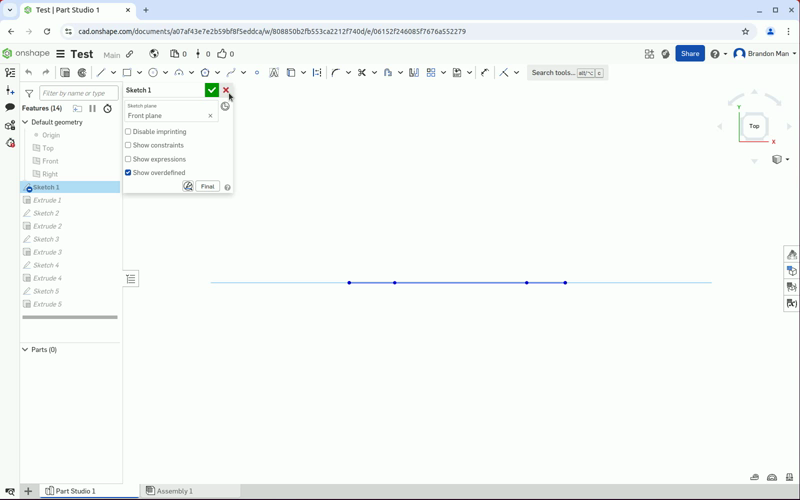
key(shift+s)
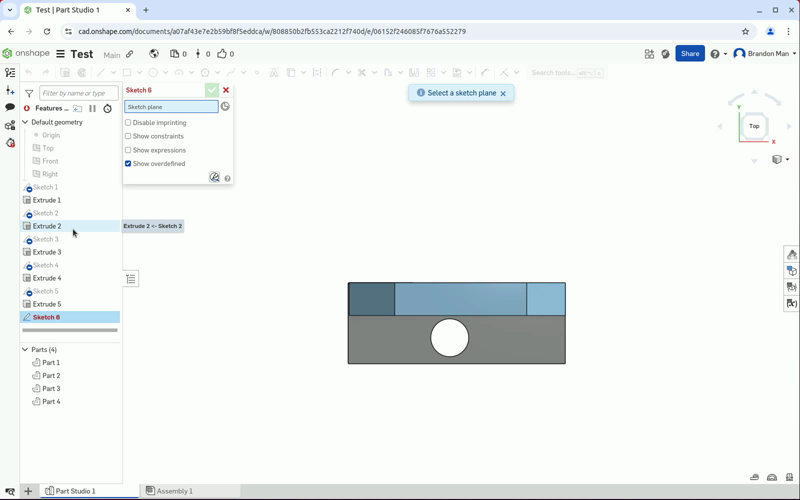
scroll(3)
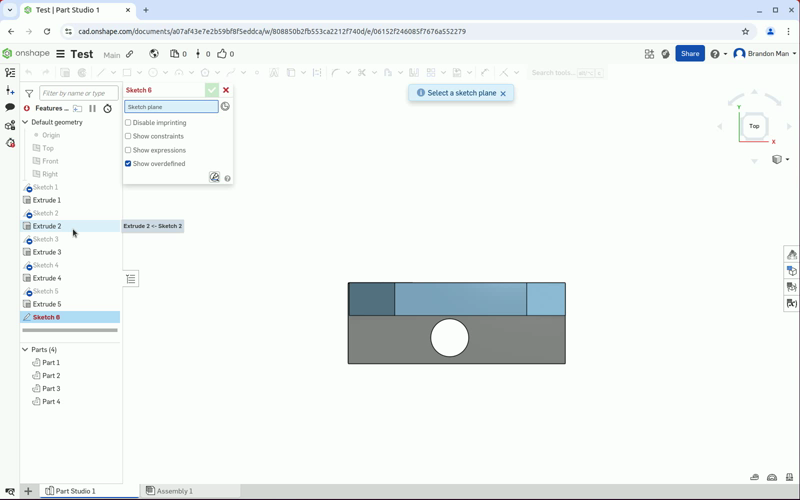
mouse_move(73, 150)
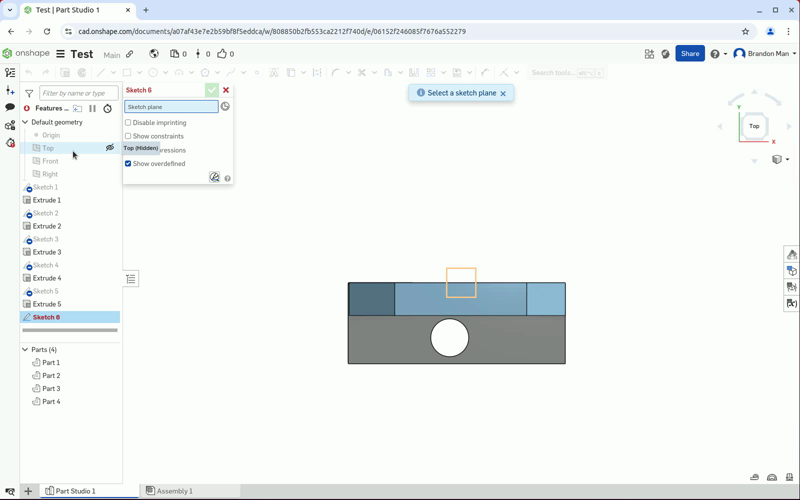
click(73, 150)
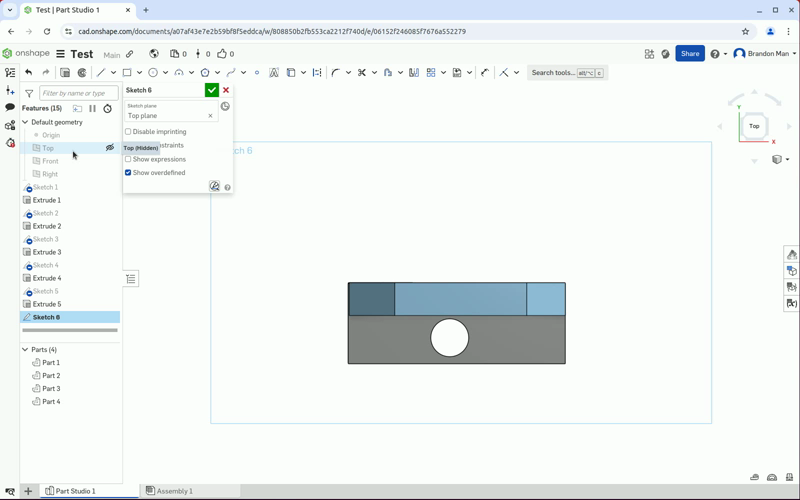
mouse_move(73, 352)
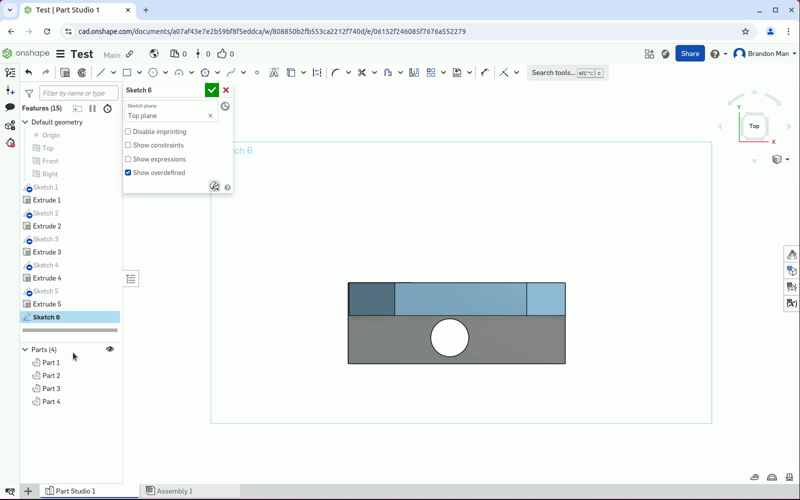
key(y)
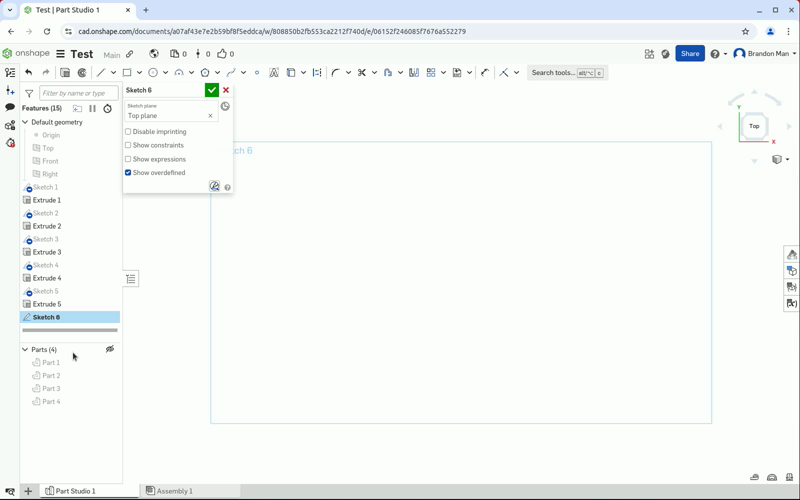
key(l)
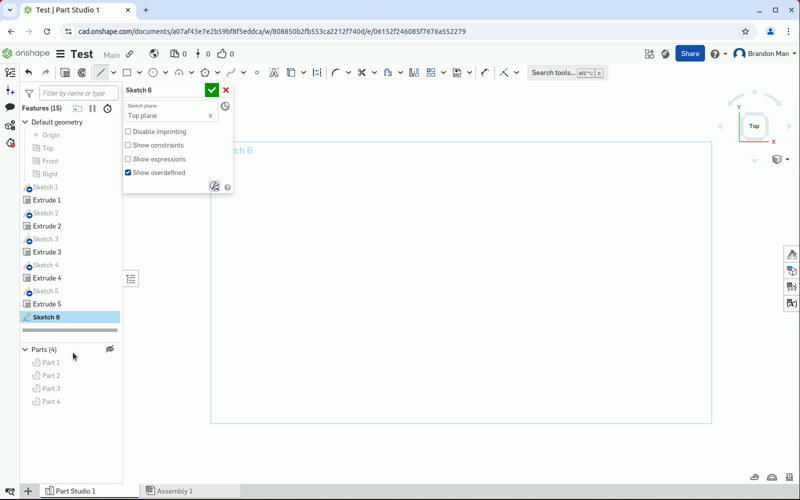
key_down(shift)
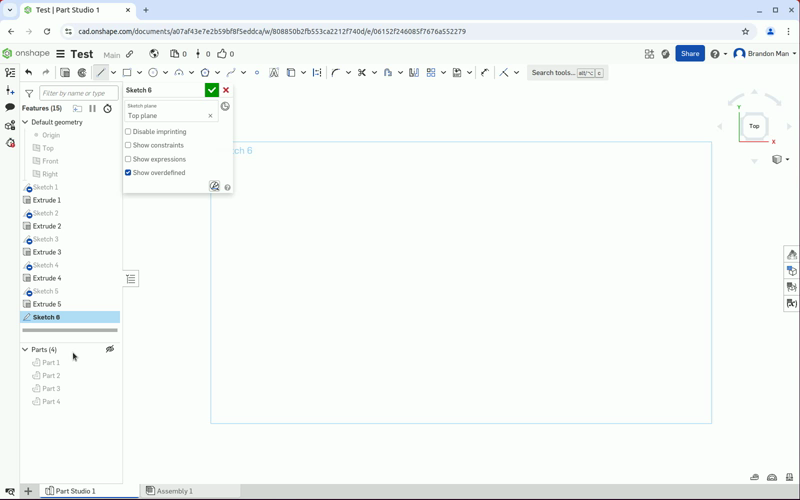
mouse_move(532, 363)
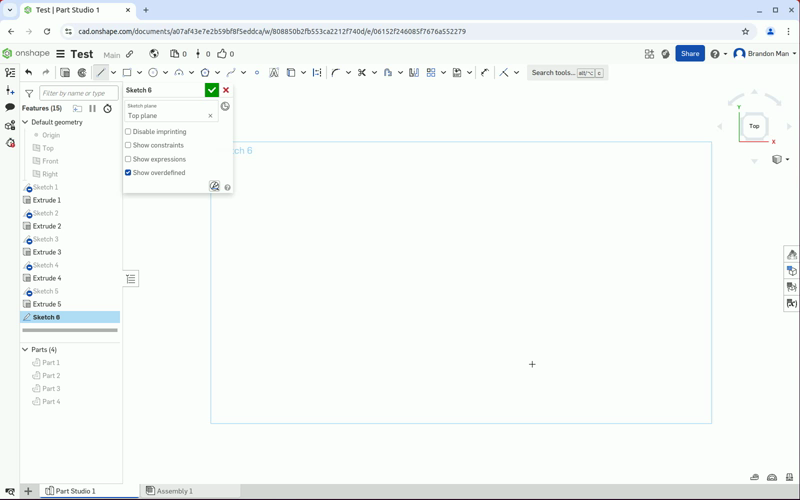
click(532, 363)
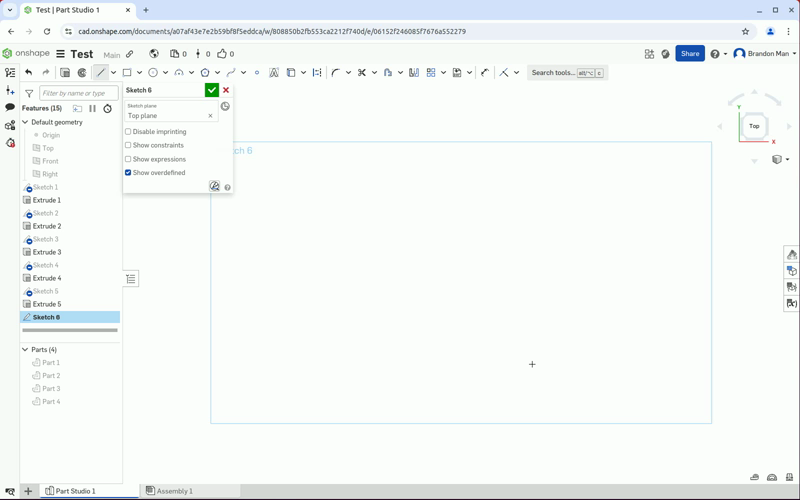
key_up(shift)
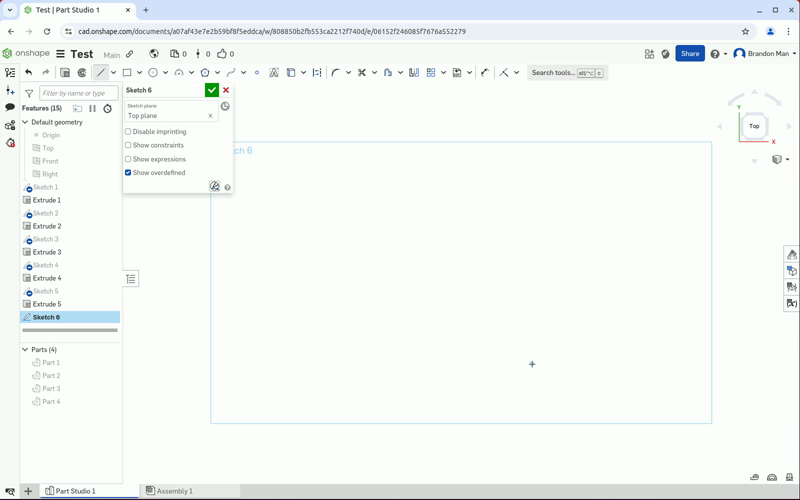
key_down(shift)
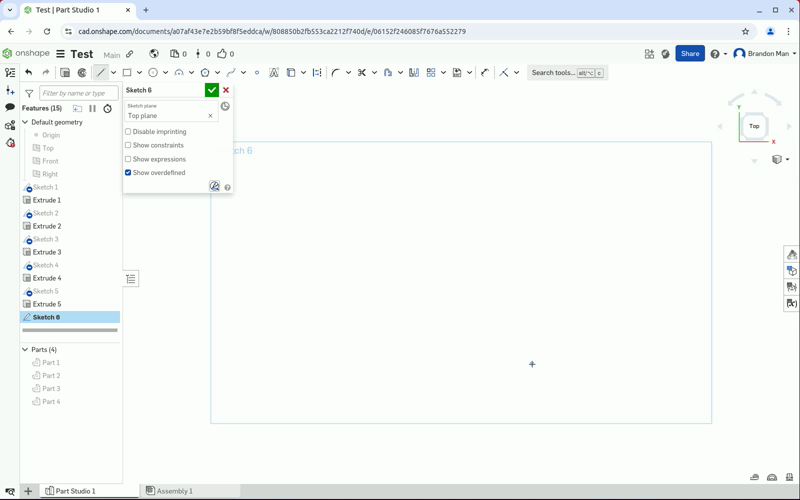
mouse_move(562, 363)
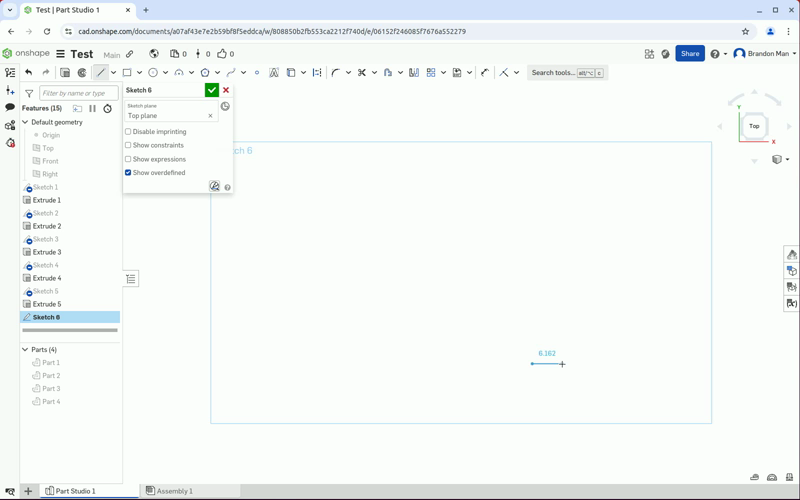
mouse_move(565, 363)
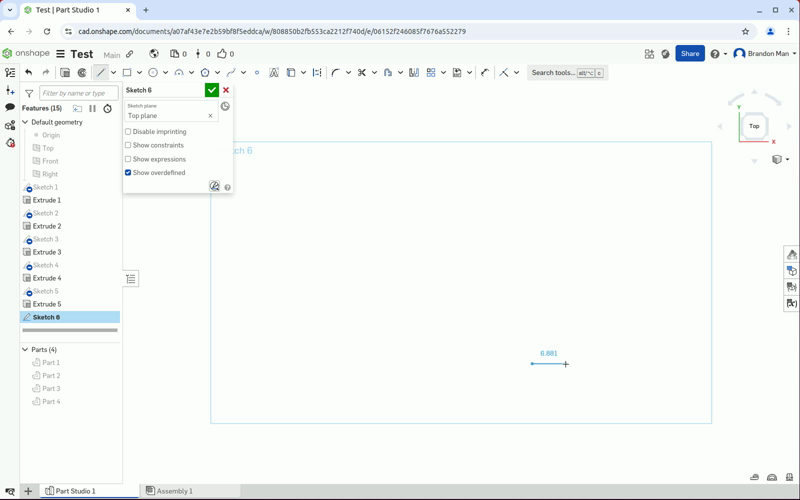
click(565, 363)
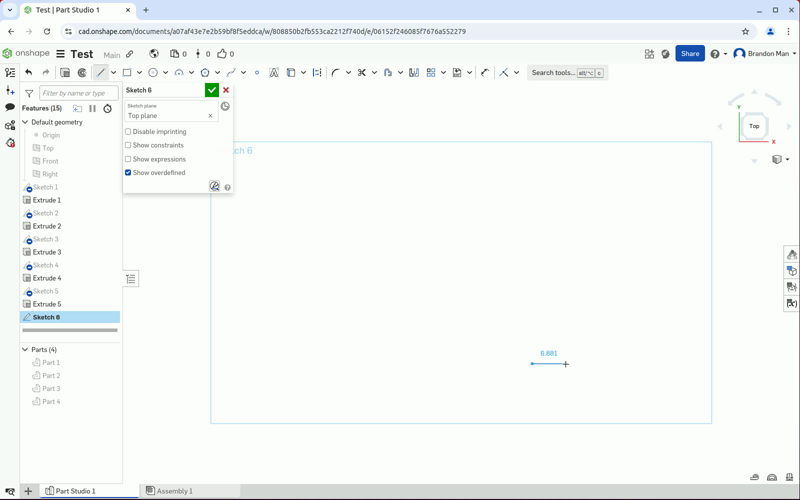
key_up(shift)
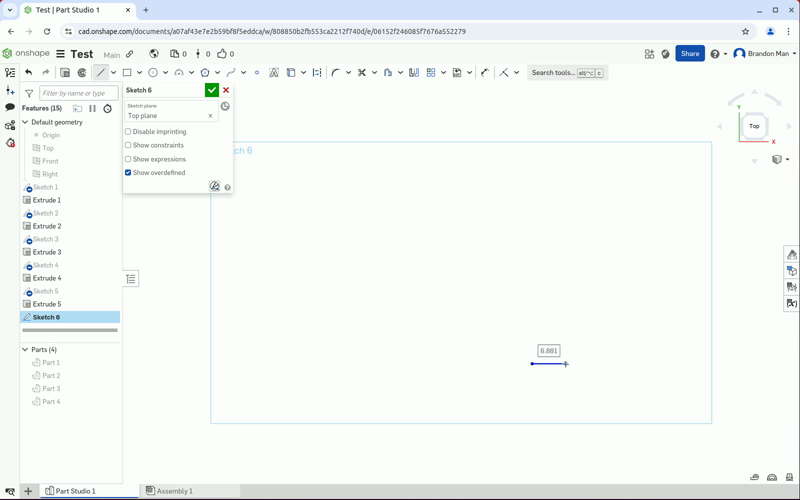
key_down(shift)
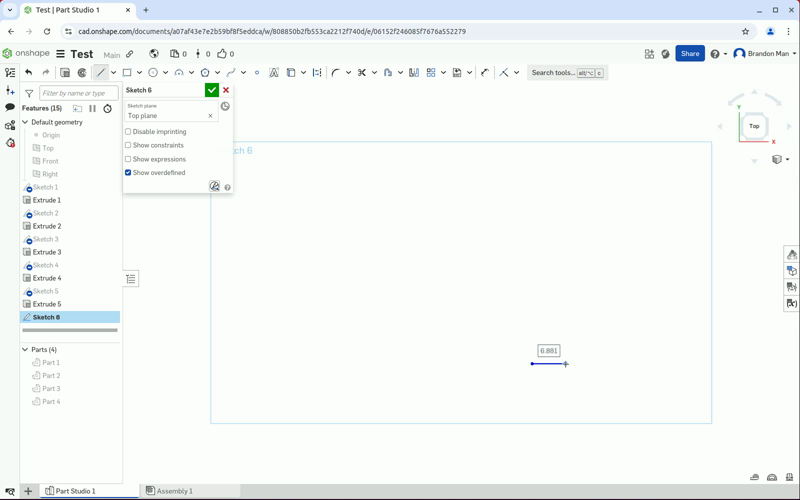
mouse_move(565, 282)
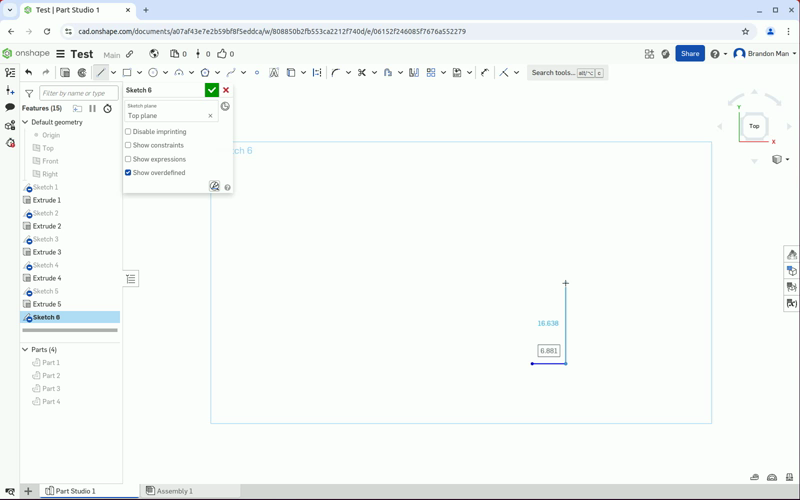
click(565, 282)
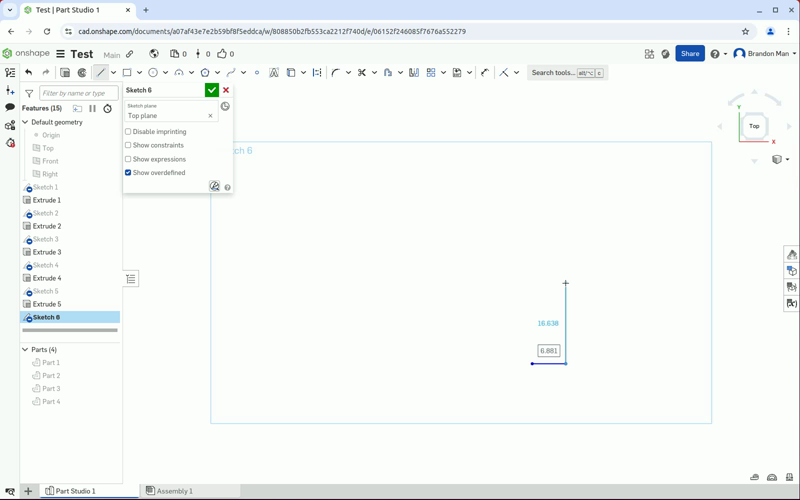
key_up(shift)
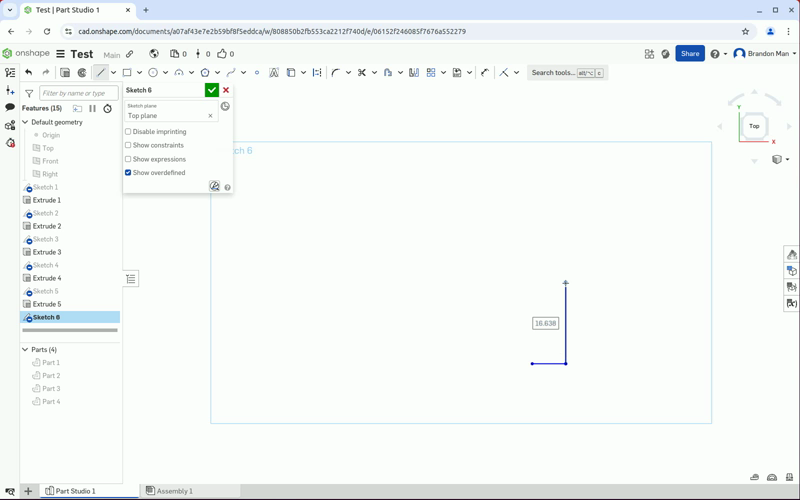
key_down(shift)
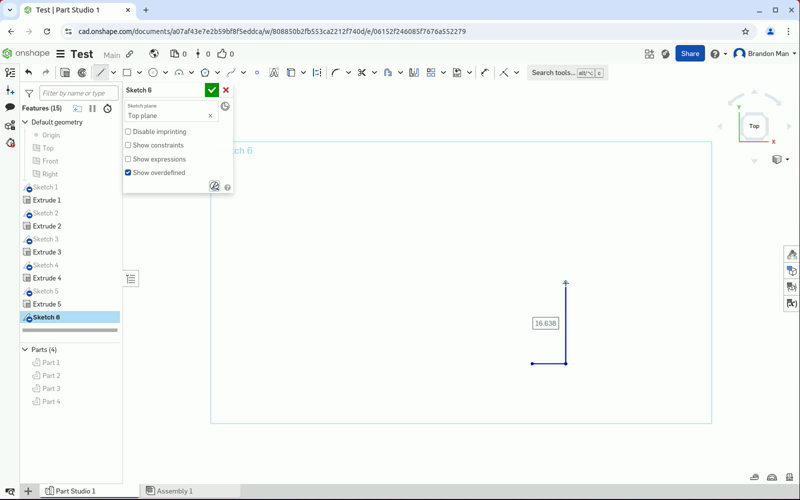
mouse_move(589, 282)
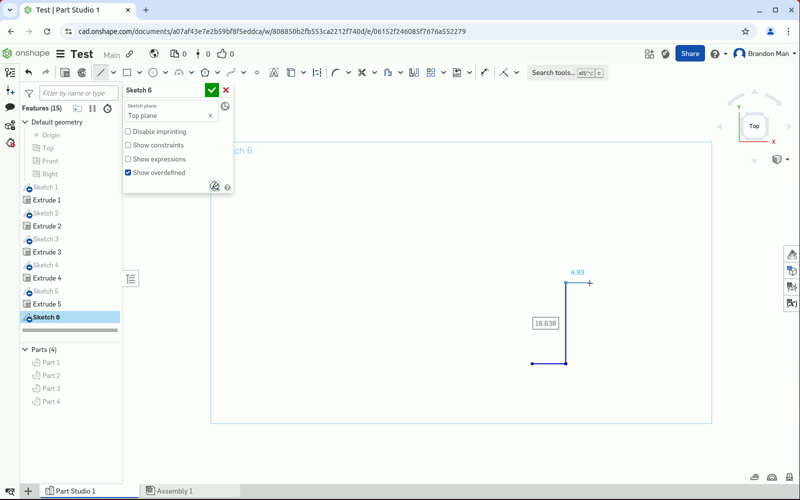
mouse_move(532, 282)
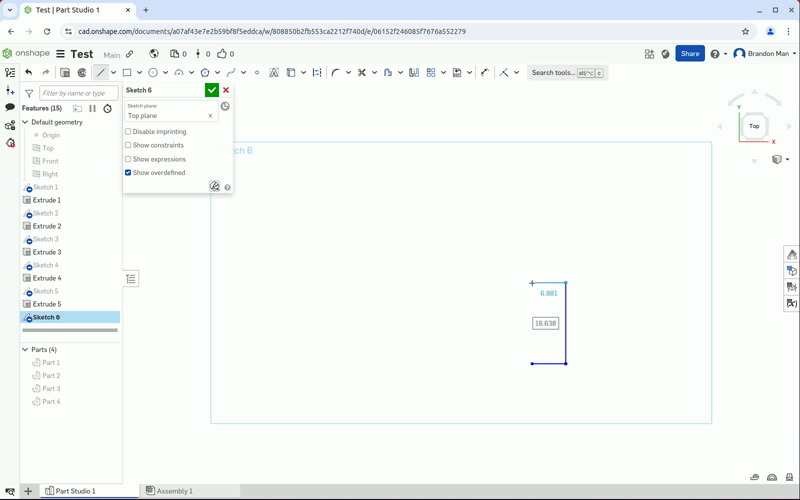
click(532, 282)
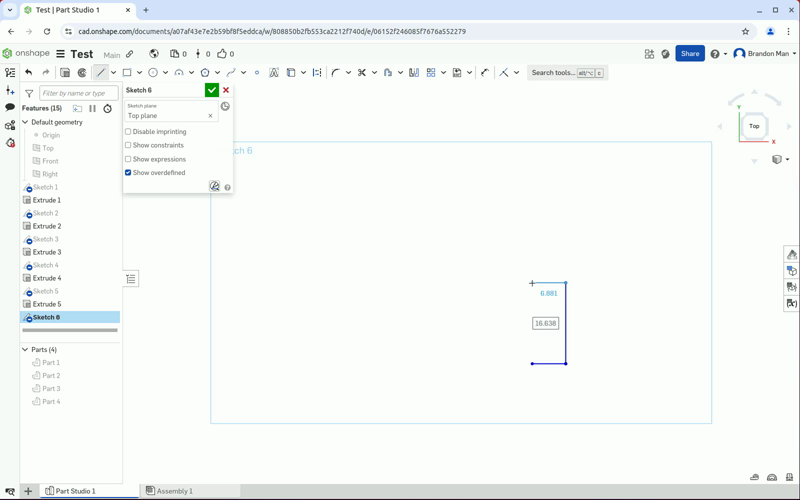
key_up(shift)
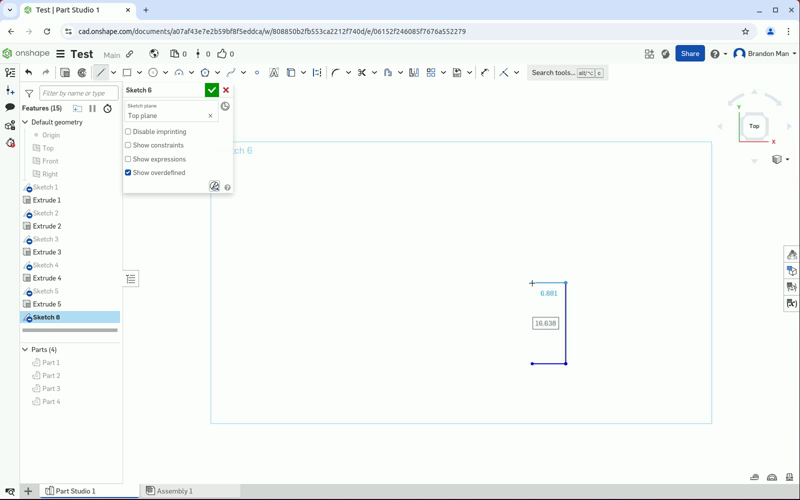
key_down(shift)
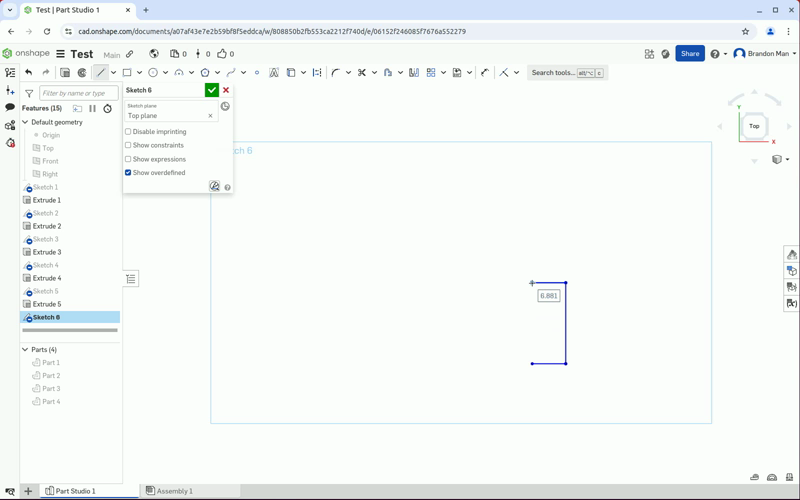
mouse_move(532, 363)
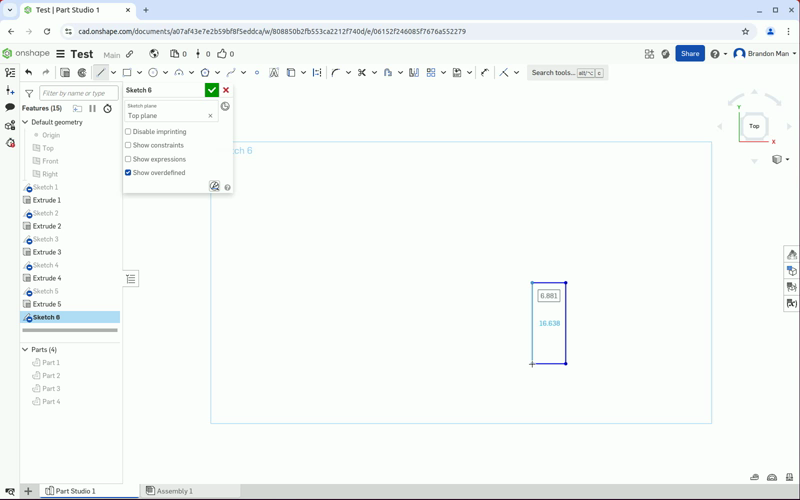
key_up(shift)
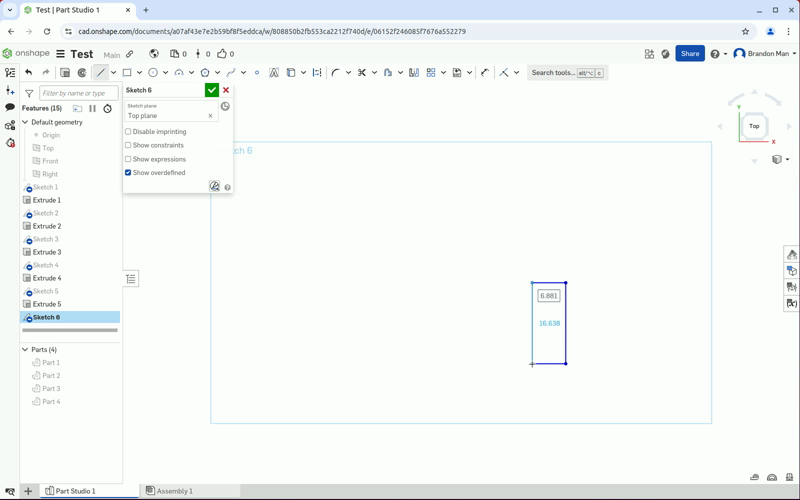
click(532, 363)
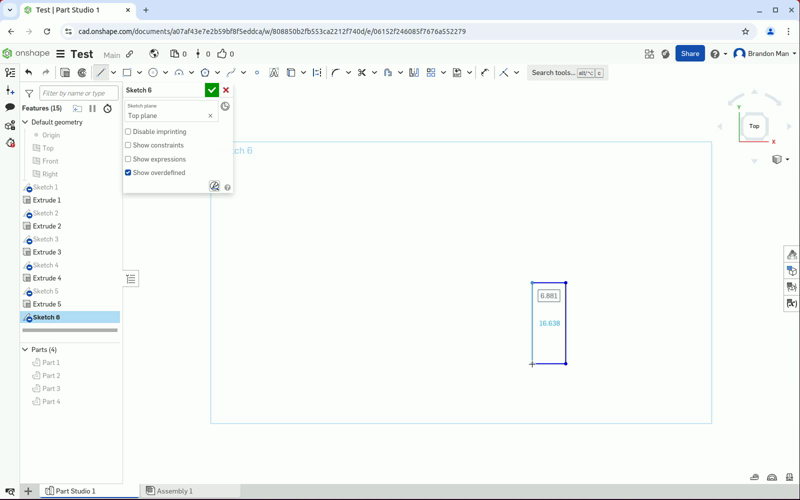
key(esc)
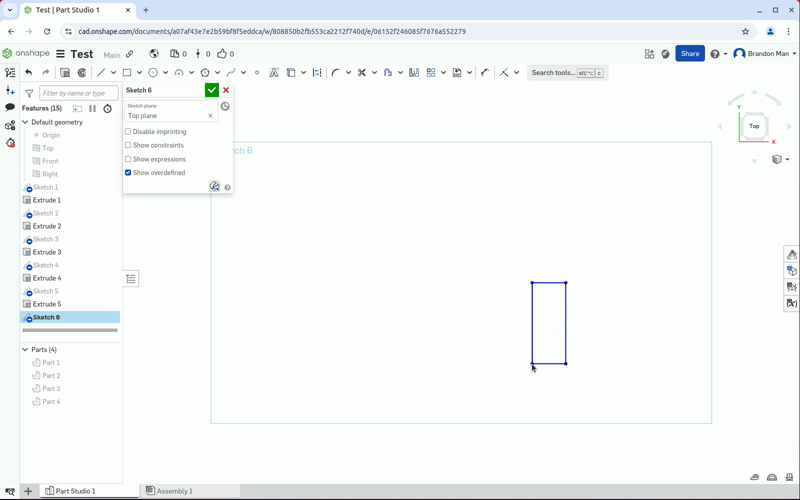
mouse_move(550, 293)
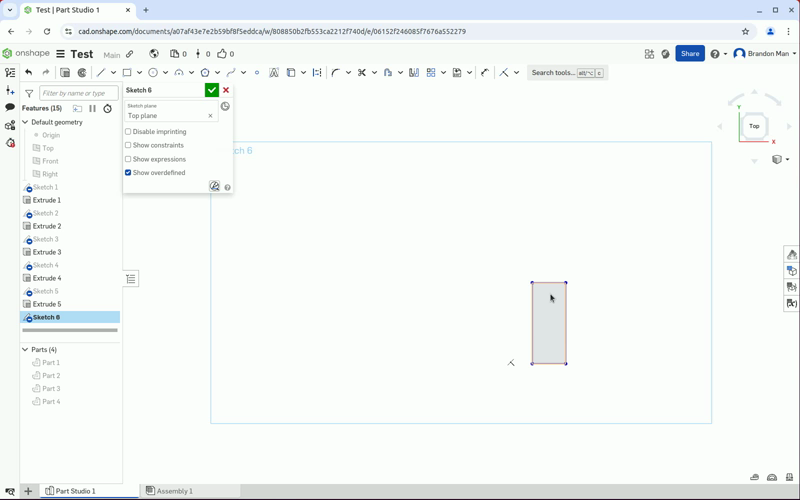
click(550, 293)
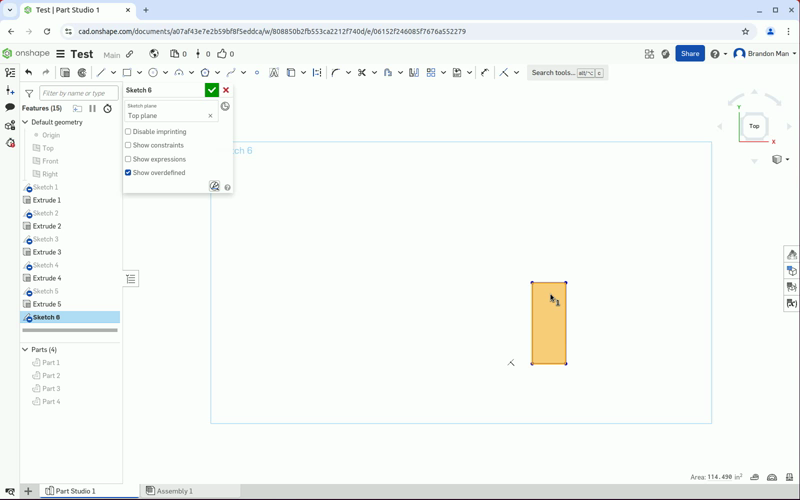
mouse_move(73, 352)
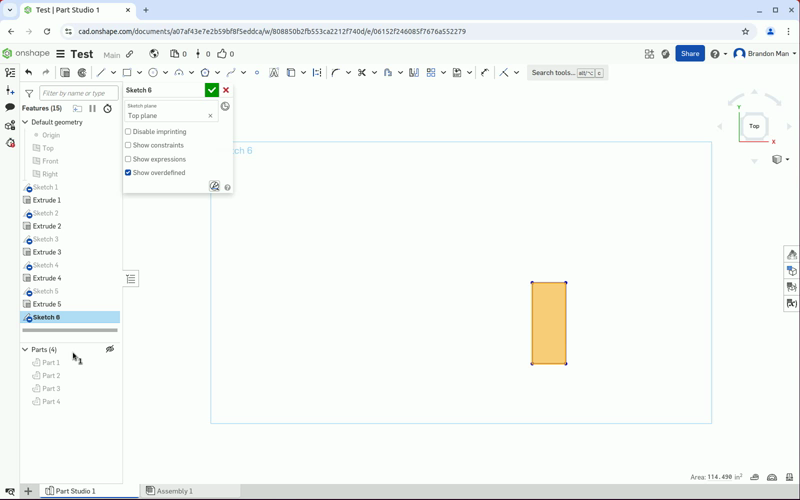
key(shift+y)
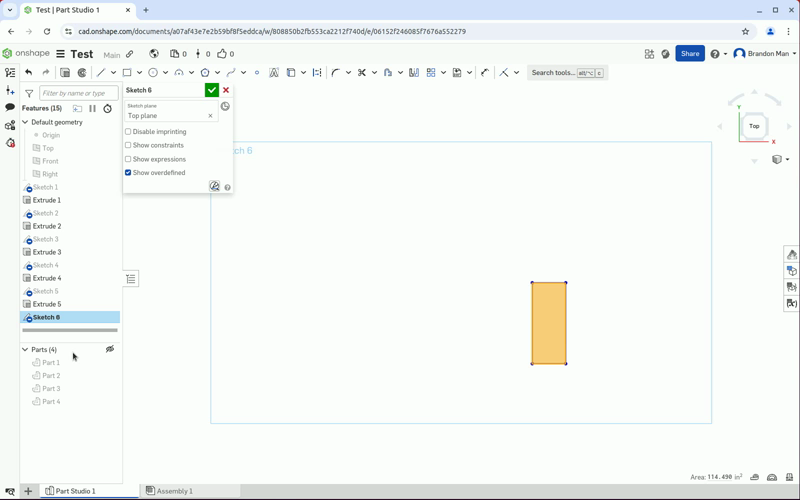
key(shift+e)
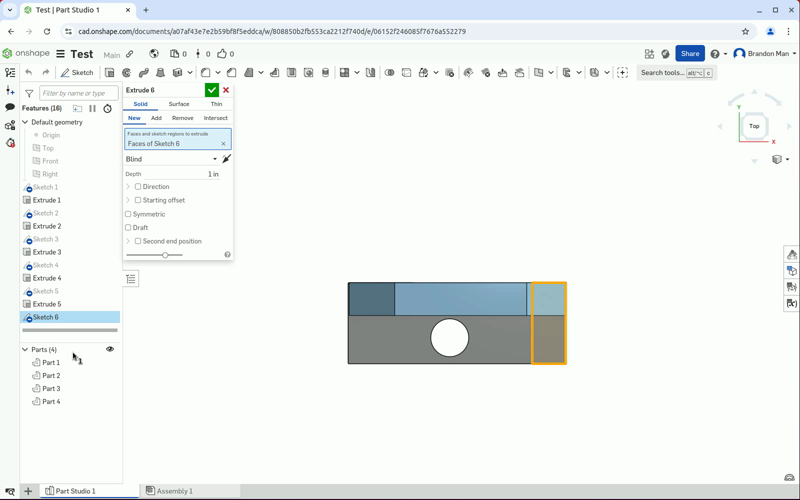
mouse_move(143, 106)
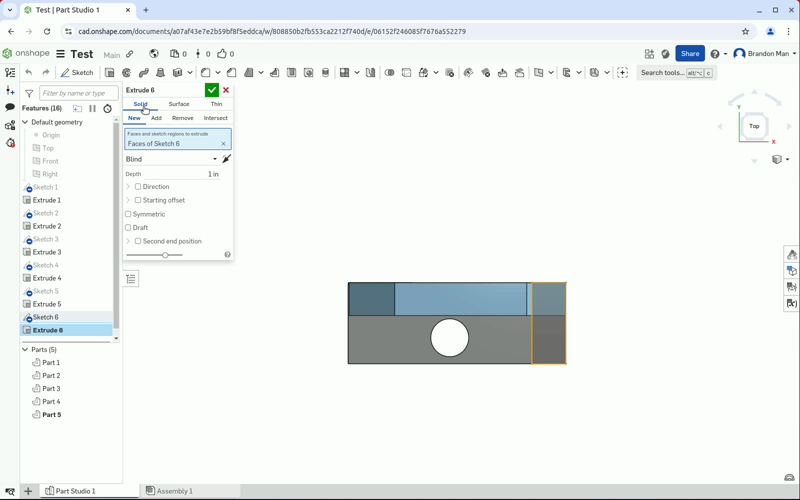
click(143, 106)
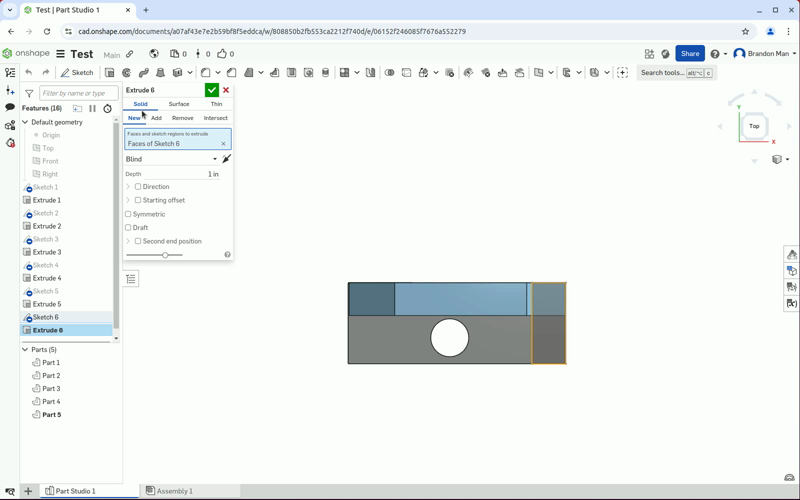
mouse_move(137, 120)
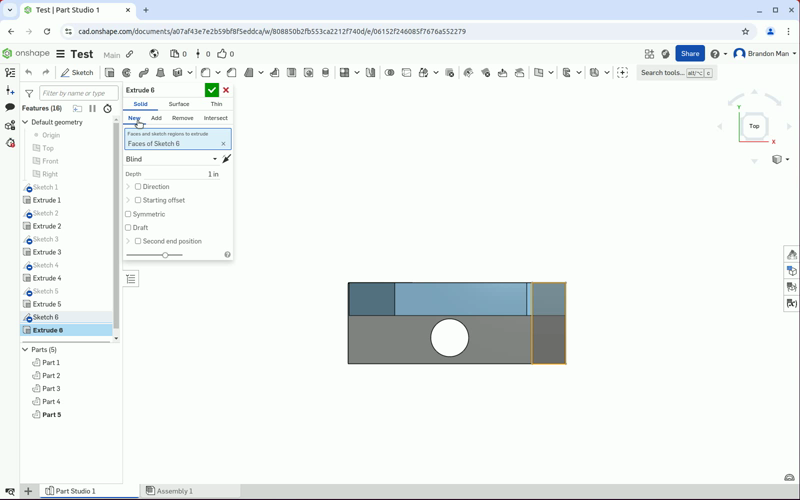
click(137, 120)
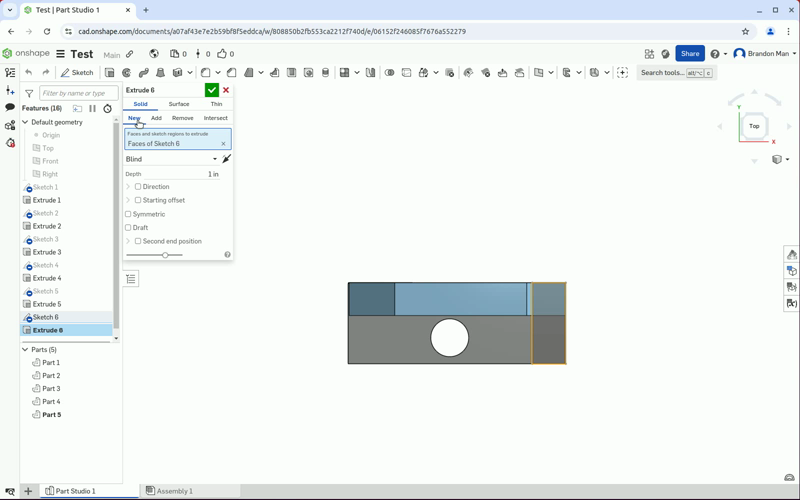
key(tab, 4)
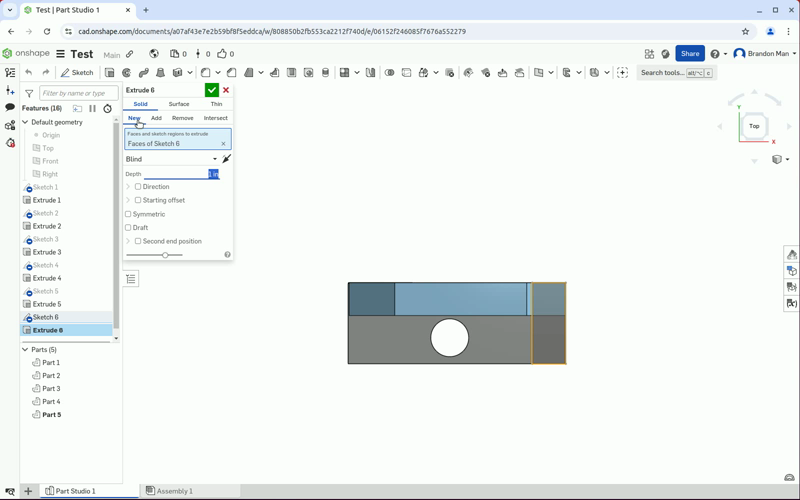
text(-5.055)
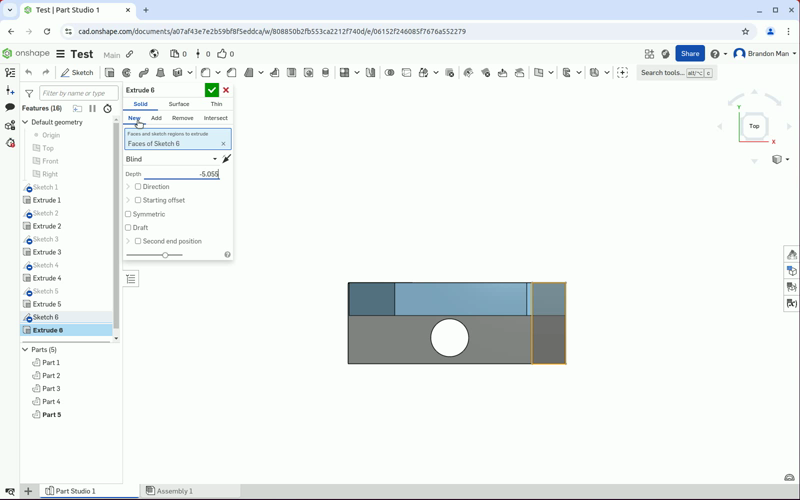
key(enter)
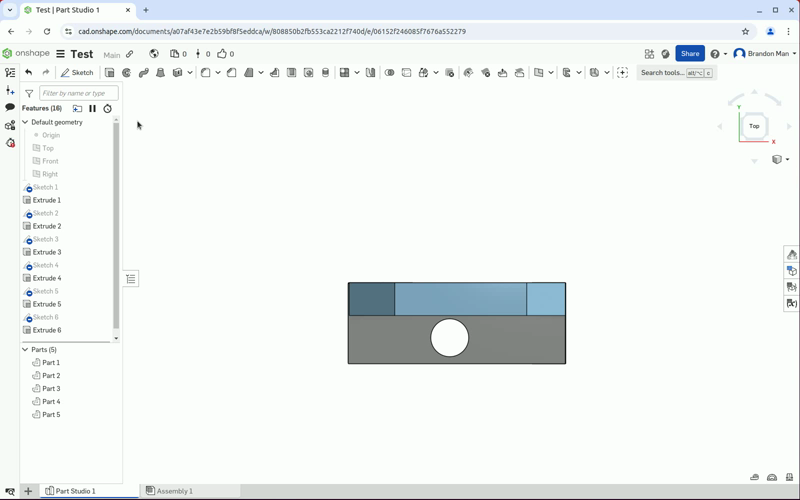
key(shift+h)
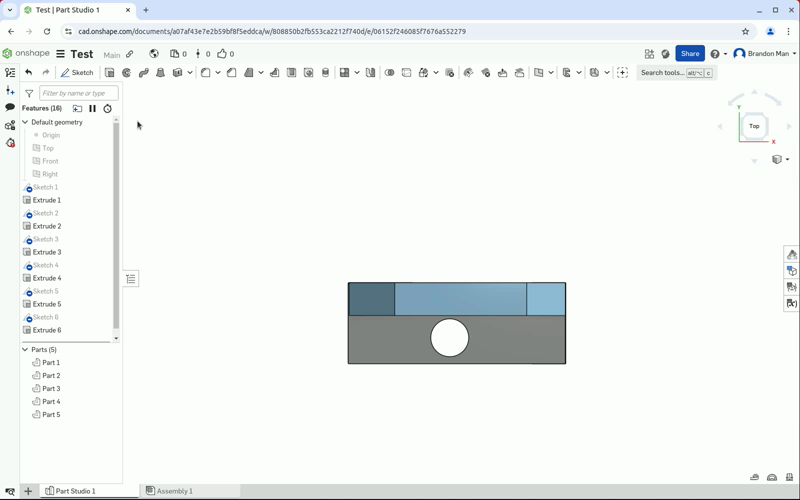
key(shift+h)
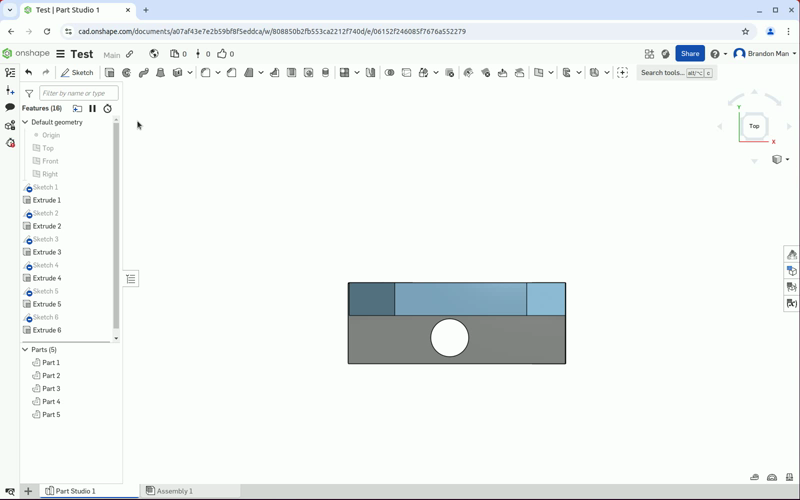
mouse_move(69, 189)
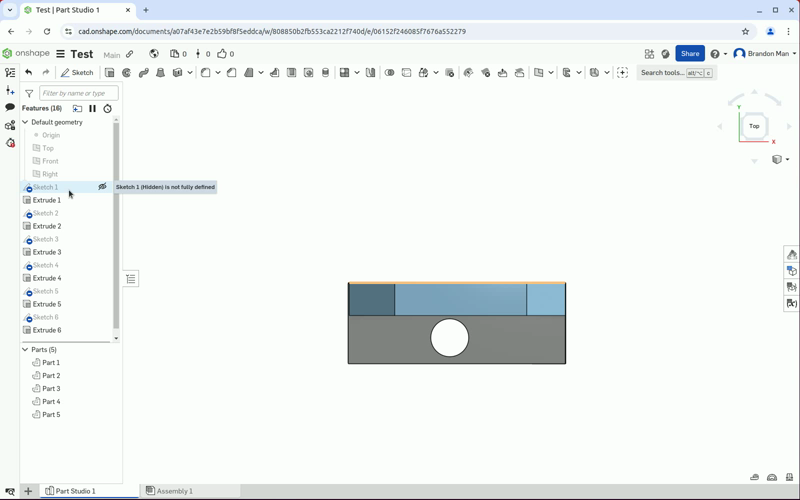
click(69, 189)
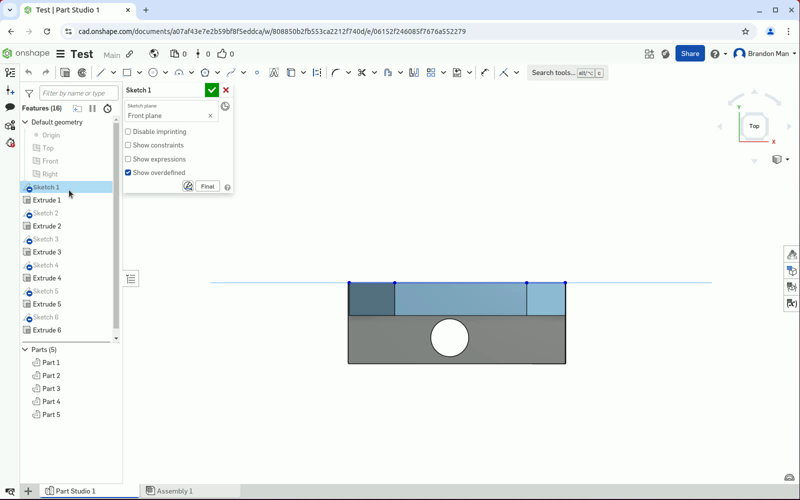
mouse_move(229, 92)
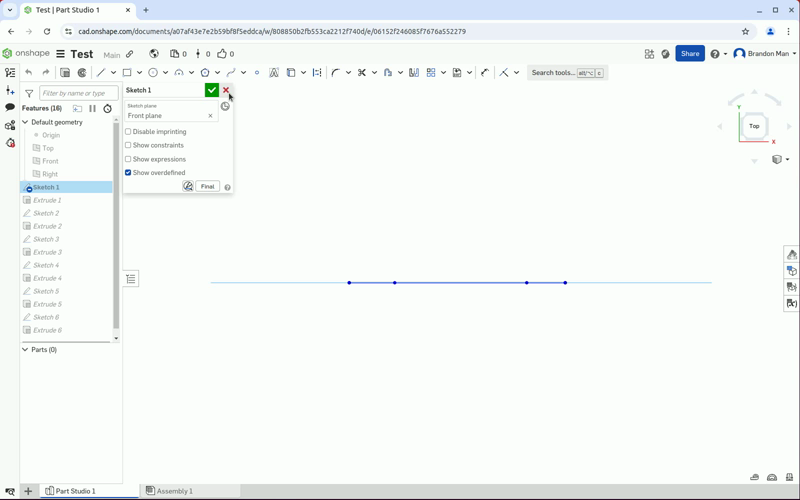
click(229, 92)
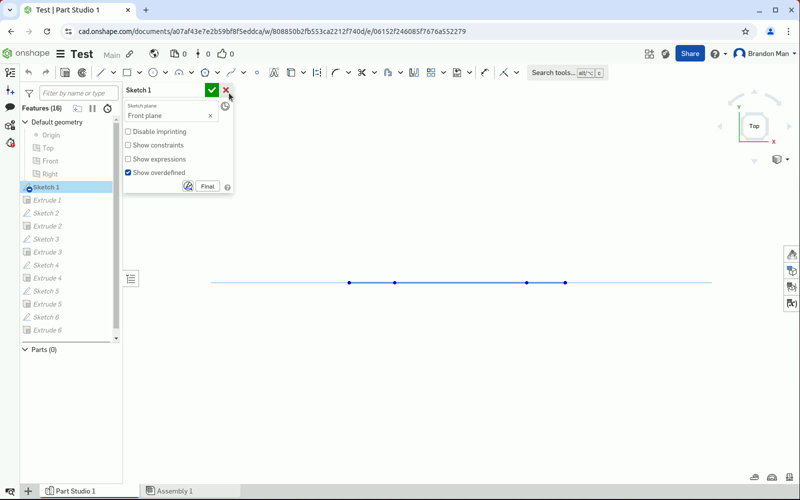
key(shift+s)
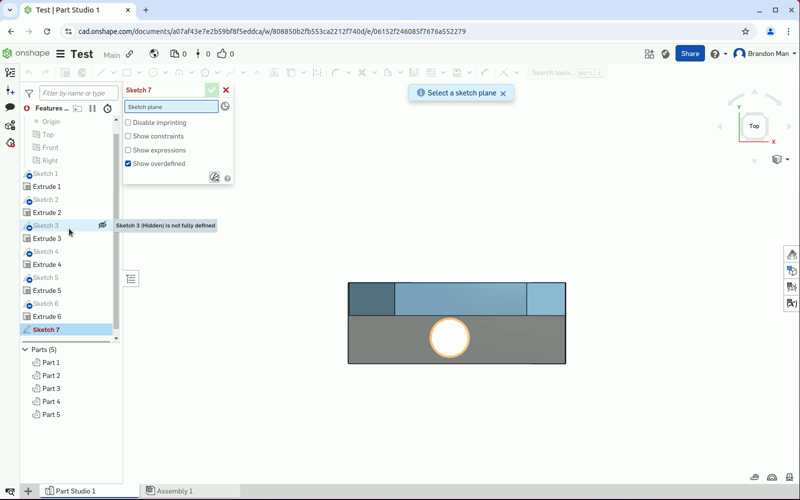
scroll(3)
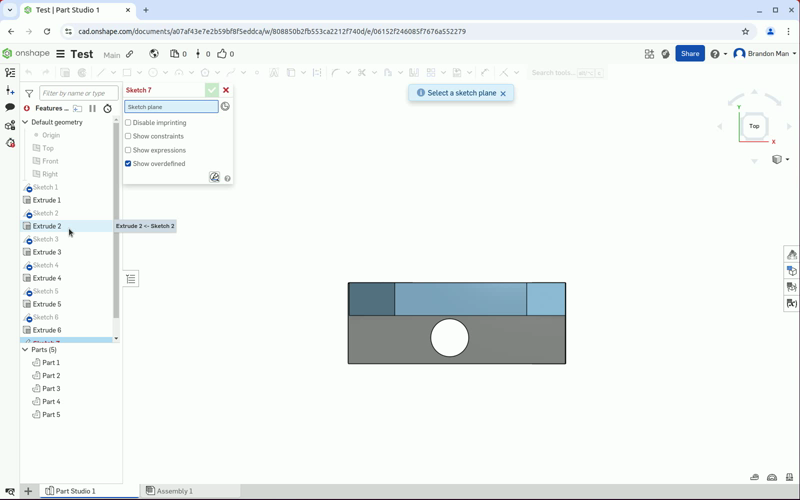
mouse_move(69, 150)
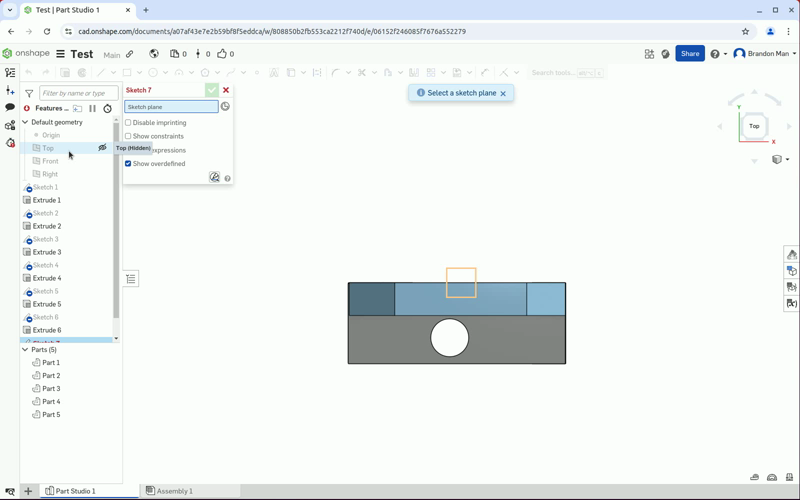
click(69, 150)
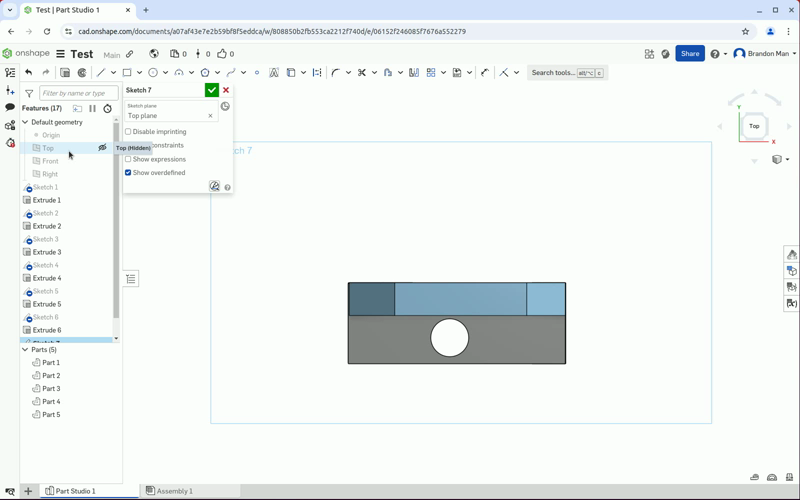
mouse_move(73, 352)
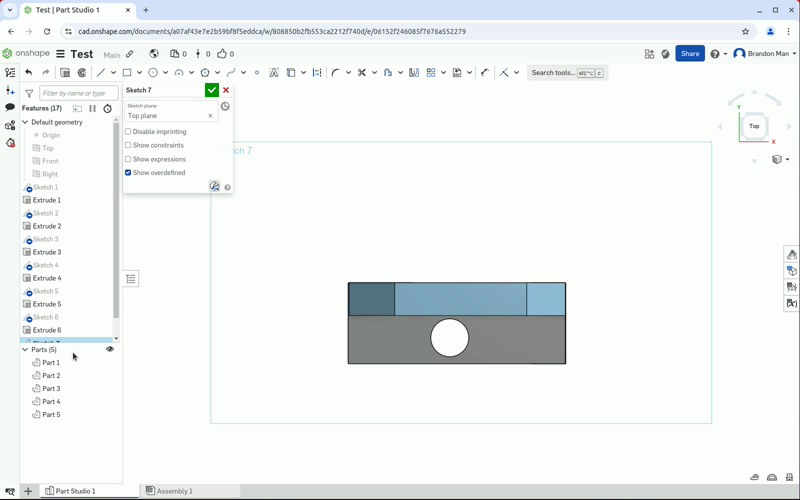
key(y)
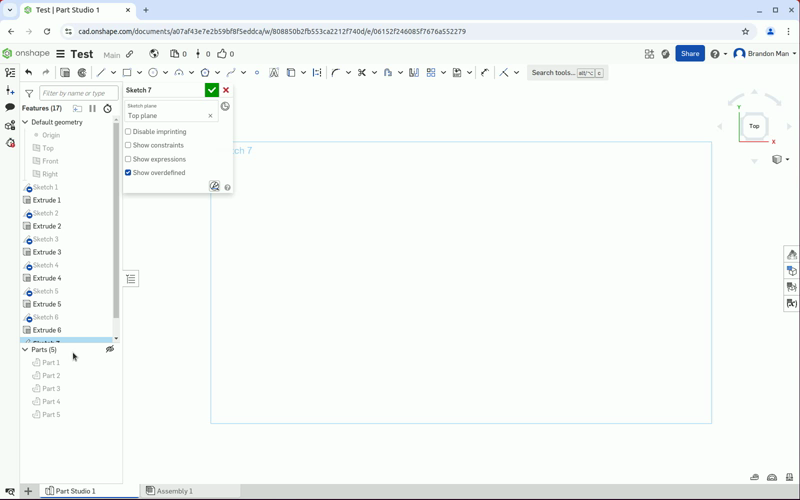
key(l)
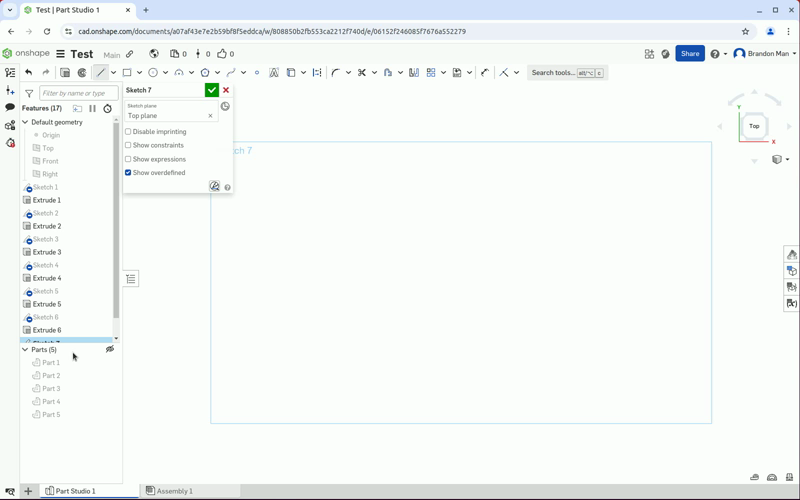
key_down(shift)
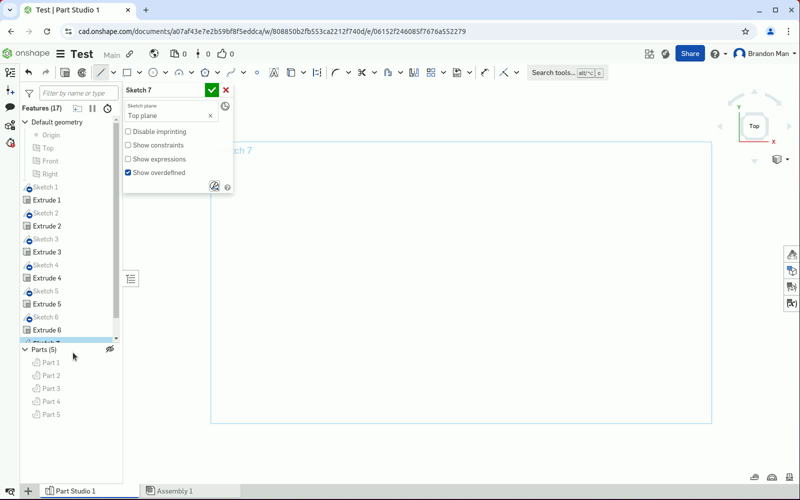
mouse_move(500, 282)
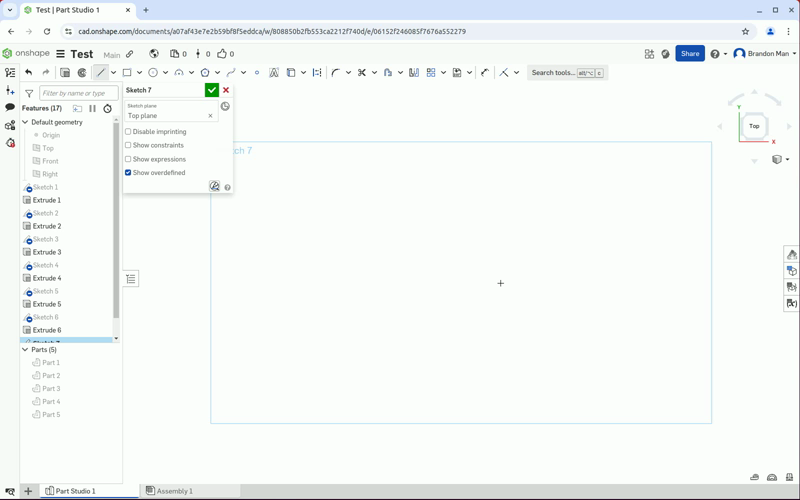
click(500, 282)
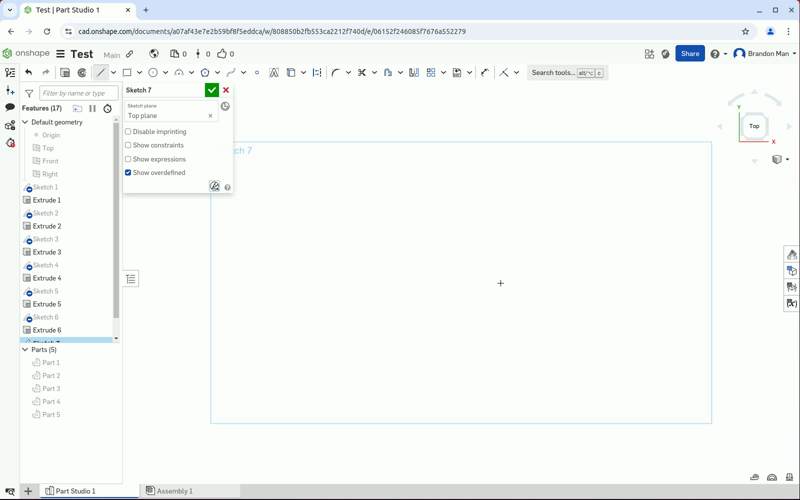
key_up(shift)
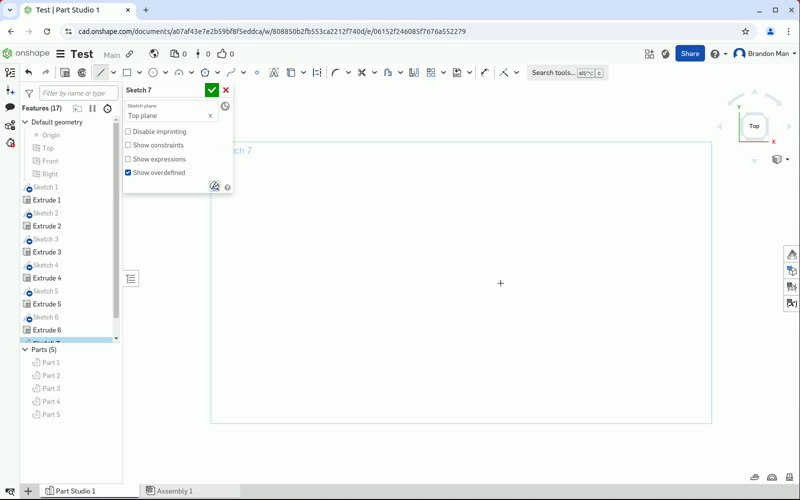
key_down(shift)
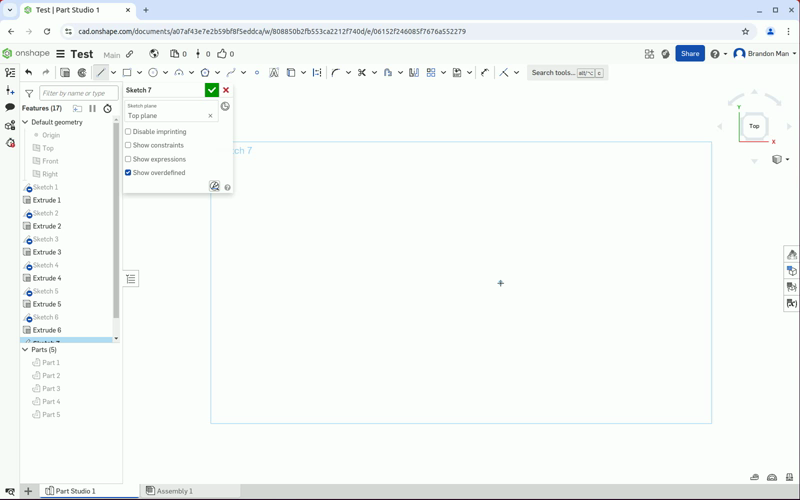
mouse_move(532, 364)
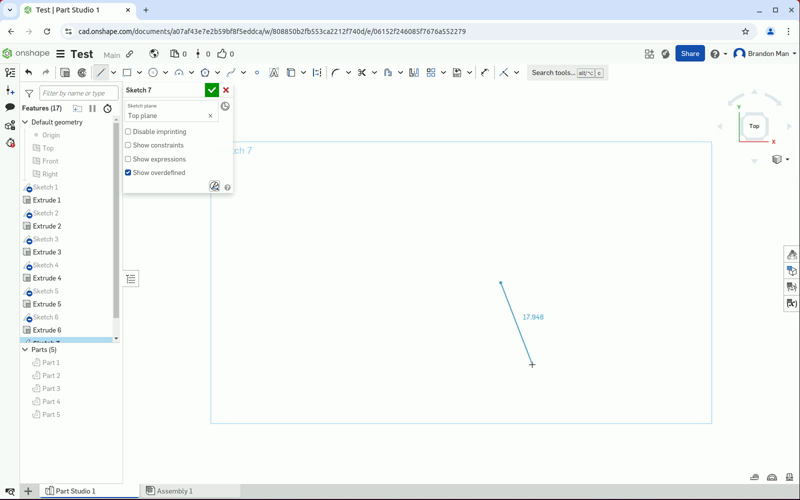
click(532, 364)
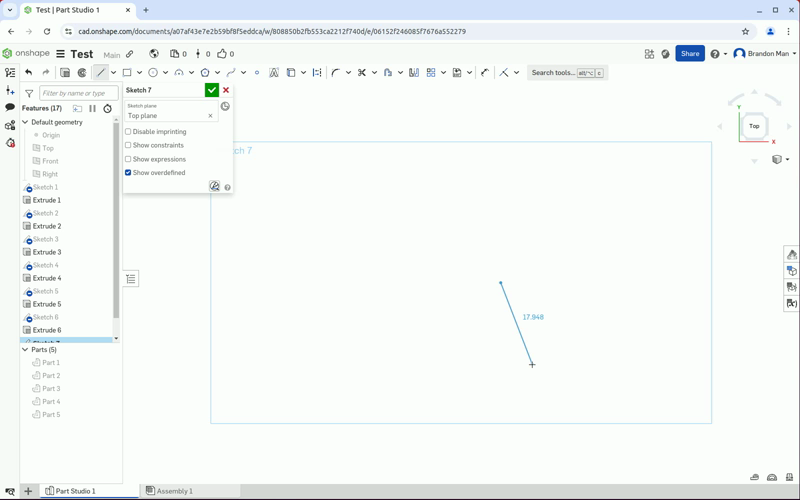
key_up(shift)
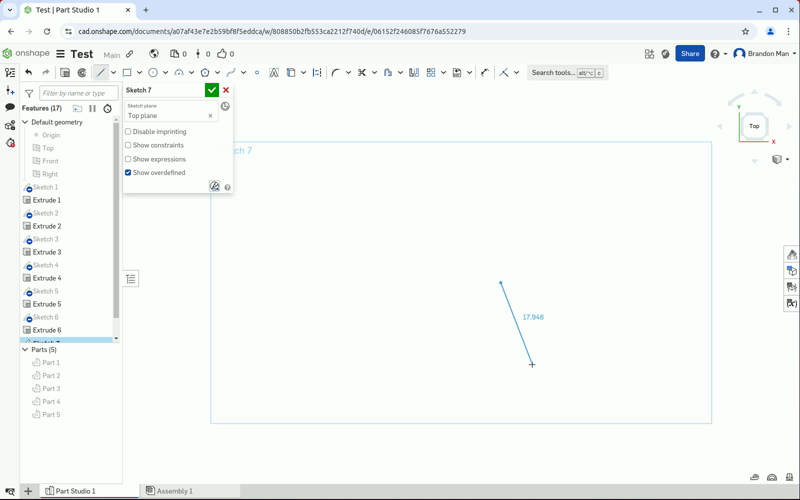
key_down(shift)
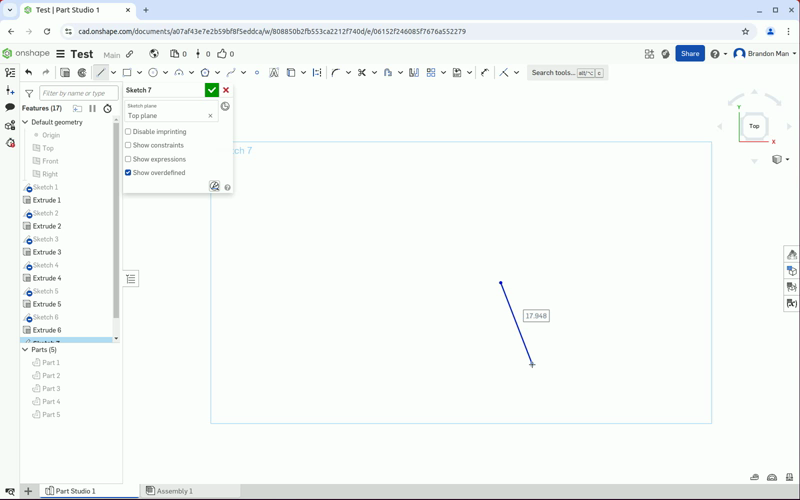
mouse_move(532, 282)
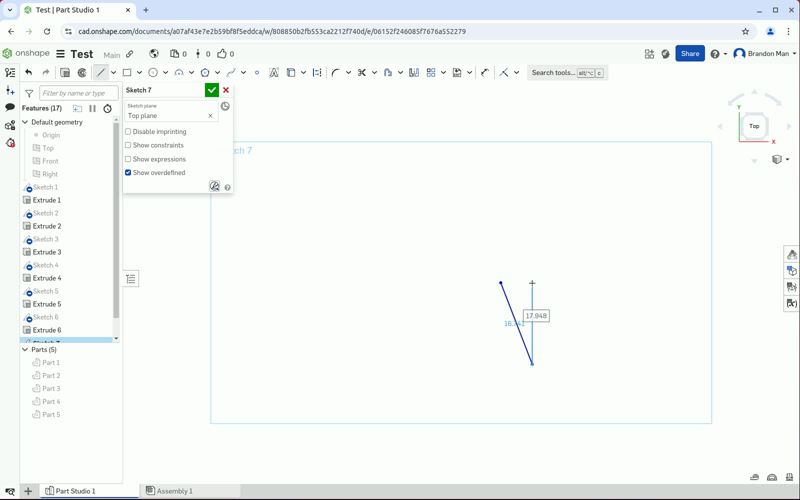
click(532, 282)
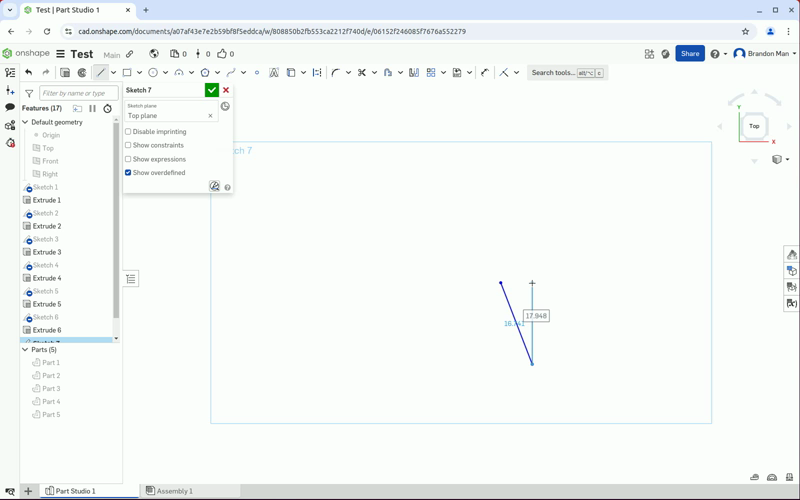
key_up(shift)
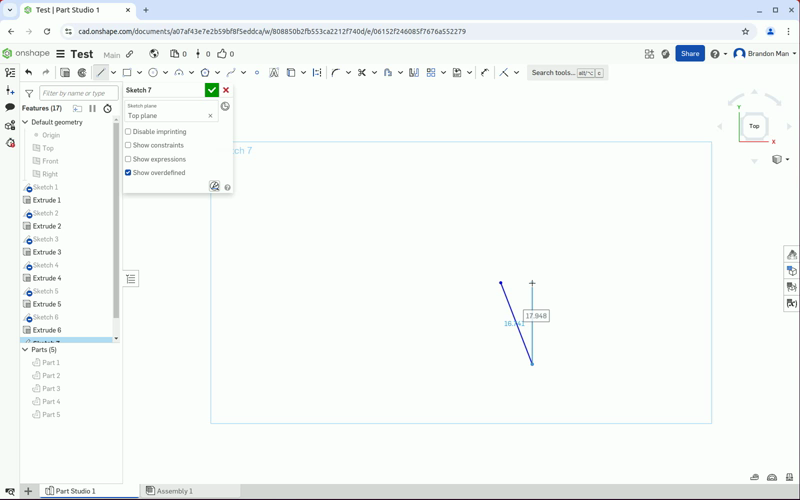
mouse_move(562, 282)
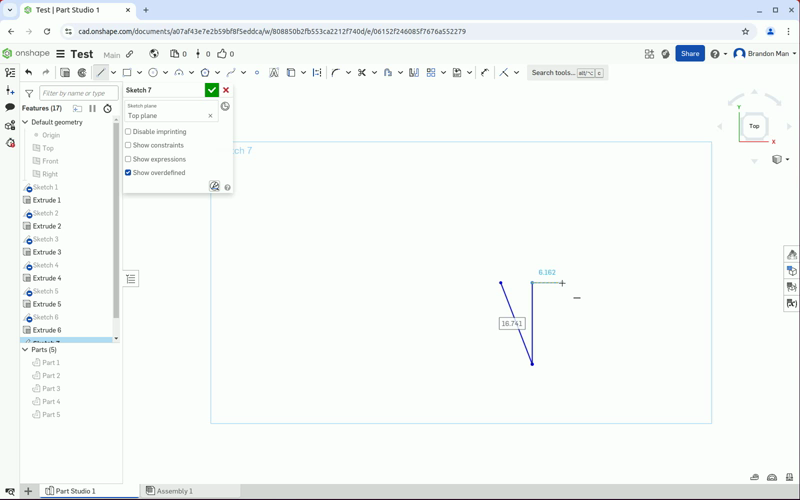
key_down(shift)
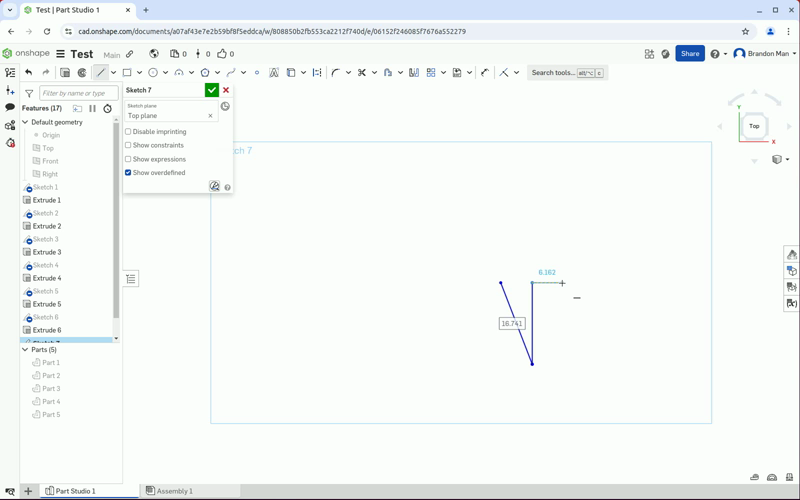
mouse_move(500, 282)
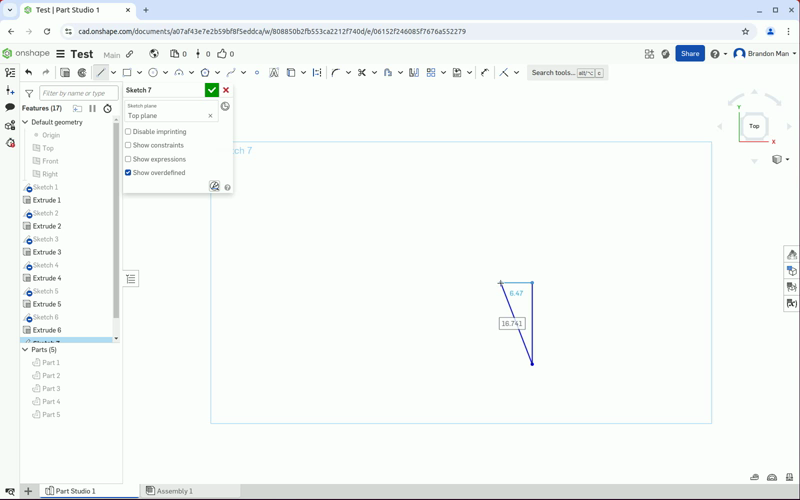
key_up(shift)
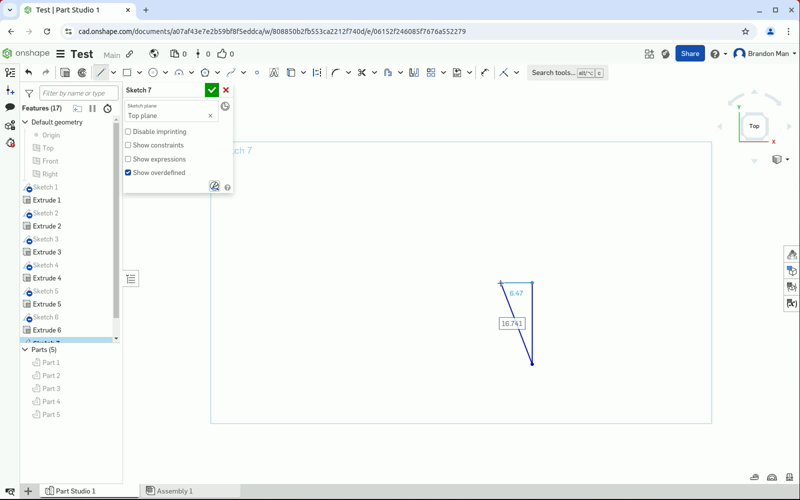
click(500, 282)
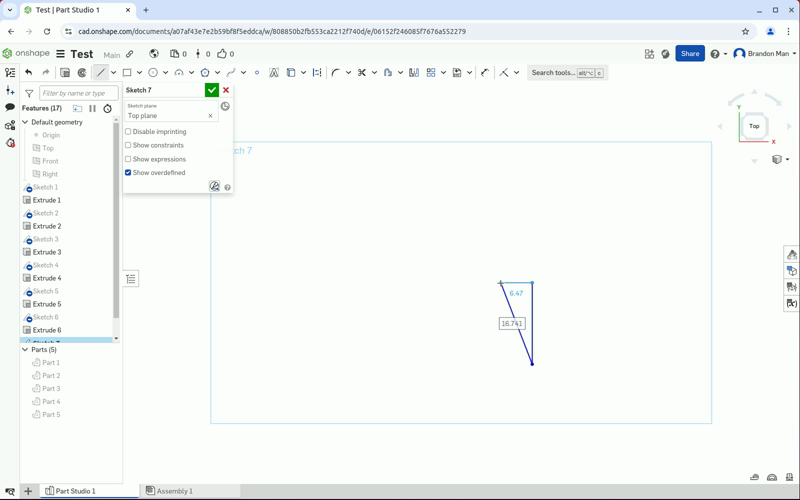
key(esc)
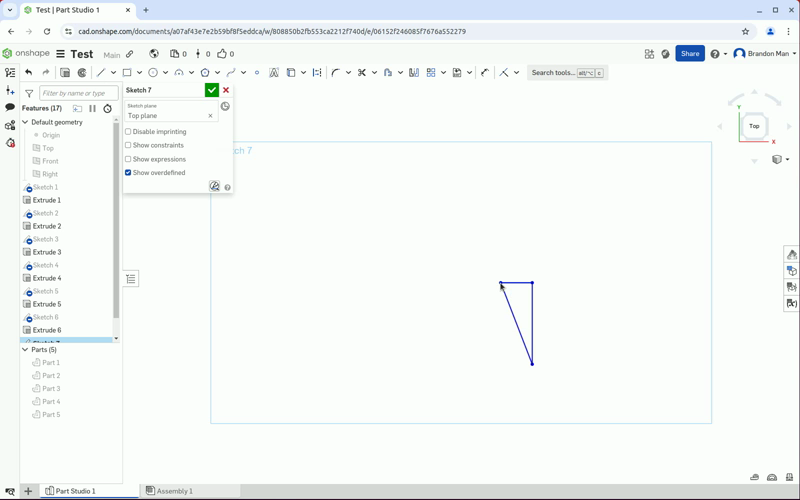
mouse_move(515, 307)
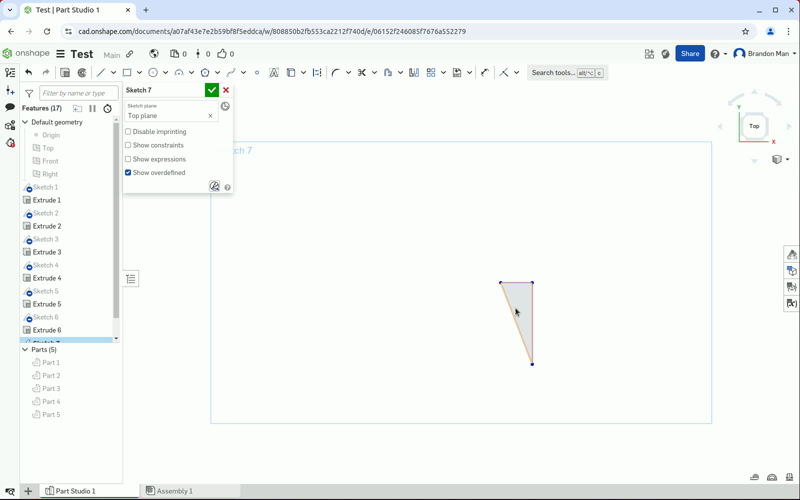
scroll(6)
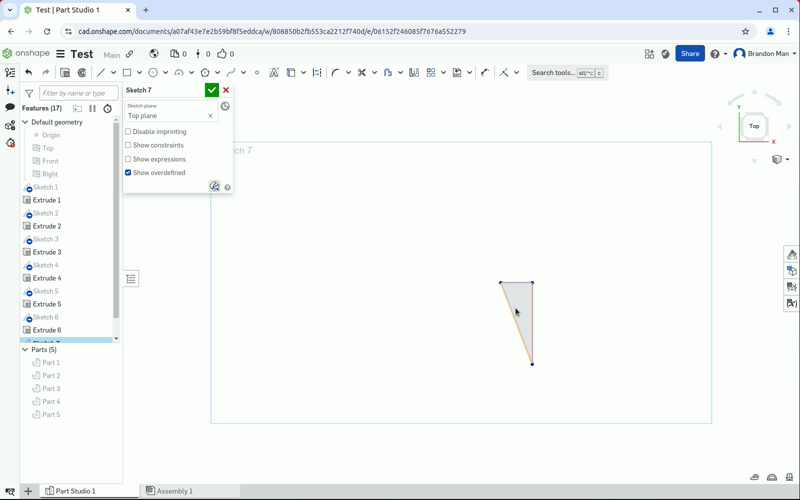
scroll(6)
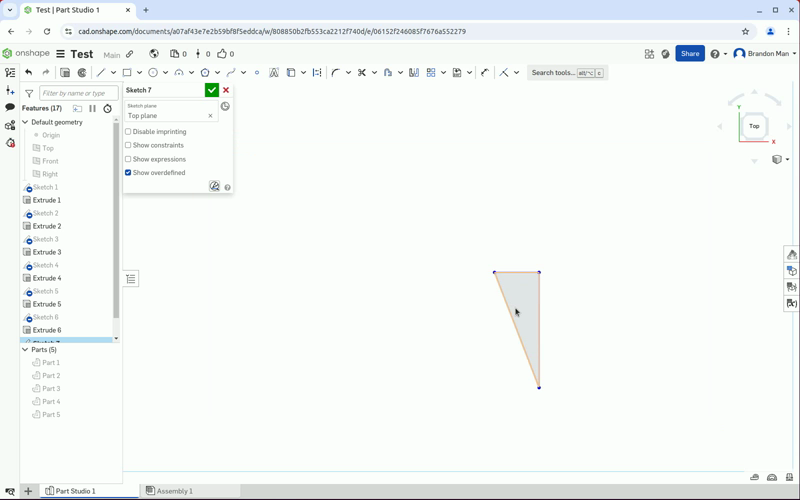
scroll(6)
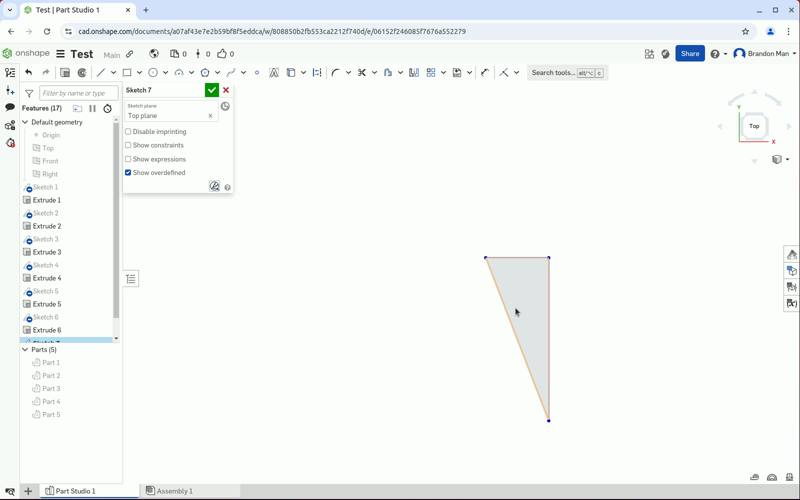
scroll(6)
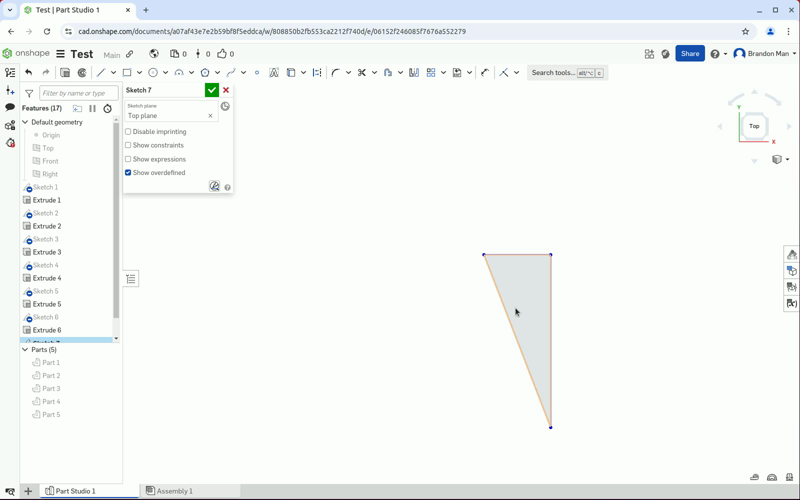
scroll(6)
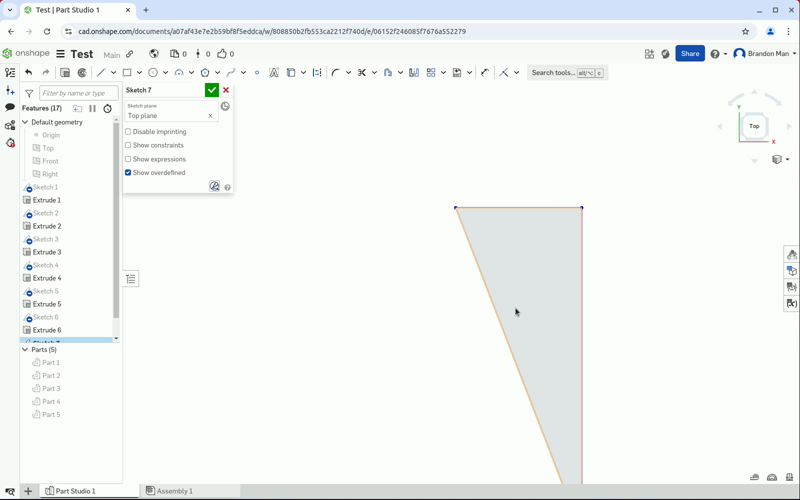
scroll(6)
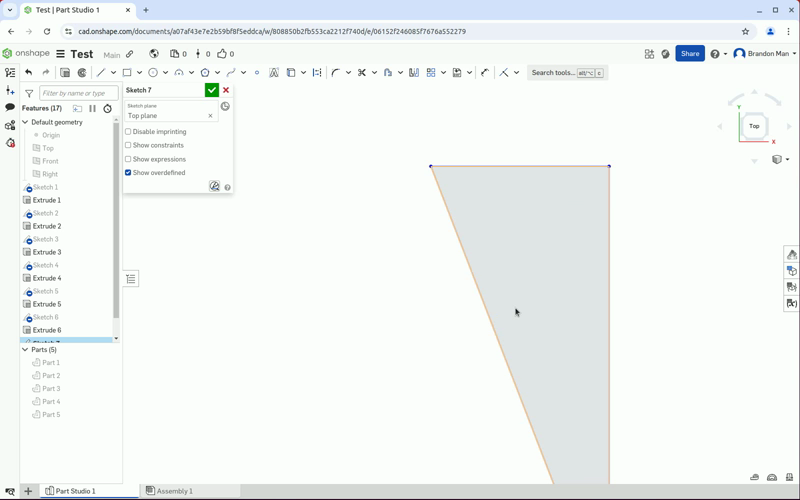
scroll(6)
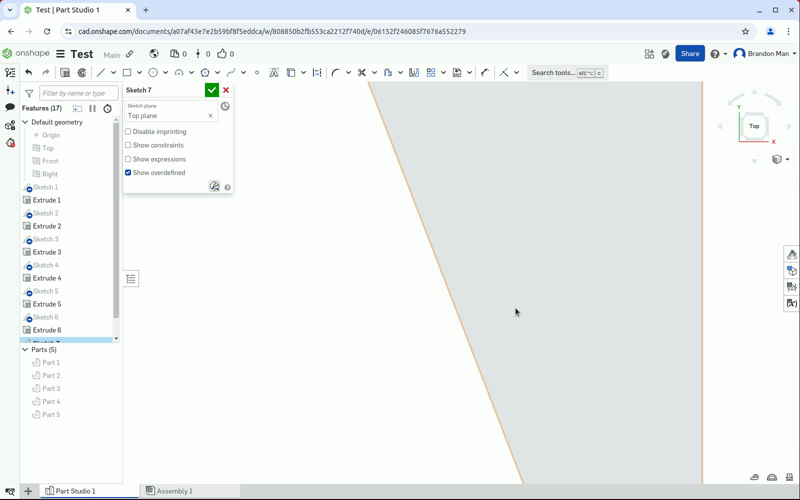
click(515, 307)
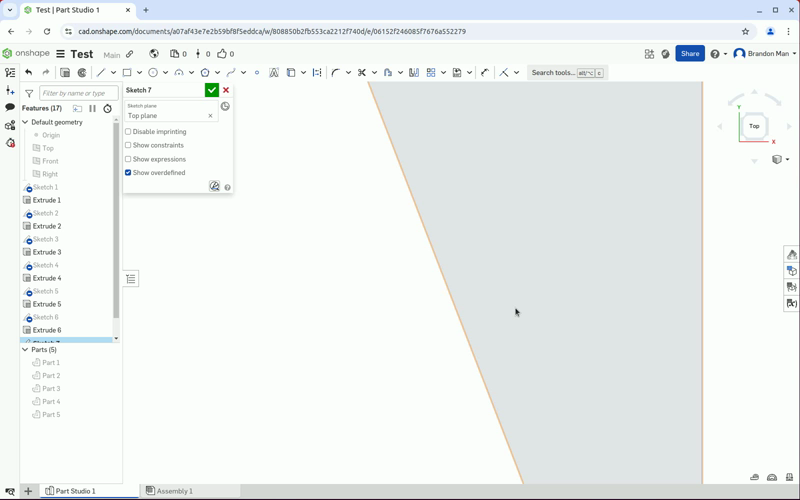
scroll(-6)
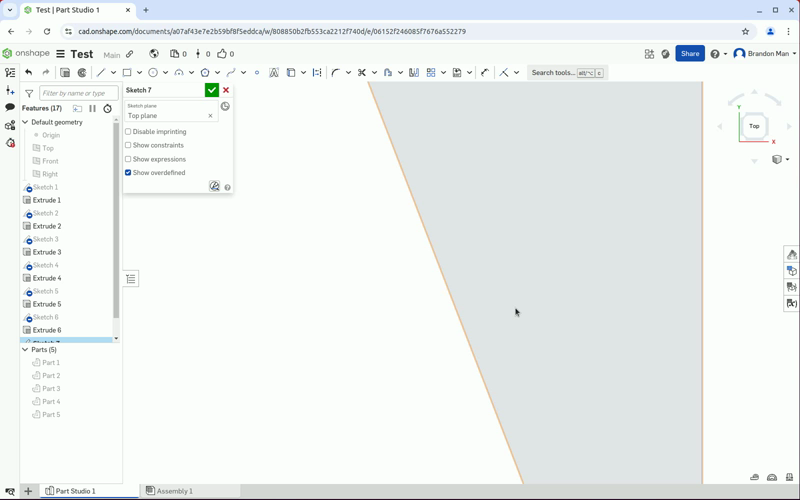
scroll(-6)
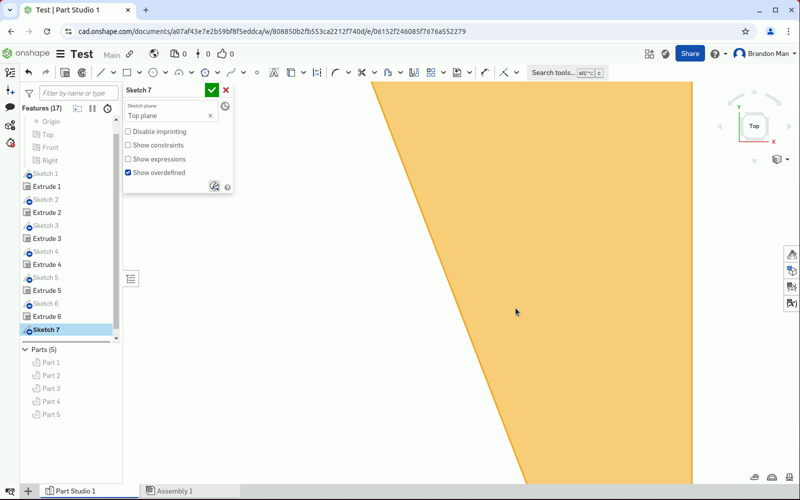
scroll(-6)
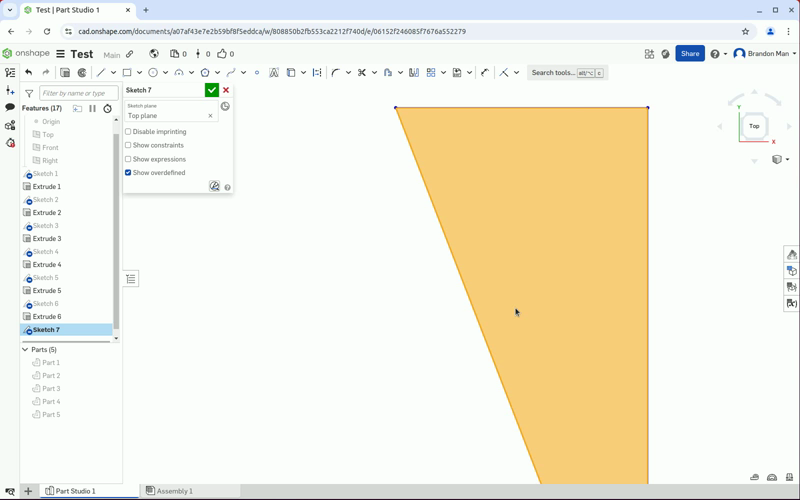
scroll(-6)
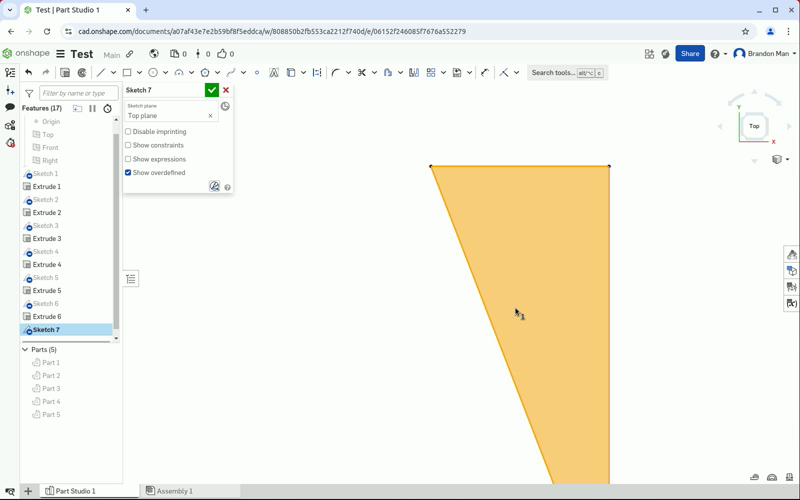
scroll(-6)
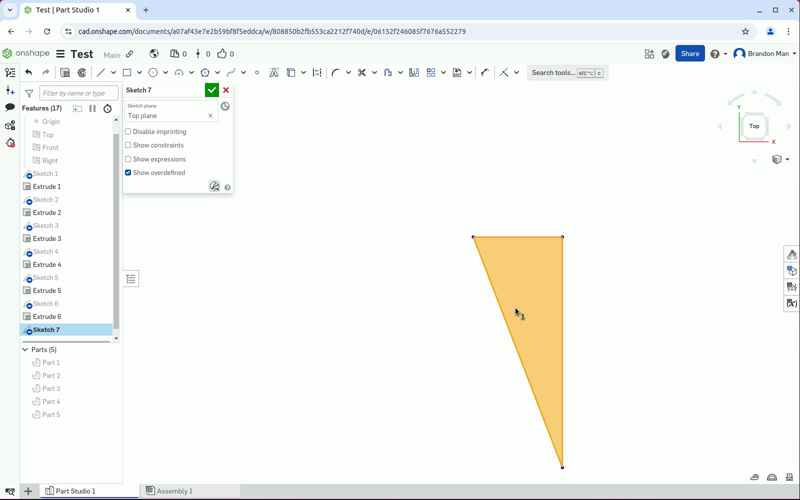
scroll(-6)
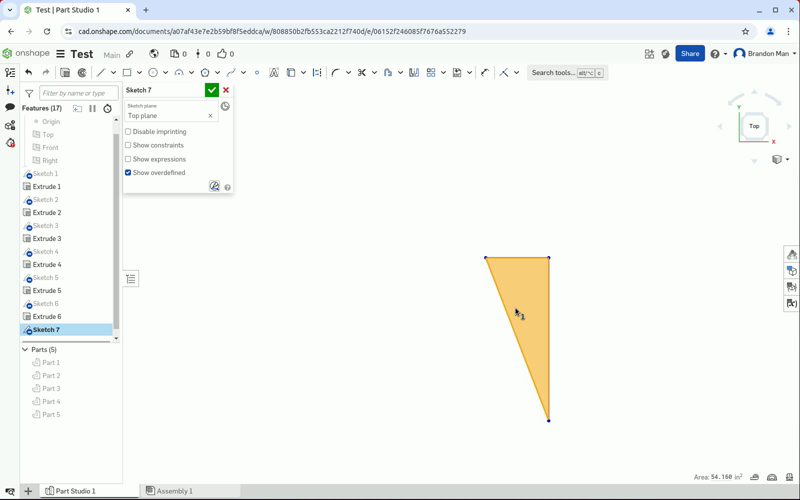
scroll(-6)
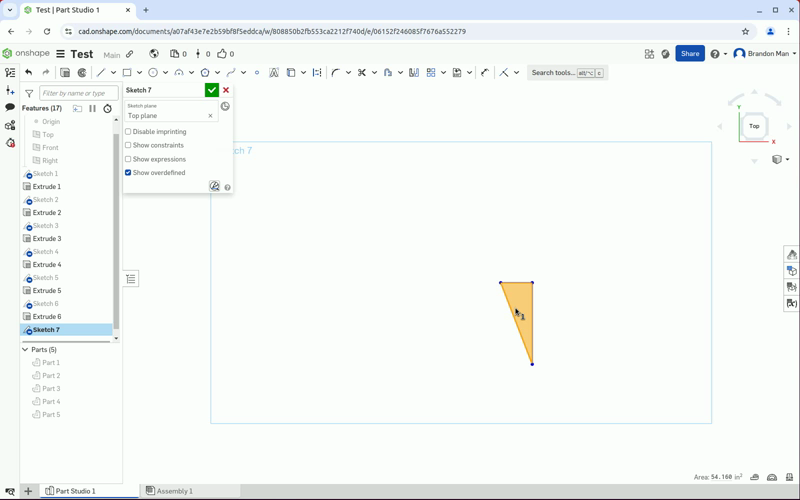
mouse_move(73, 352)
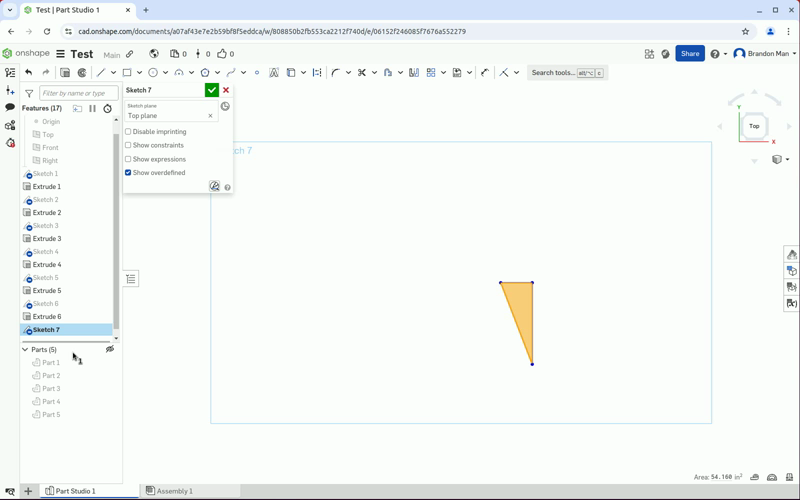
key(shift+y)
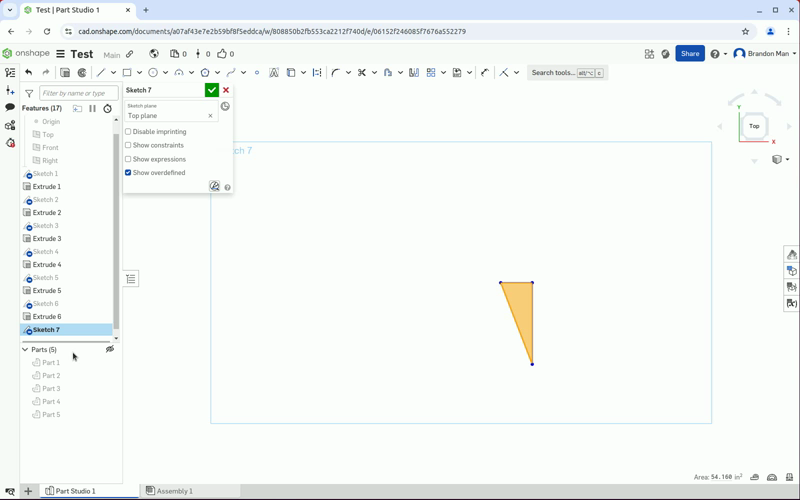
key(shift+e)
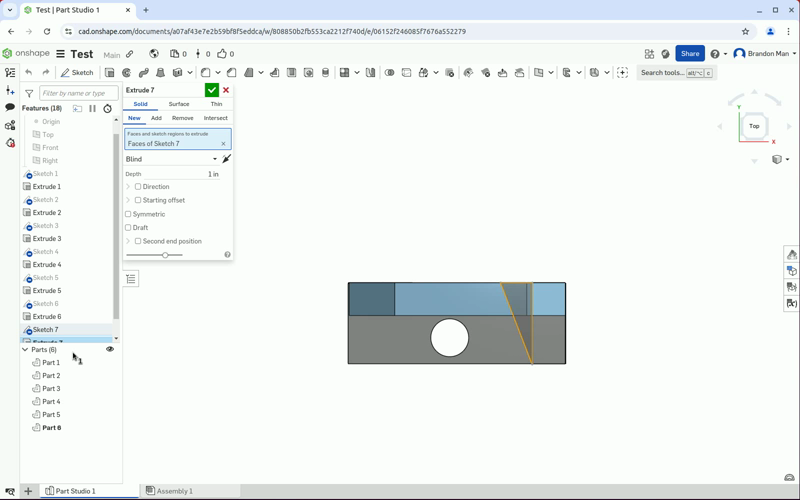
mouse_move(143, 106)
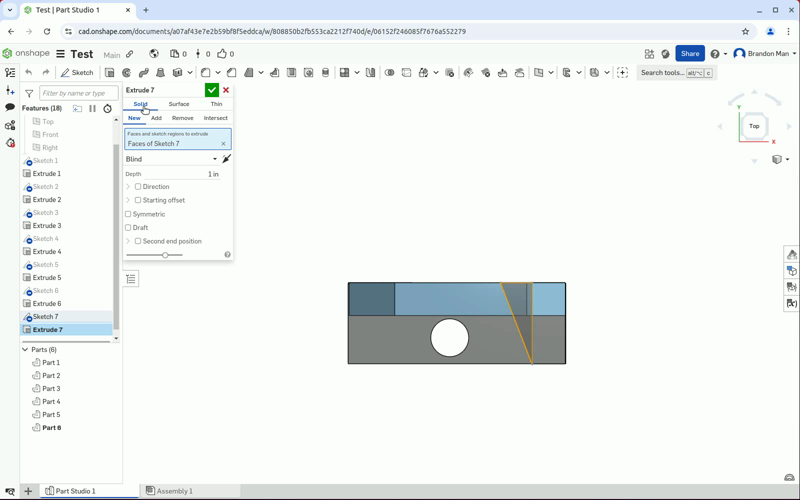
click(143, 106)
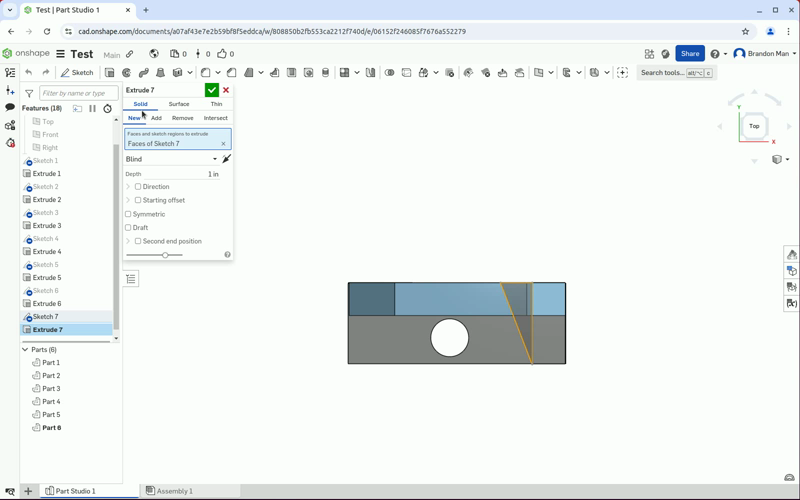
mouse_move(137, 120)
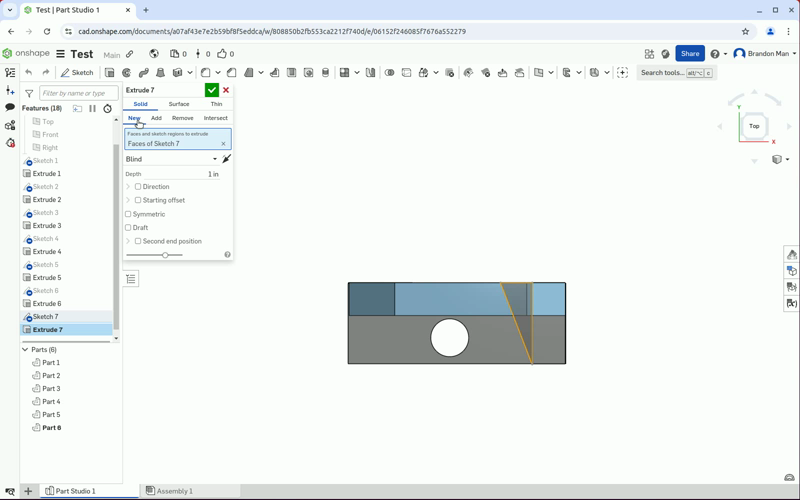
click(137, 120)
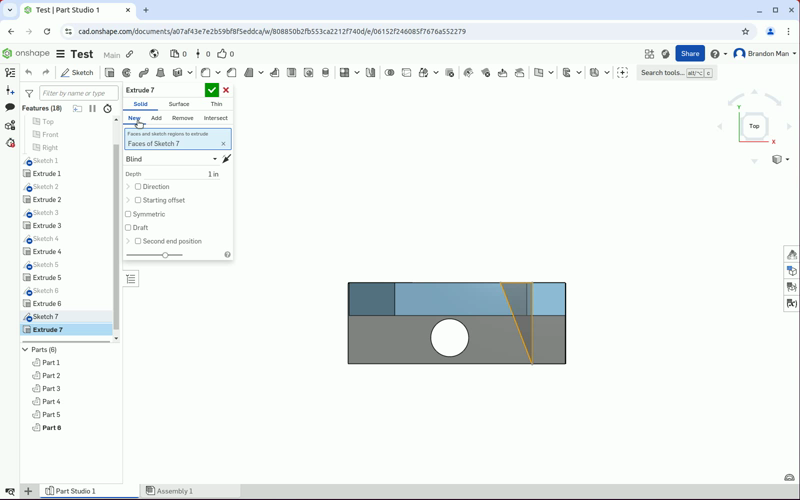
key(tab, 4)
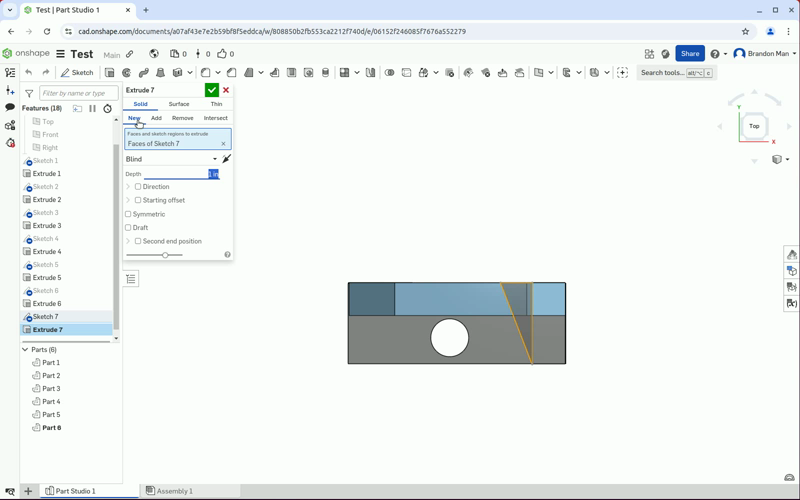
text(-5.055)
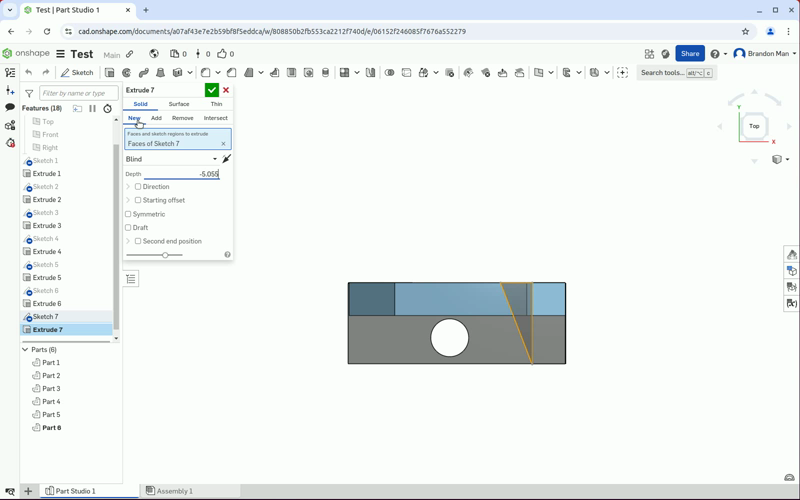
key(enter)
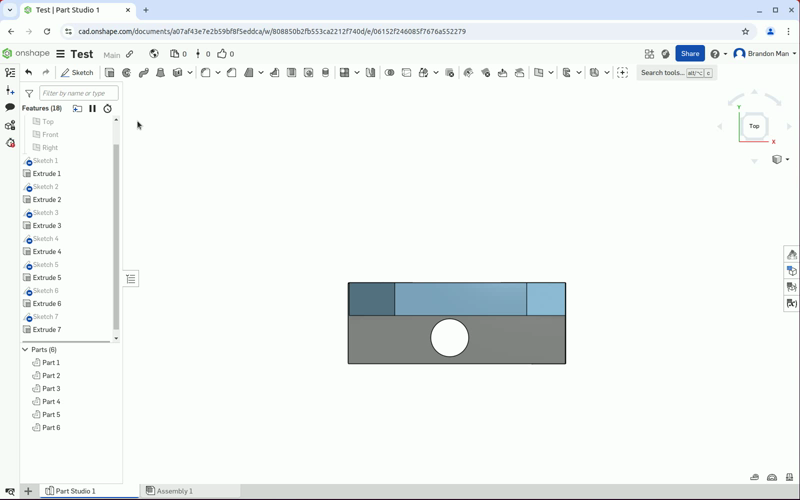
key(shift+h)
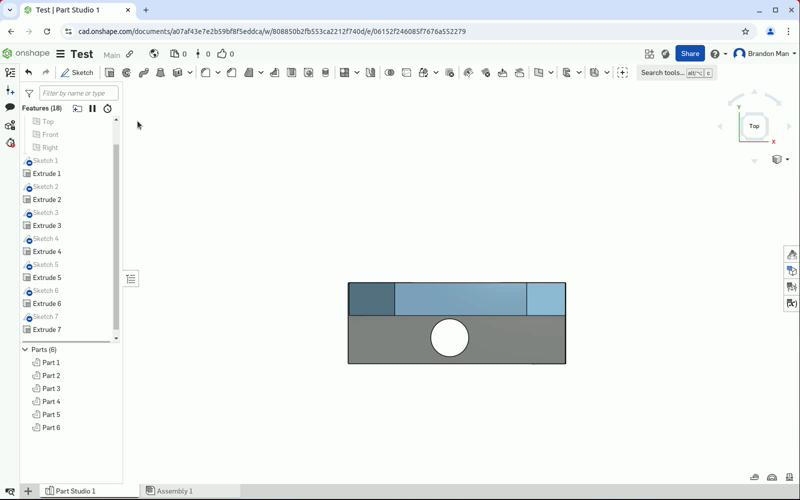
key(shift+h)
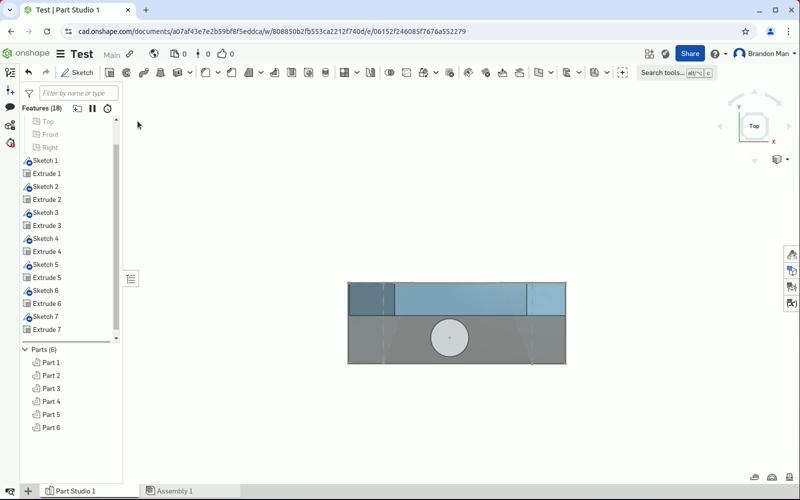
key(shift+7)
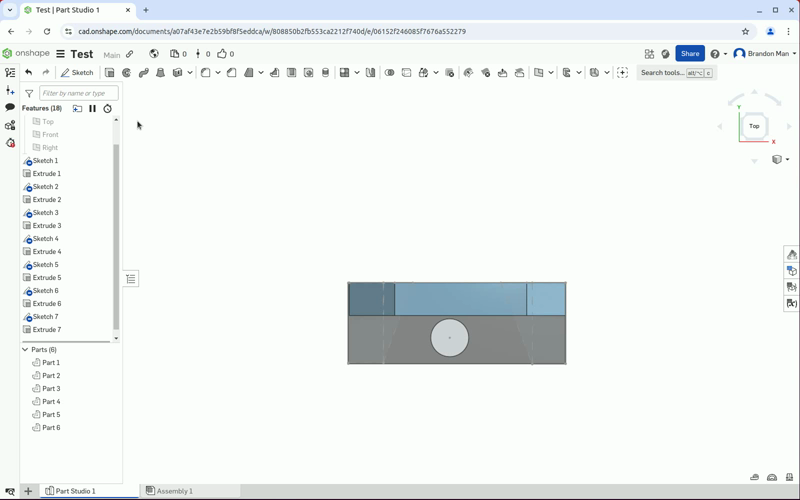
key(up, 3)
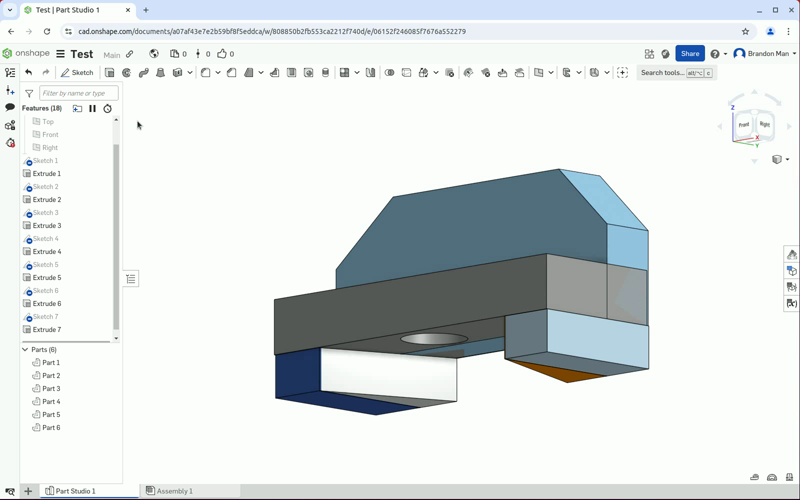
key(left, 3)
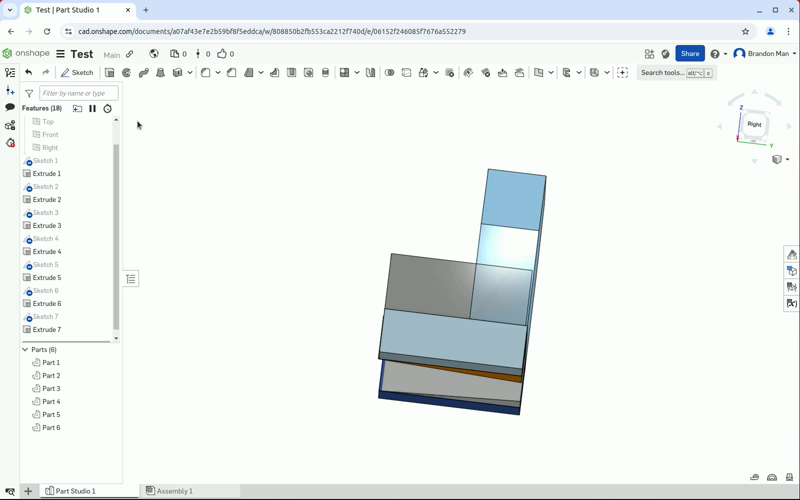
key(right, 3)
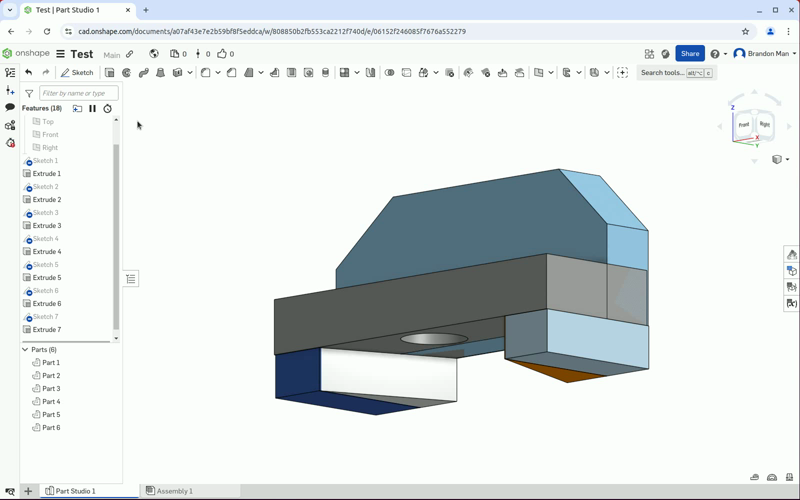
key(down, 3)
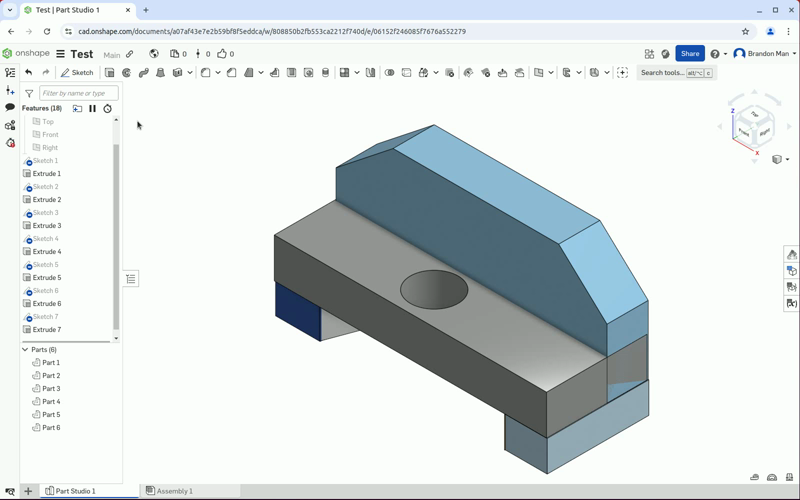
mouse_move(69, 163)
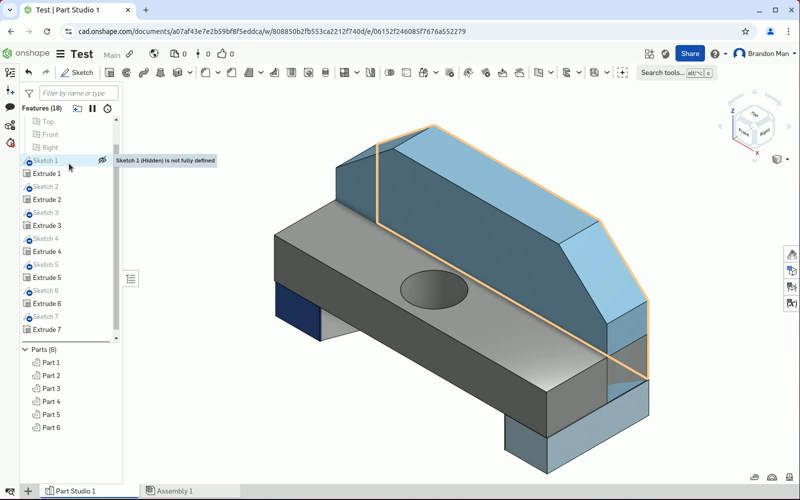
click(69, 163)